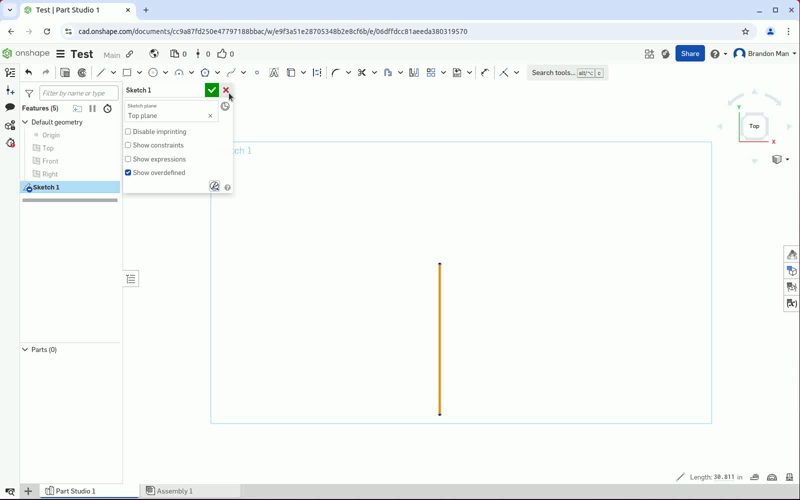
key(shift+h)
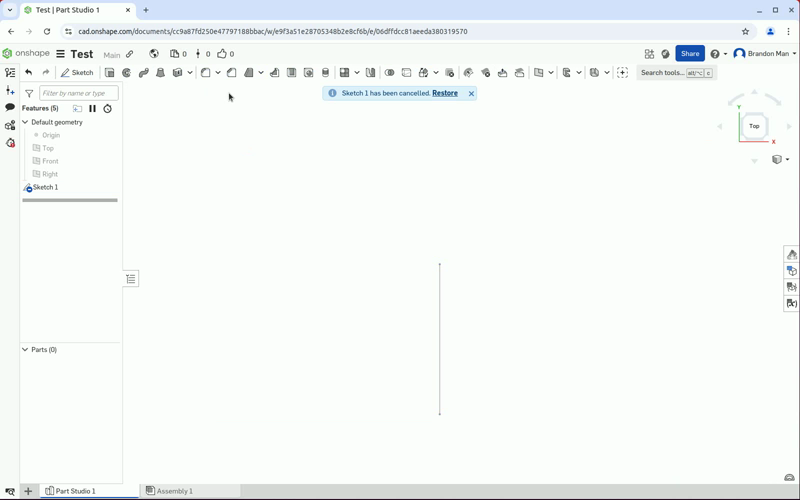
key(shift+s)
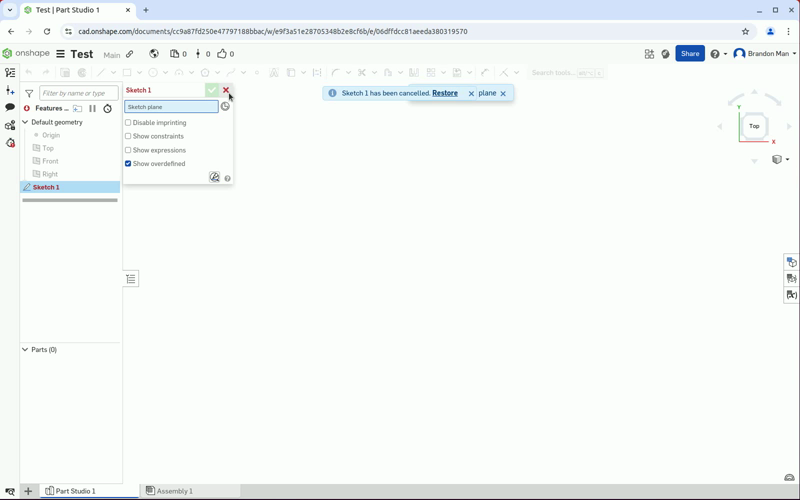
mouse_move(73, 150)
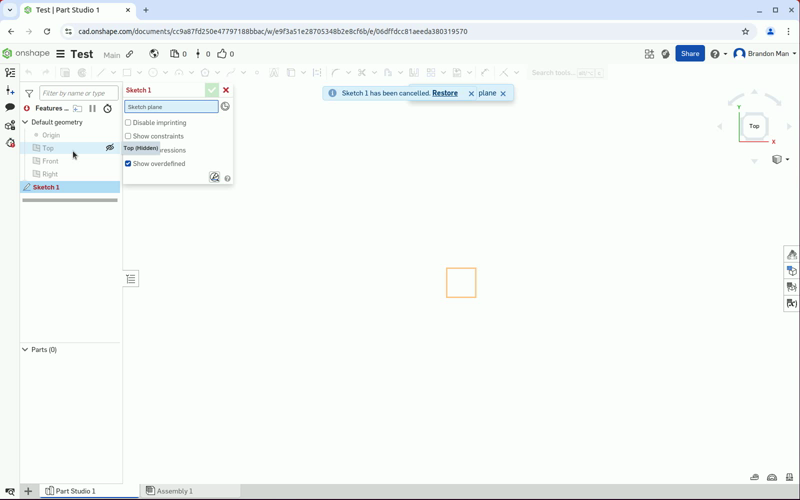
click(73, 150)
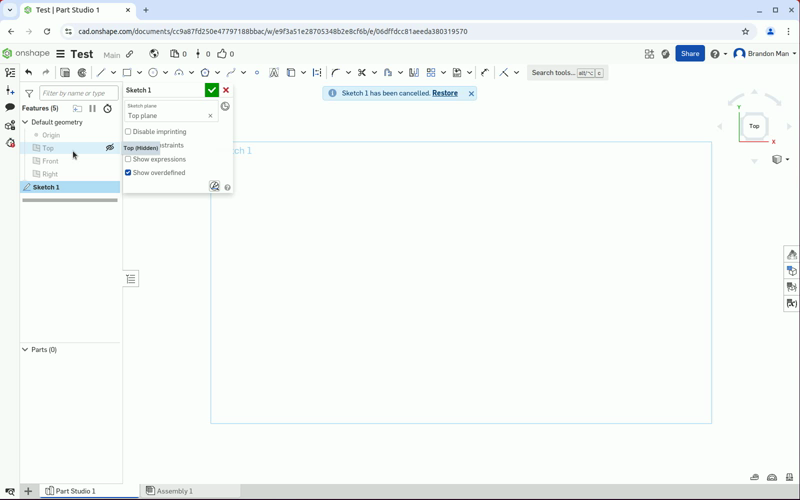
mouse_move(73, 352)
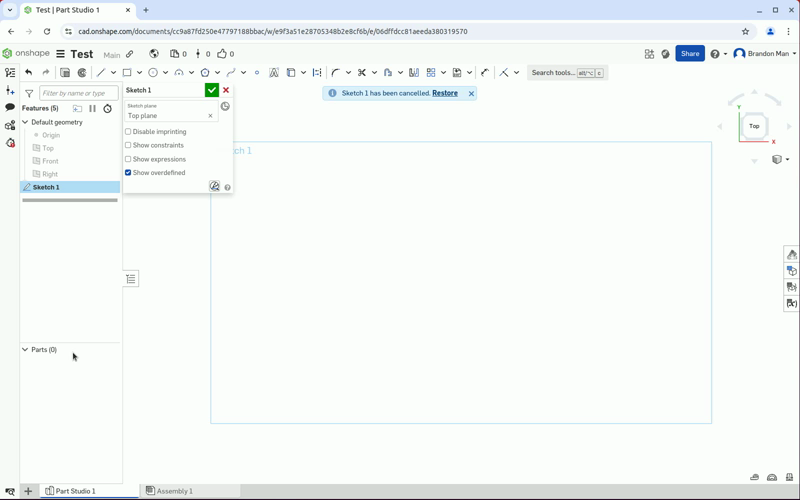
key(y)
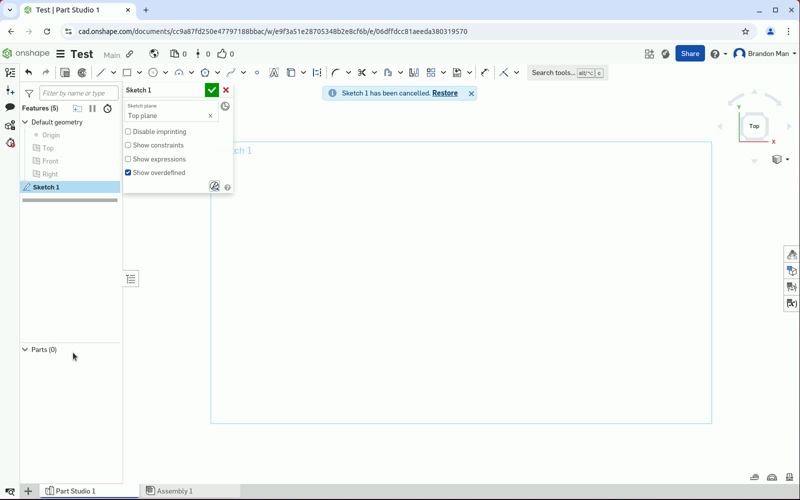
key(l)
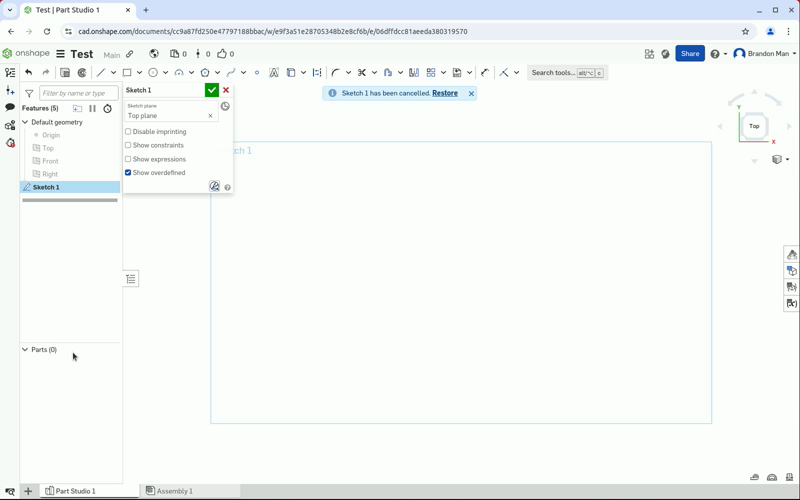
key_down(shift)
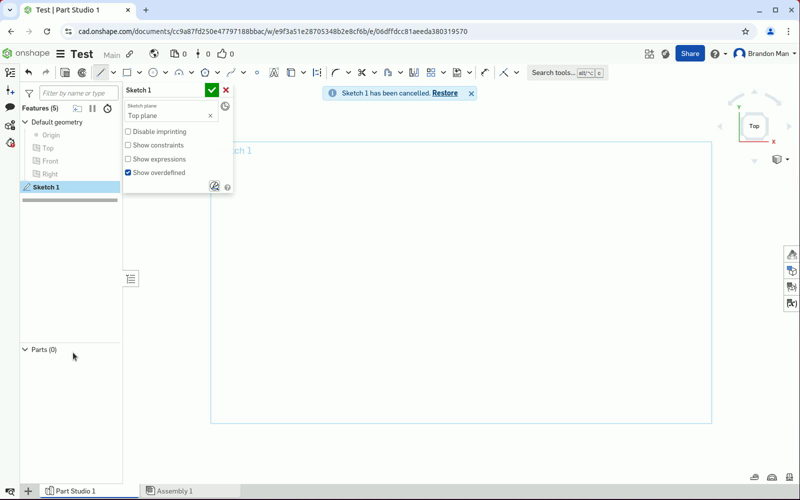
mouse_move(460, 282)
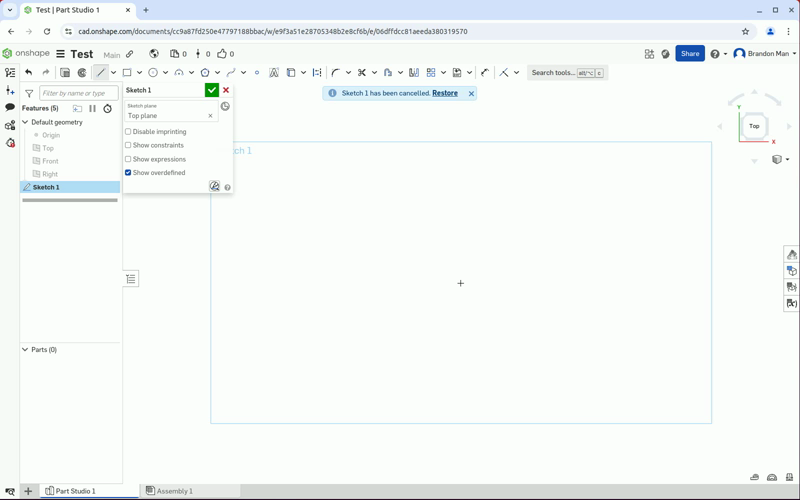
click(460, 282)
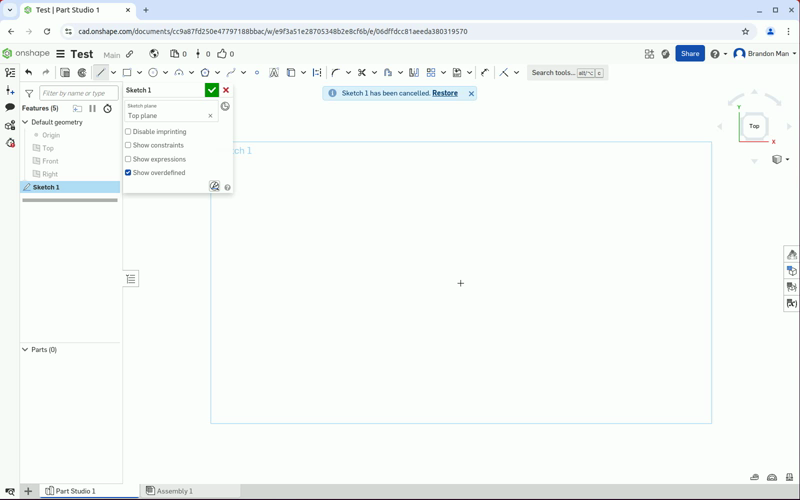
key_up(shift)
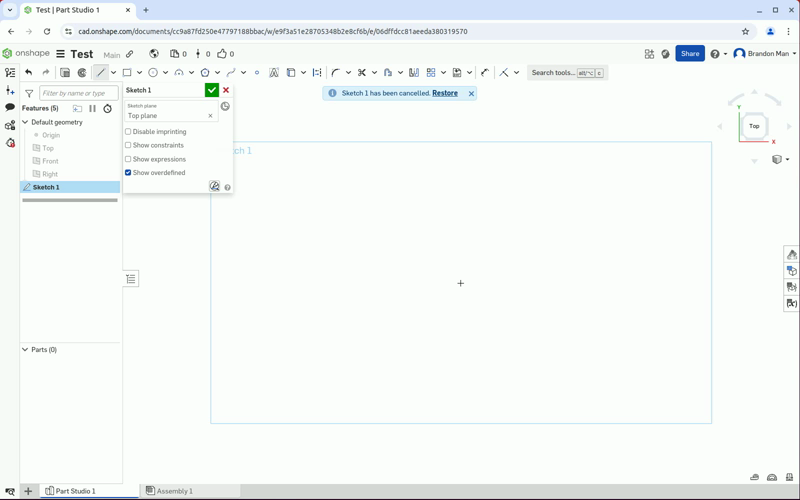
key_down(shift)
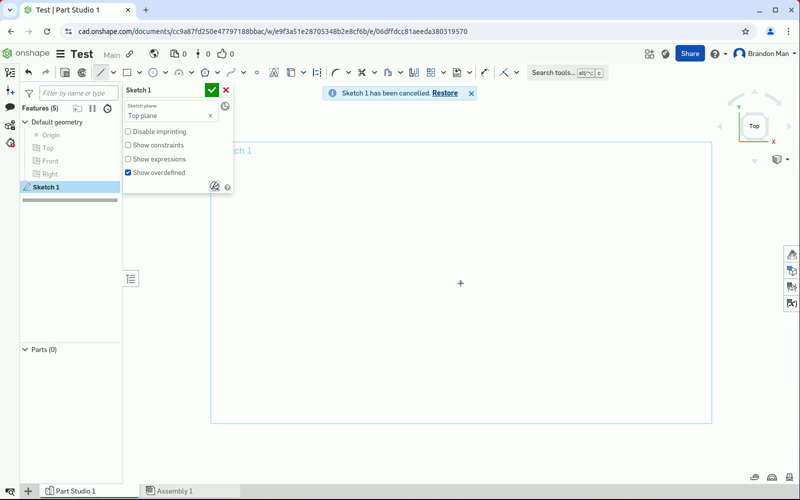
mouse_move(573, 282)
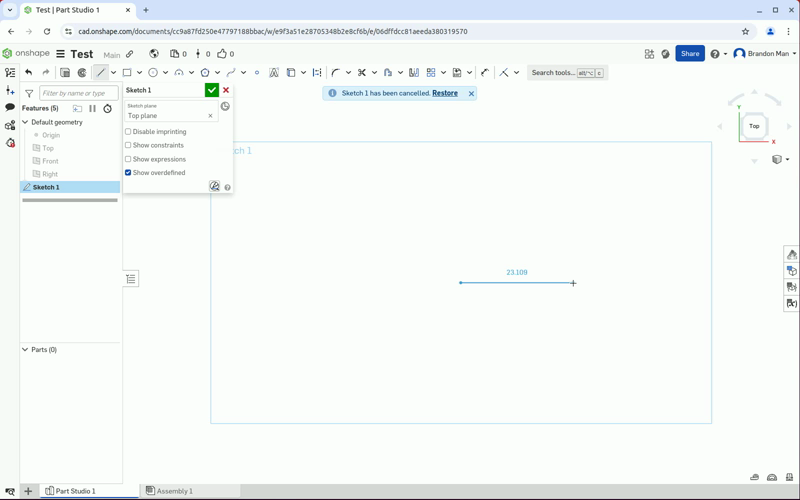
click(573, 282)
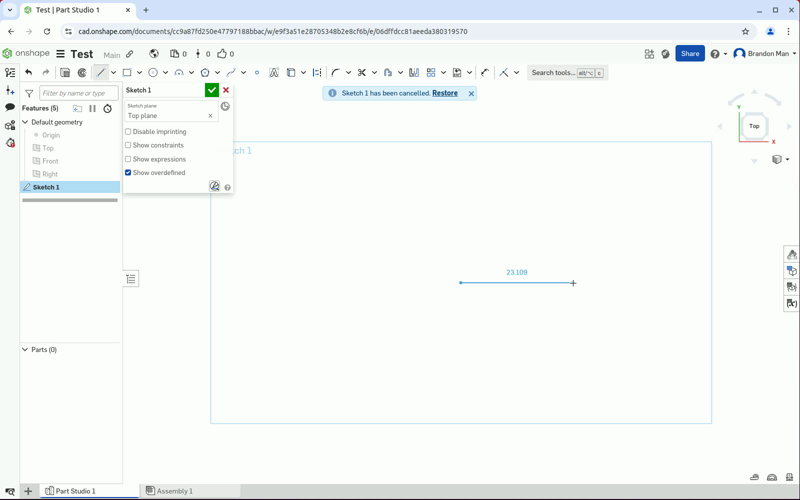
key_up(shift)
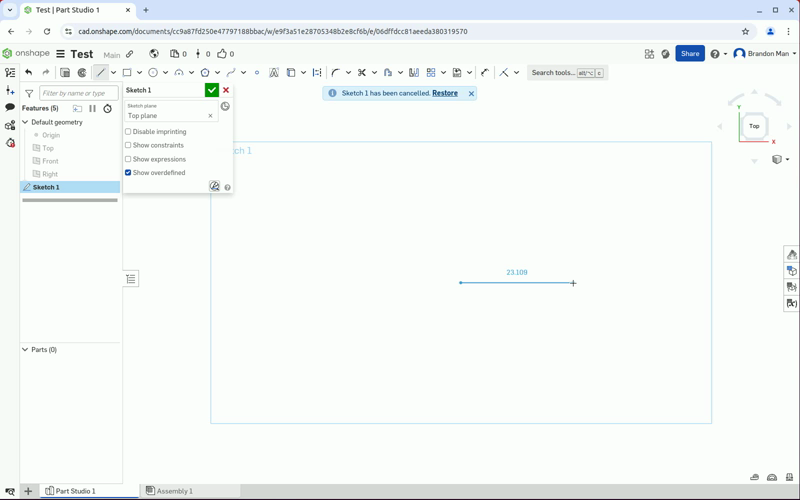
key_down(shift)
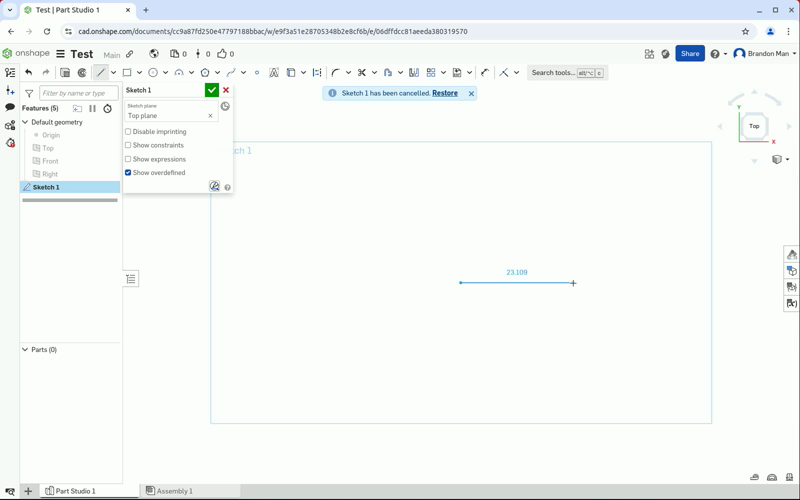
mouse_move(573, 170)
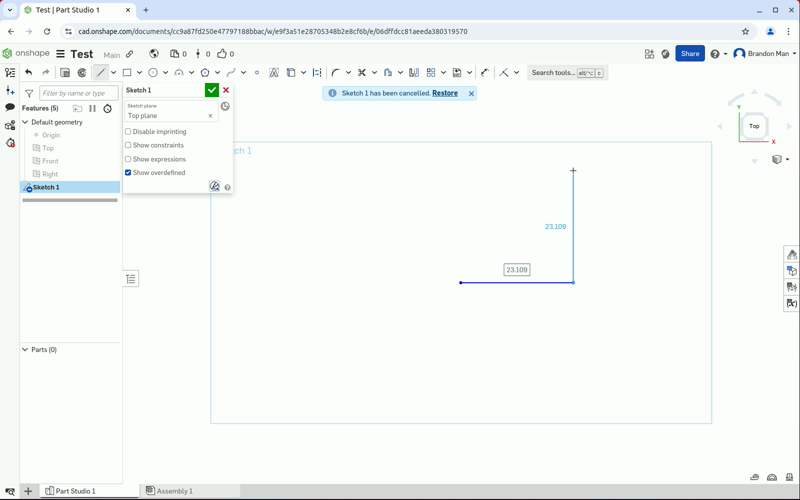
click(573, 170)
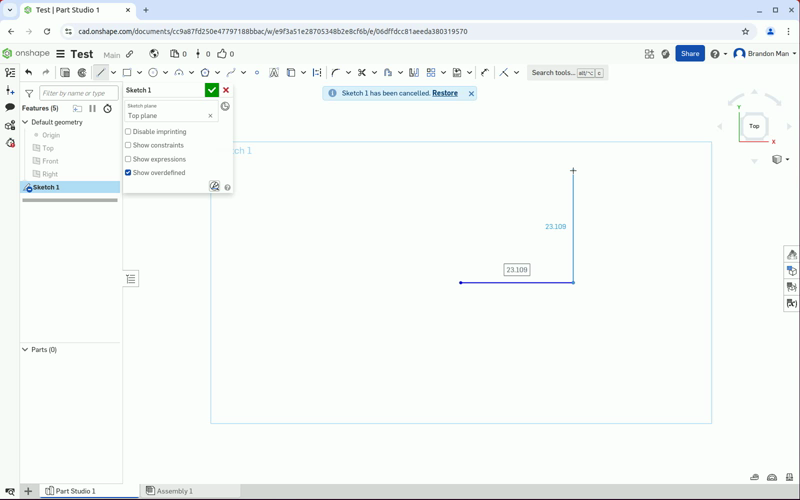
key_up(shift)
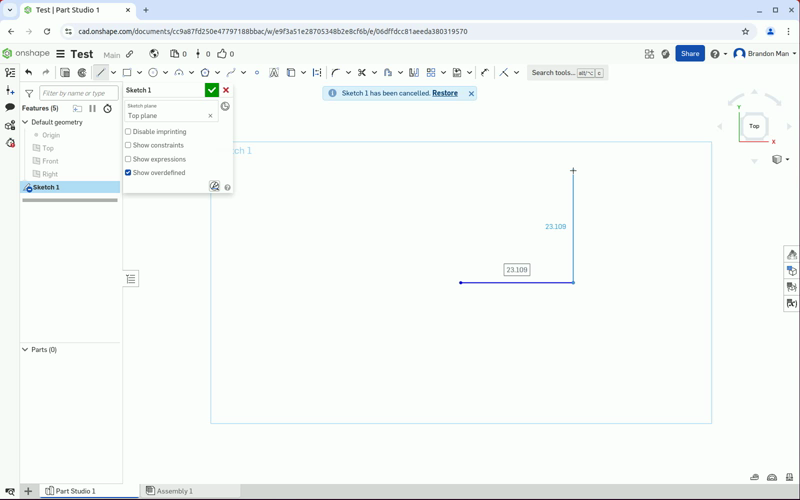
key_down(shift)
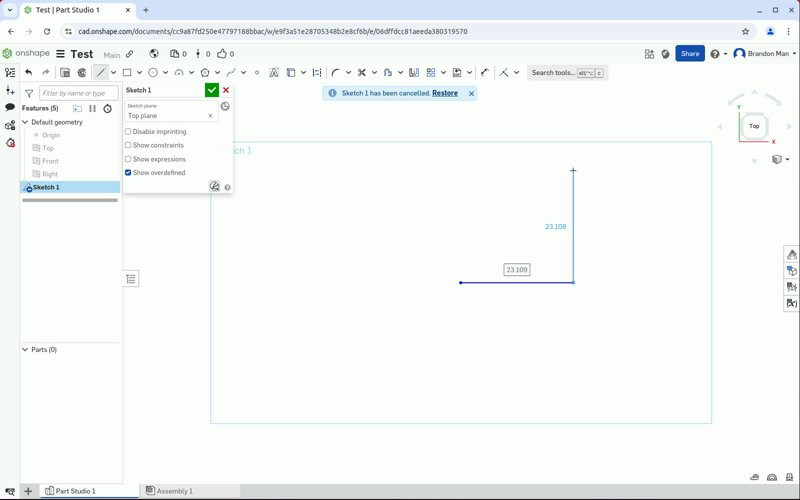
mouse_move(460, 170)
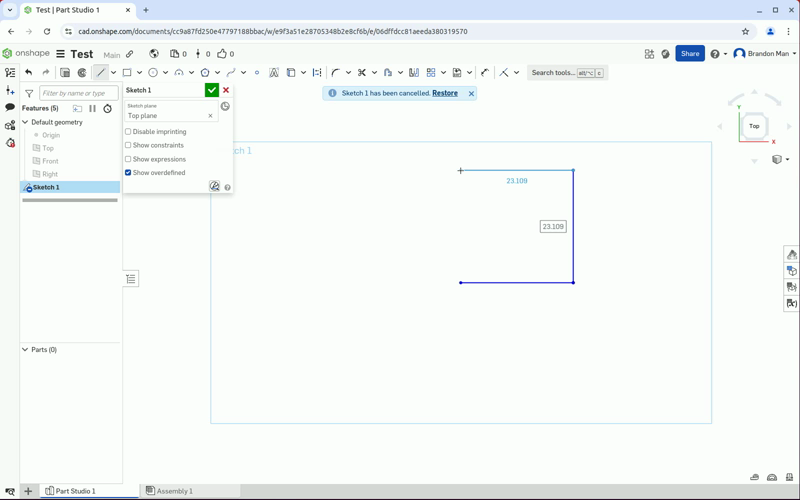
click(460, 170)
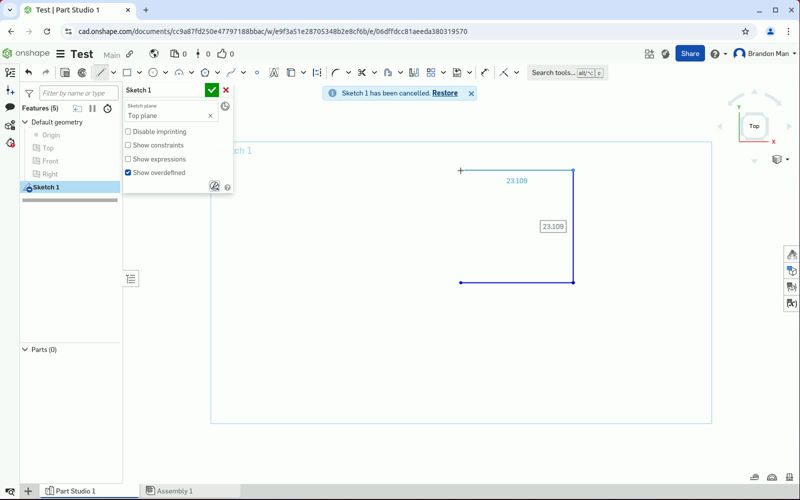
key_up(shift)
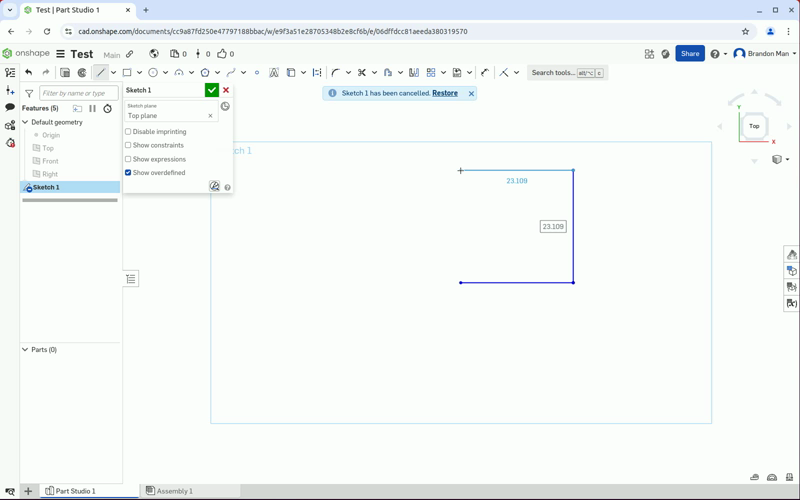
key_down(shift)
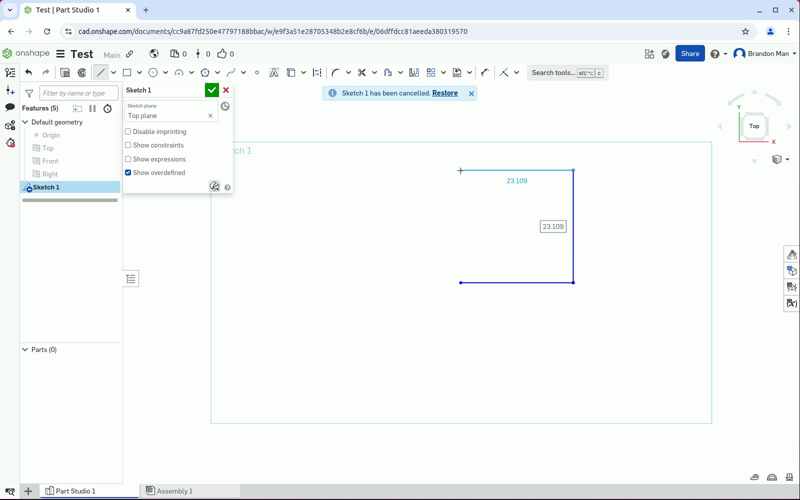
mouse_move(460, 282)
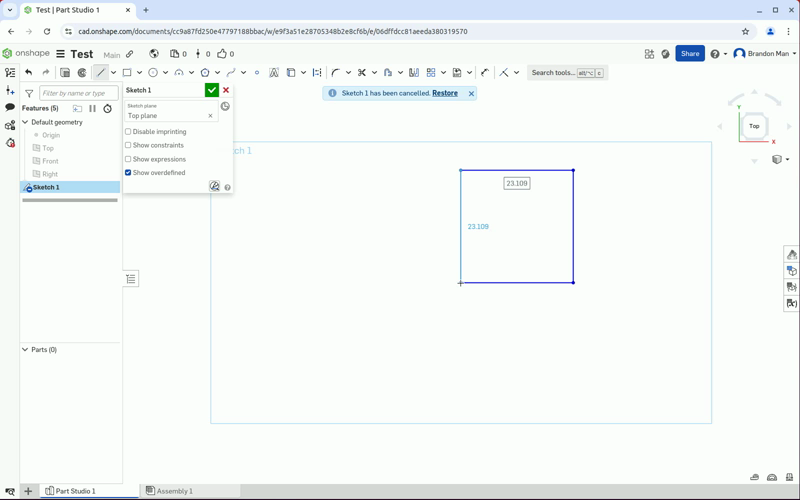
key_up(shift)
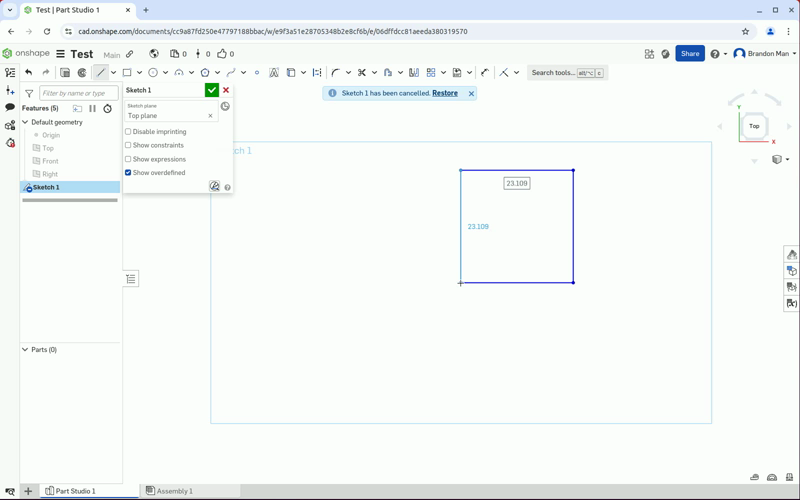
click(460, 282)
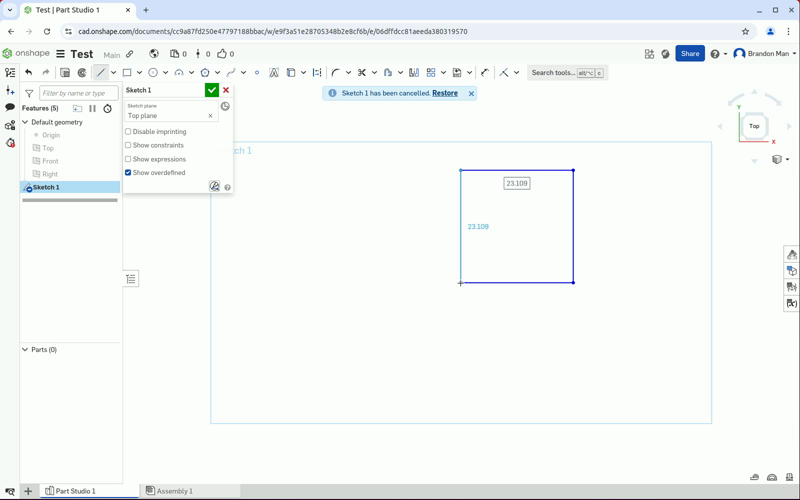
key(esc)
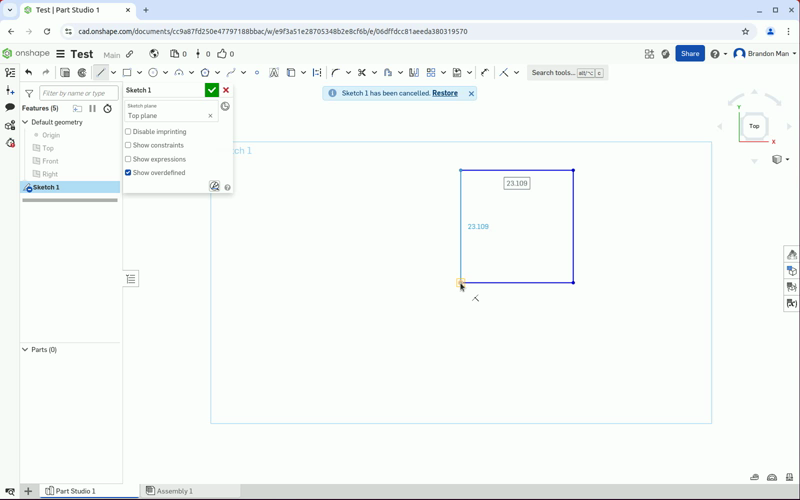
mouse_move(544, 272)
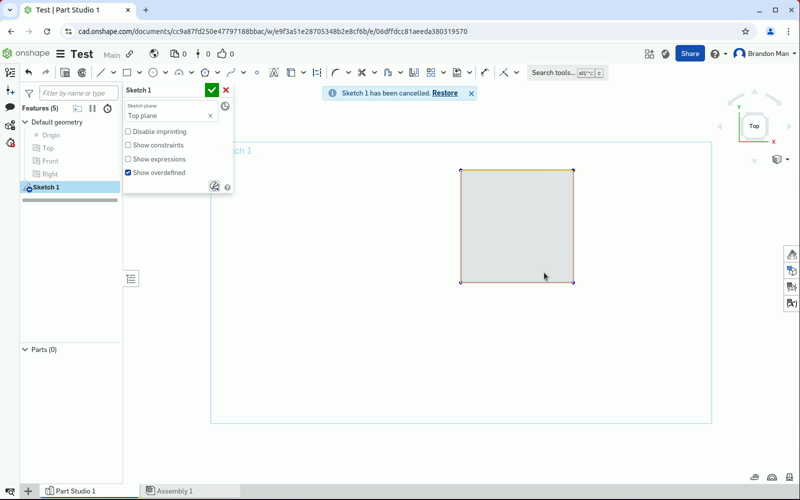
click(544, 272)
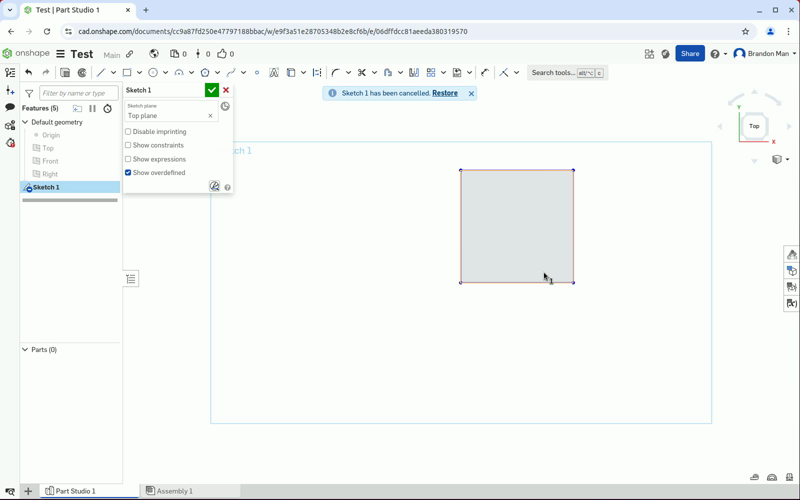
mouse_move(73, 352)
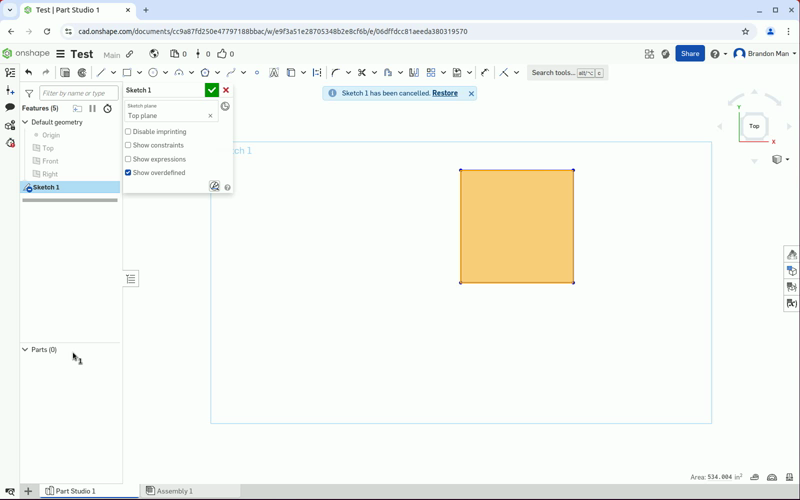
key(shift+y)
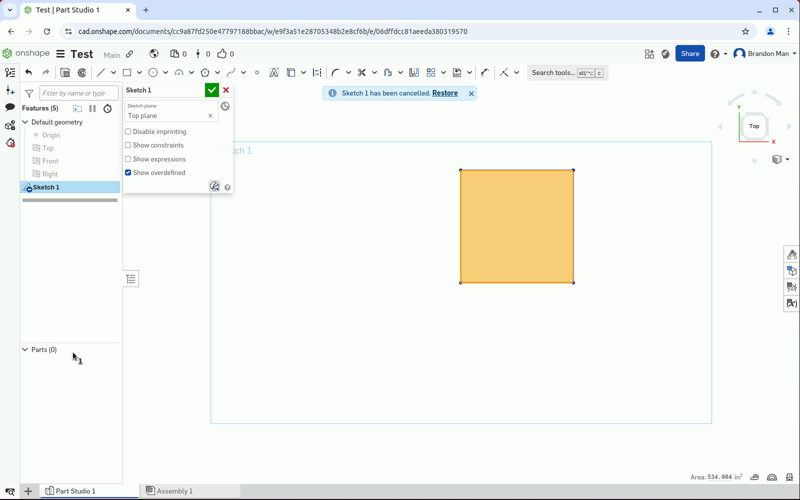
key(shift+e)
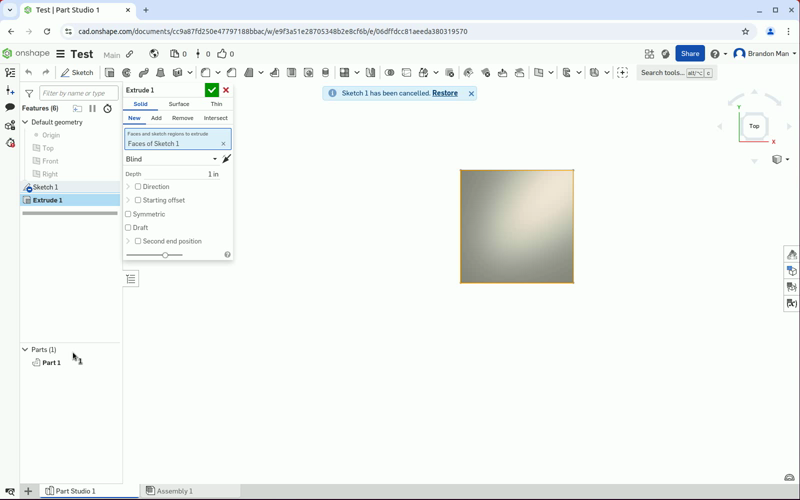
mouse_move(143, 106)
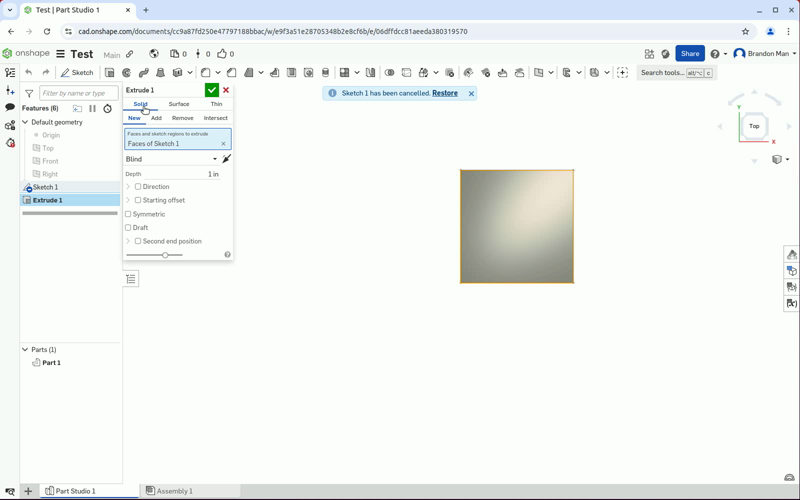
click(143, 106)
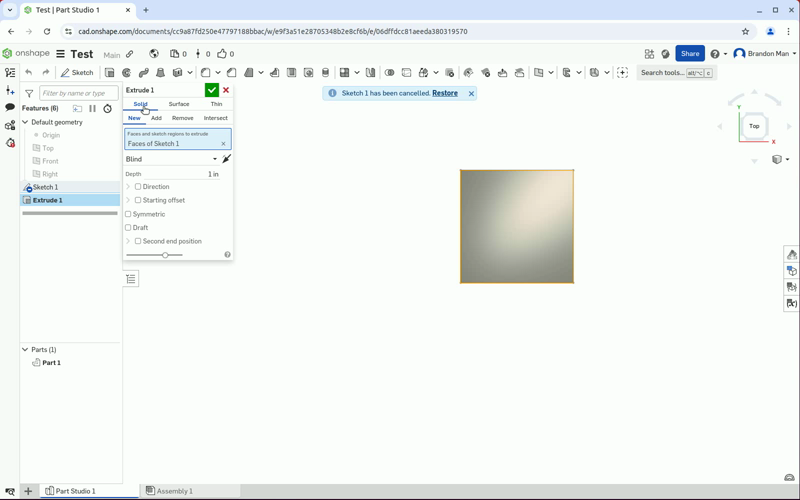
mouse_move(137, 120)
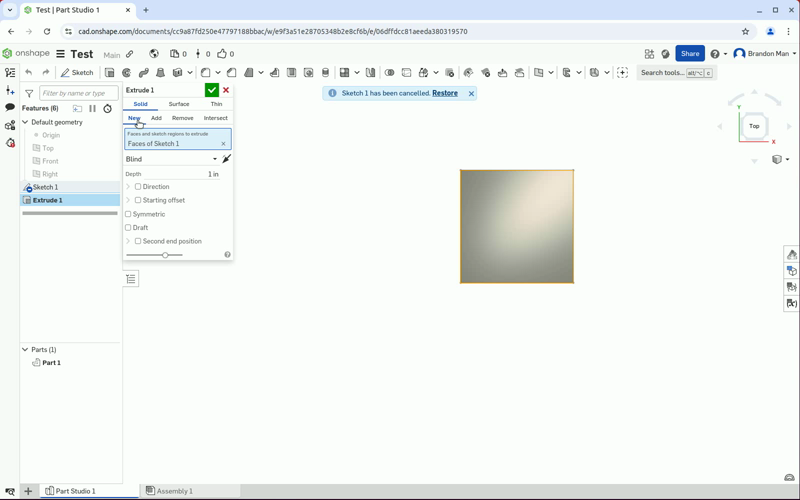
click(137, 120)
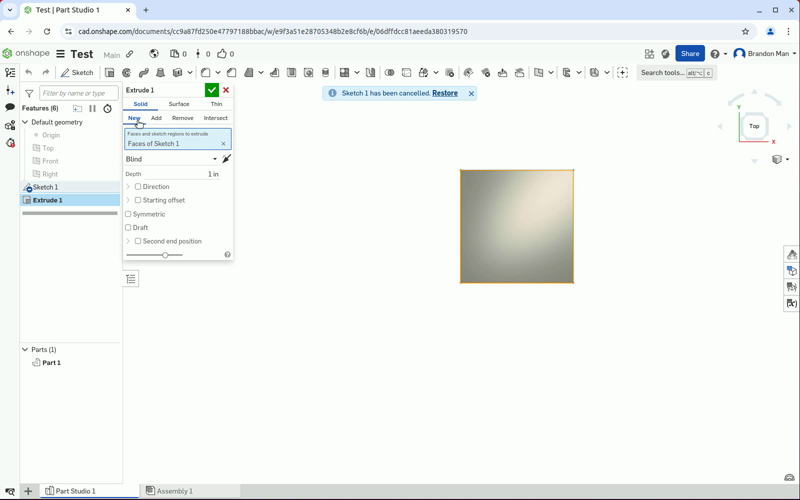
key(tab, 4)
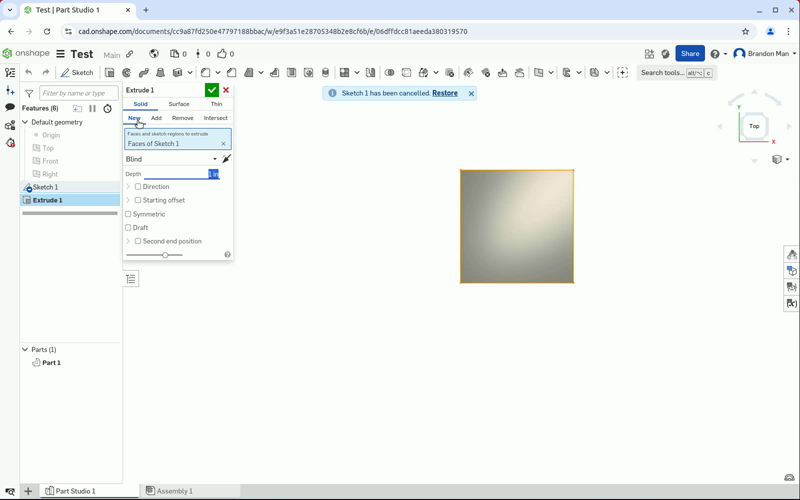
text(4.574)
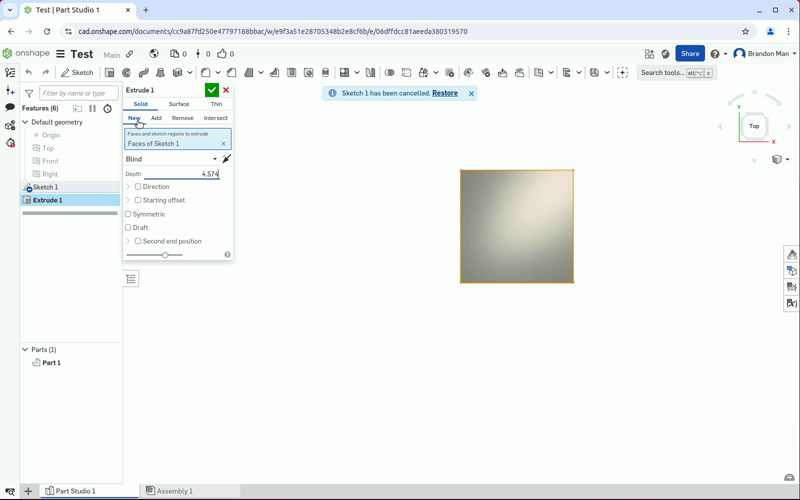
key(enter)
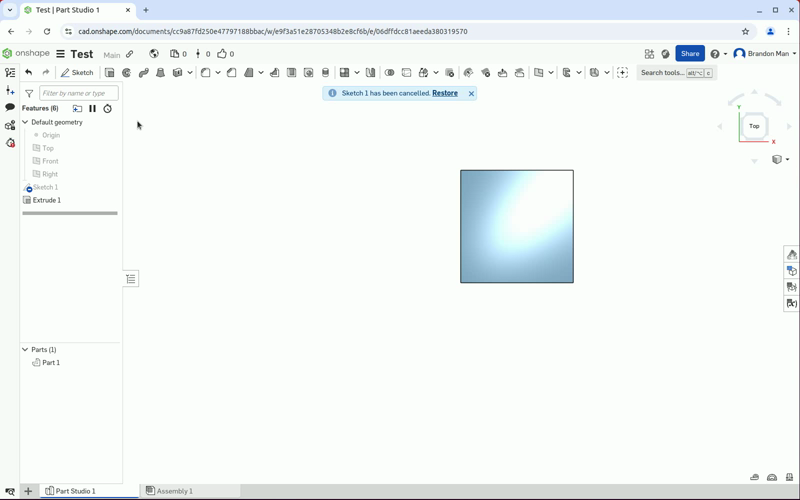
key(shift+h)
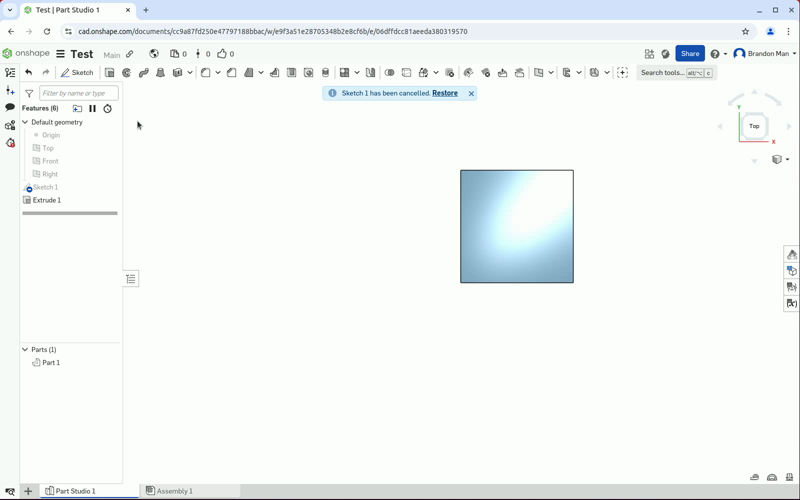
key(shift+h)
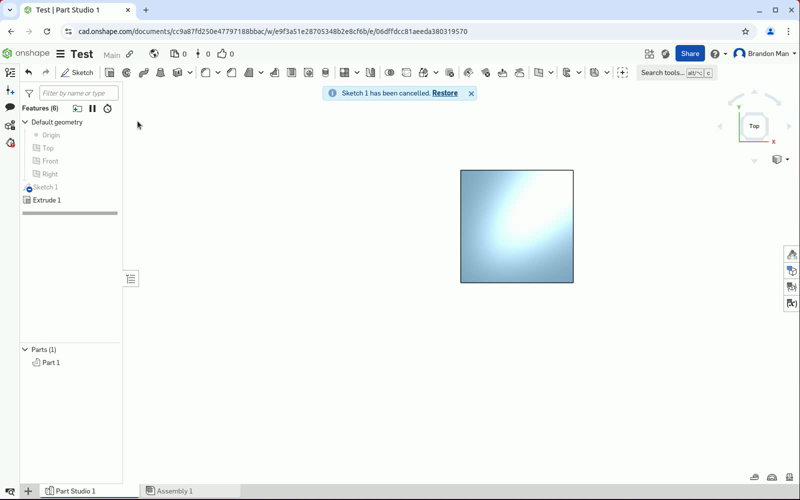
mouse_move(73, 189)
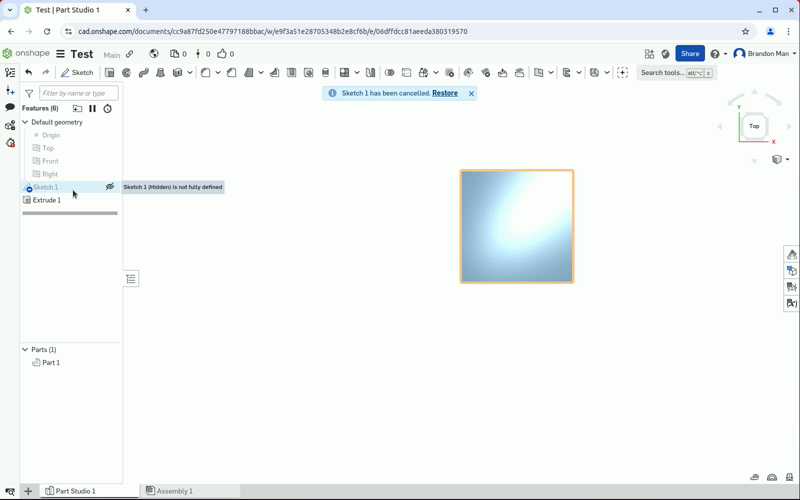
click(73, 189)
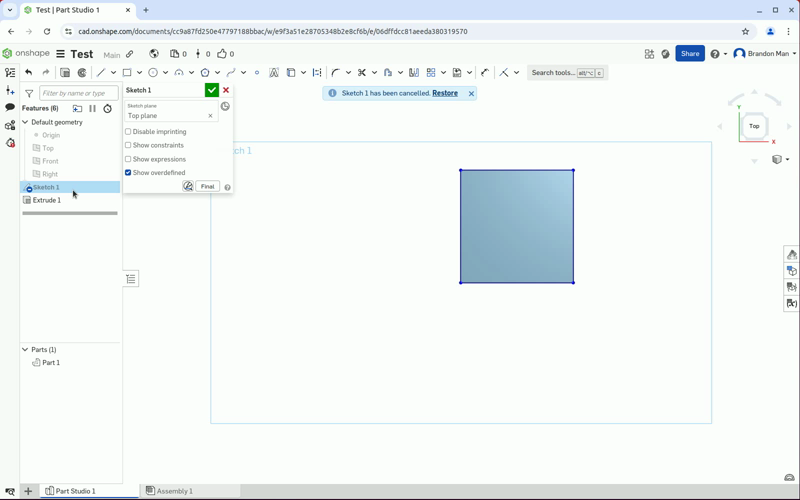
mouse_move(229, 92)
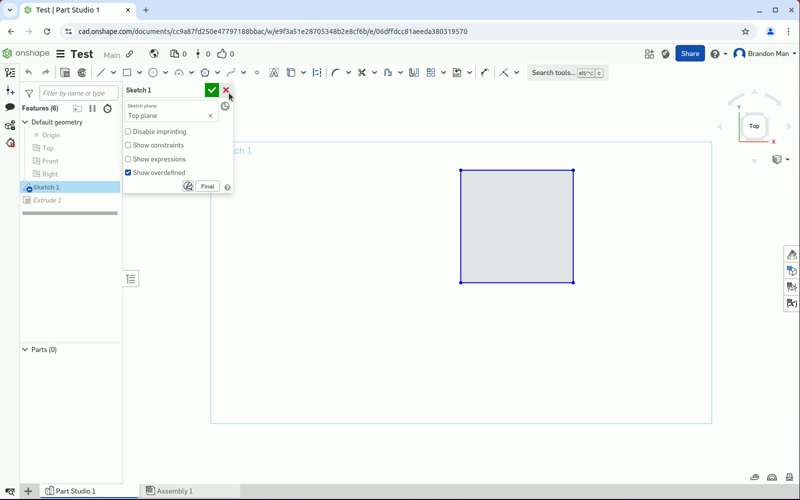
click(229, 92)
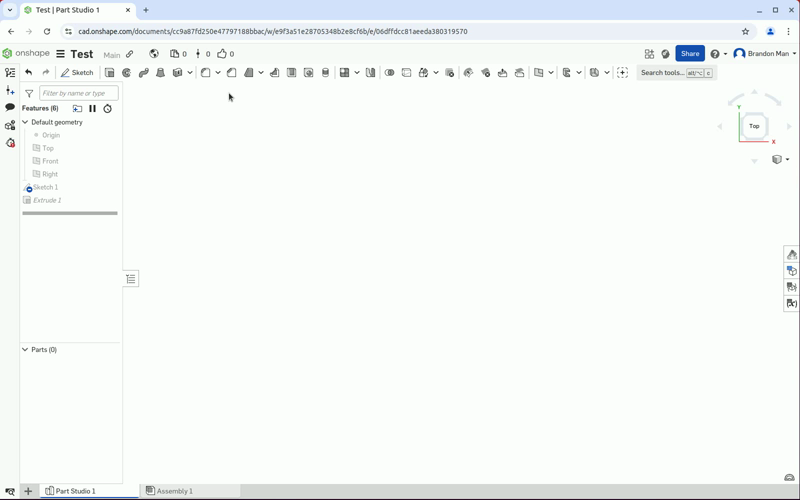
mouse_move(541, 75)
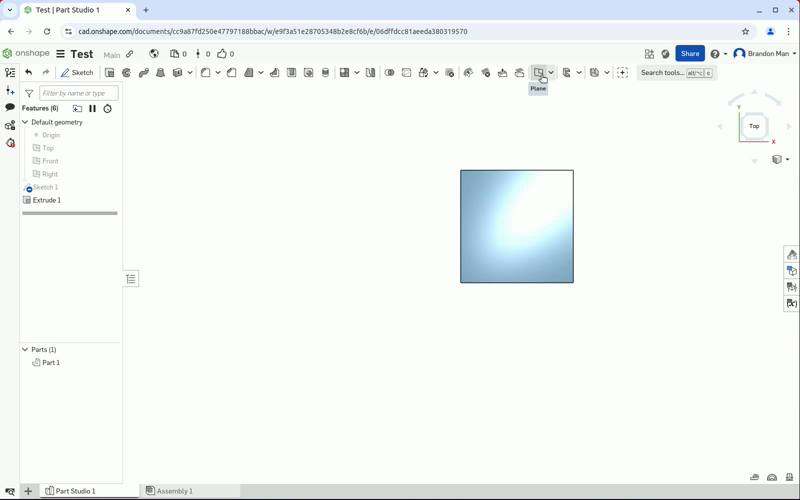
click(541, 75)
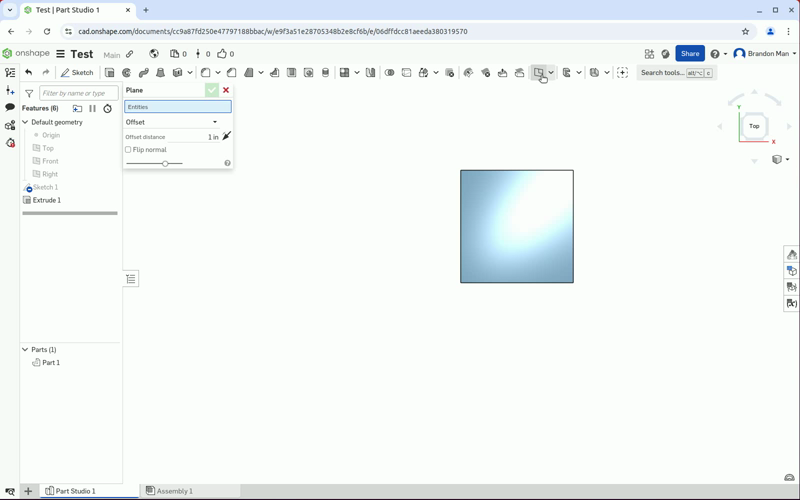
mouse_move(73, 150)
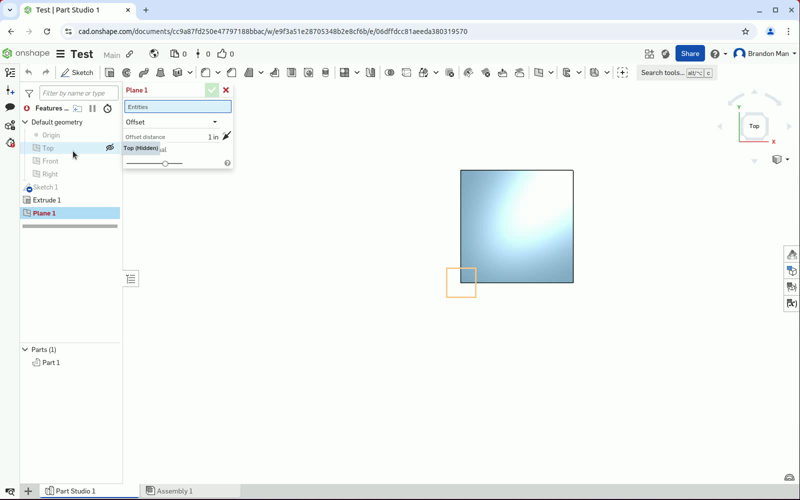
click(73, 150)
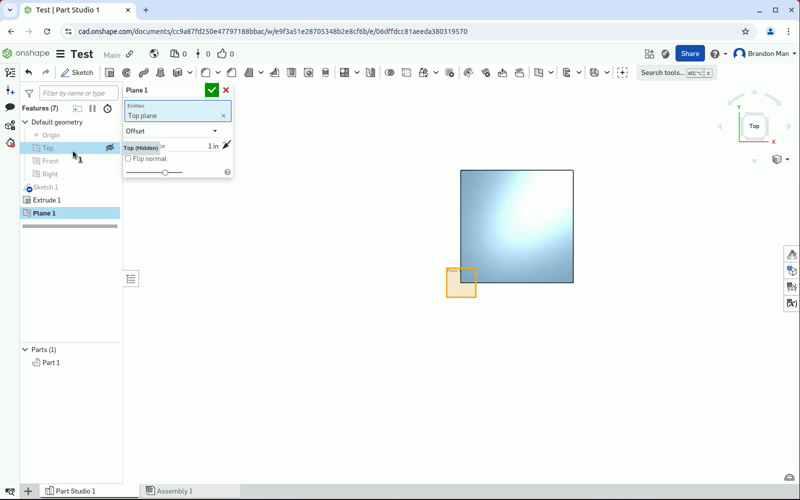
key(tab, 2)
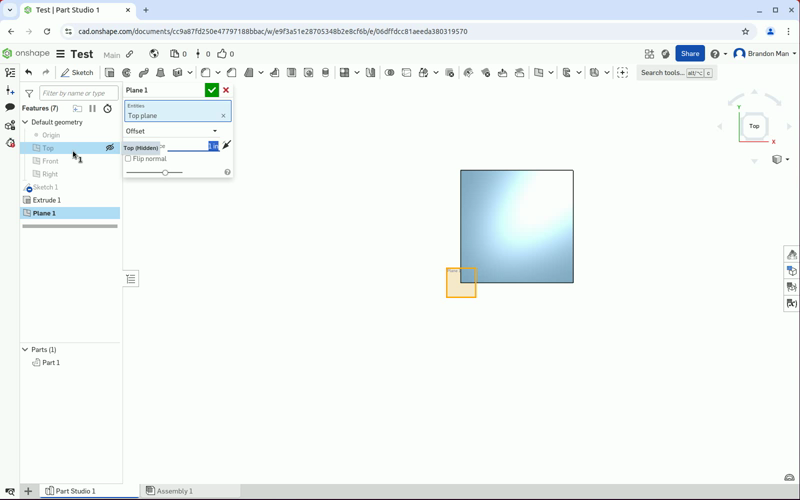
text(4.56)
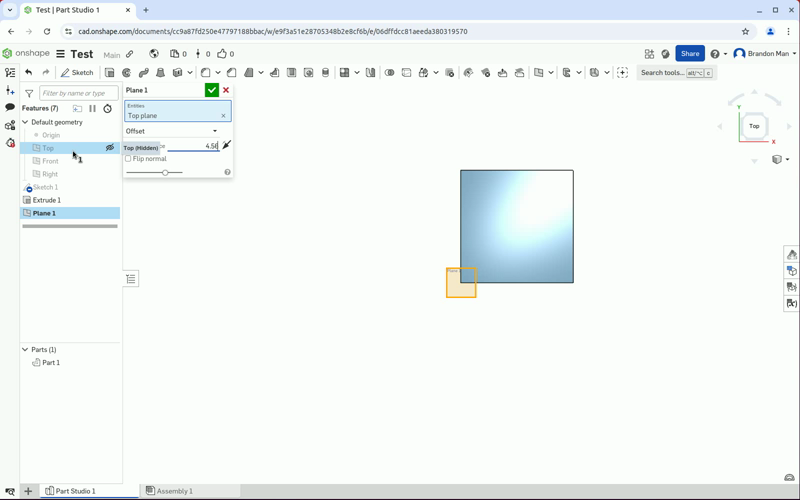
key(enter, 2)
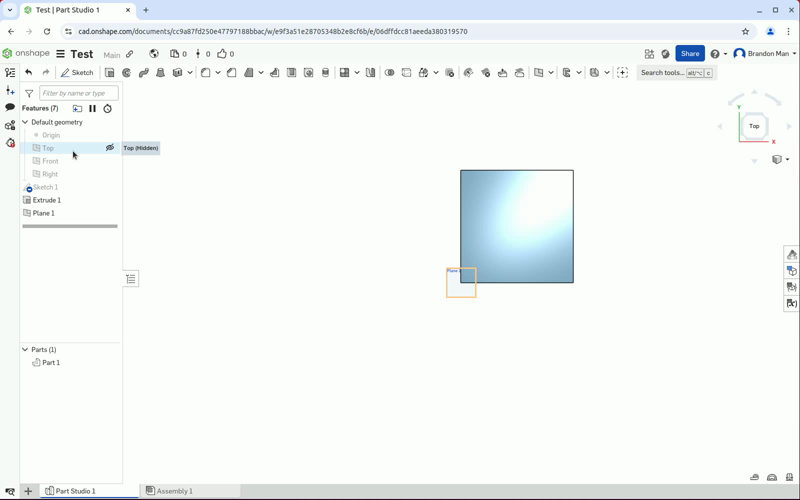
key(shift+s)
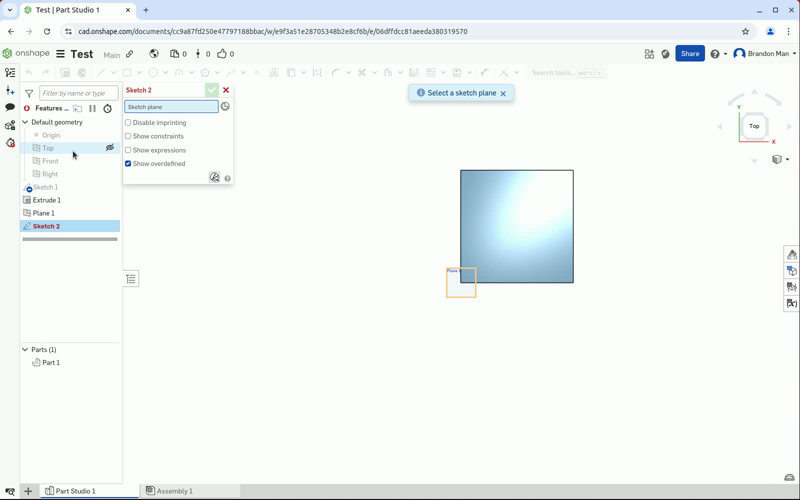
mouse_move(73, 215)
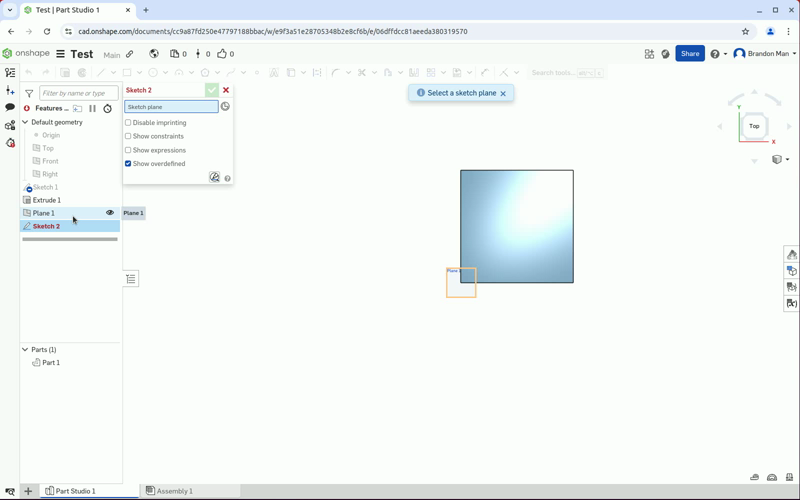
click(73, 215)
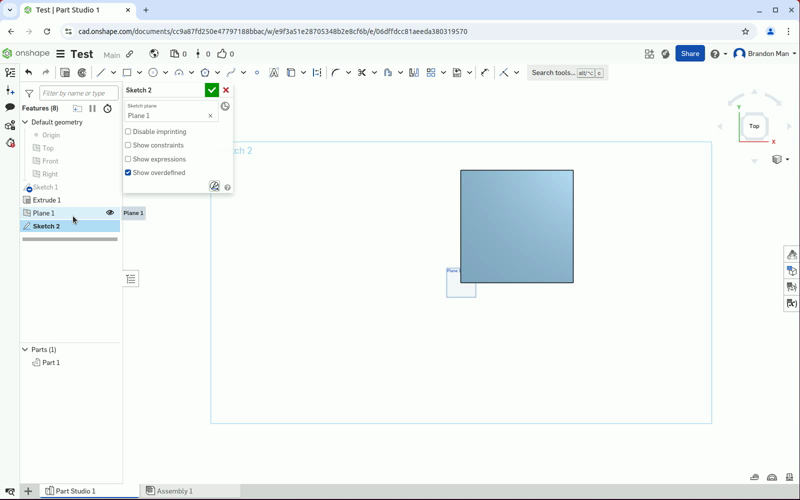
mouse_move(73, 352)
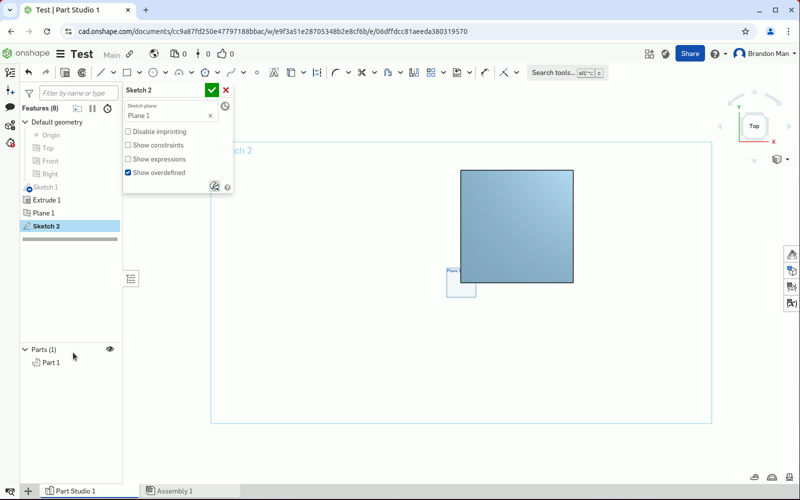
key(y)
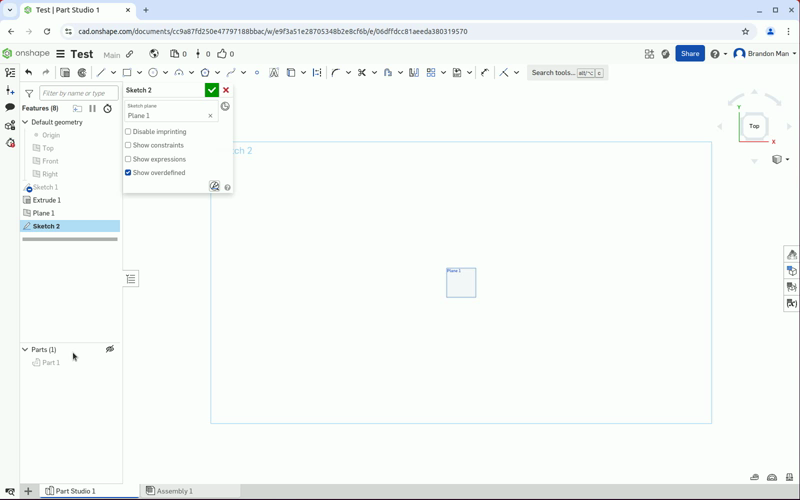
key(a)
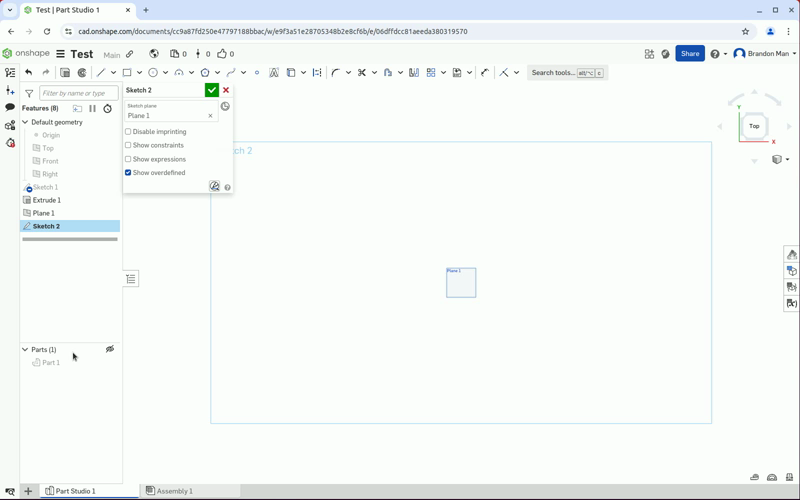
key_down(shift)
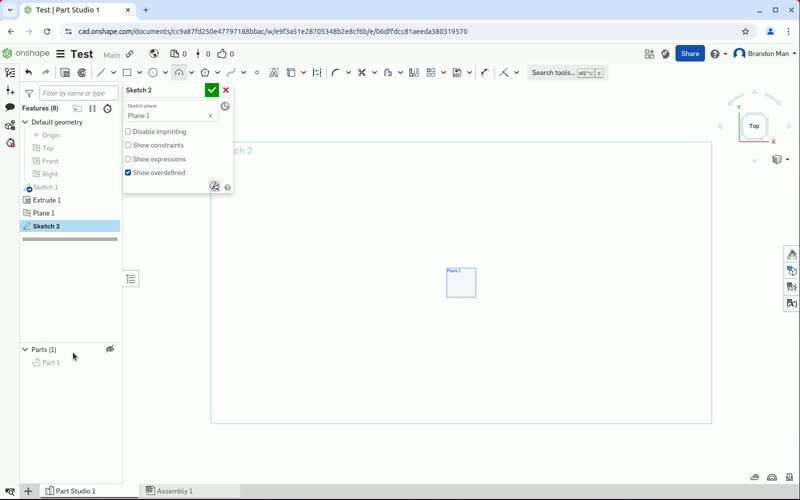
mouse_move(472, 226)
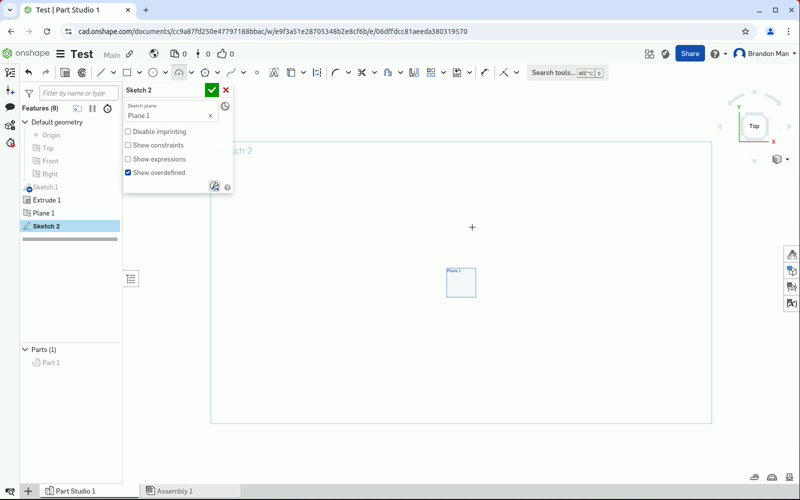
click(472, 226)
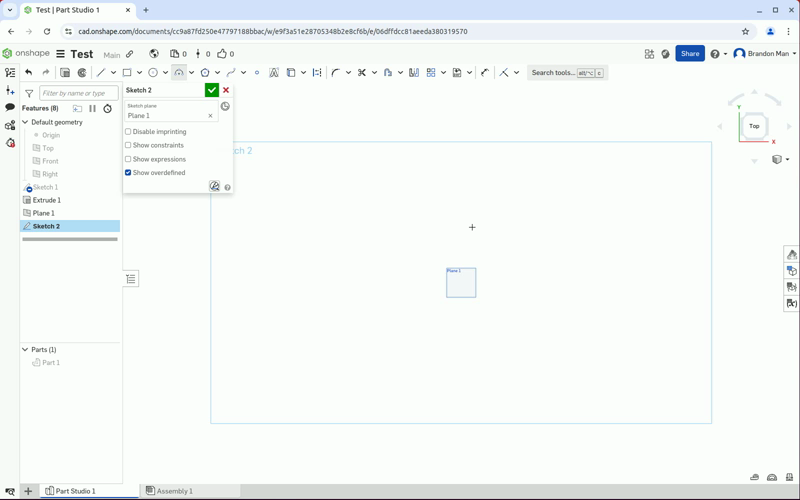
key_up(shift)
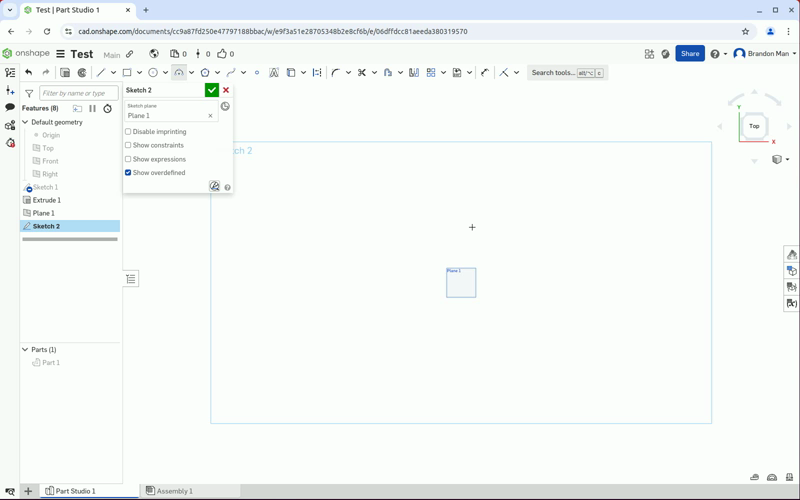
key_down(shift)
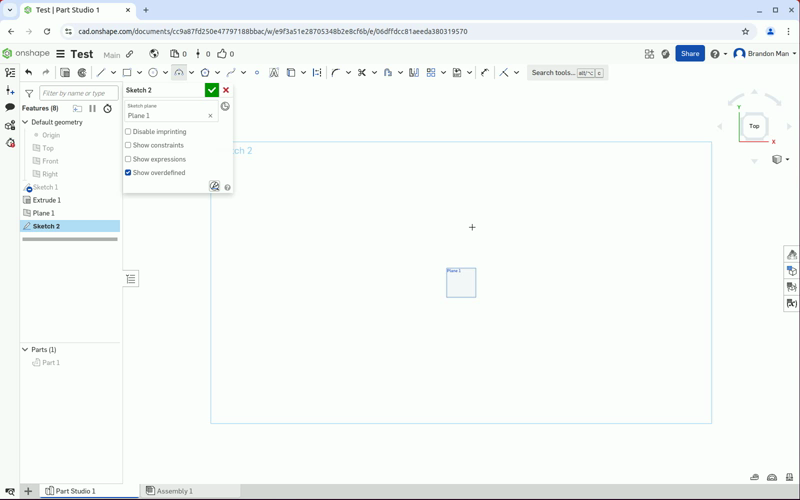
mouse_move(495, 249)
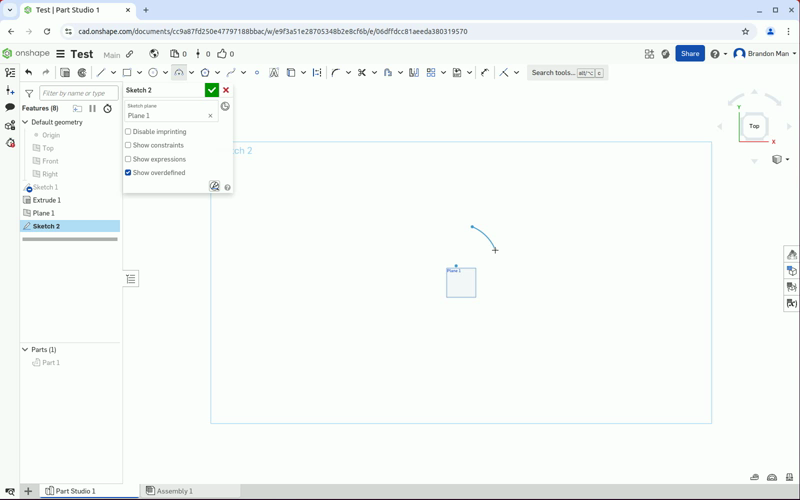
click(495, 249)
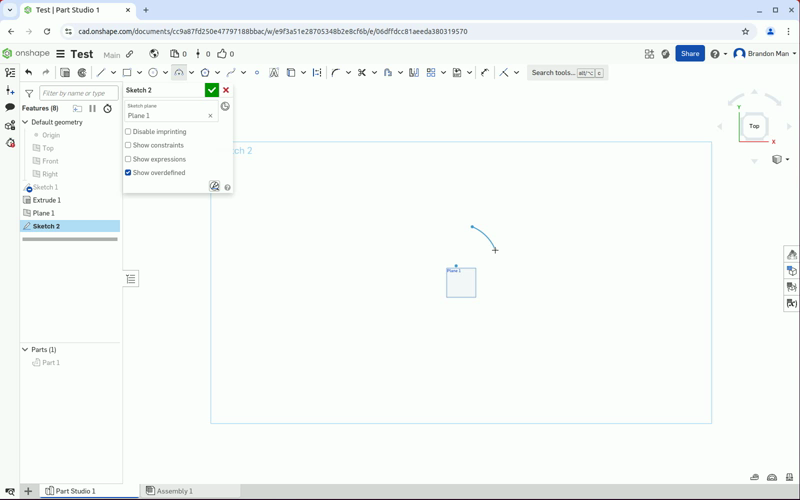
mouse_move(479, 242)
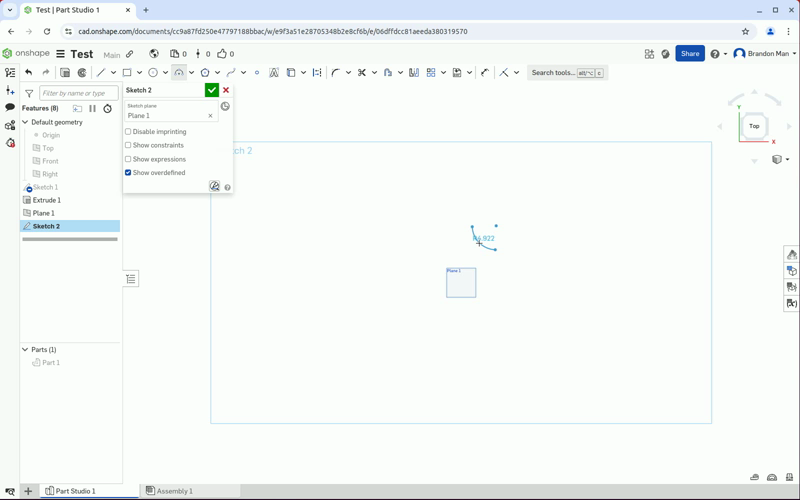
click(479, 242)
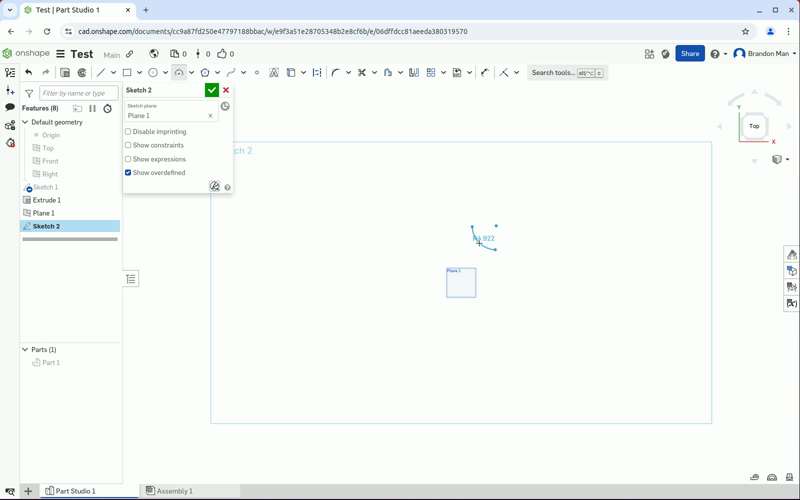
key_up(shift)
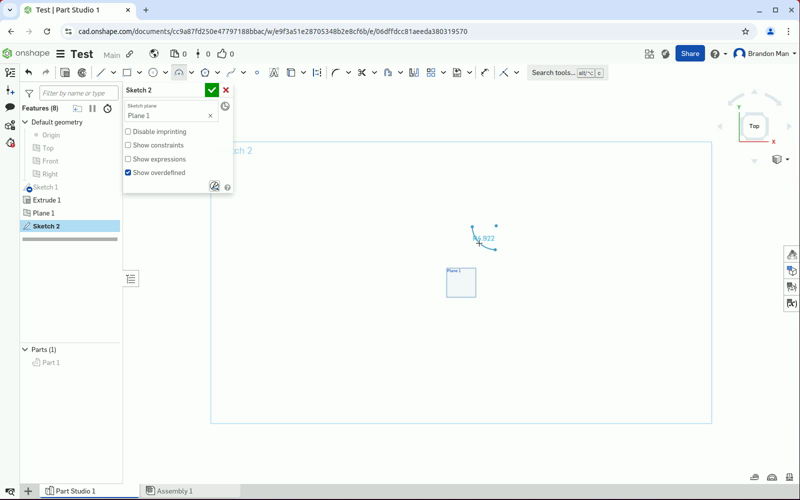
key(esc)
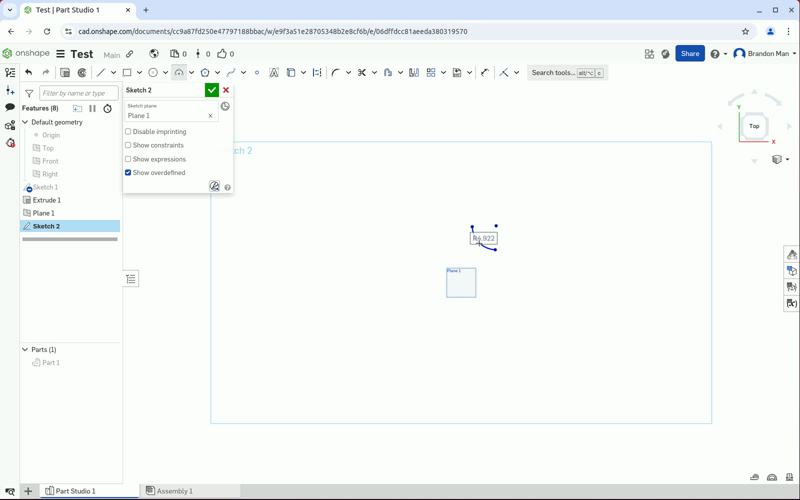
key(l)
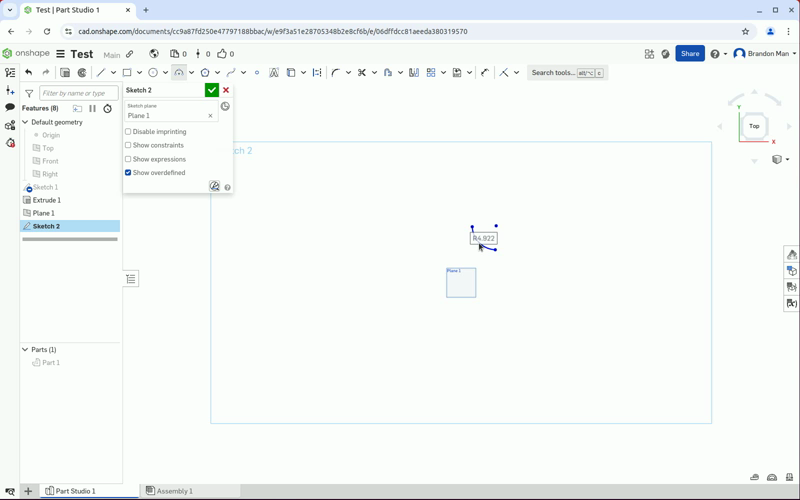
mouse_move(495, 249)
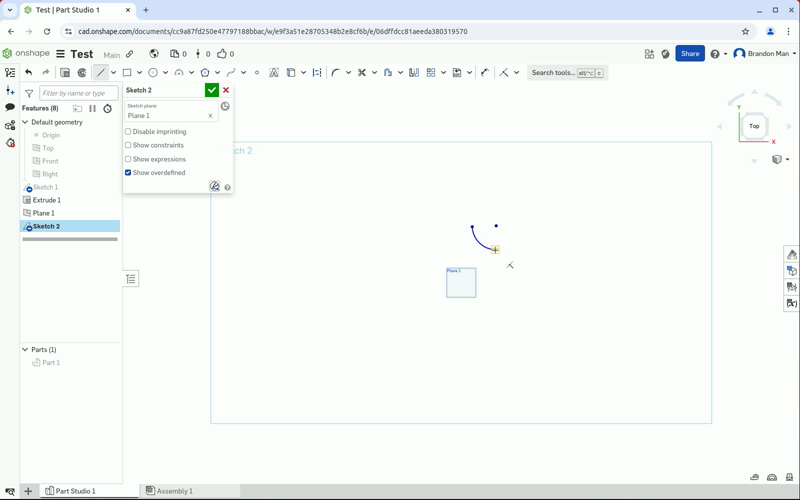
click(495, 249)
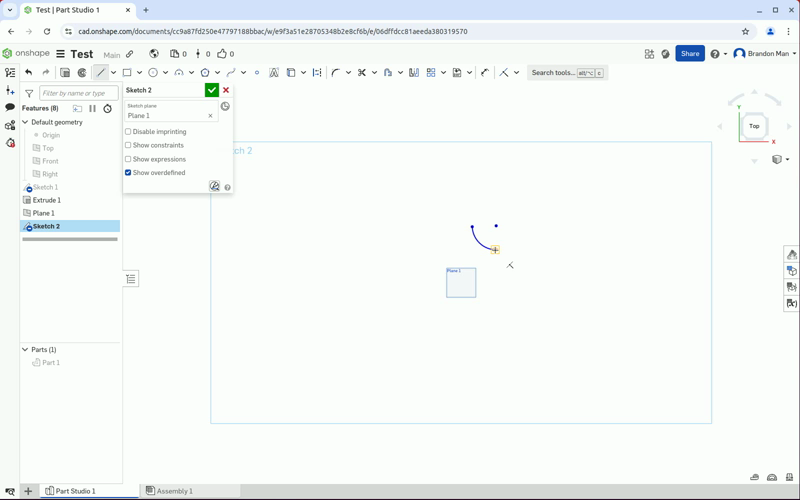
key_down(shift)
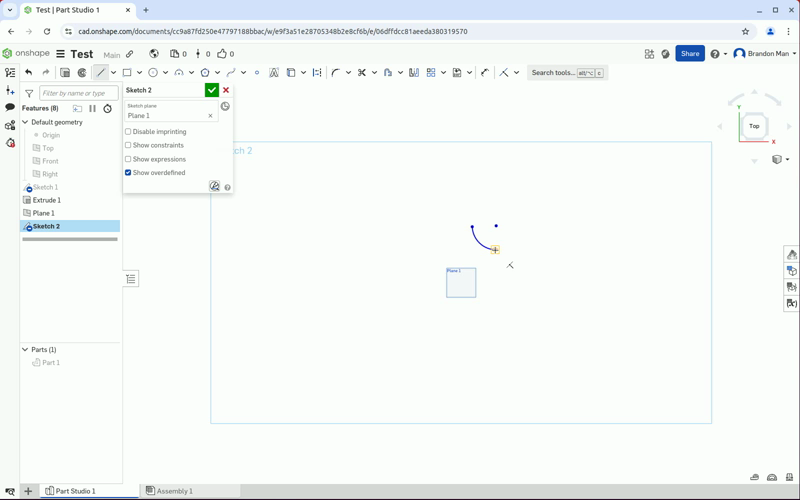
mouse_move(525, 249)
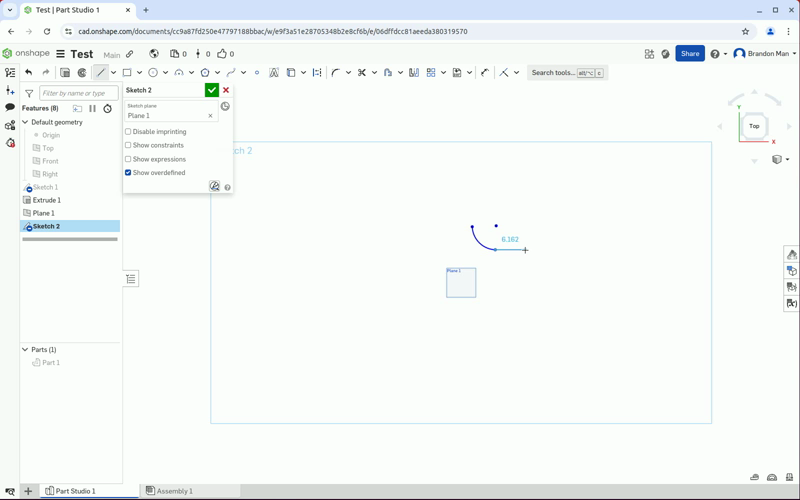
mouse_move(540, 249)
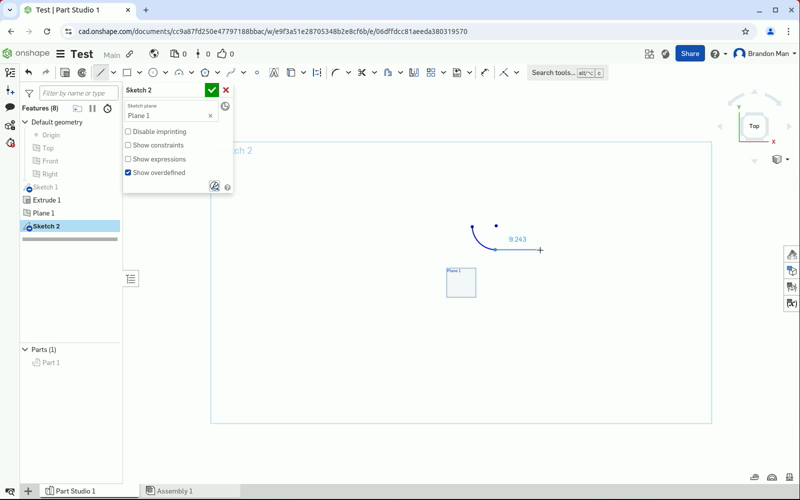
click(540, 249)
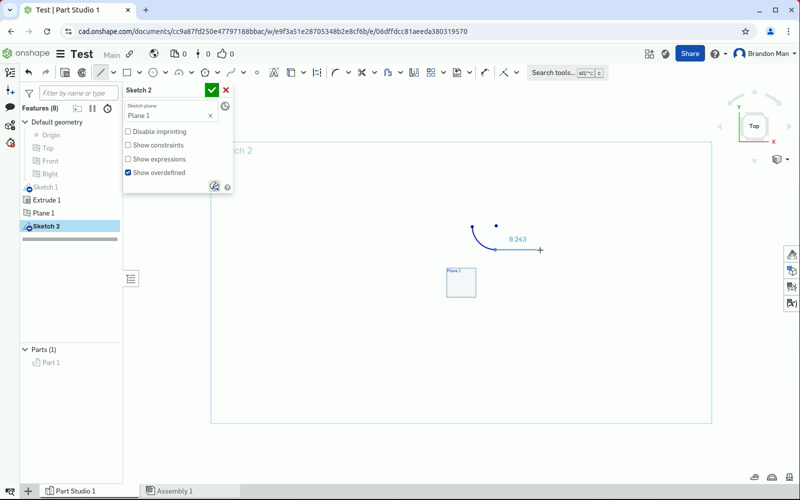
key_up(shift)
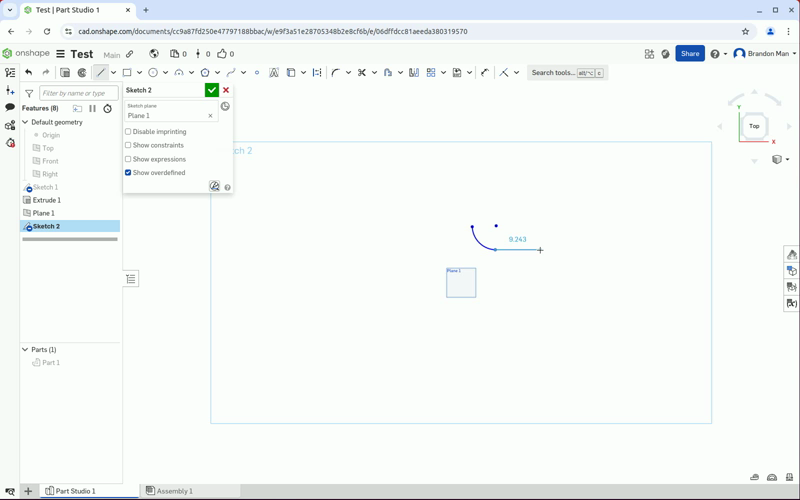
key(esc)
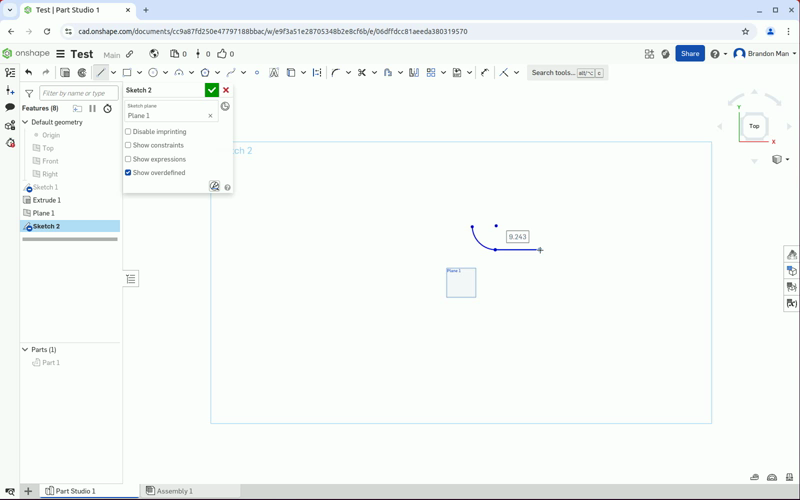
key(a)
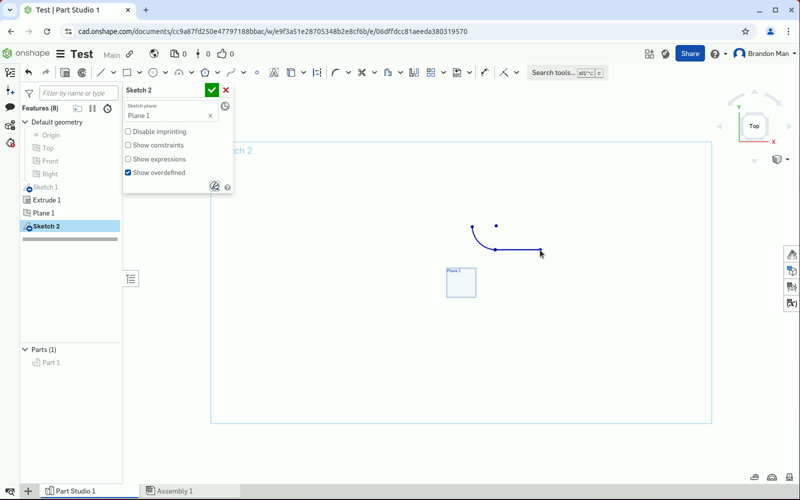
mouse_move(540, 249)
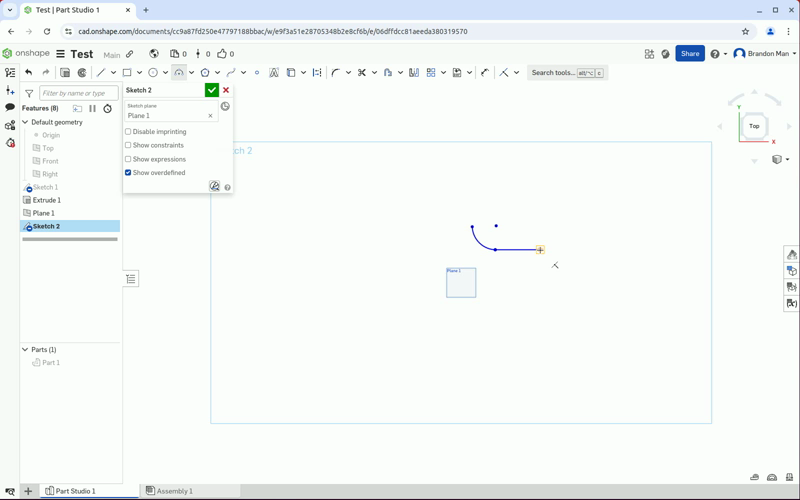
click(540, 249)
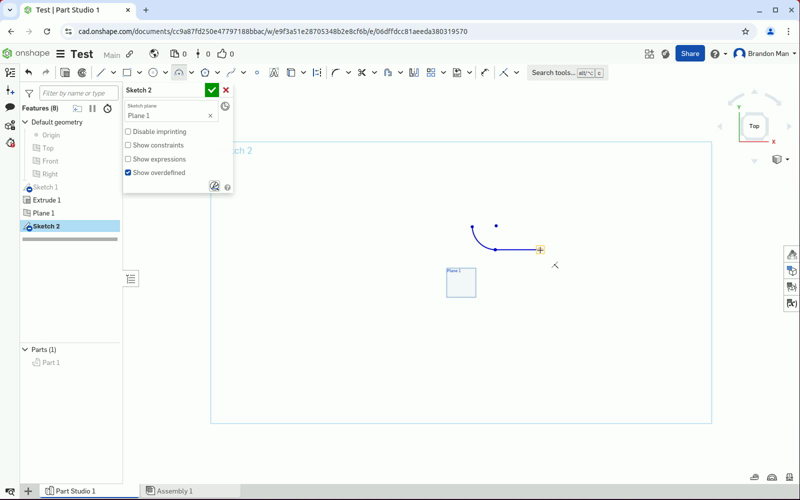
key_down(shift)
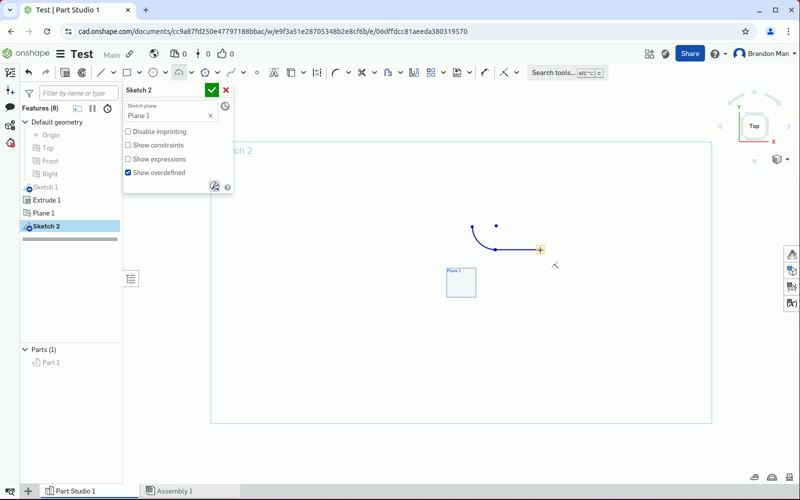
mouse_move(563, 226)
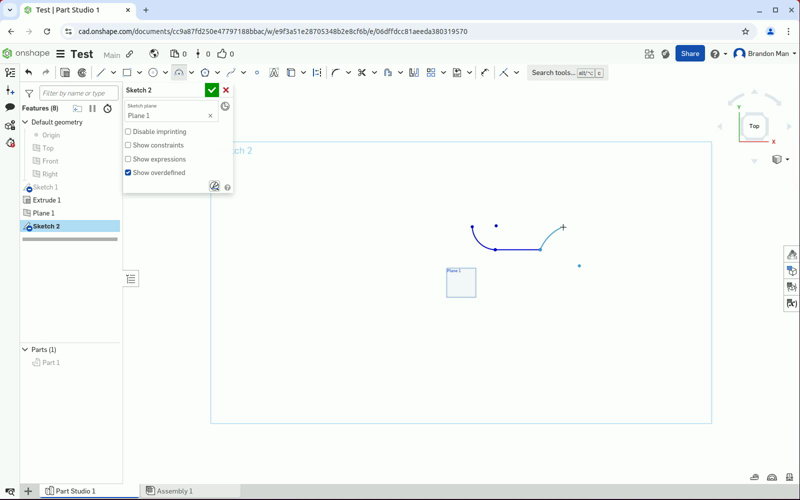
click(563, 226)
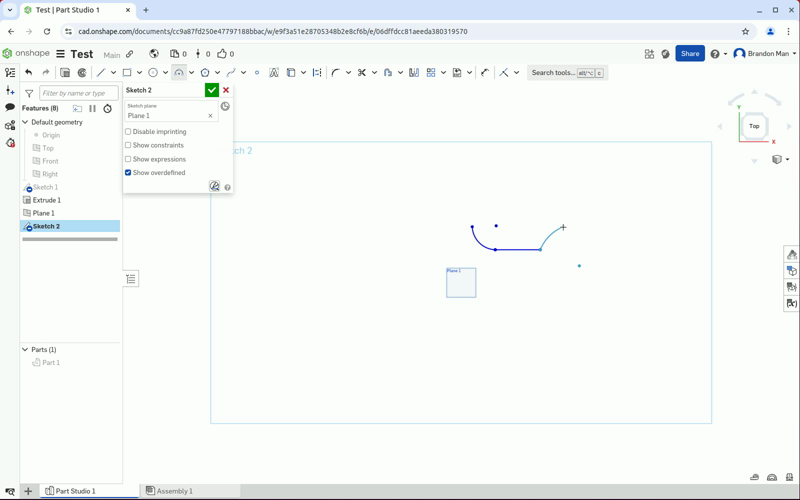
mouse_move(556, 242)
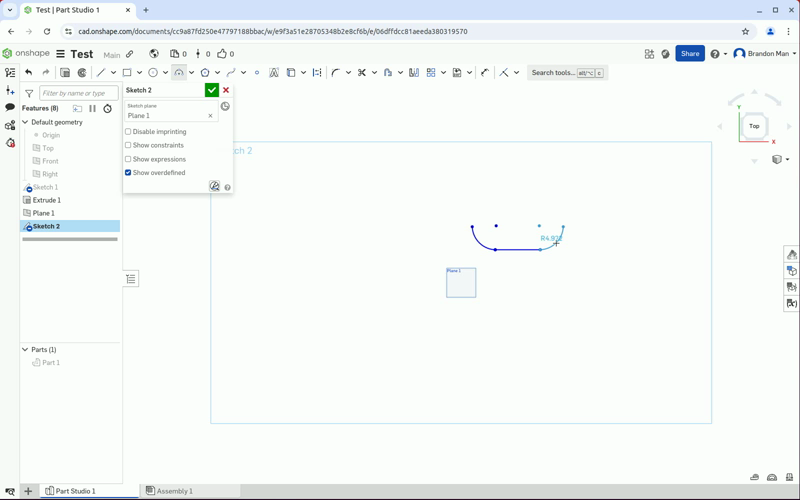
click(556, 242)
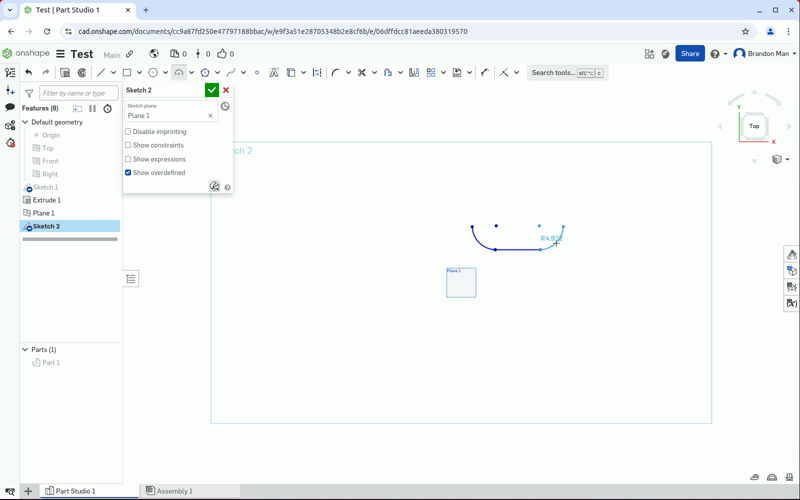
key_up(shift)
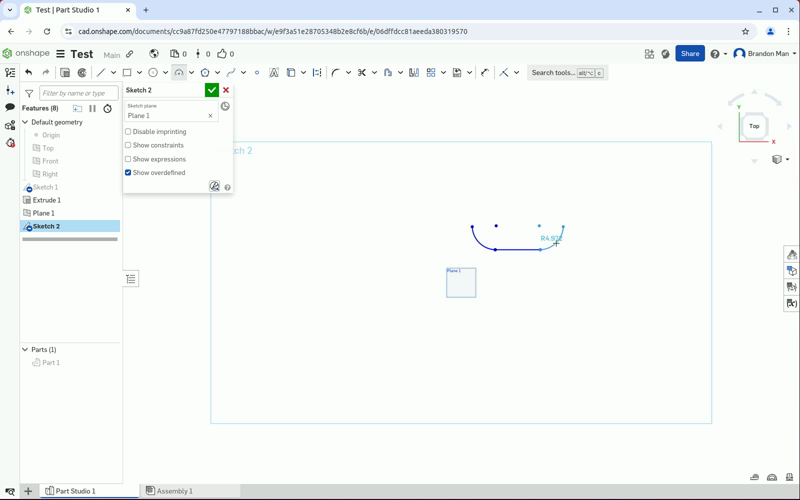
key(esc)
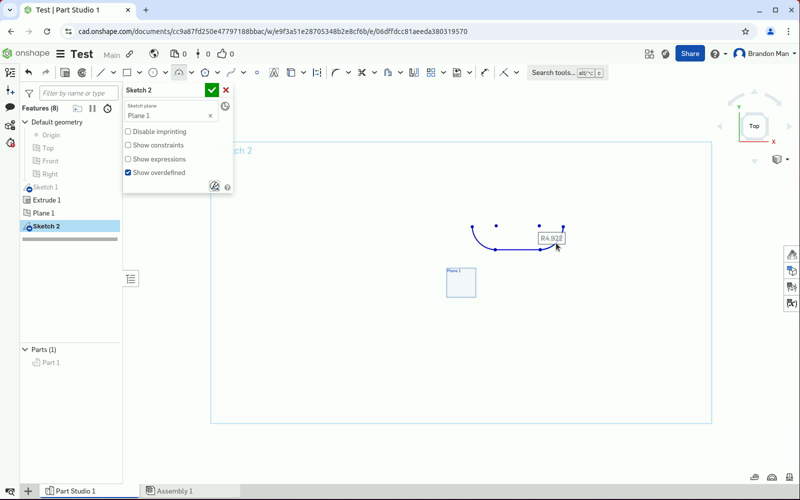
key(l)
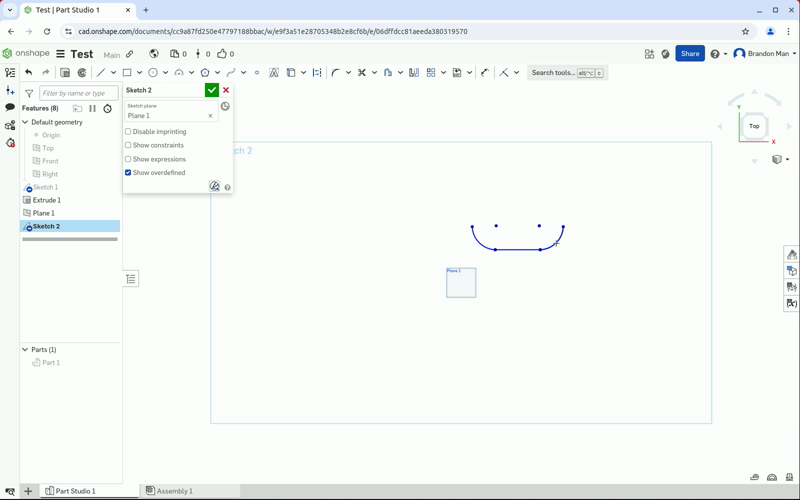
mouse_move(563, 226)
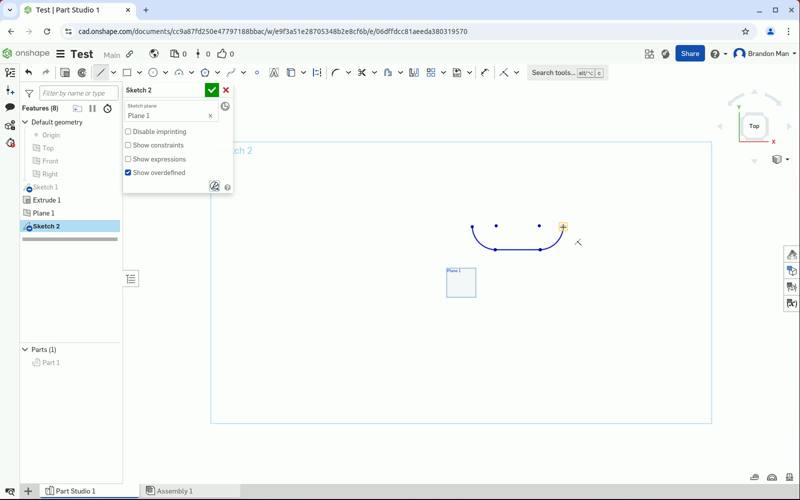
click(563, 226)
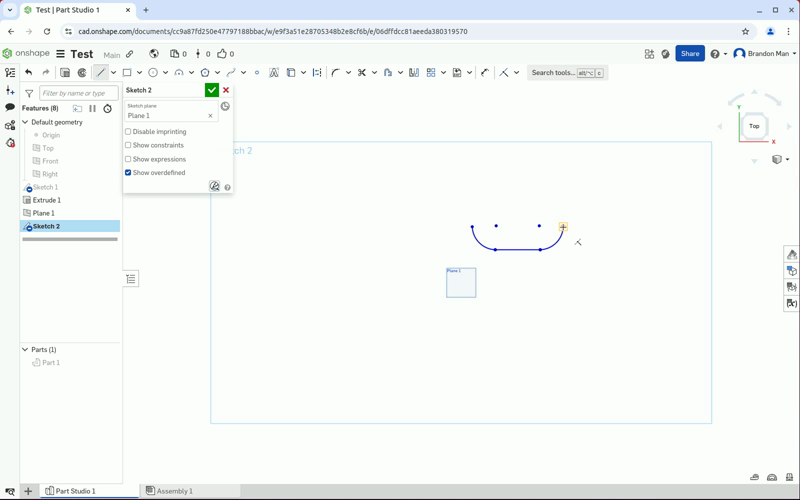
key_down(shift)
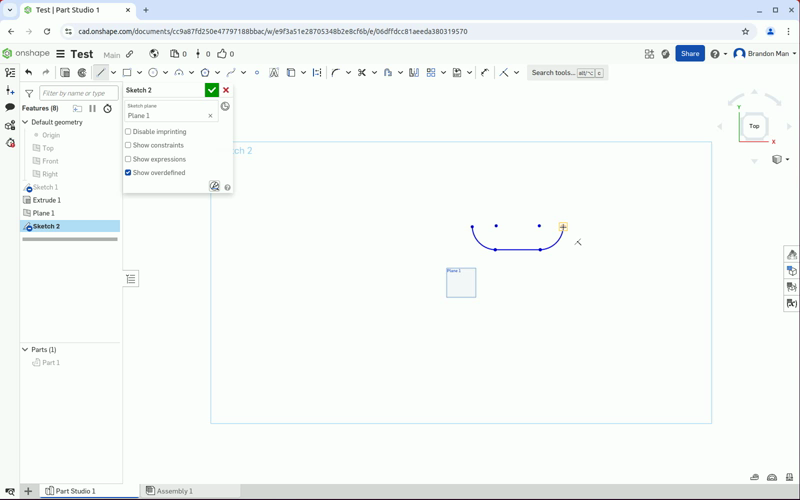
mouse_move(589, 226)
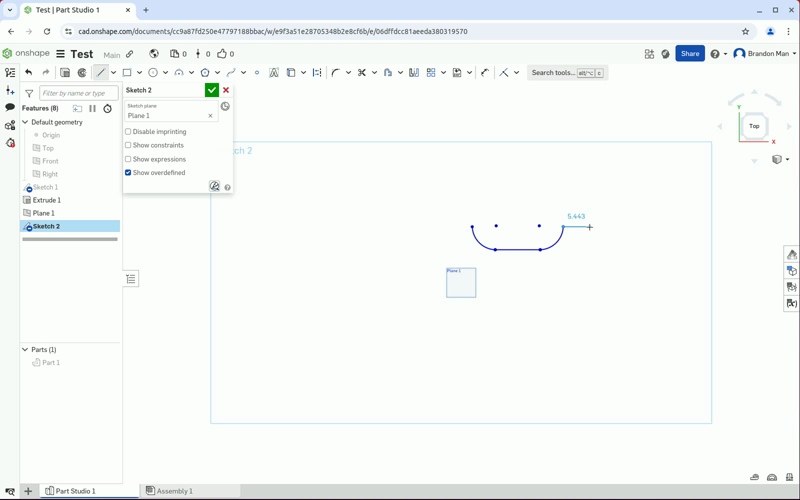
mouse_move(563, 203)
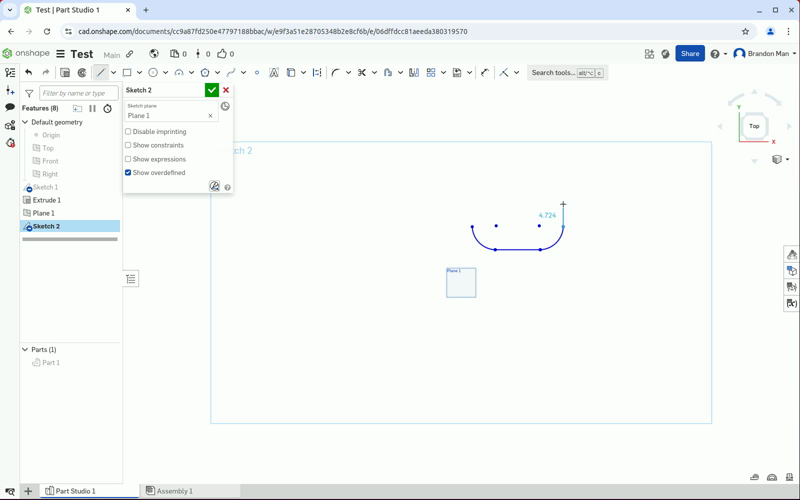
click(563, 203)
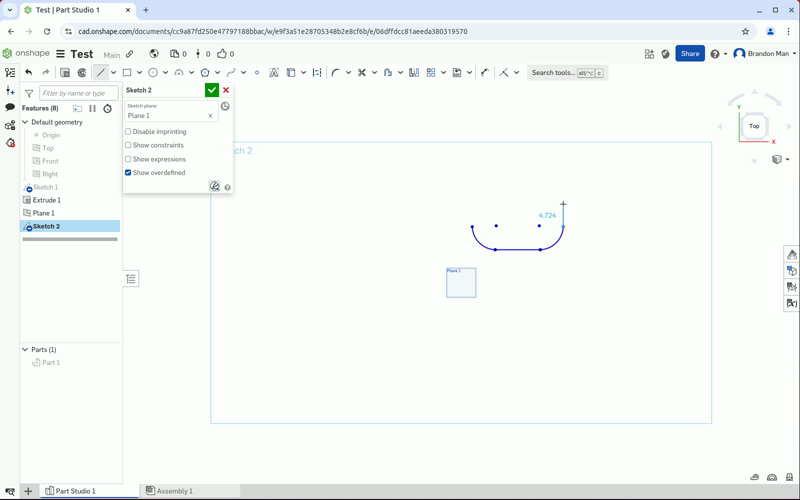
key_up(shift)
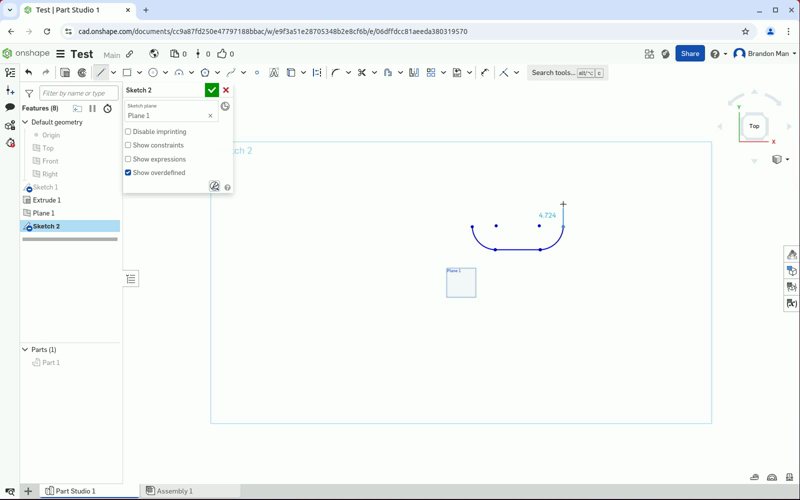
key(esc)
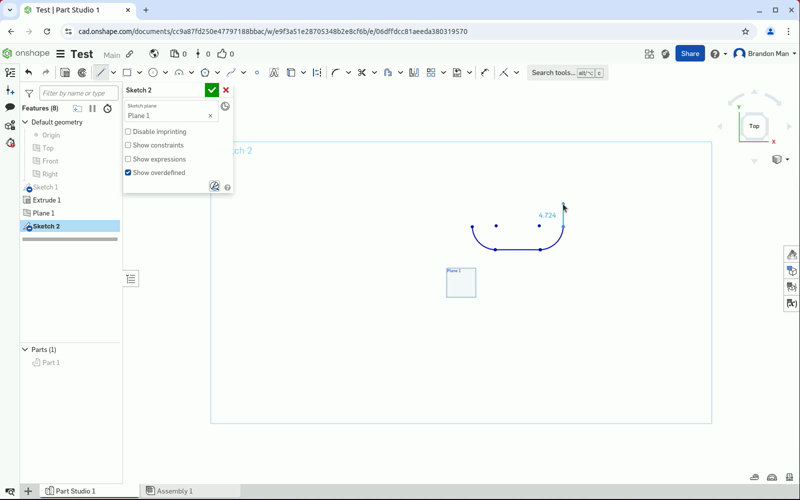
key(a)
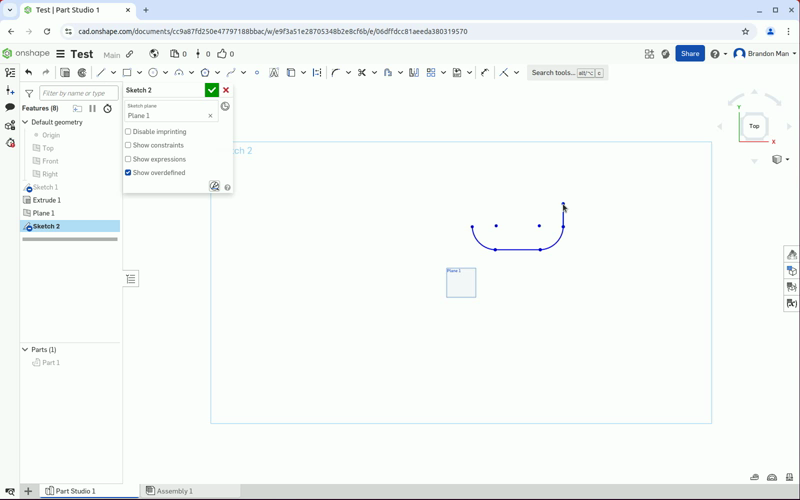
mouse_move(563, 203)
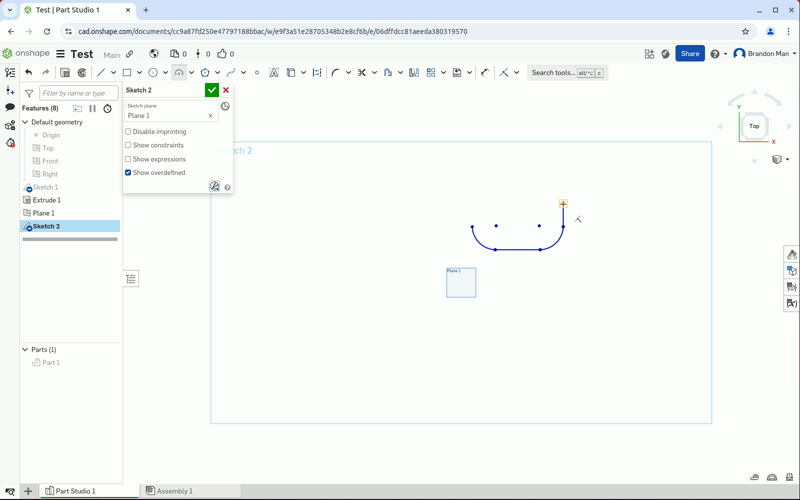
click(563, 203)
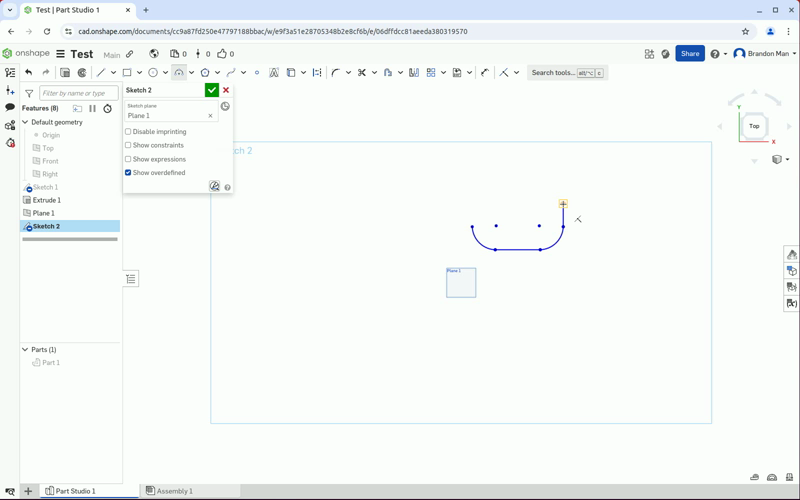
key_down(shift)
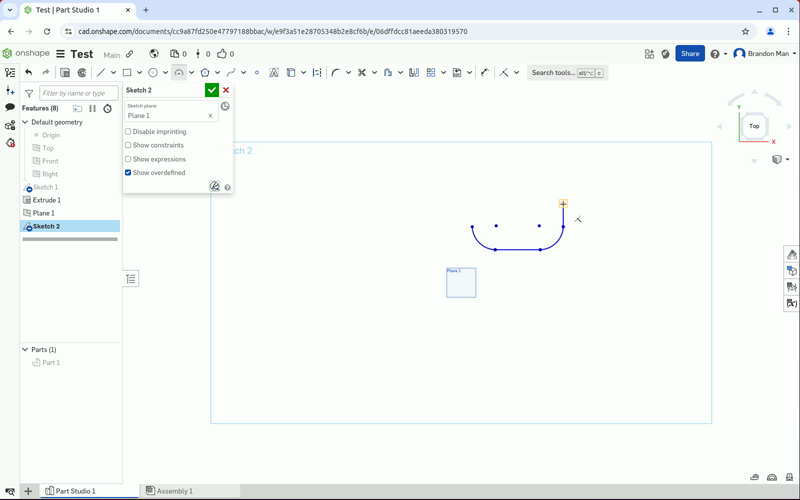
mouse_move(540, 180)
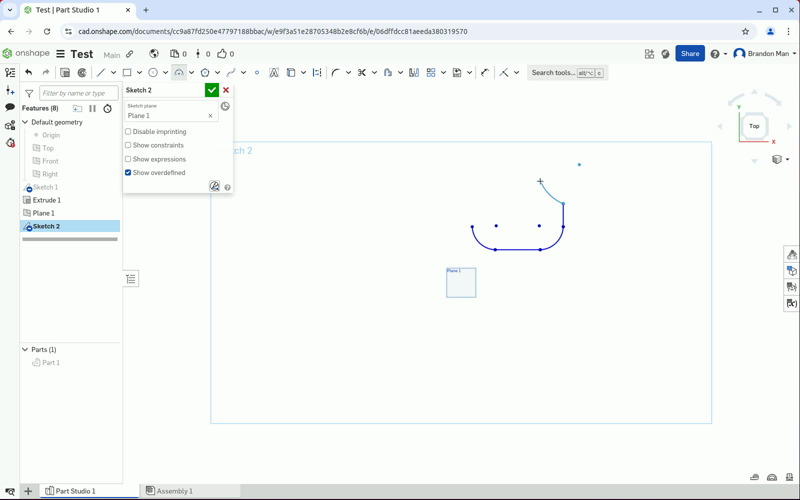
click(540, 180)
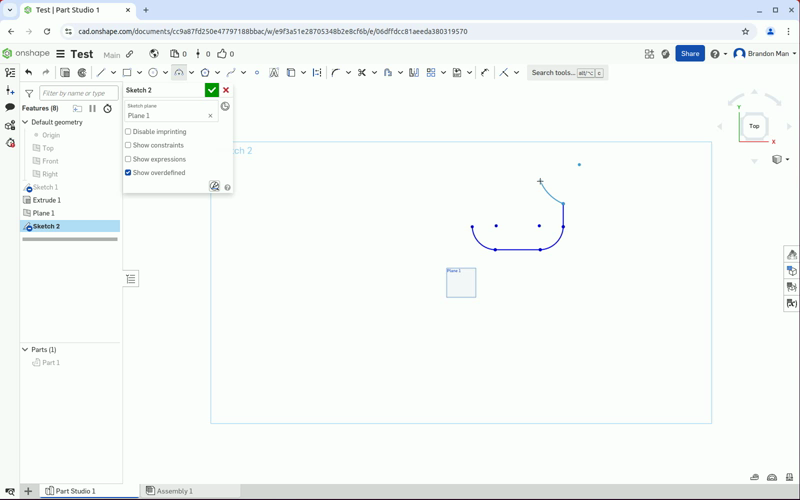
mouse_move(556, 187)
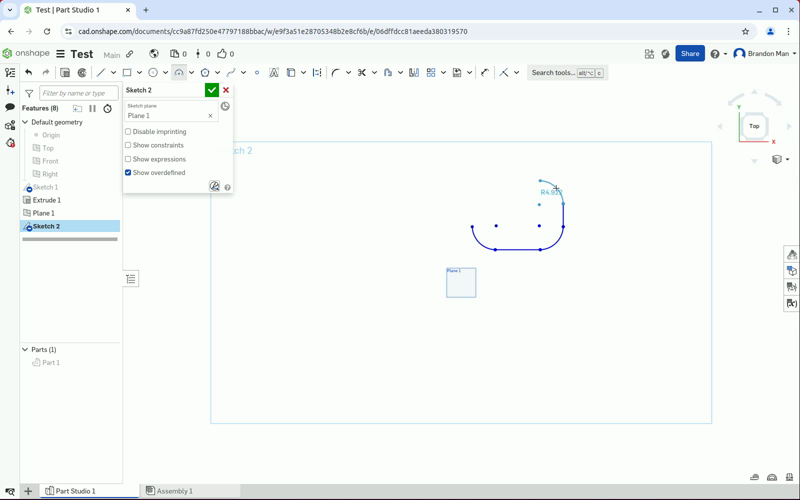
click(556, 187)
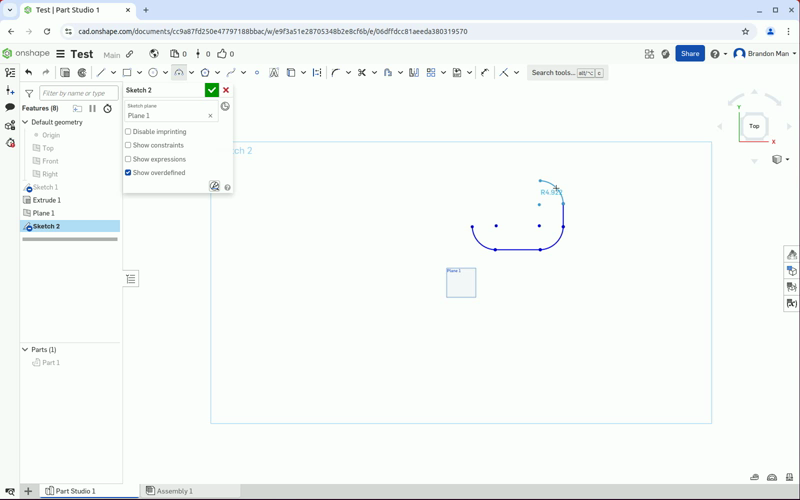
key_up(shift)
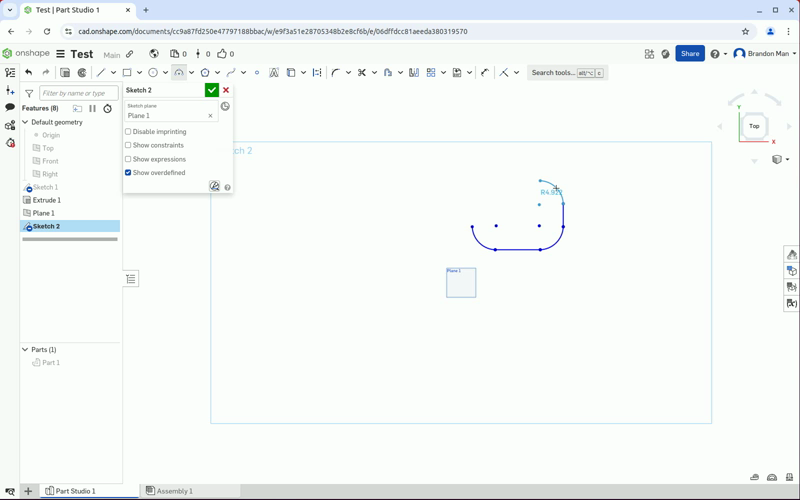
key(esc)
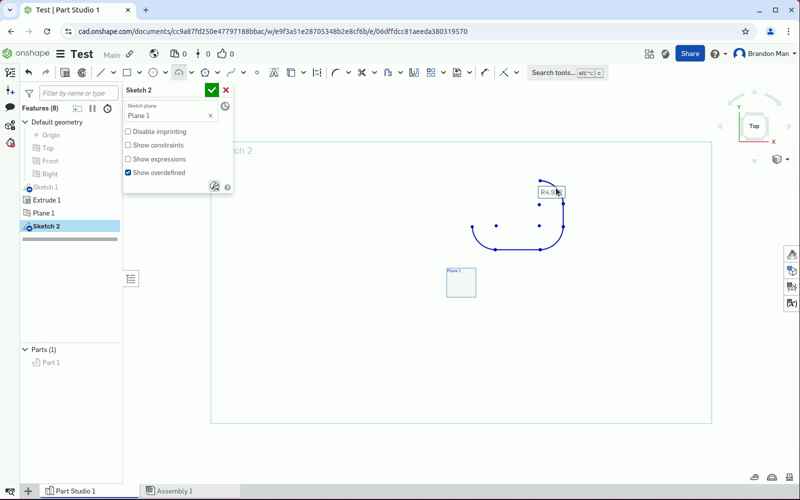
key(l)
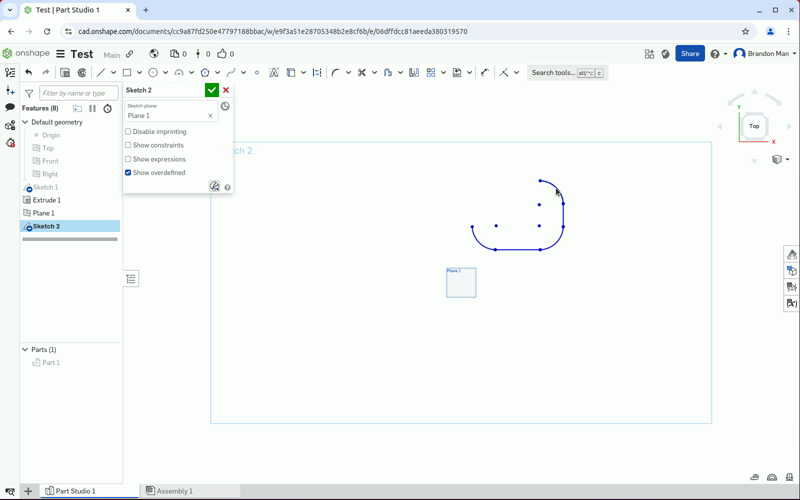
mouse_move(540, 180)
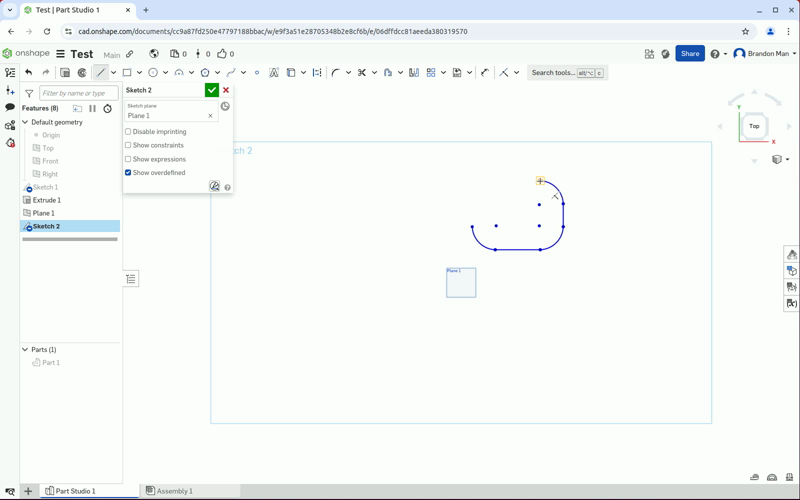
click(540, 180)
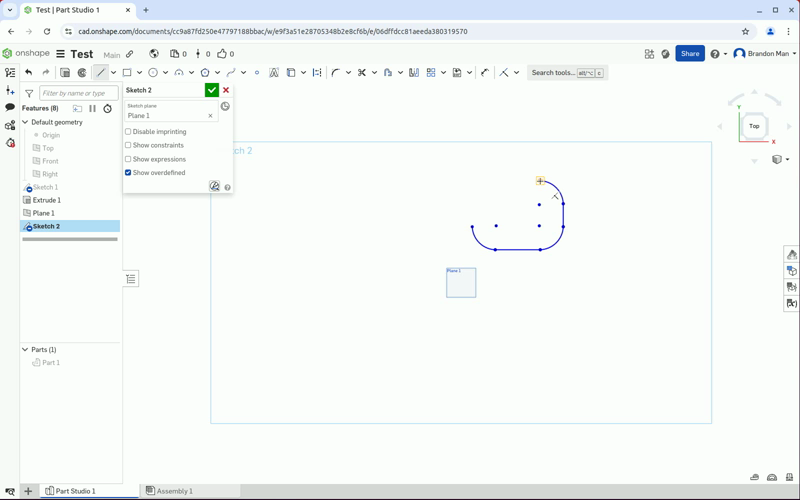
key_down(shift)
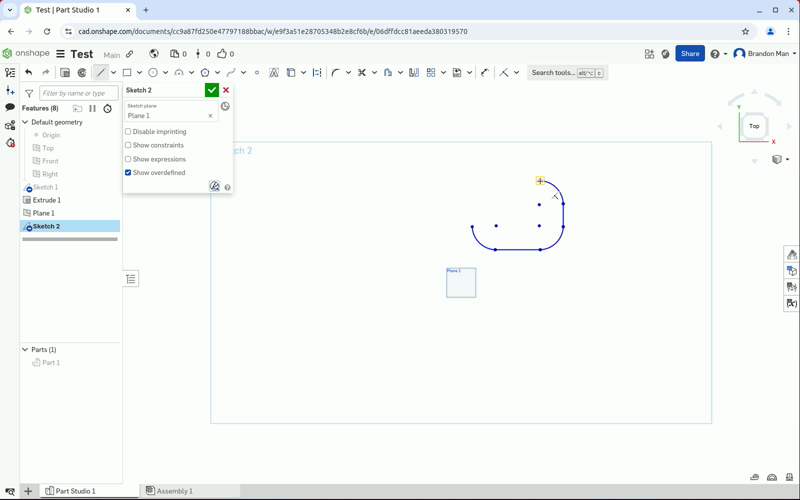
mouse_move(570, 180)
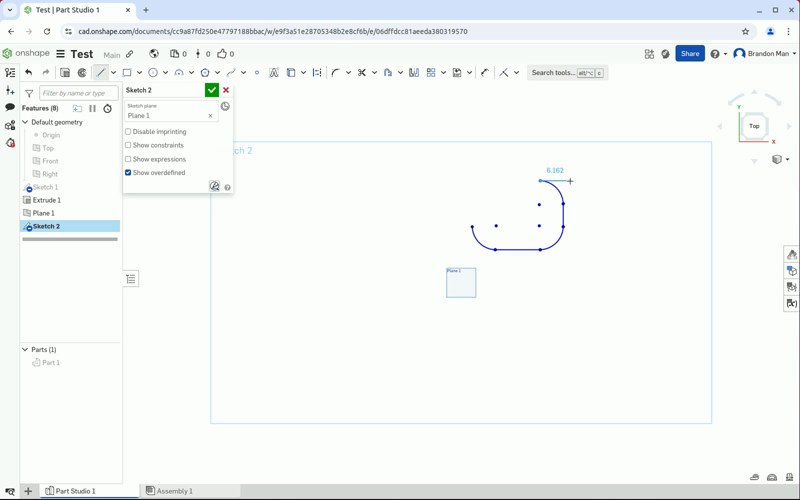
mouse_move(495, 180)
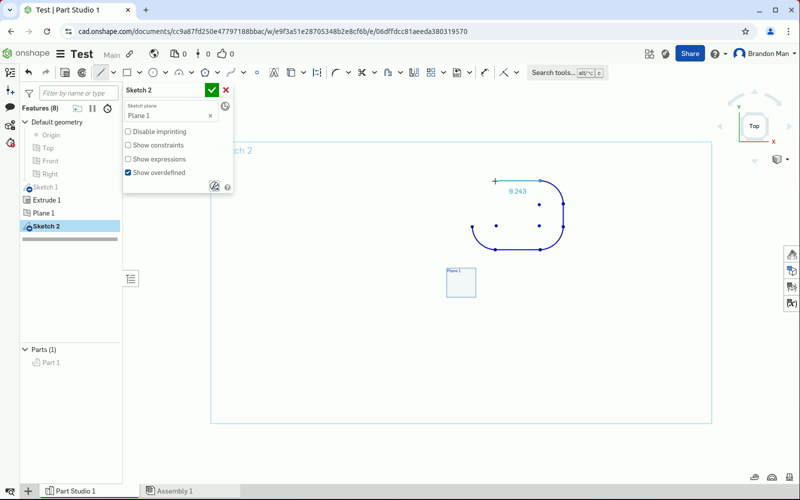
click(495, 180)
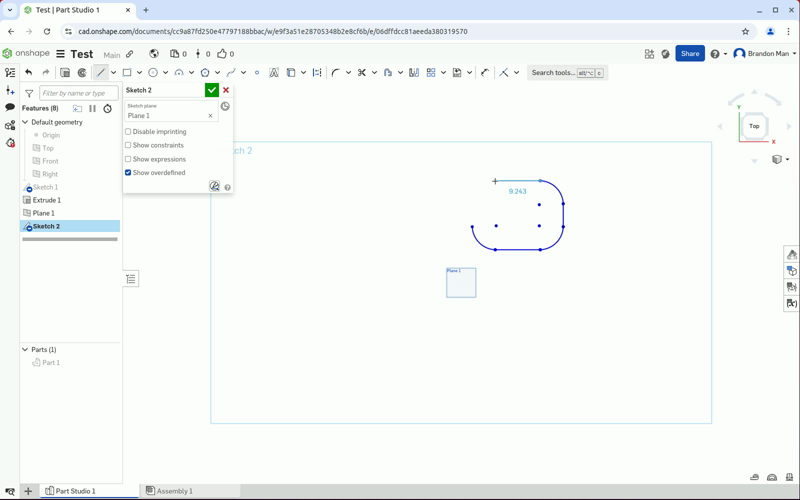
key_up(shift)
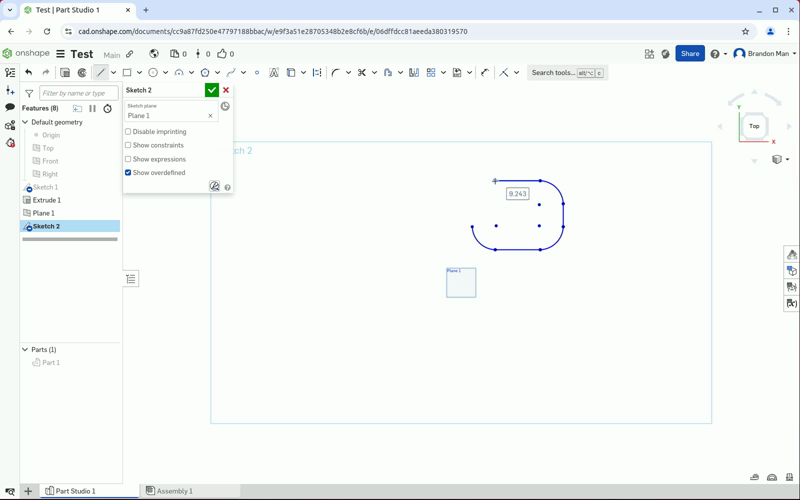
key(esc)
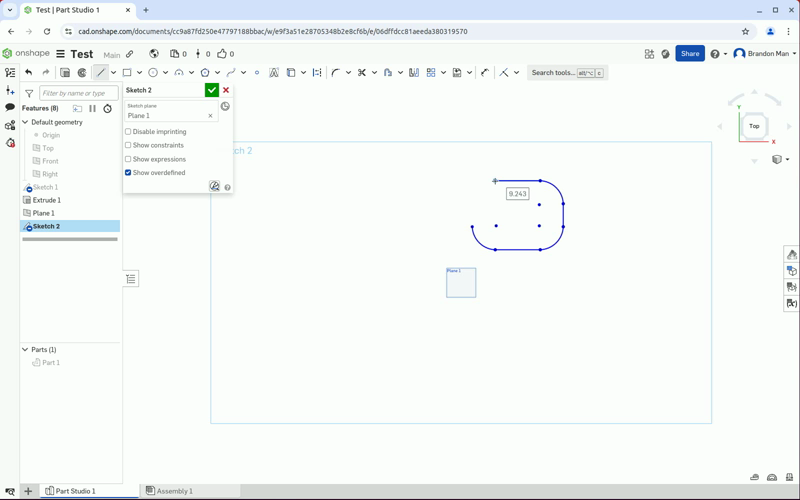
key(a)
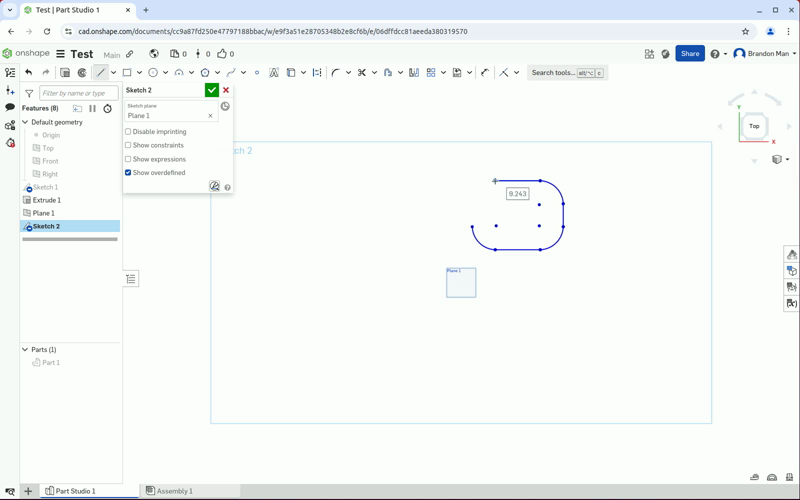
mouse_move(495, 180)
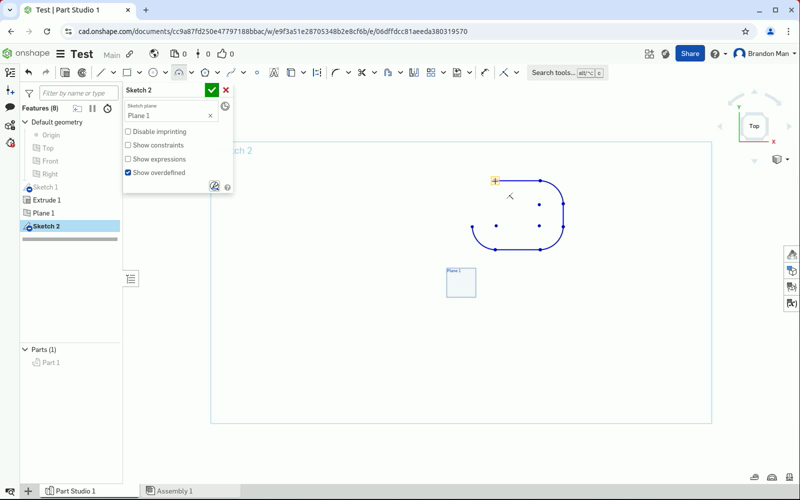
click(495, 180)
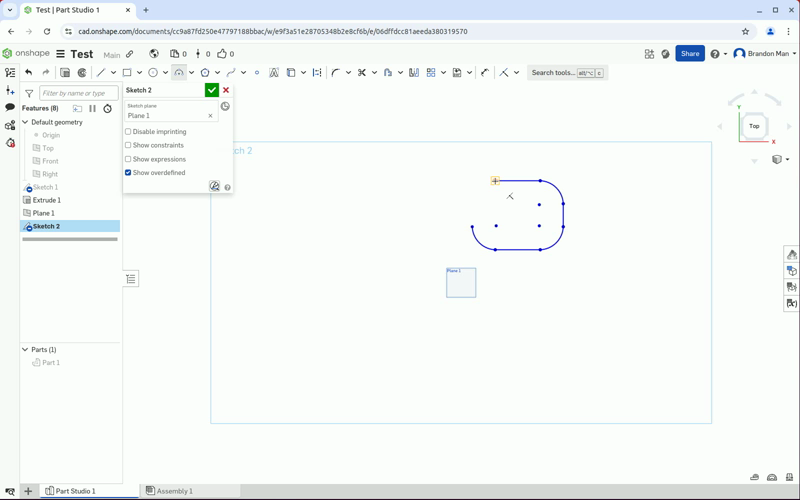
key_down(shift)
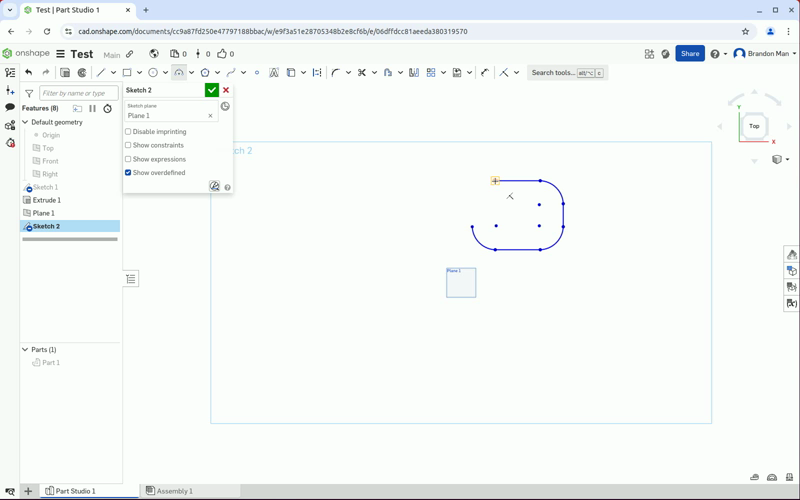
mouse_move(472, 203)
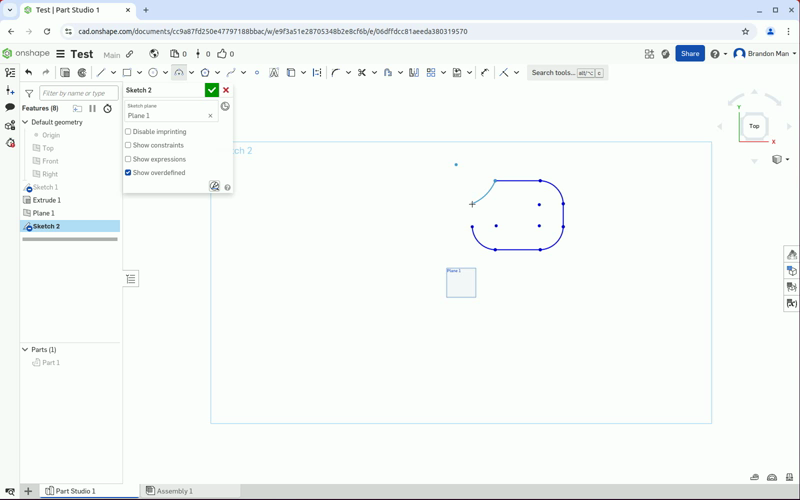
click(472, 203)
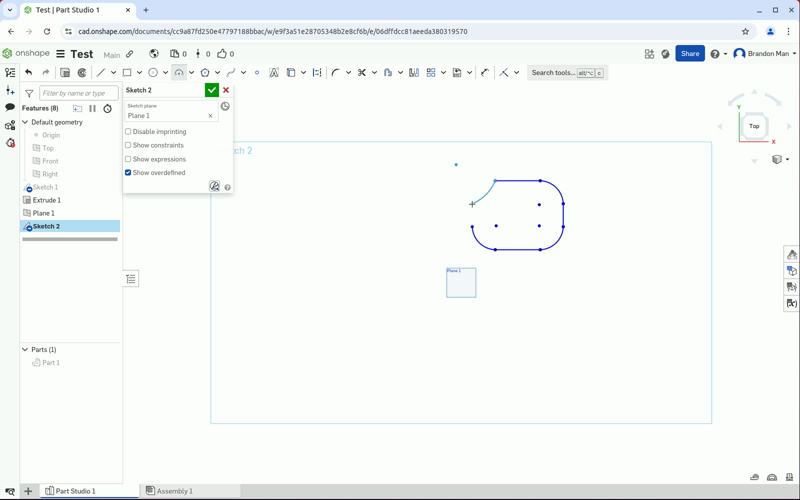
mouse_move(479, 187)
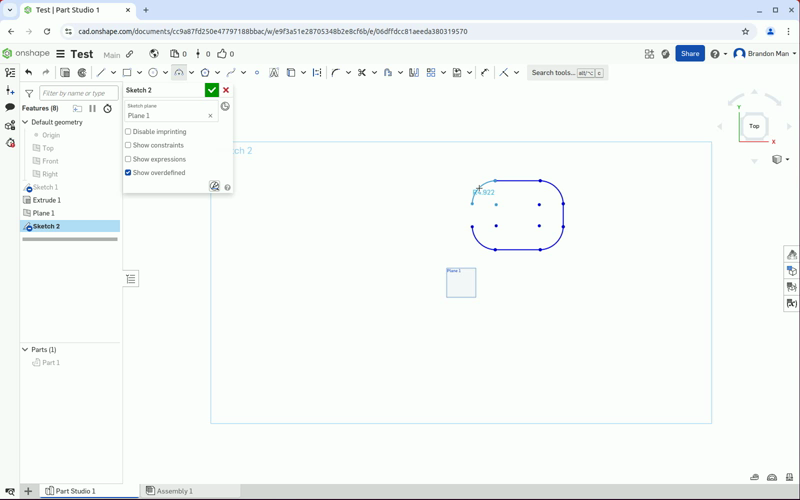
click(479, 187)
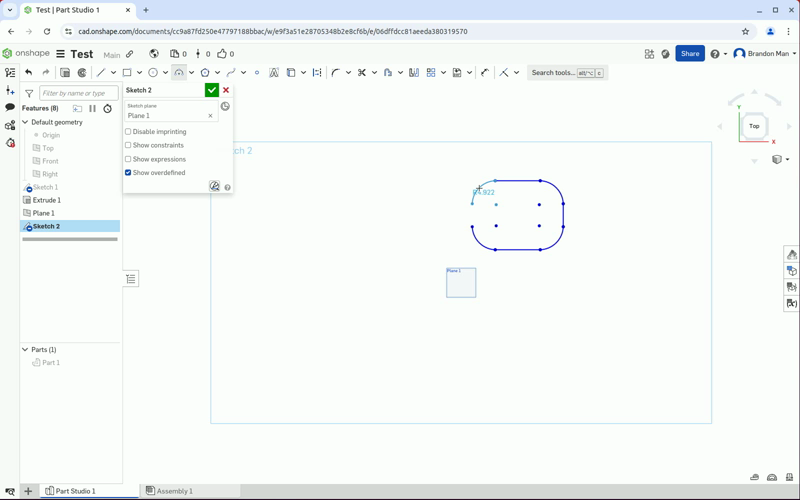
key_up(shift)
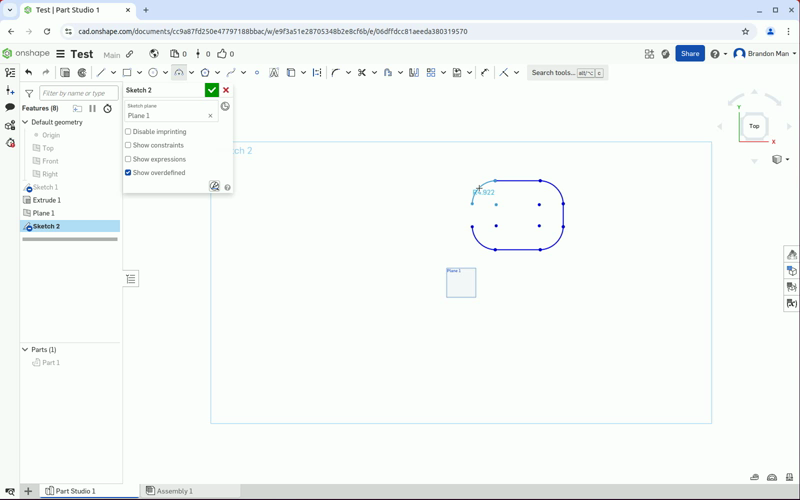
key(esc)
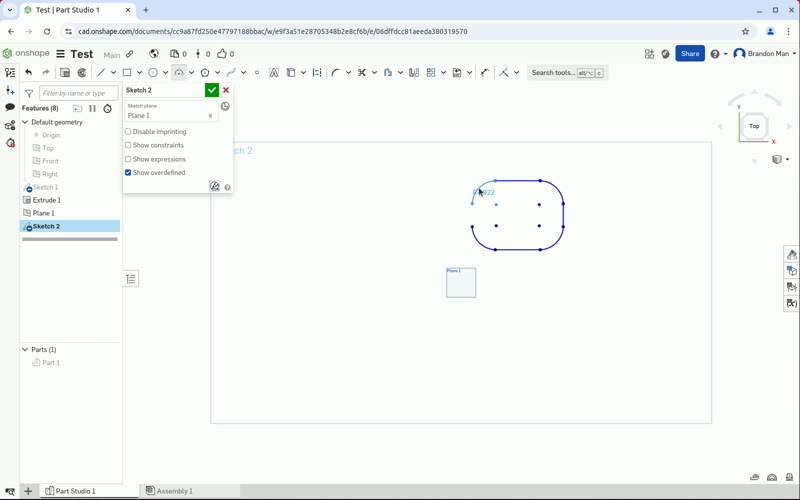
key(l)
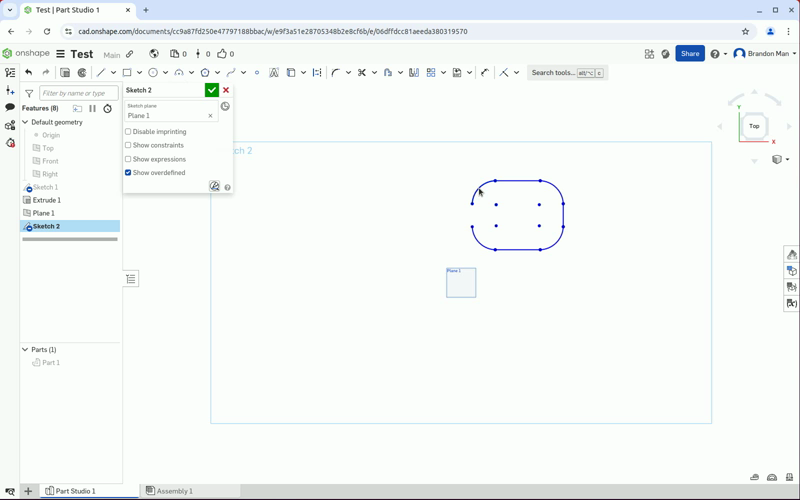
mouse_move(472, 203)
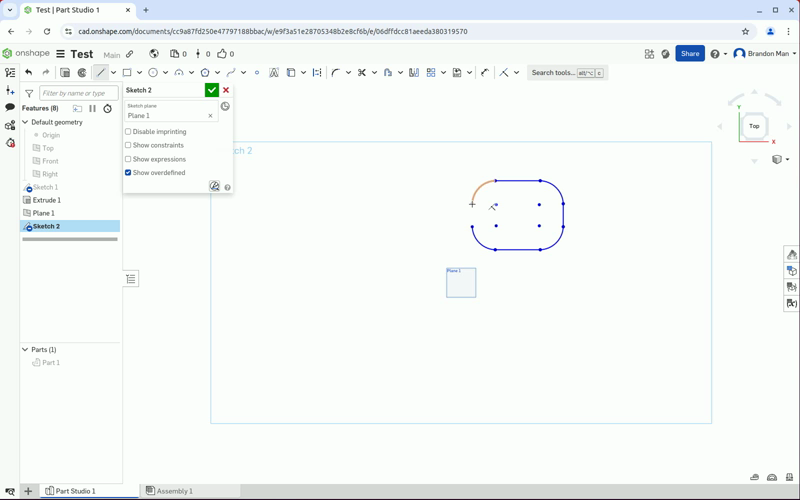
click(472, 203)
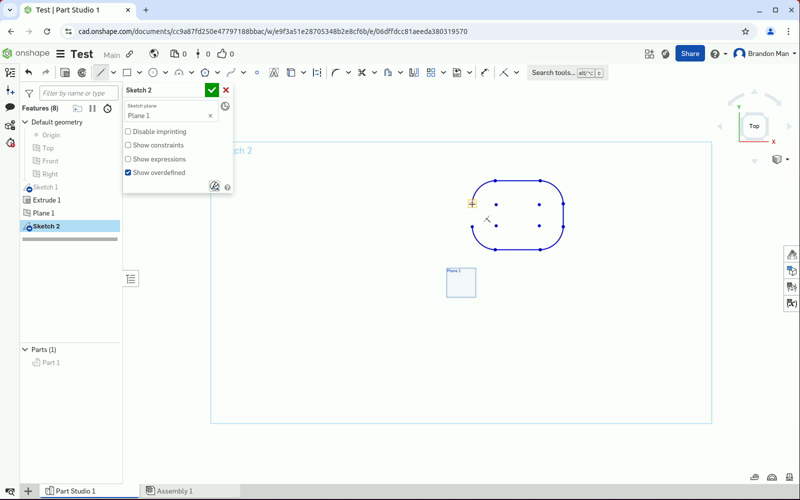
mouse_move(502, 203)
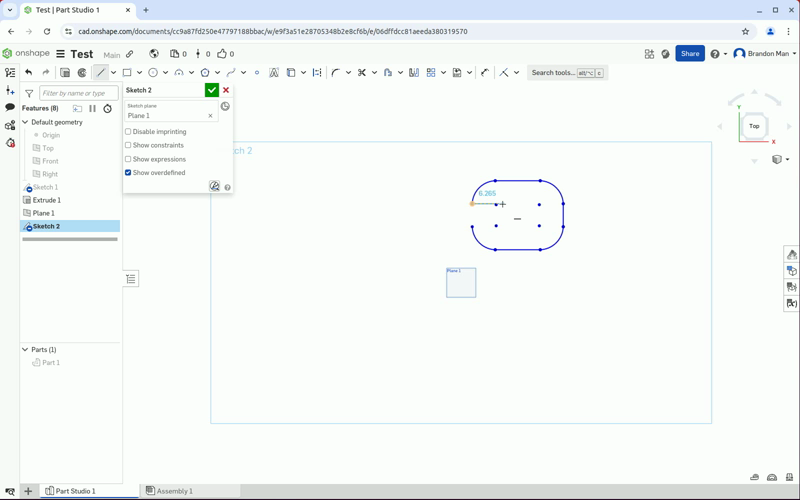
key_down(shift)
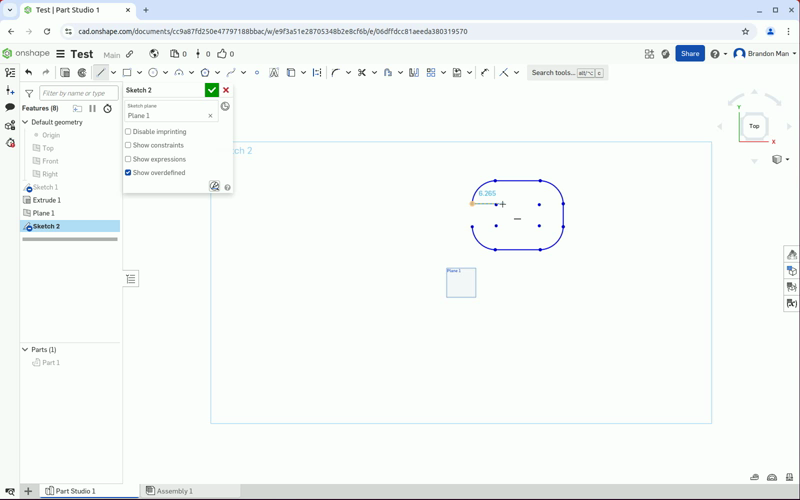
mouse_move(472, 226)
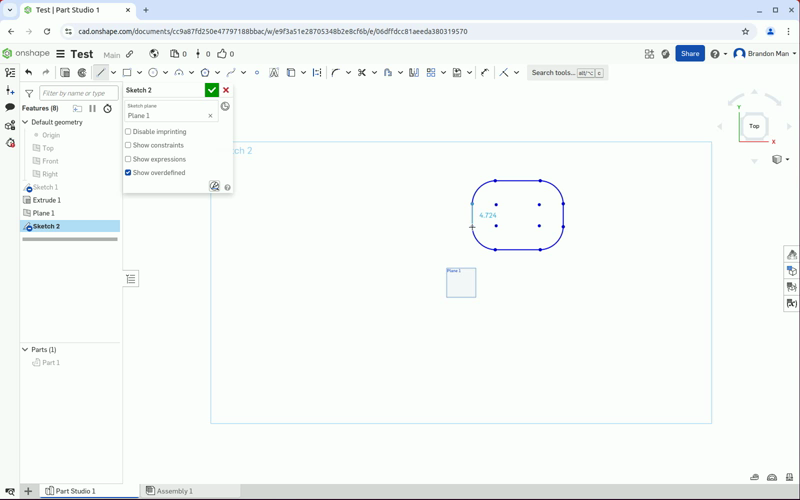
key_up(shift)
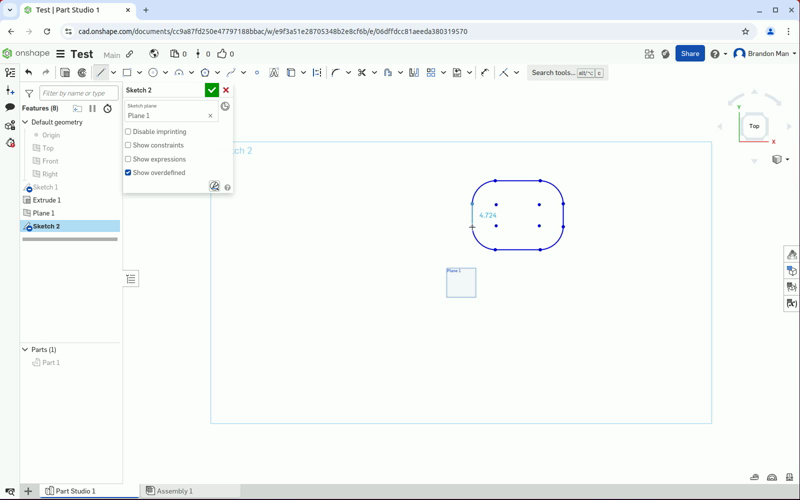
click(472, 226)
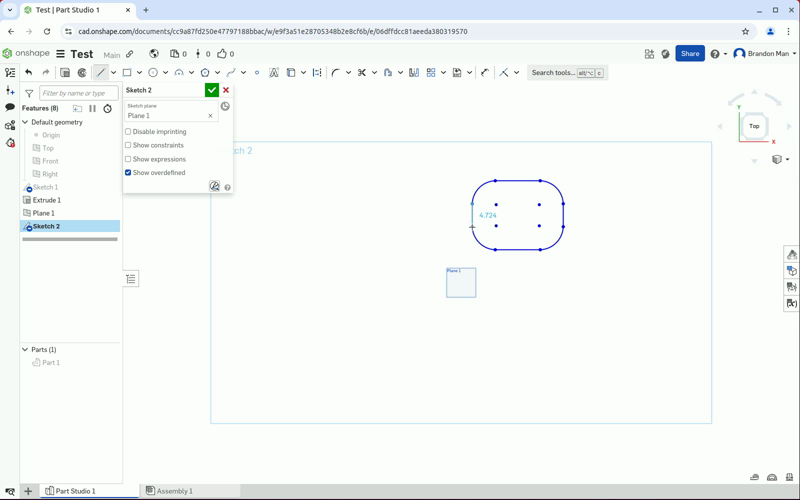
key(esc)
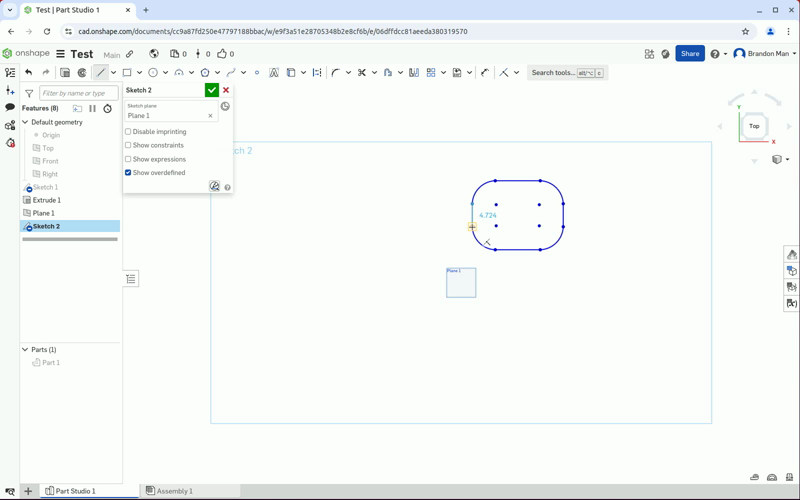
key(a)
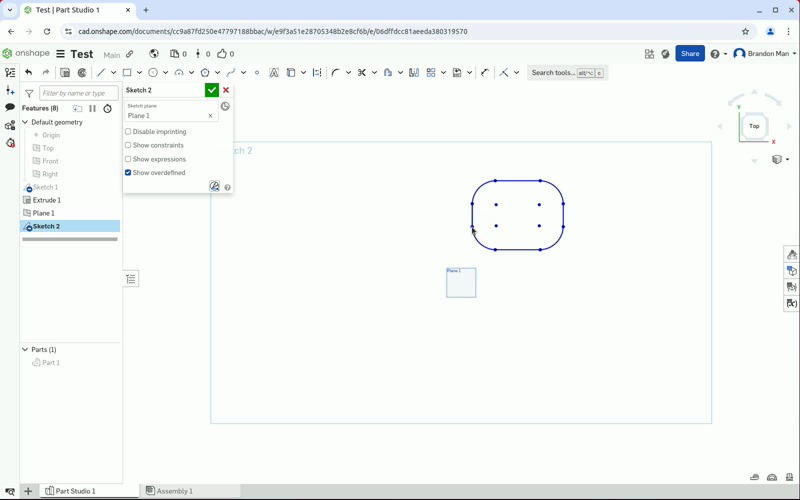
key_down(shift)
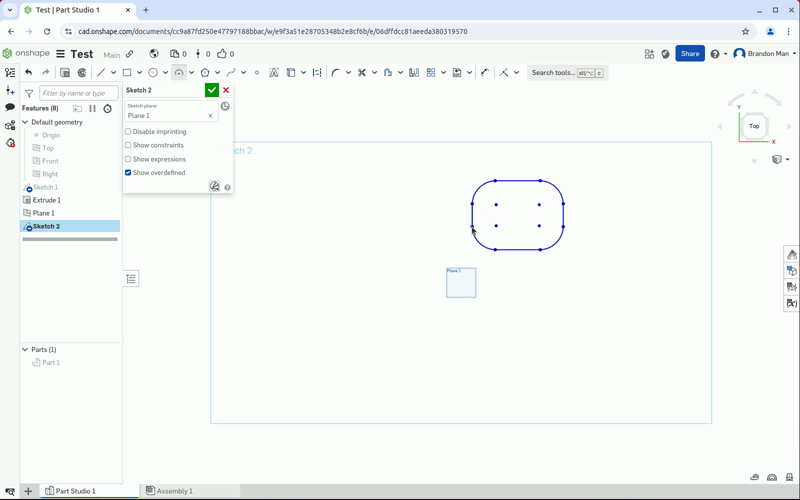
mouse_move(483, 226)
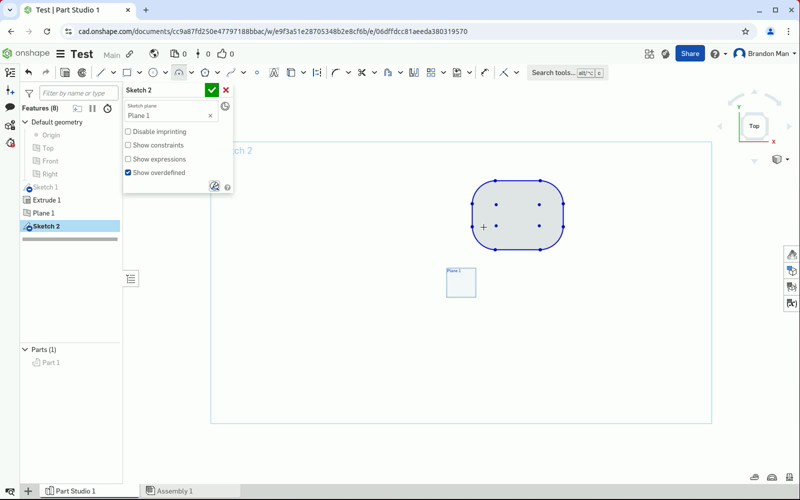
click(483, 226)
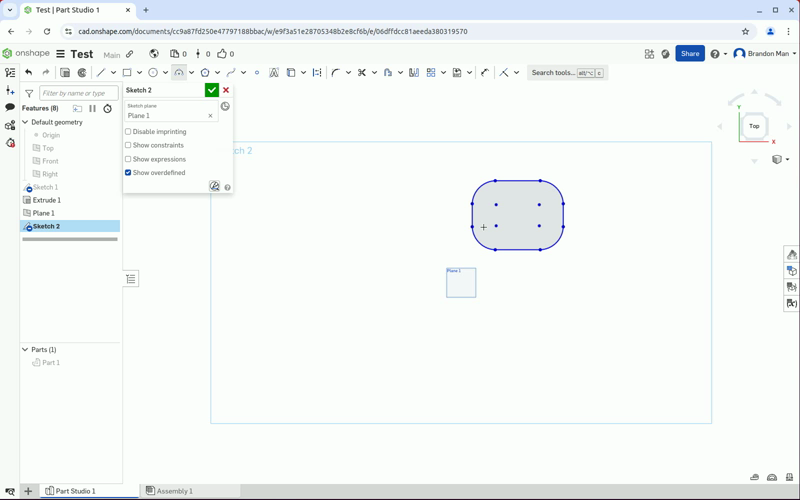
key_up(shift)
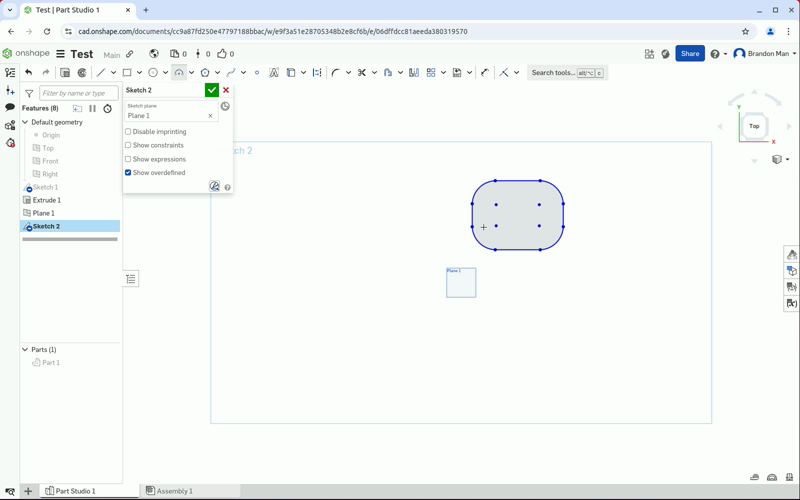
key_down(shift)
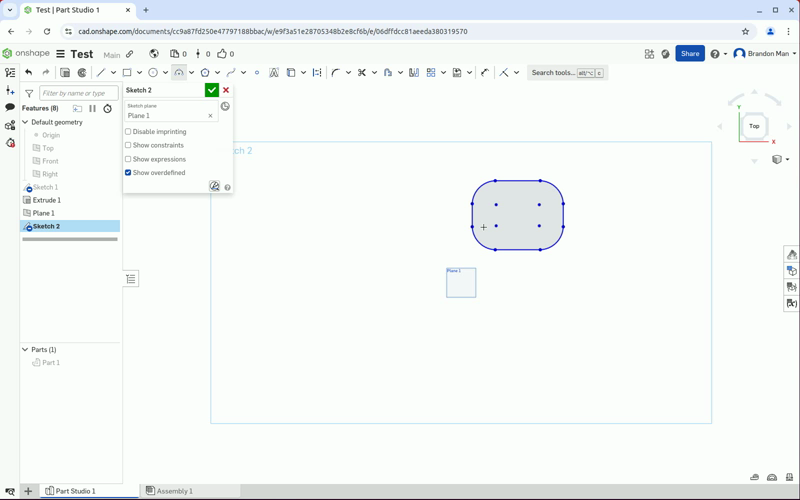
mouse_move(495, 238)
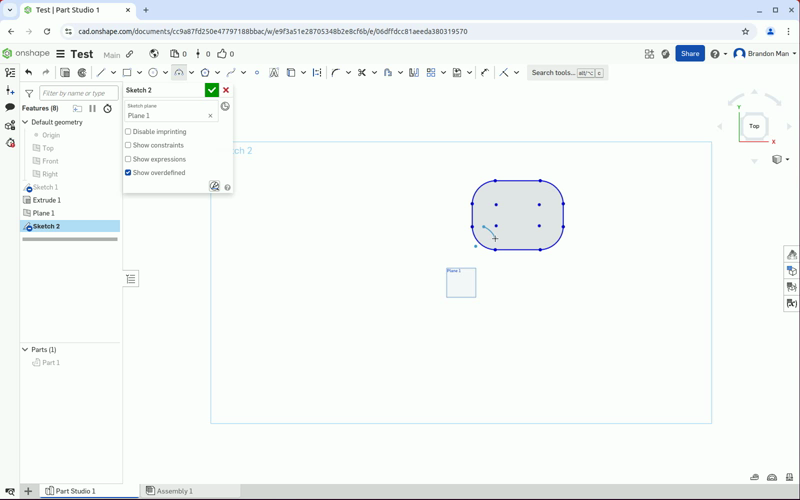
click(495, 238)
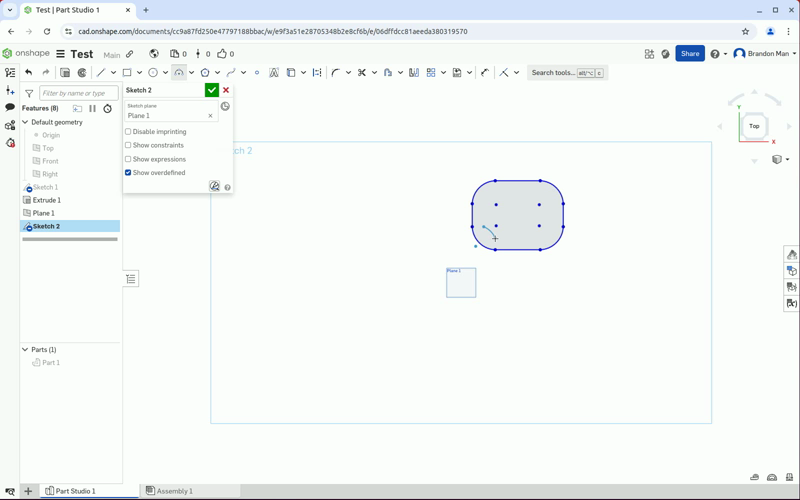
mouse_move(487, 234)
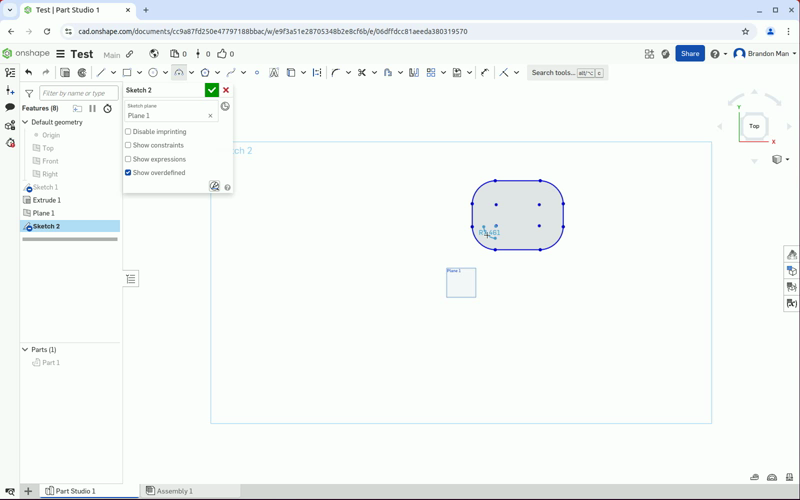
click(487, 234)
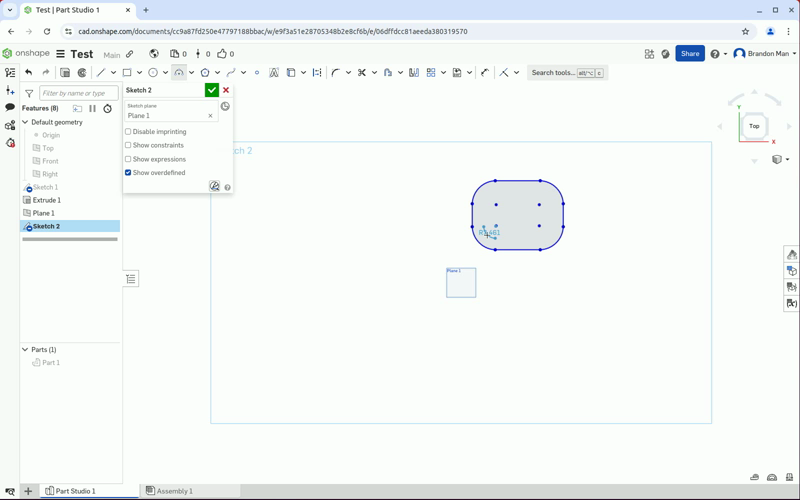
key_up(shift)
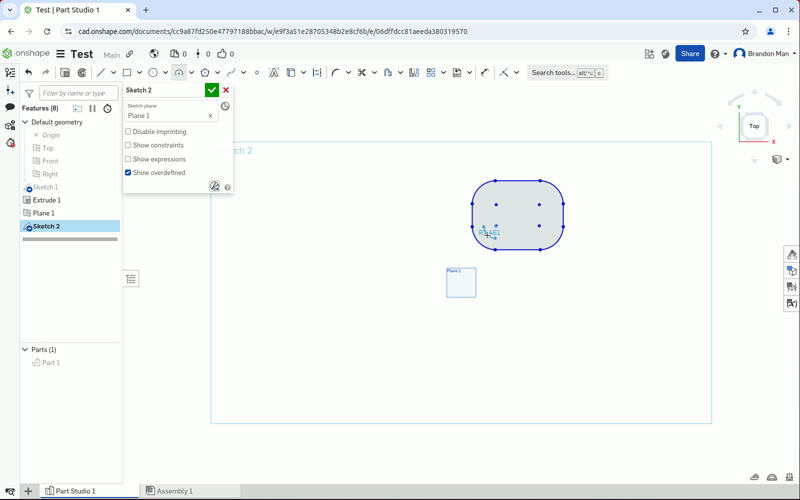
key(esc)
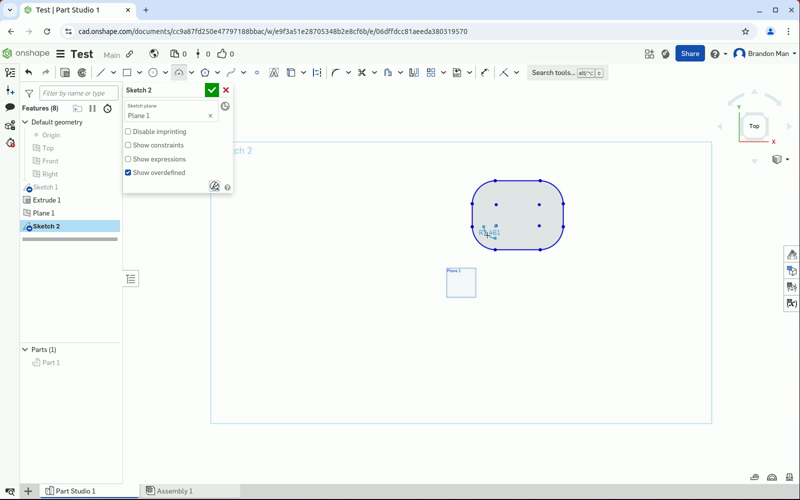
key(l)
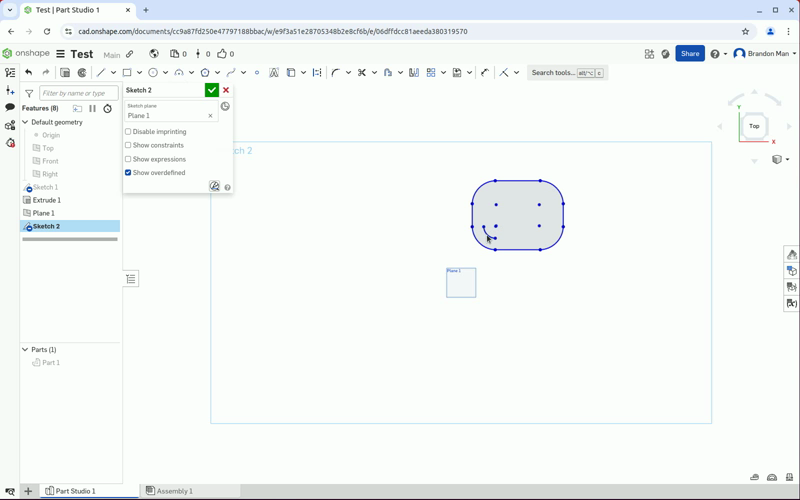
mouse_move(495, 238)
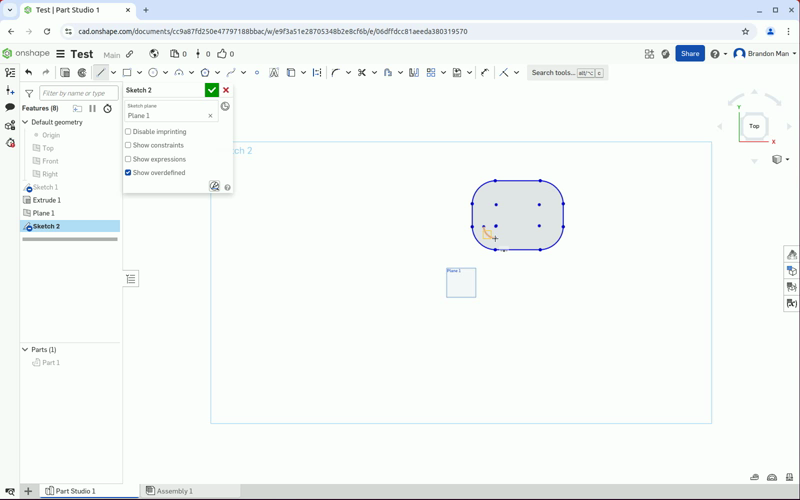
click(495, 238)
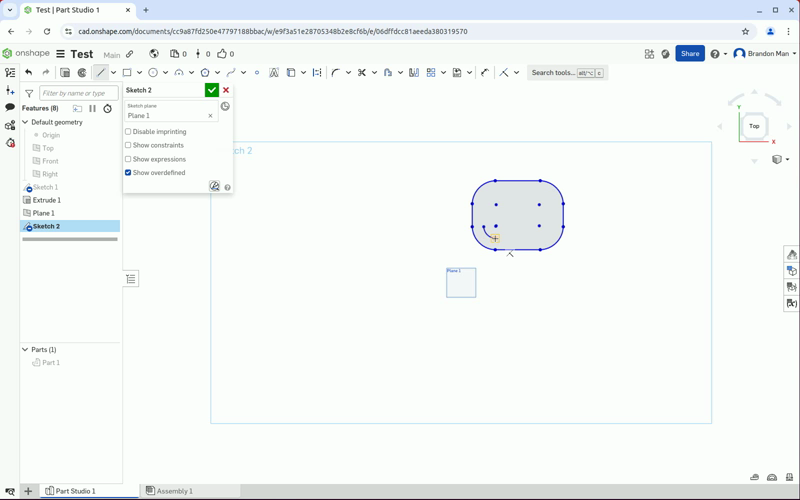
key_down(shift)
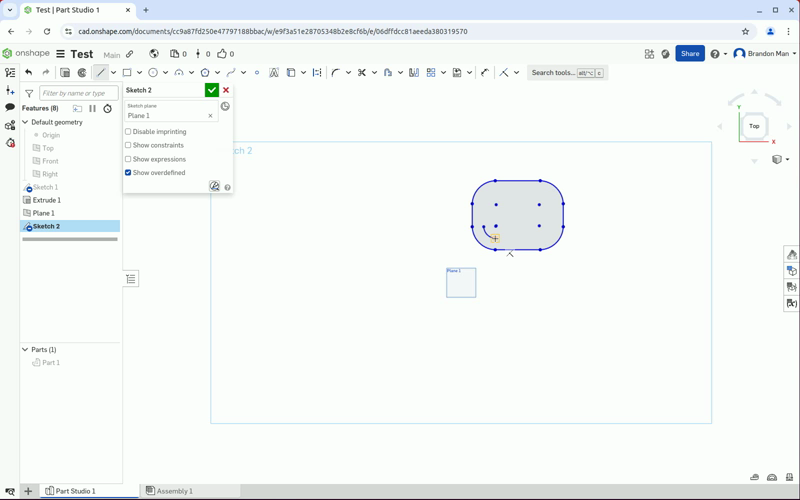
mouse_move(525, 238)
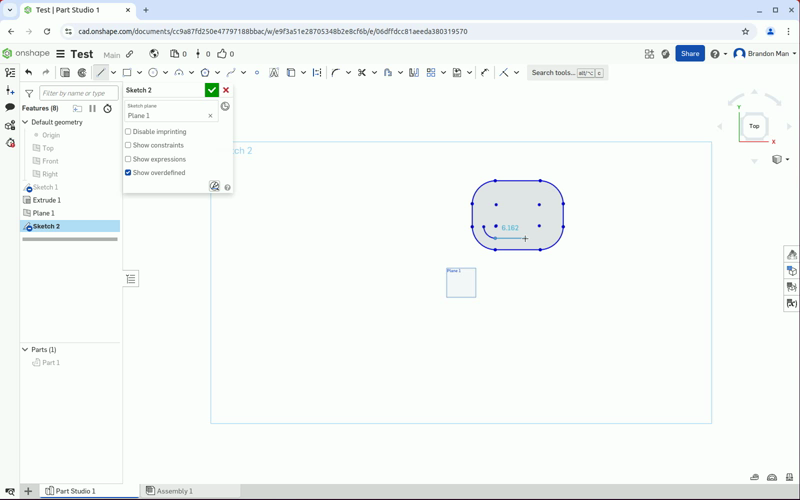
mouse_move(540, 238)
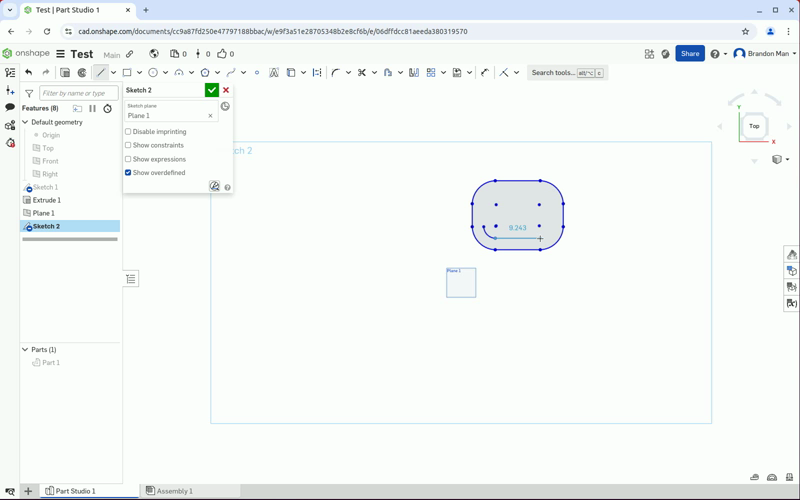
click(540, 238)
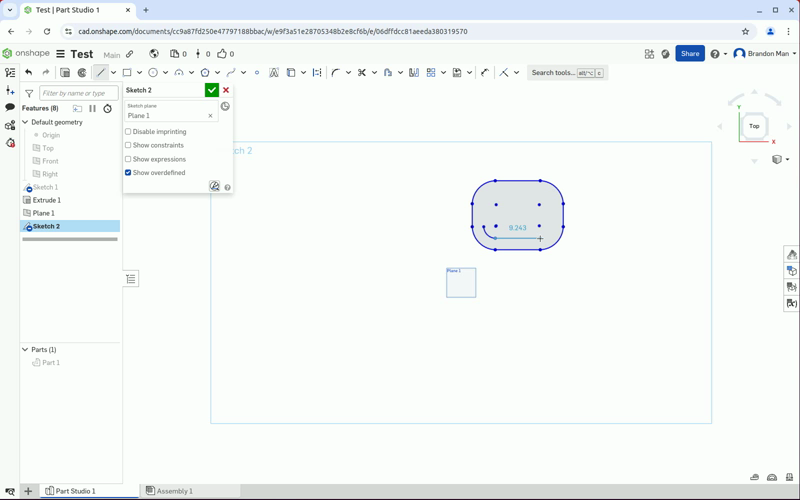
key_up(shift)
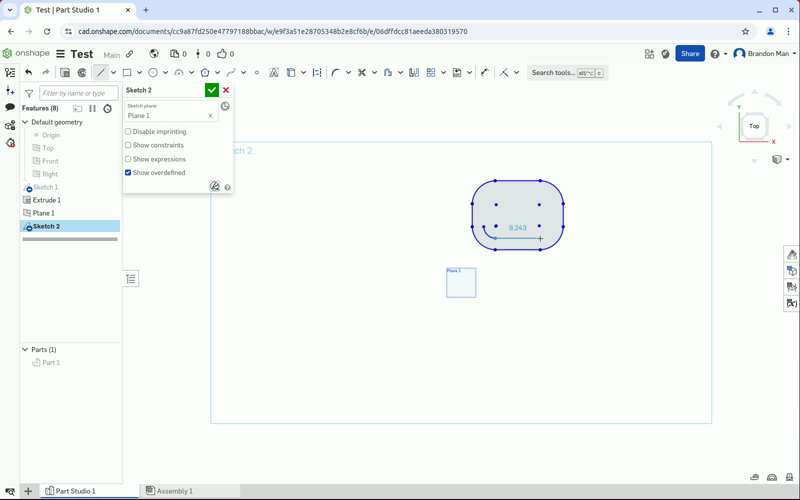
key(esc)
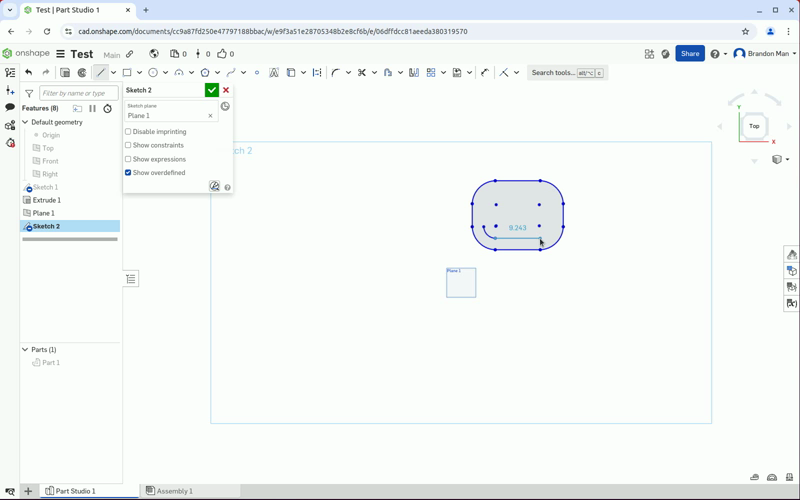
key(a)
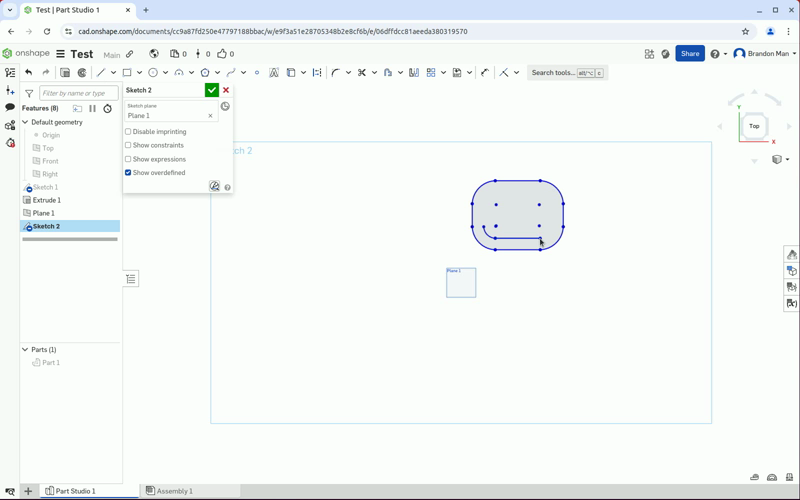
mouse_move(540, 238)
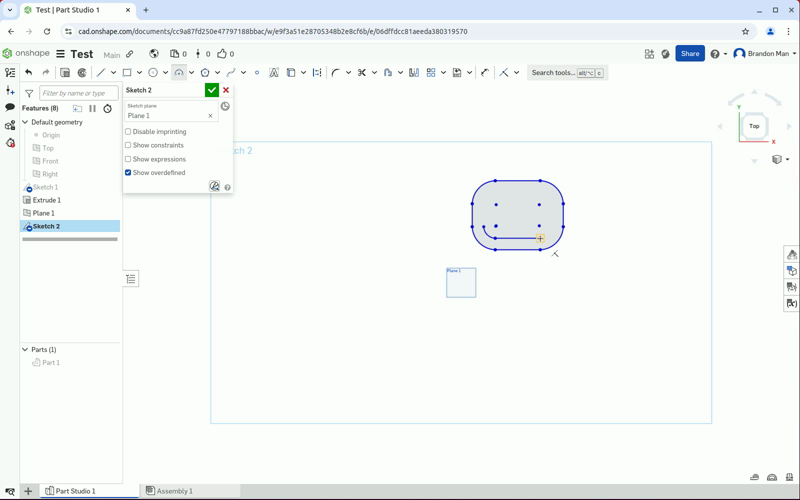
click(540, 238)
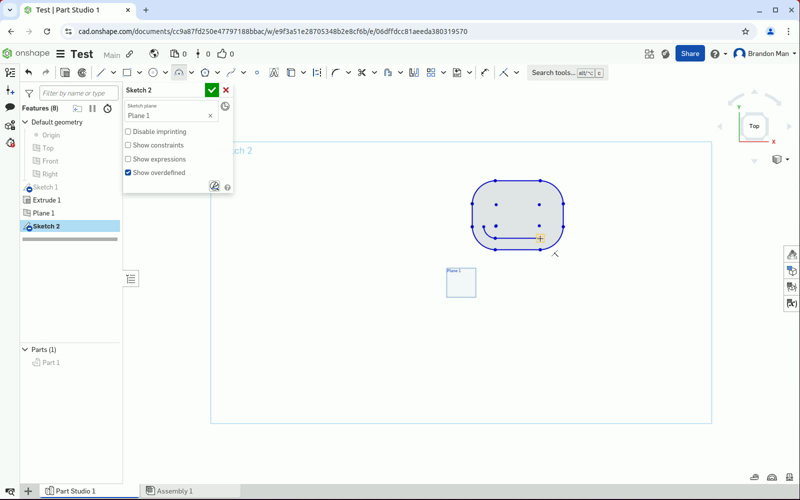
key_down(shift)
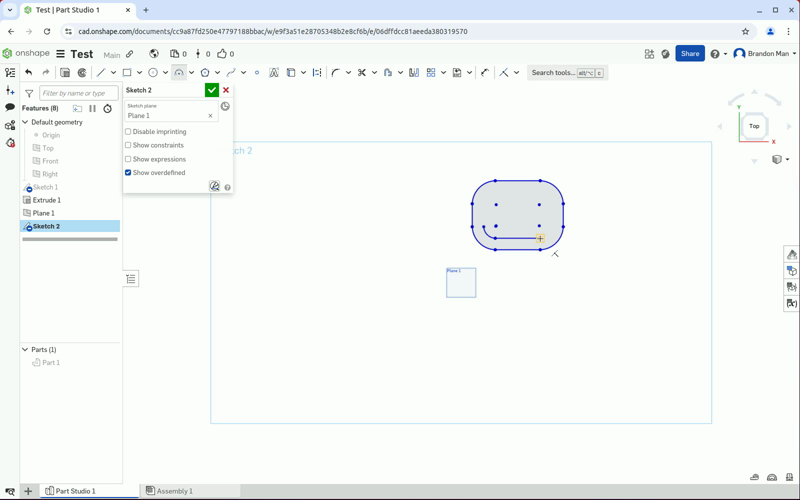
mouse_move(551, 226)
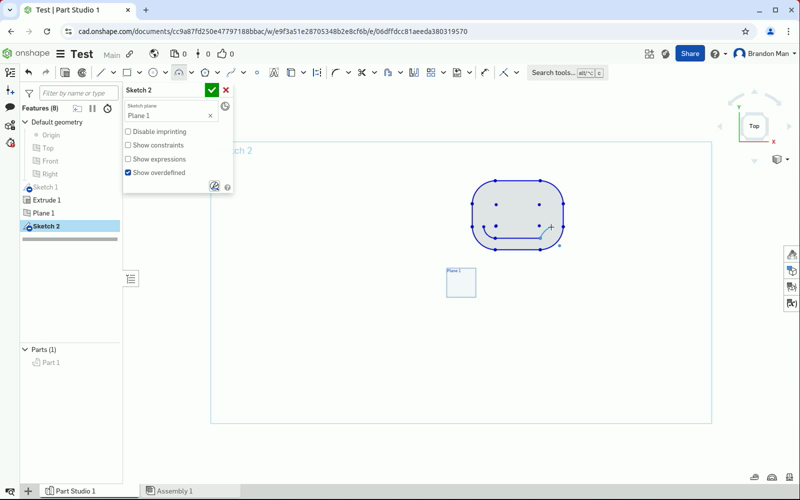
click(551, 226)
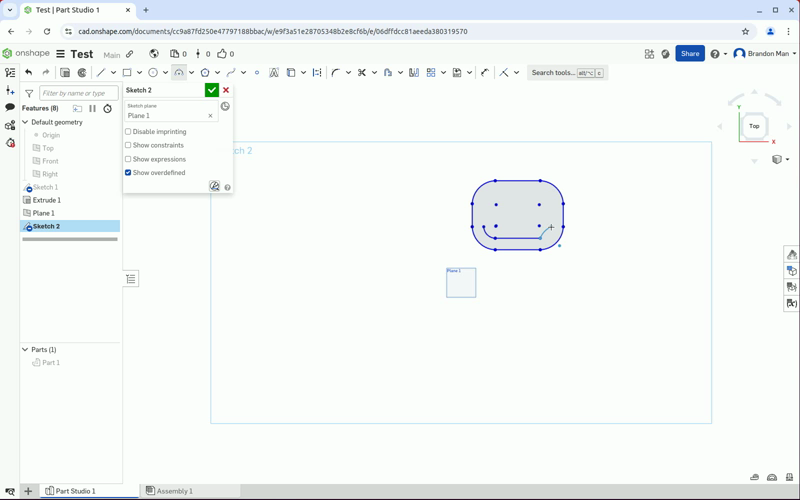
mouse_move(548, 234)
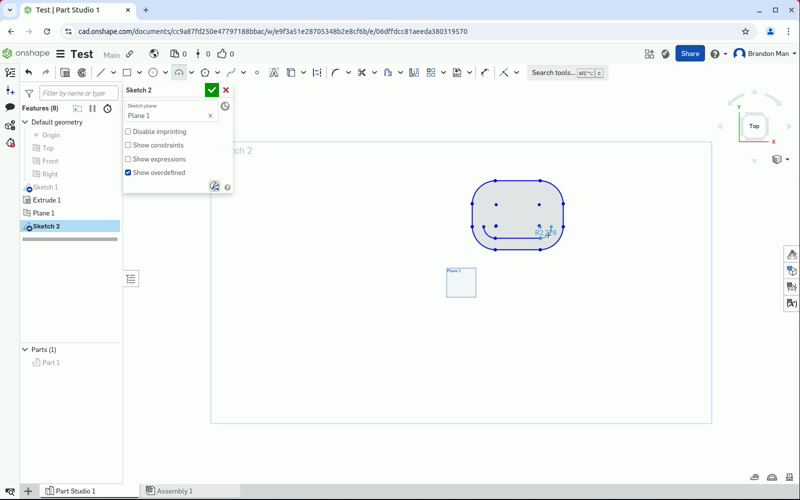
click(548, 234)
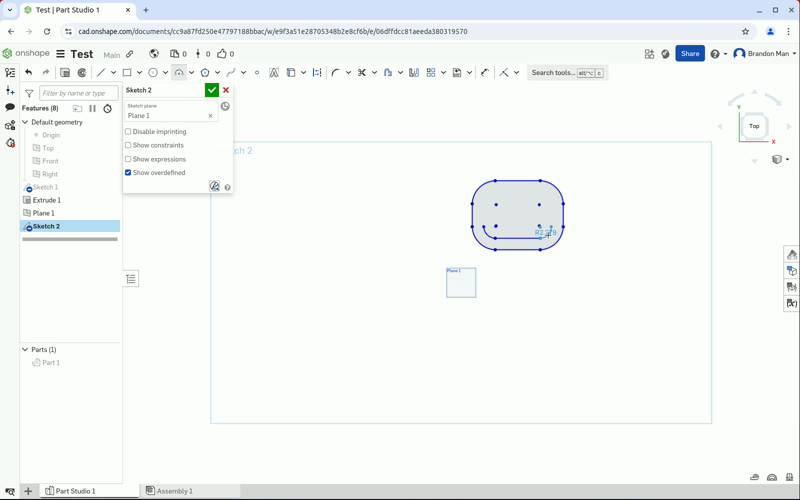
key_up(shift)
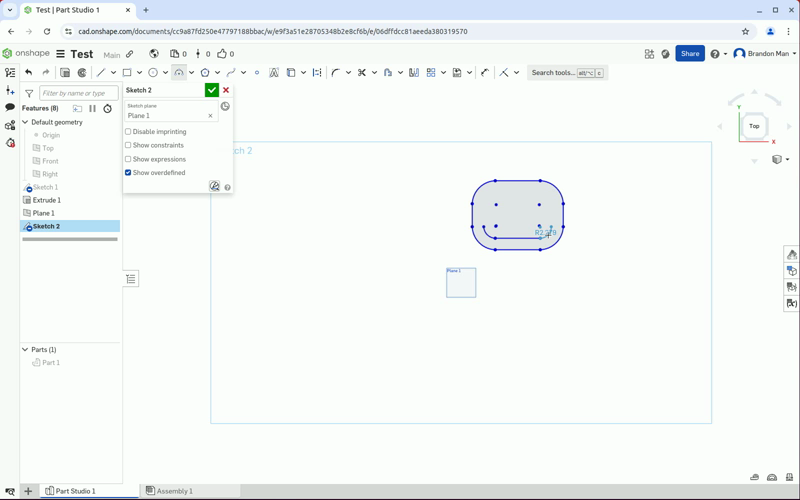
key(esc)
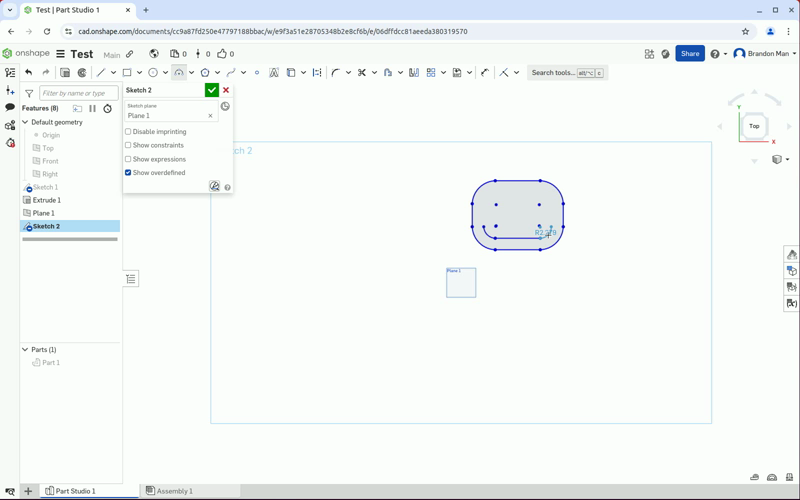
key(l)
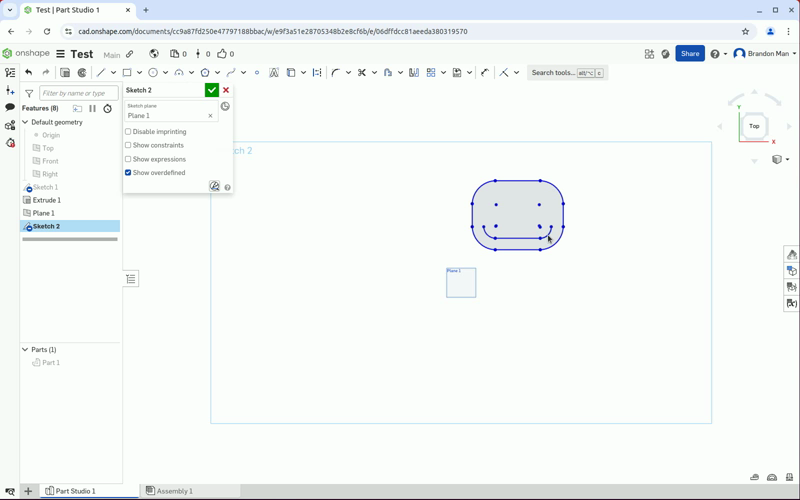
mouse_move(551, 226)
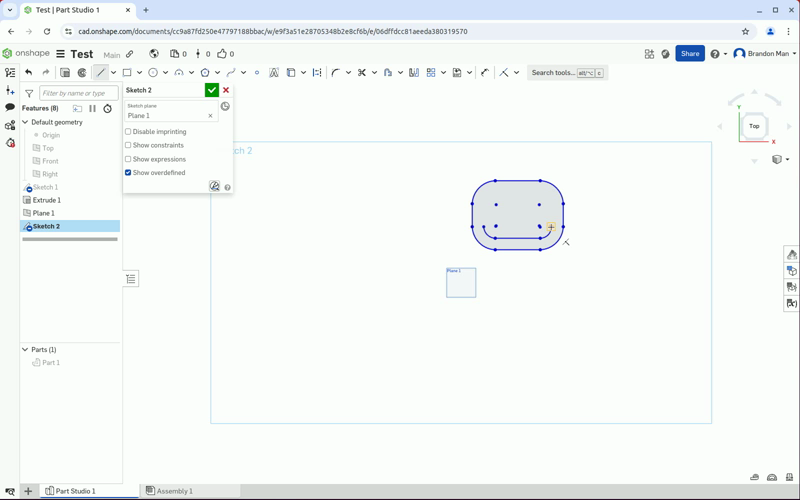
click(551, 226)
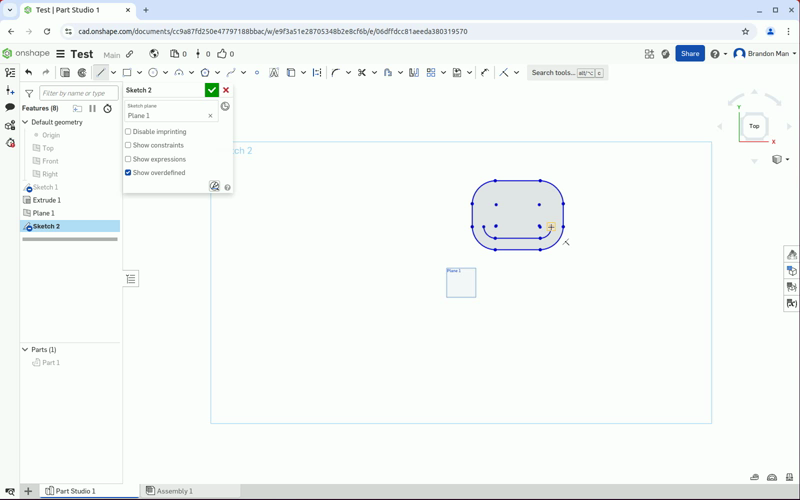
key_down(shift)
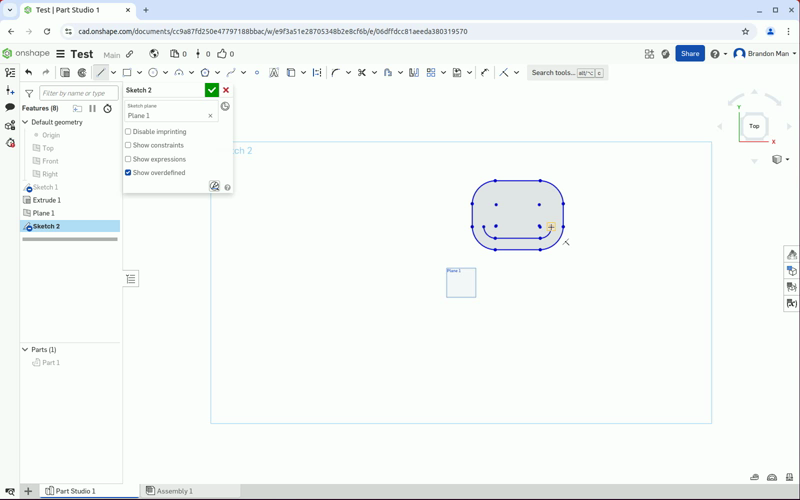
mouse_move(581, 226)
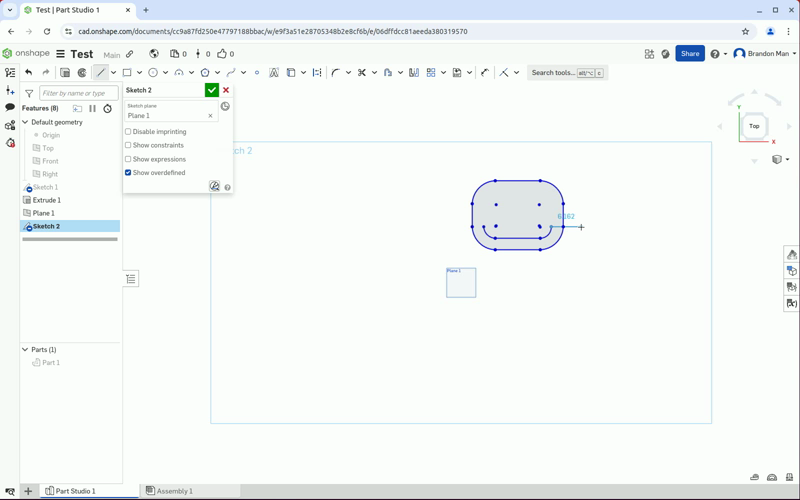
mouse_move(551, 203)
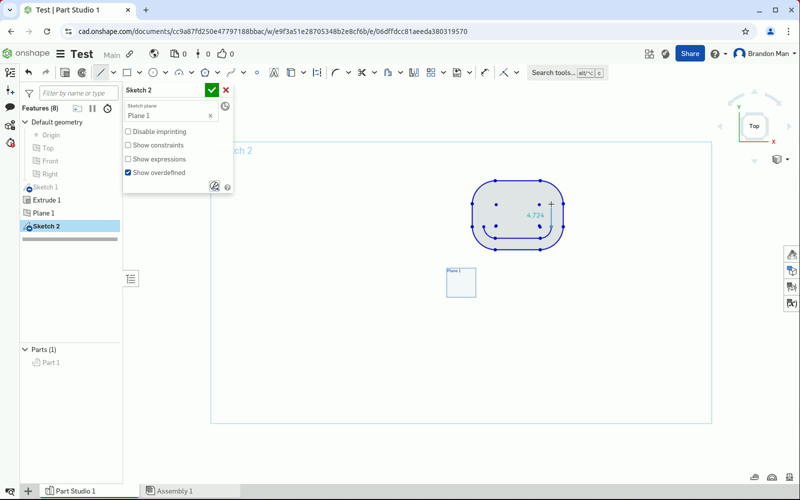
click(551, 203)
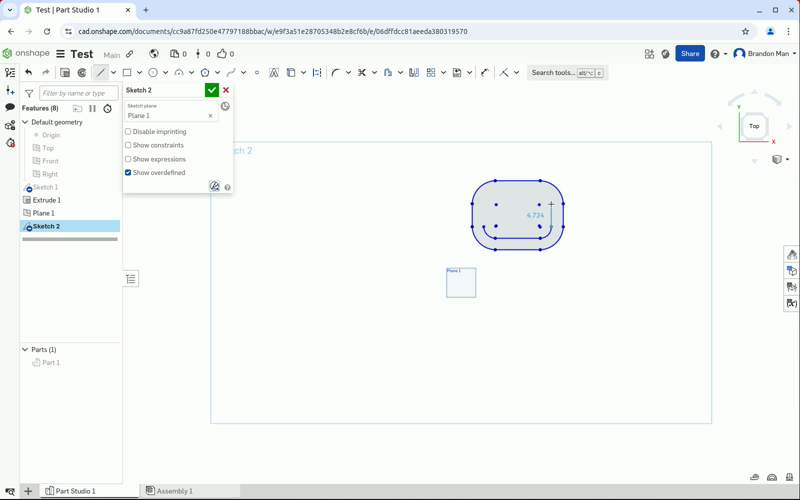
key_up(shift)
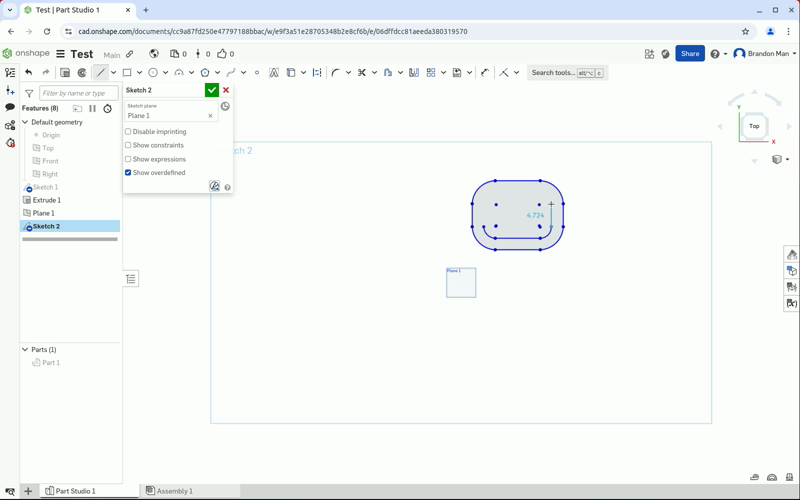
key(esc)
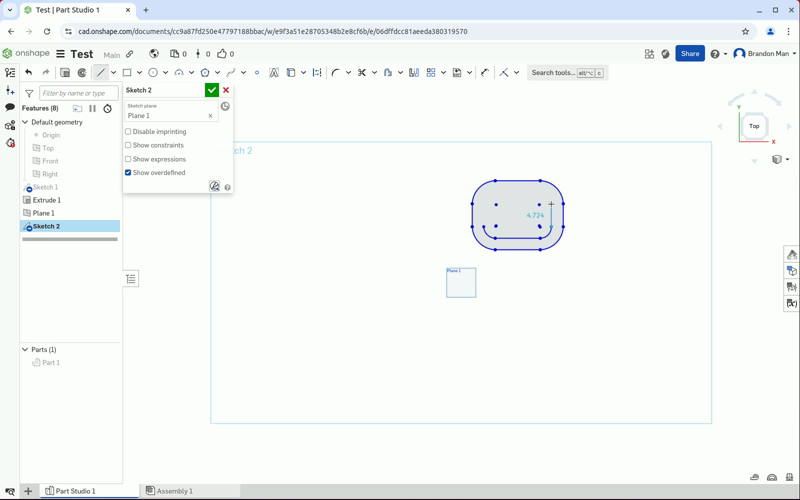
key(a)
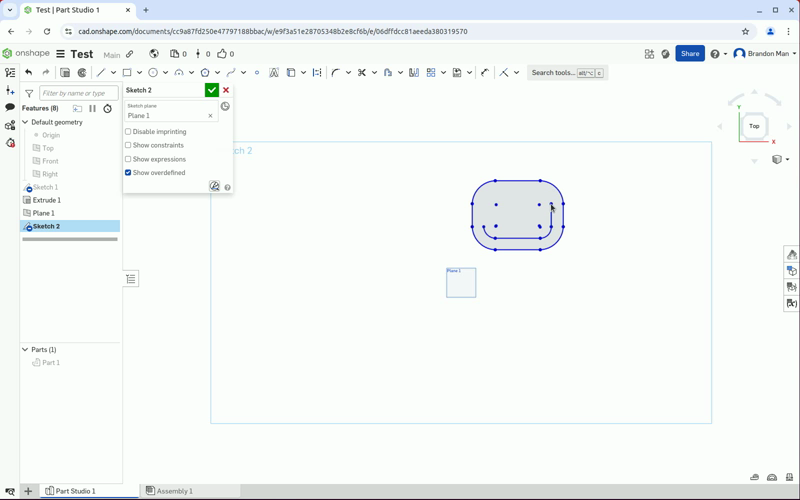
mouse_move(551, 203)
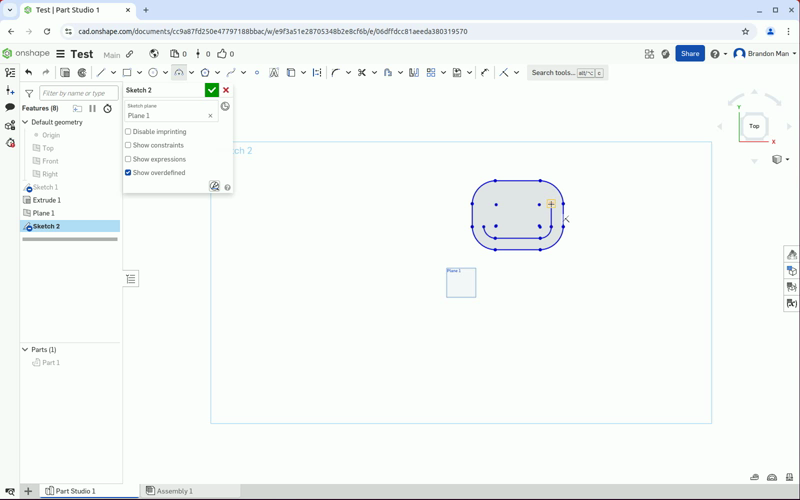
click(551, 203)
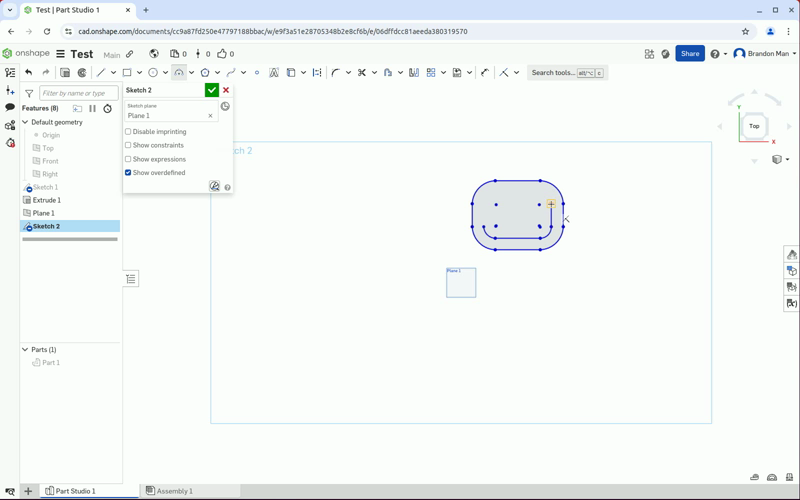
key_down(shift)
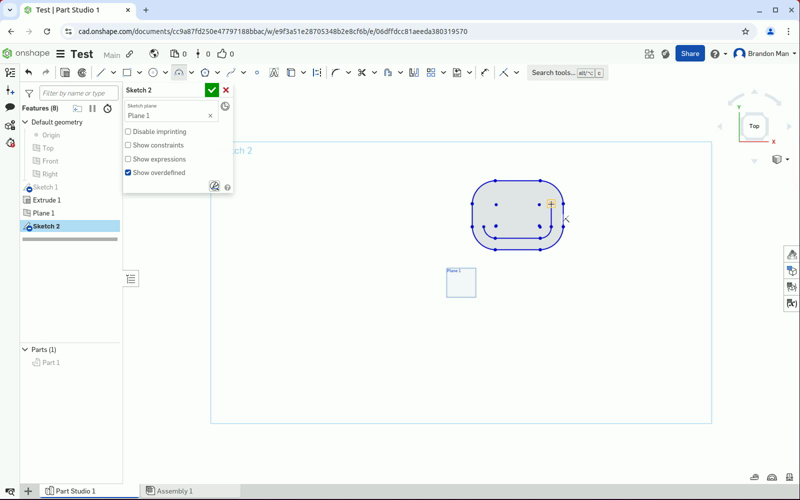
mouse_move(540, 192)
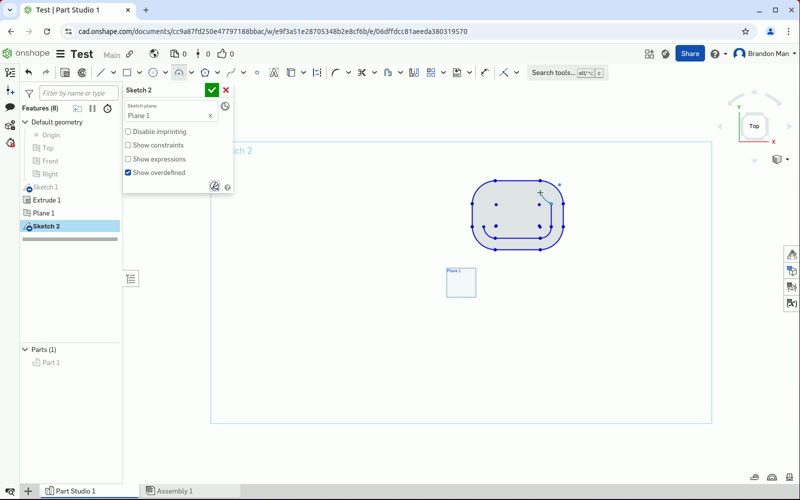
click(540, 192)
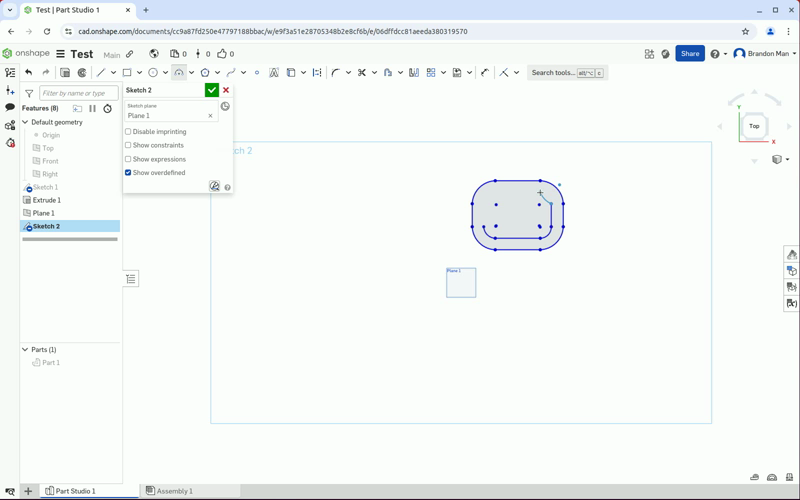
mouse_move(548, 195)
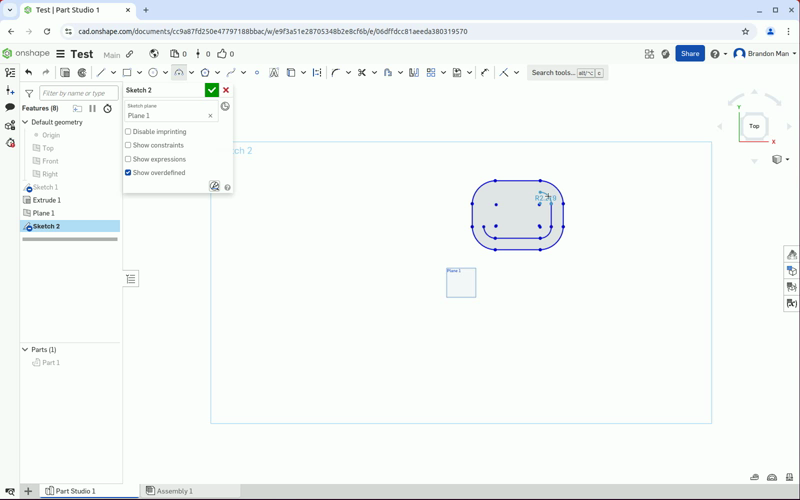
click(548, 195)
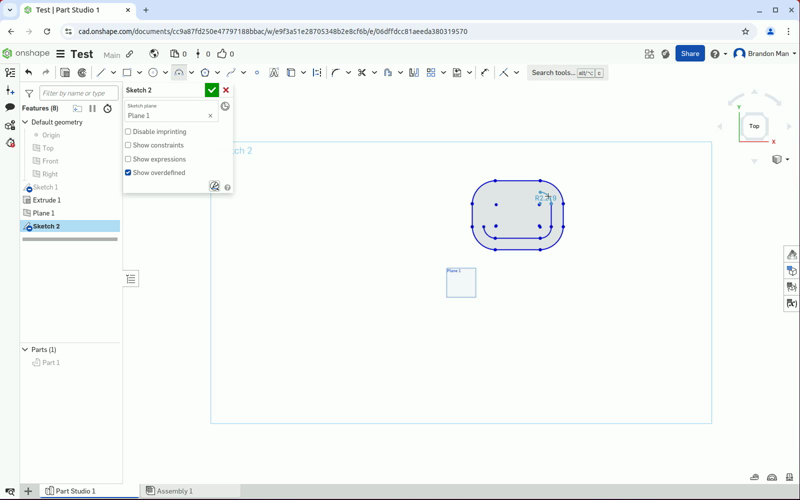
key_up(shift)
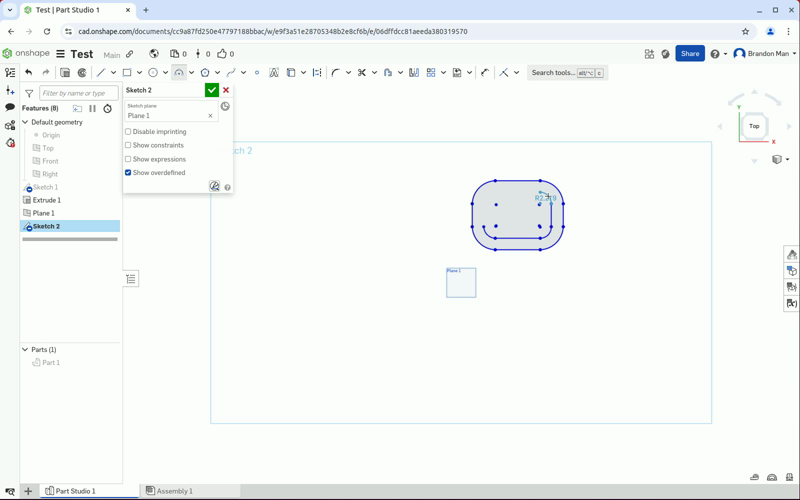
key(esc)
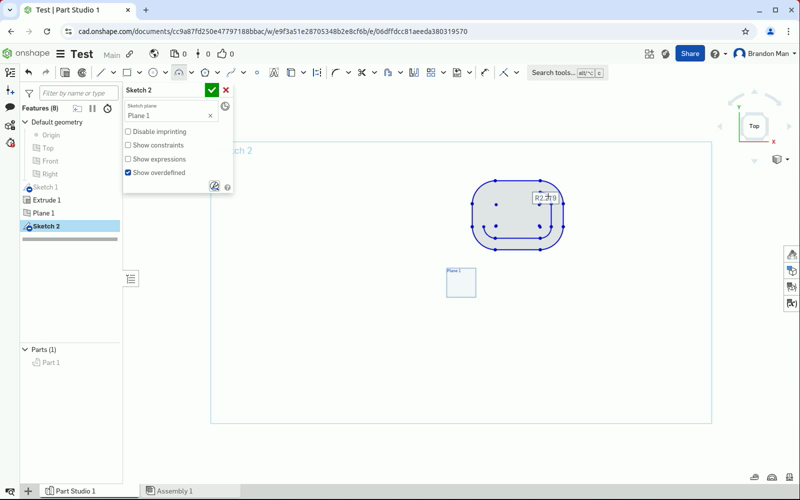
key(l)
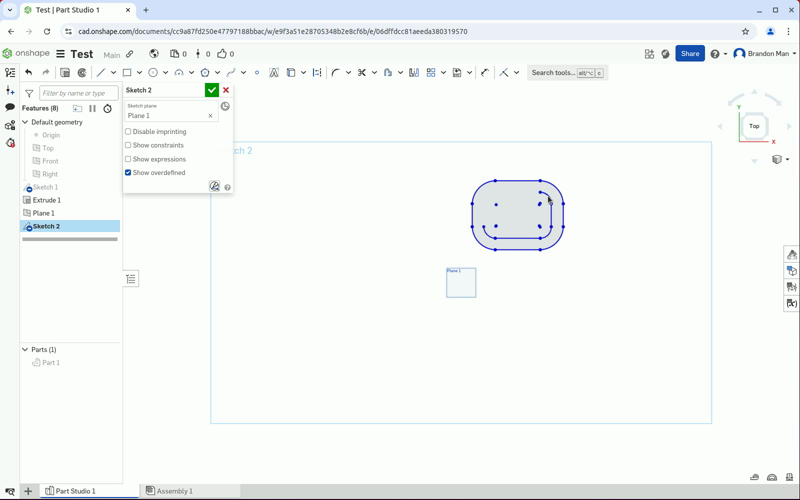
mouse_move(540, 192)
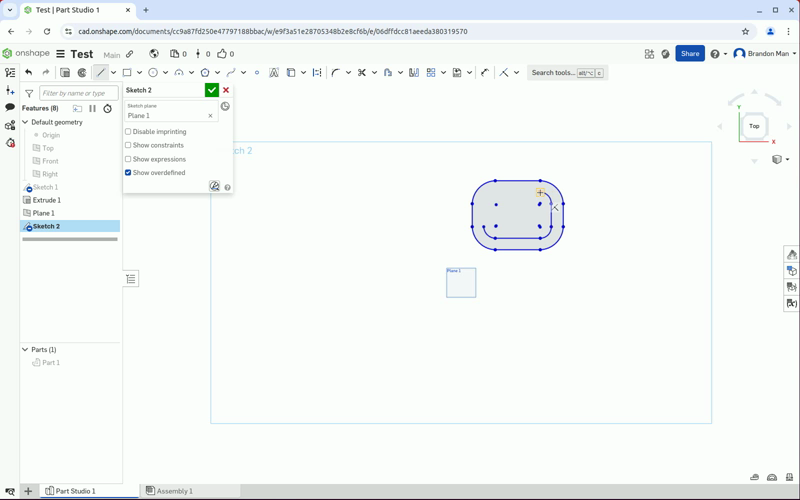
click(540, 192)
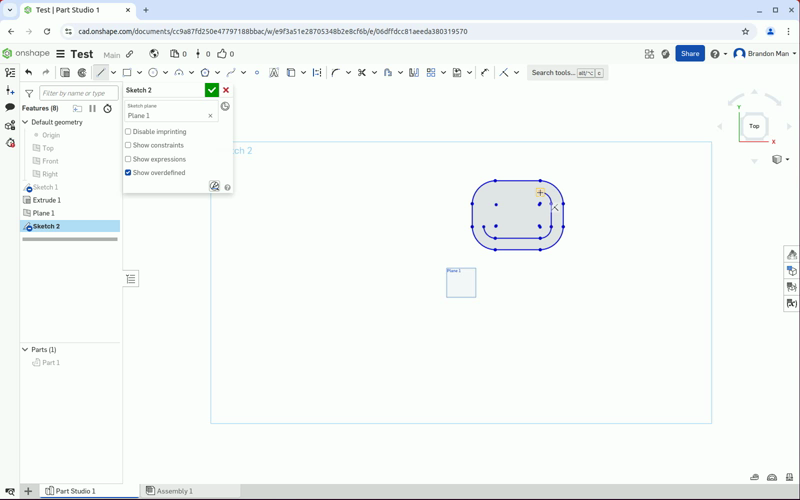
key_down(shift)
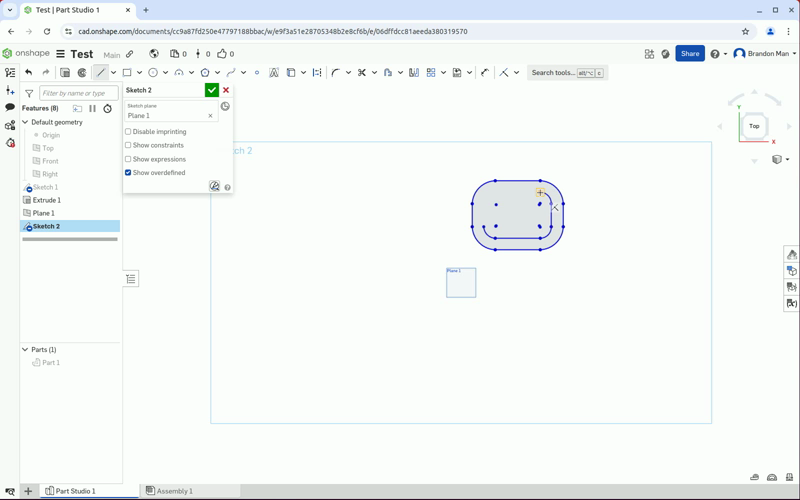
mouse_move(570, 192)
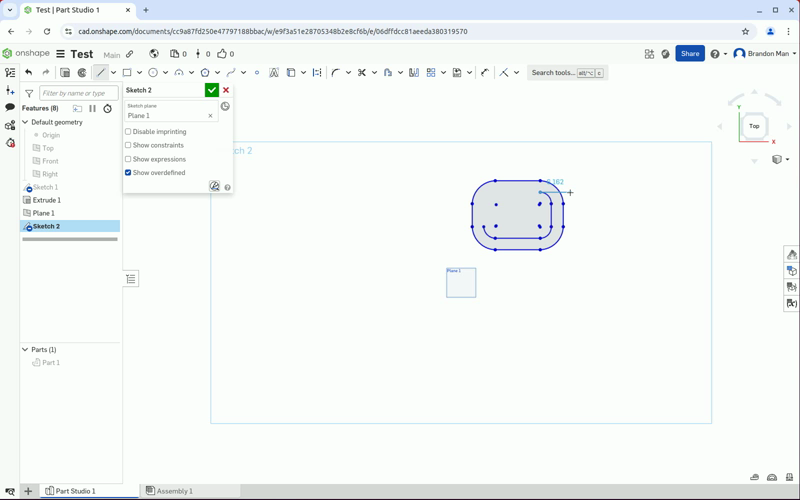
mouse_move(495, 192)
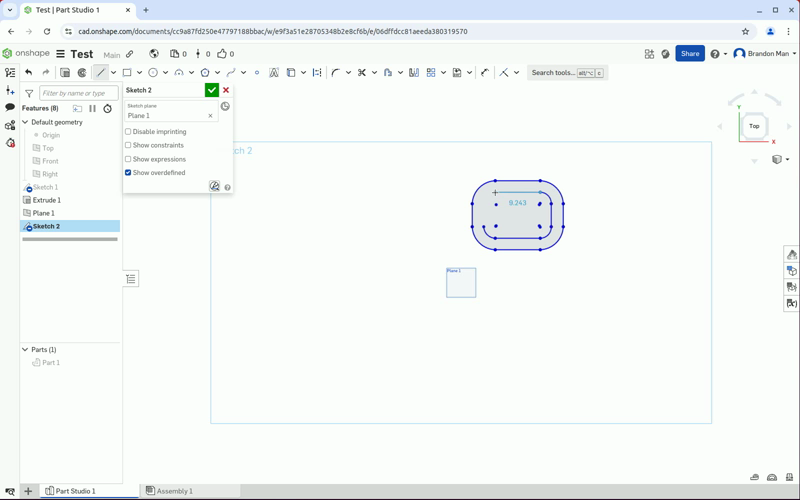
click(495, 192)
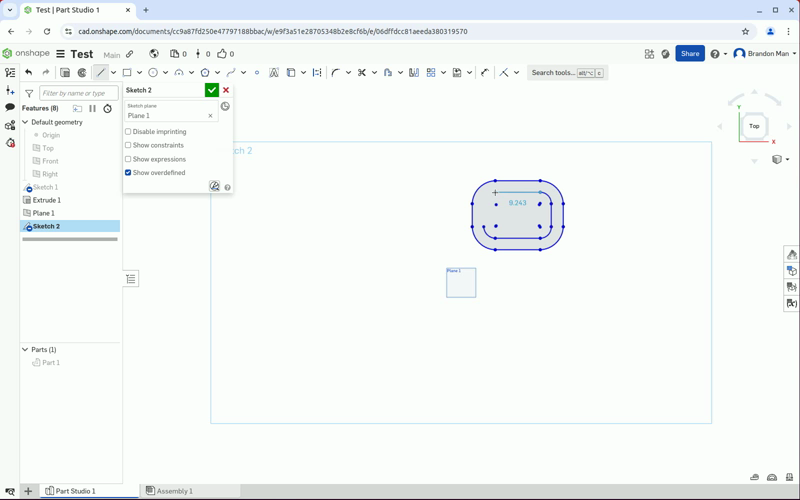
key_up(shift)
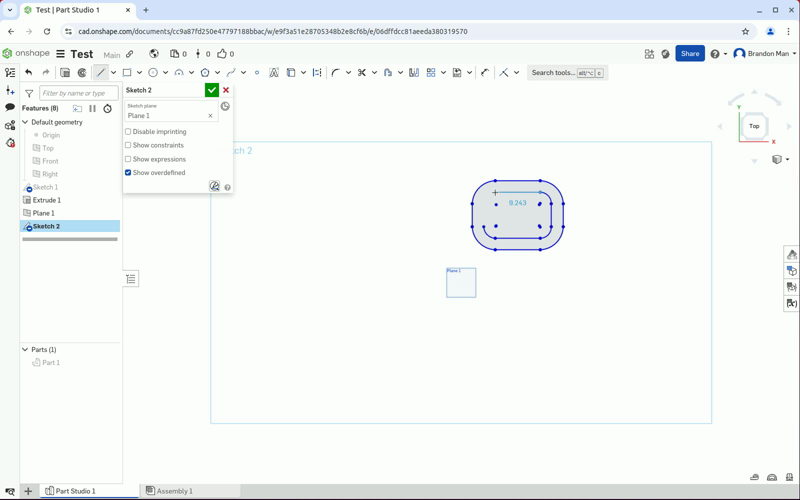
key(esc)
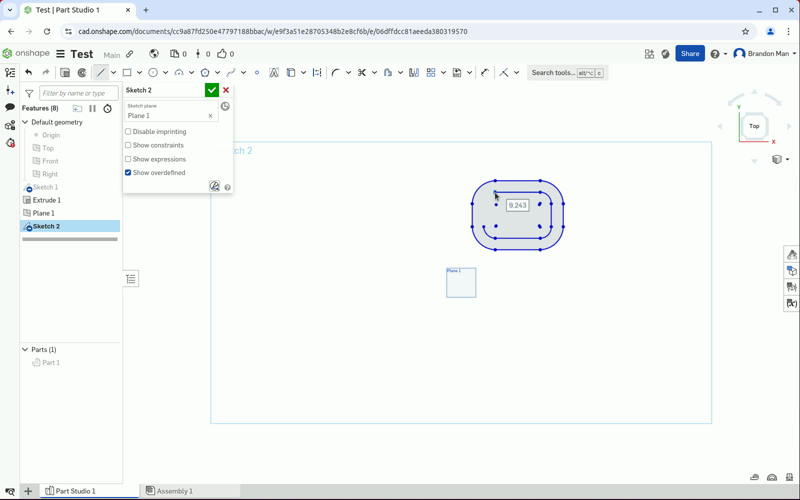
key(a)
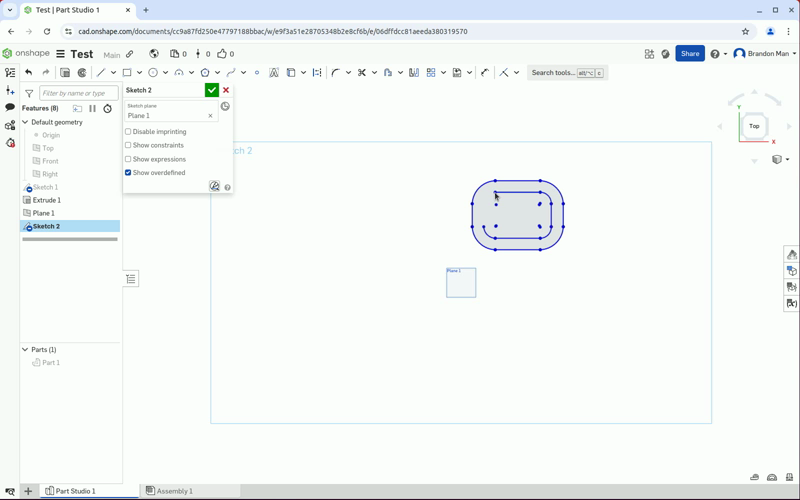
mouse_move(495, 192)
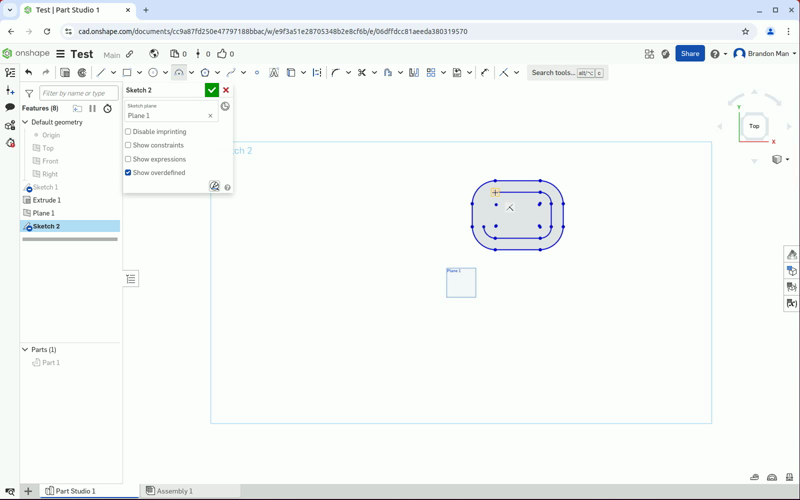
click(495, 192)
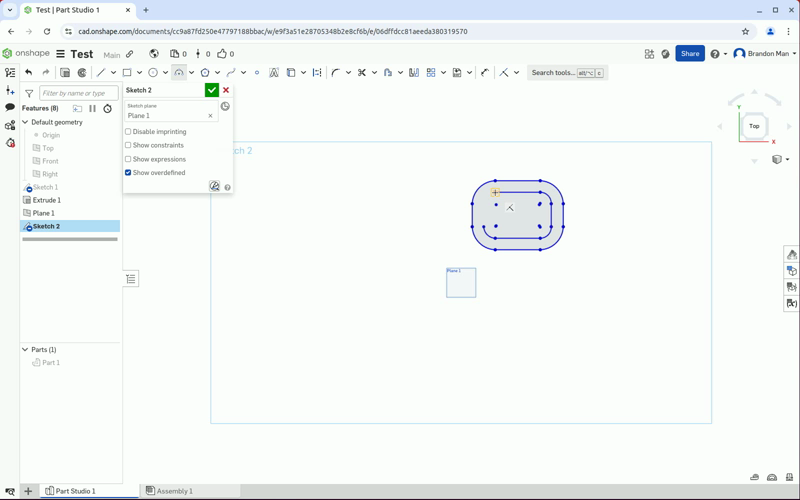
key_down(shift)
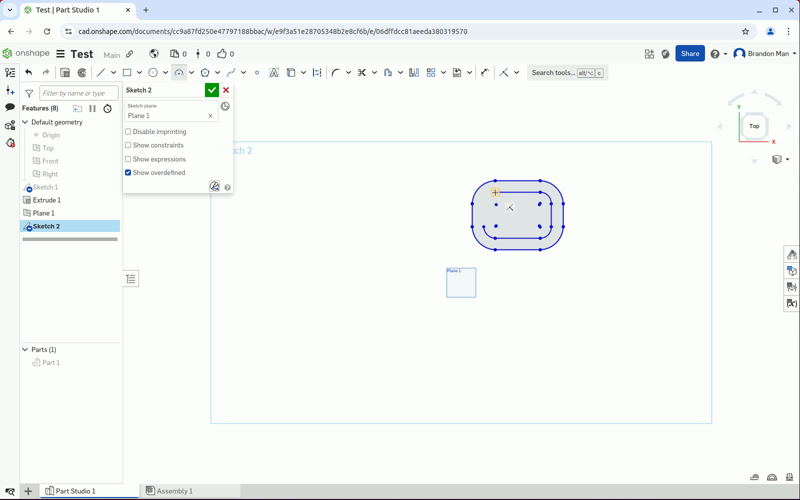
mouse_move(483, 203)
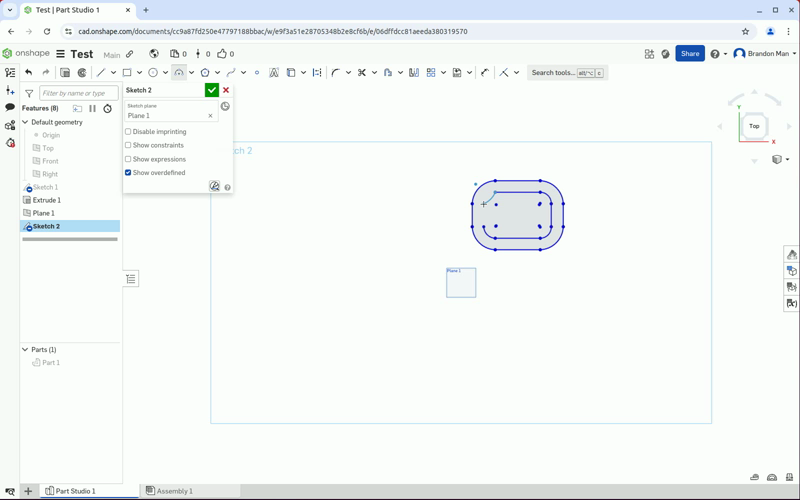
click(483, 203)
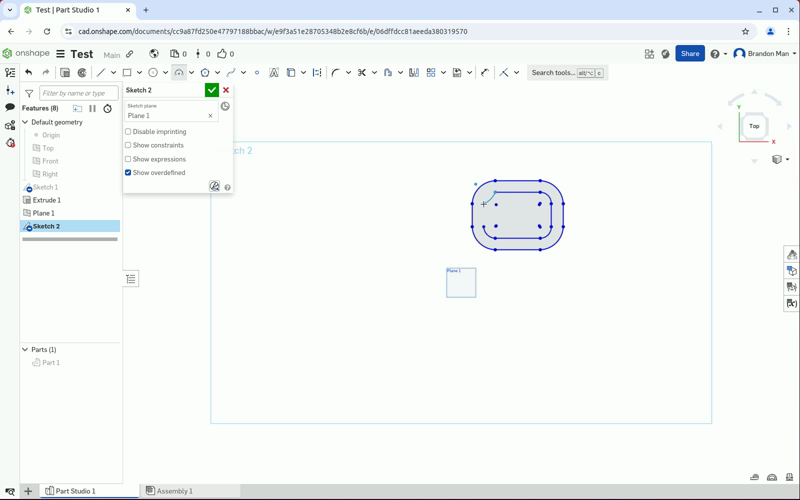
mouse_move(487, 195)
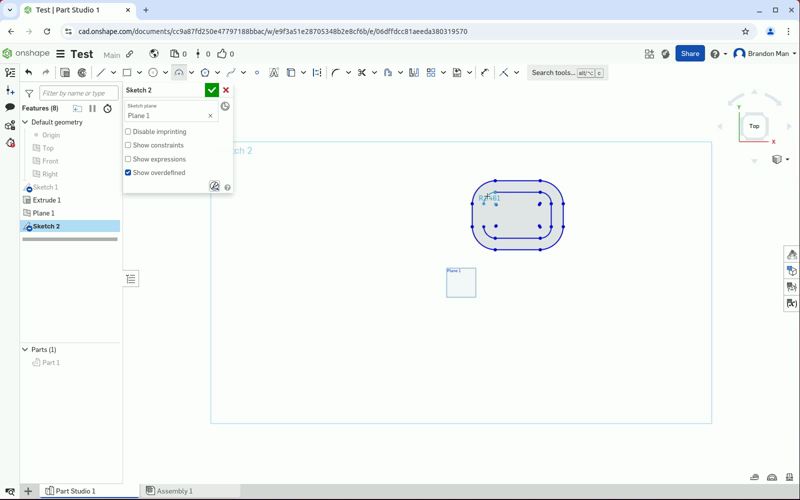
click(487, 195)
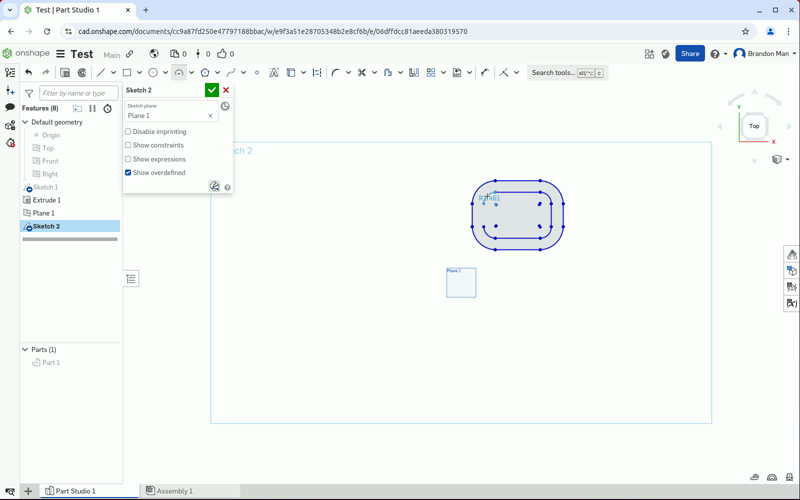
key_up(shift)
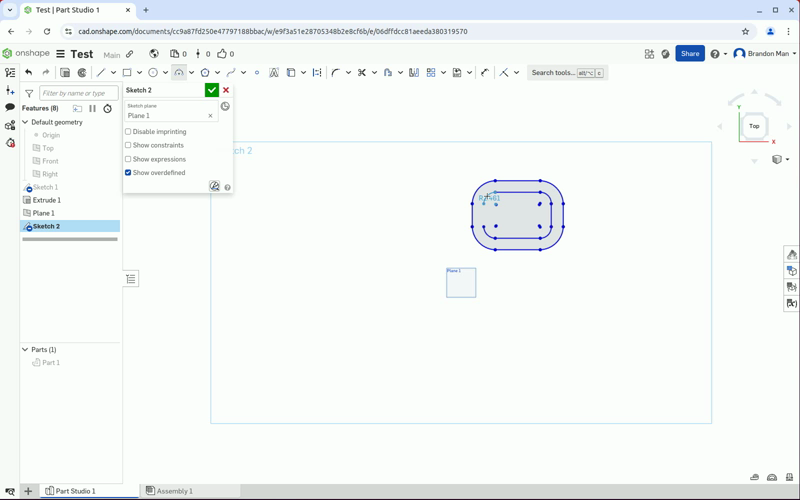
key(esc)
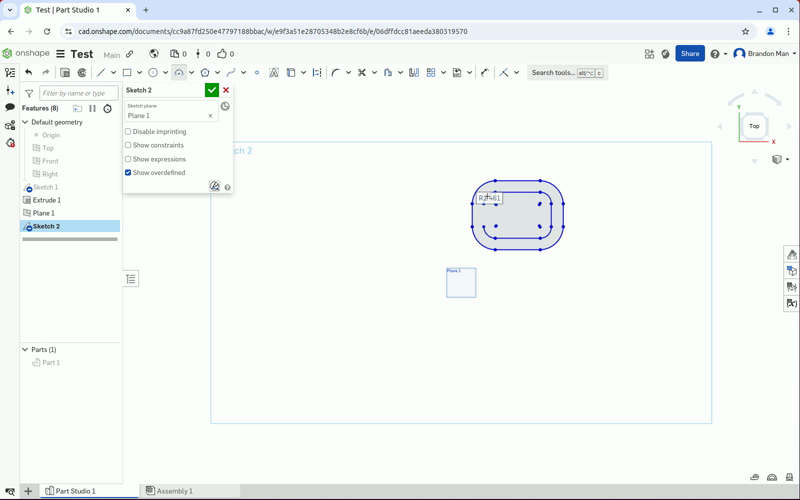
key(l)
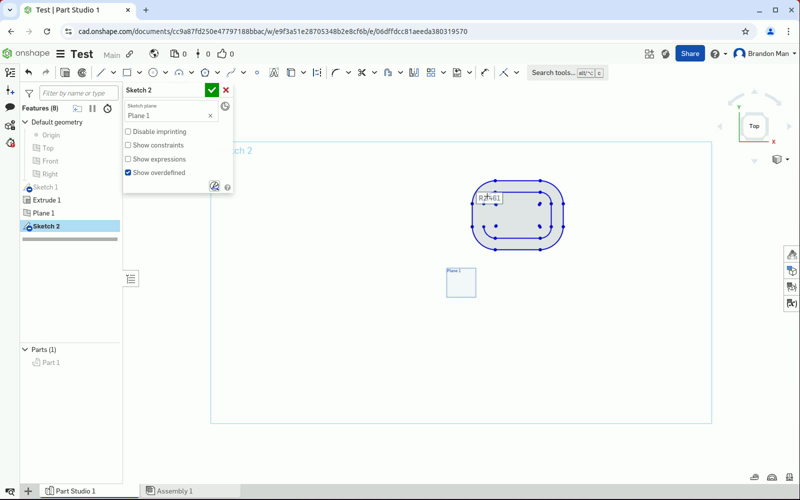
mouse_move(483, 203)
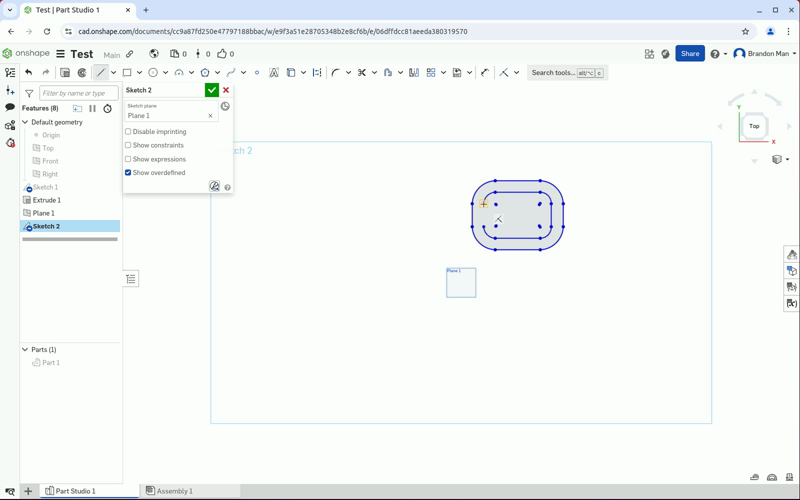
click(483, 203)
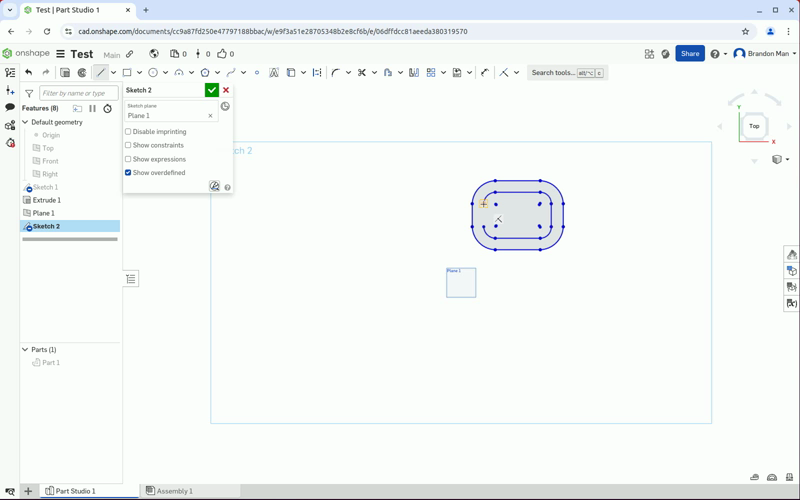
mouse_move(513, 203)
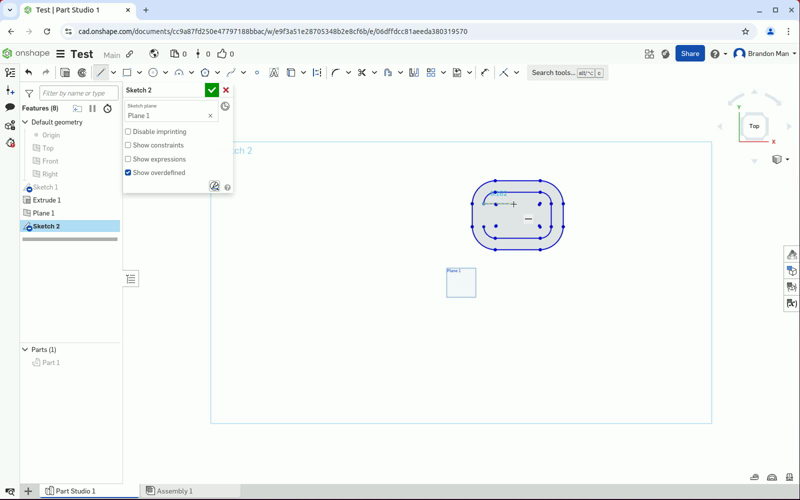
key_down(shift)
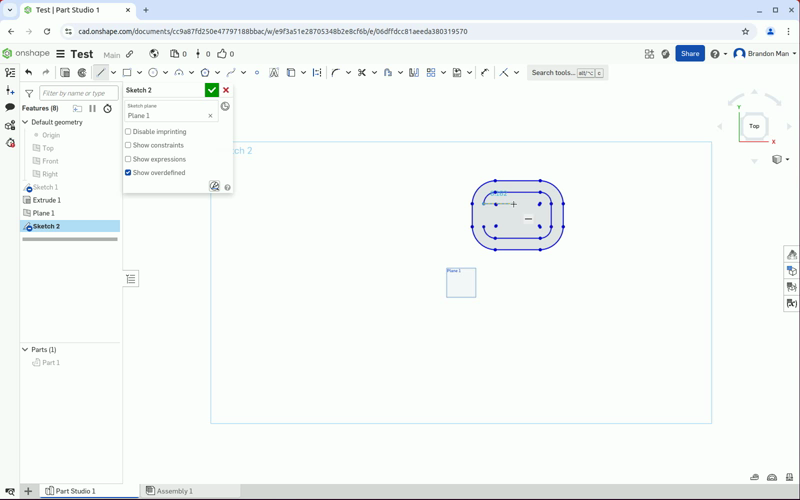
mouse_move(483, 226)
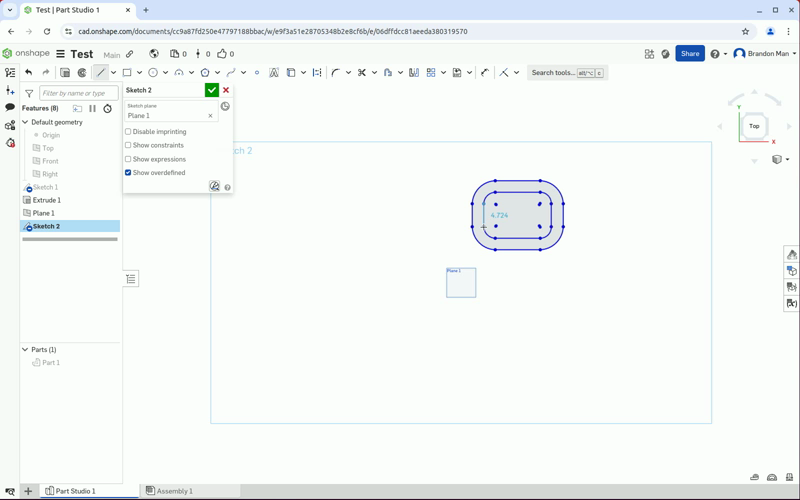
key_up(shift)
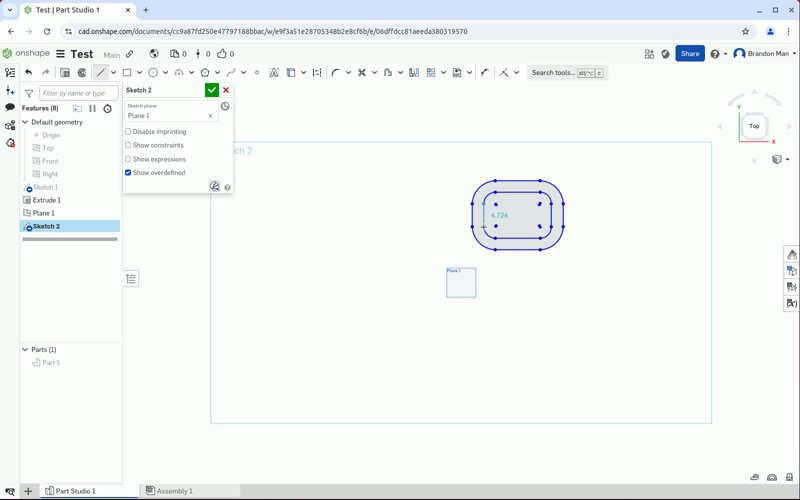
click(483, 226)
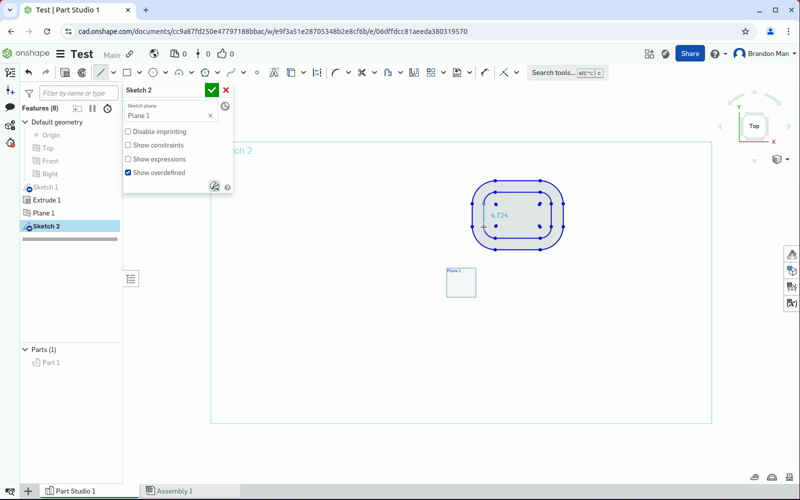
key(esc)
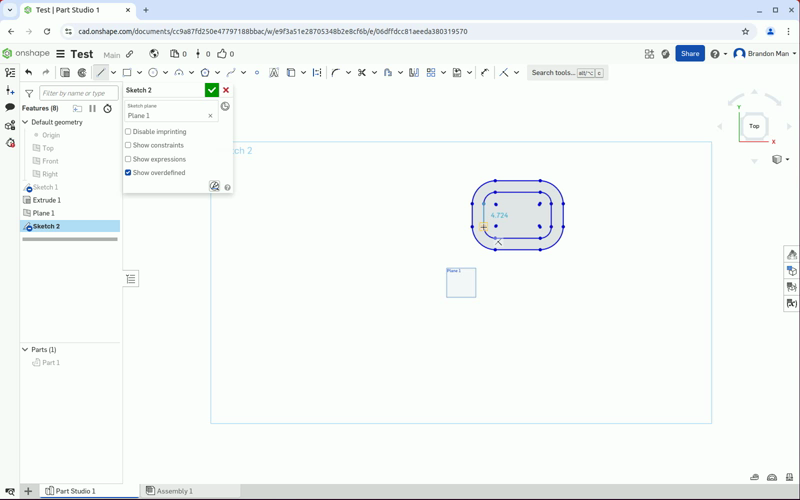
mouse_move(545, 242)
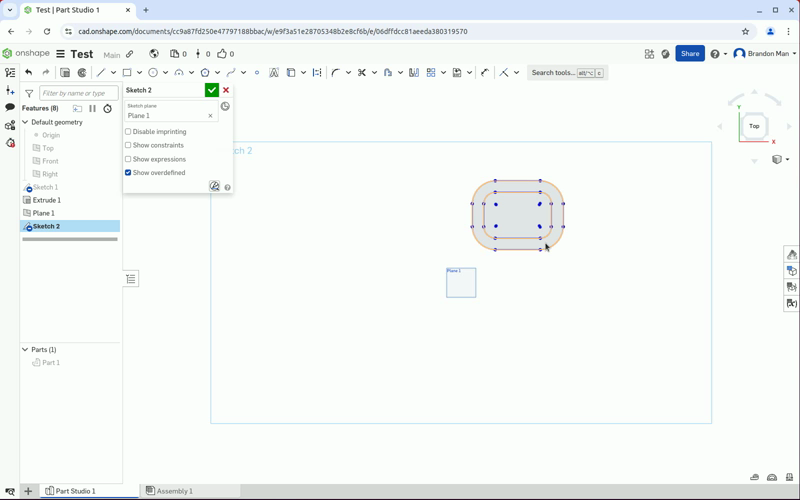
click(545, 242)
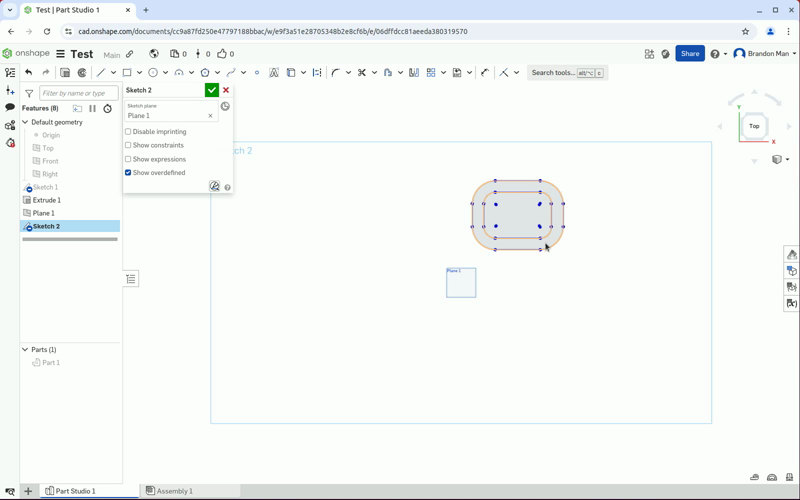
mouse_move(73, 352)
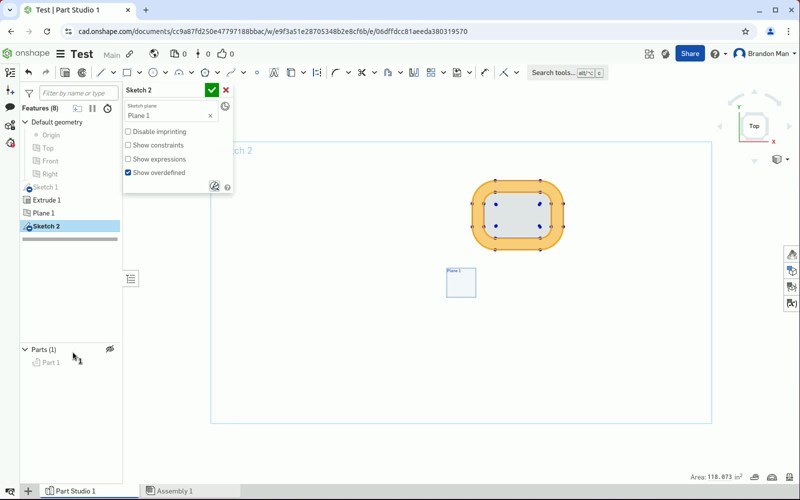
key(shift+y)
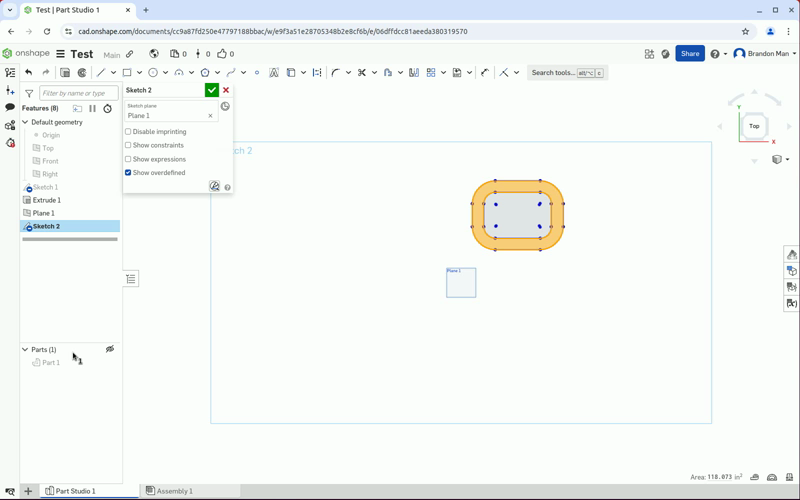
key(shift+e)
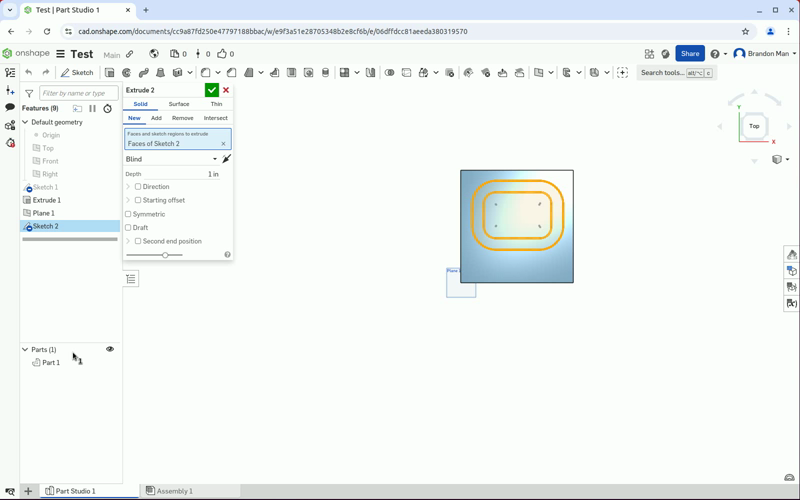
mouse_move(143, 106)
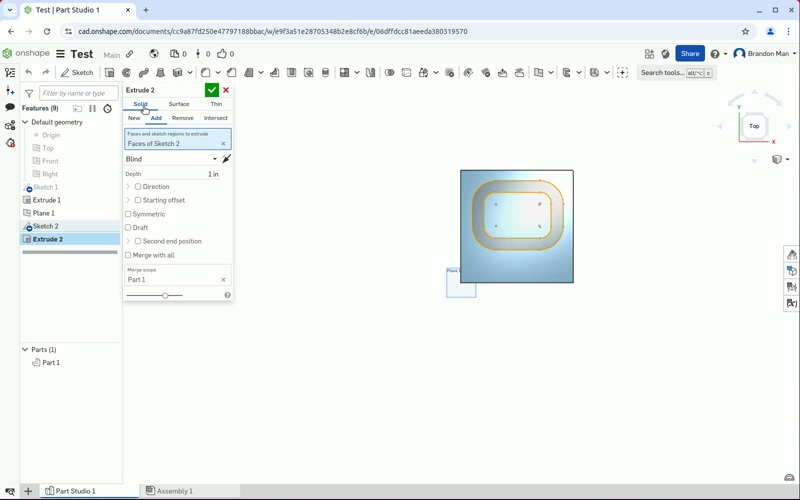
click(143, 106)
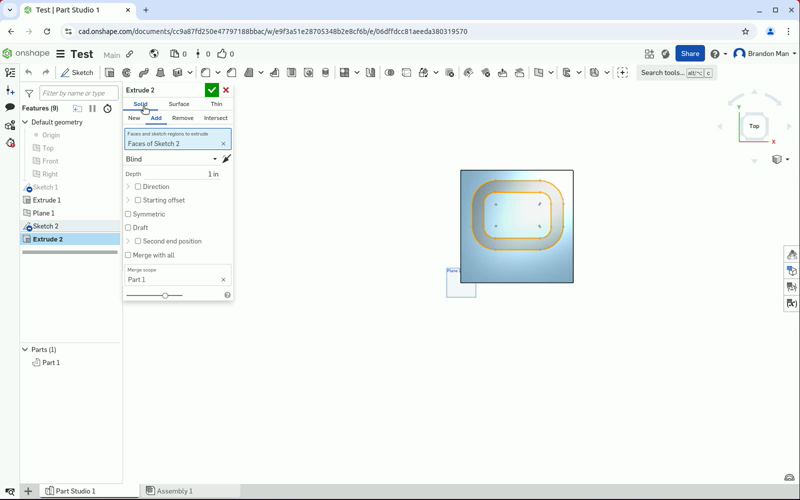
mouse_move(137, 120)
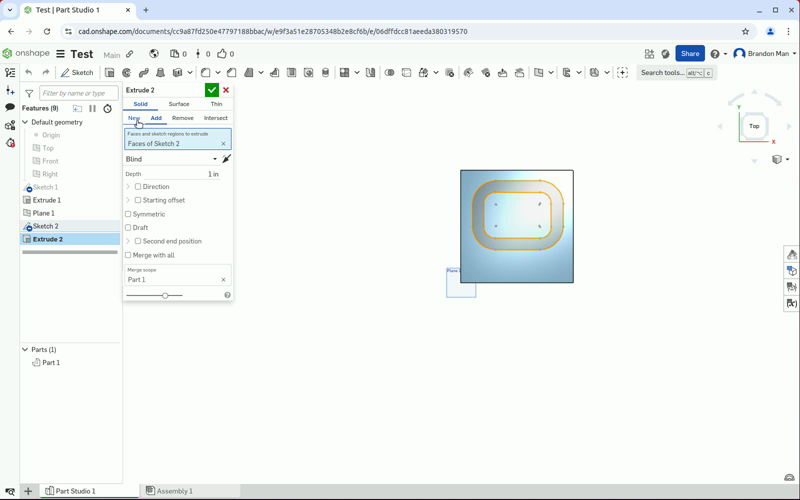
click(137, 120)
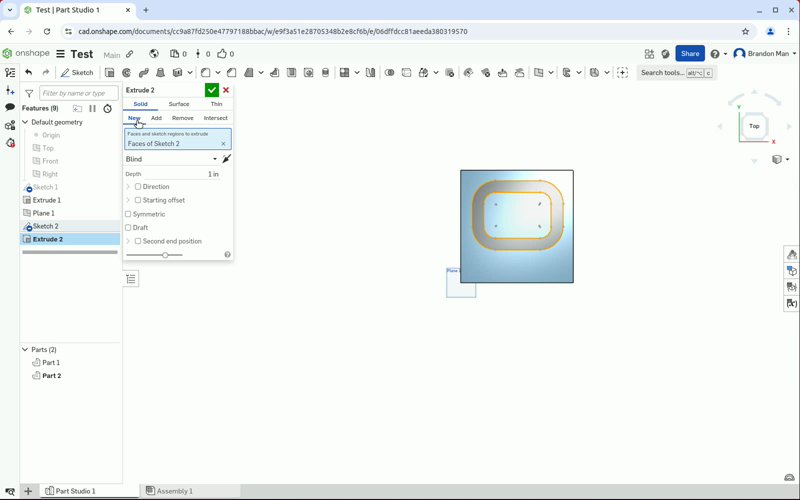
key(tab, 4)
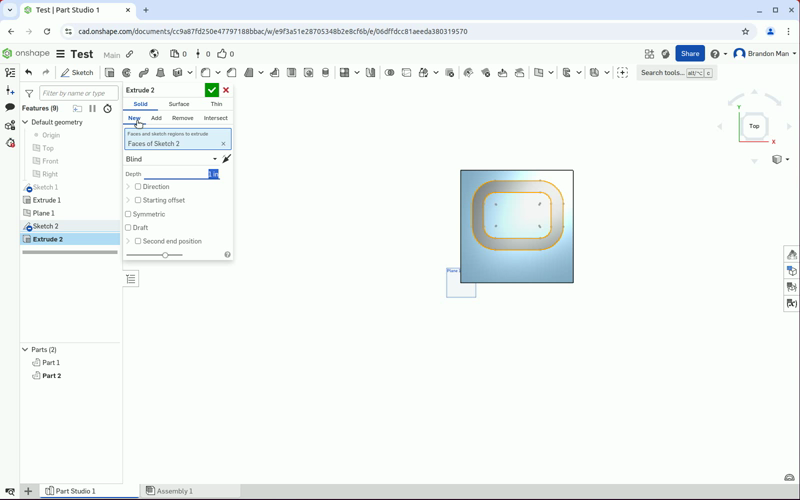
text(3.611)
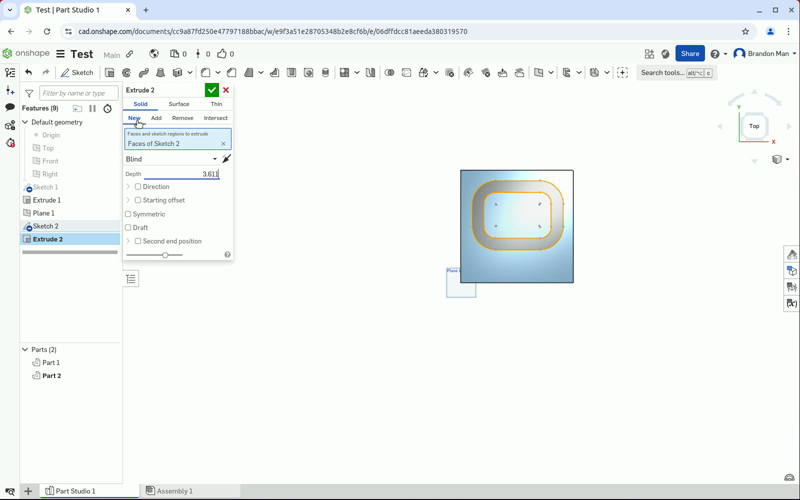
key(enter)
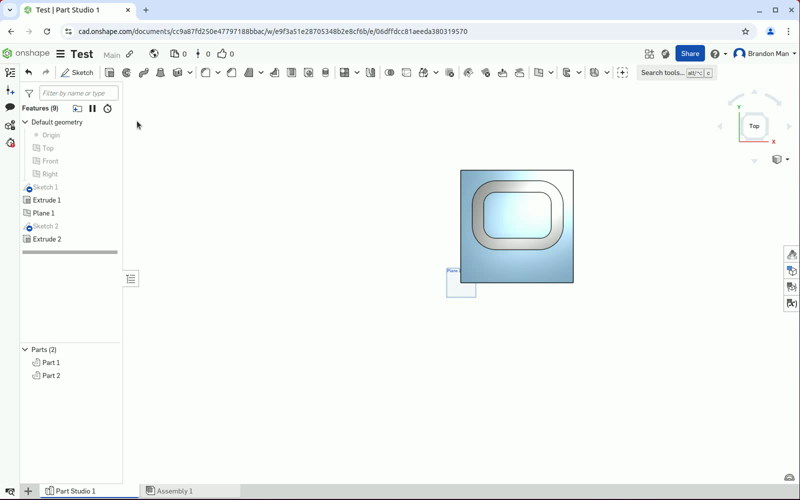
key(shift+h)
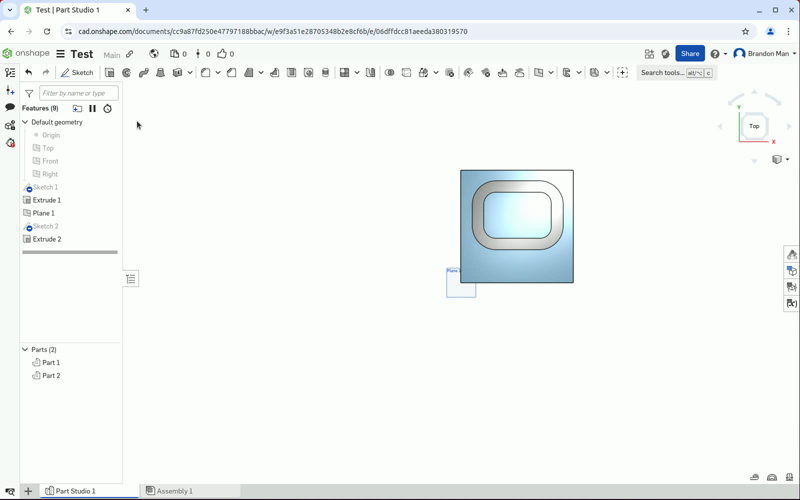
key(shift+h)
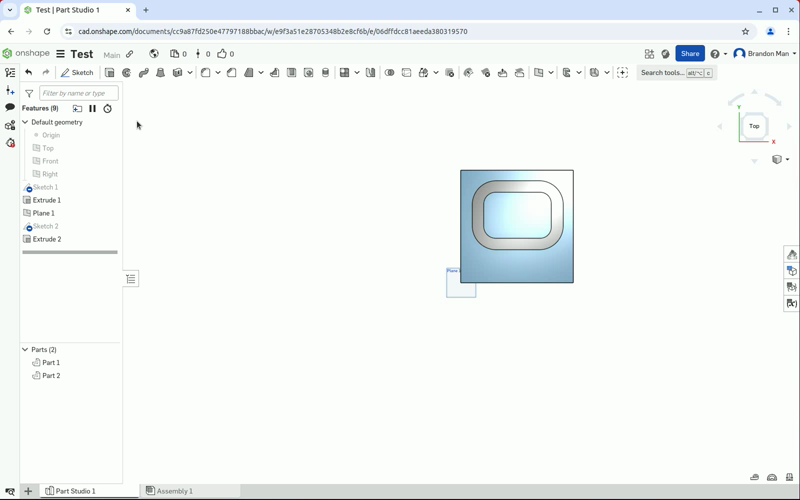
mouse_move(73, 189)
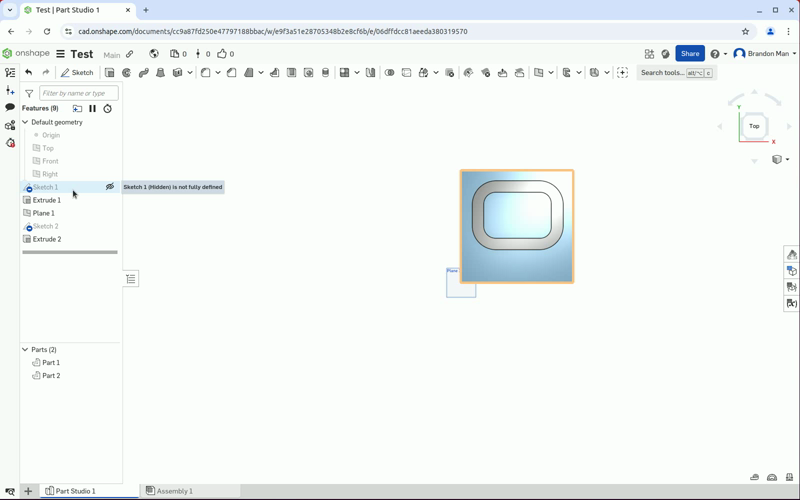
click(73, 189)
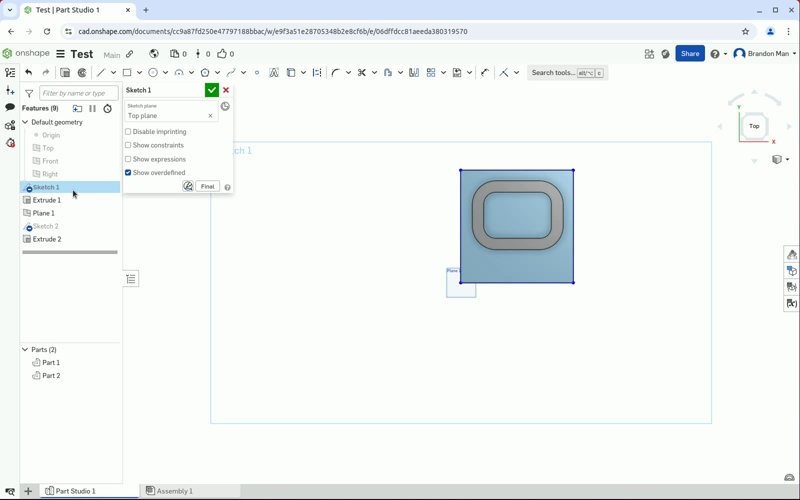
mouse_move(229, 92)
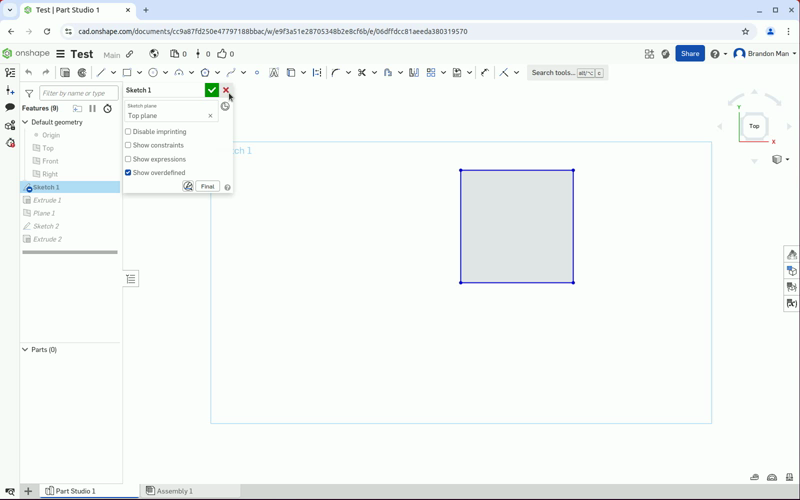
click(229, 92)
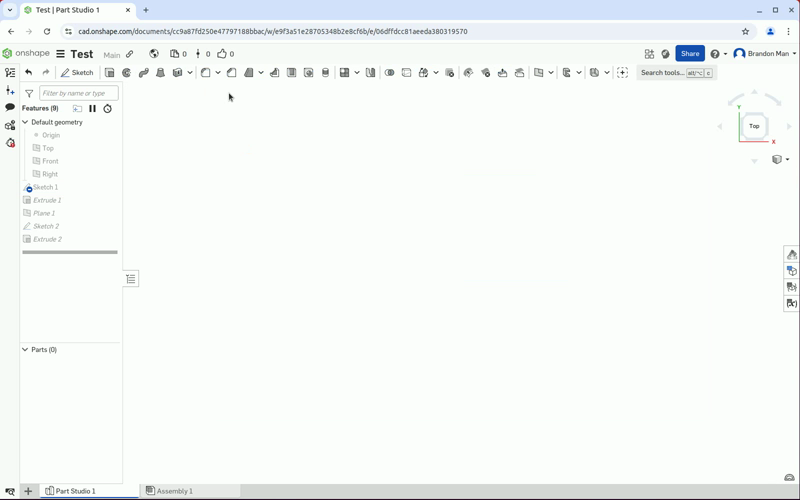
key(shift+s)
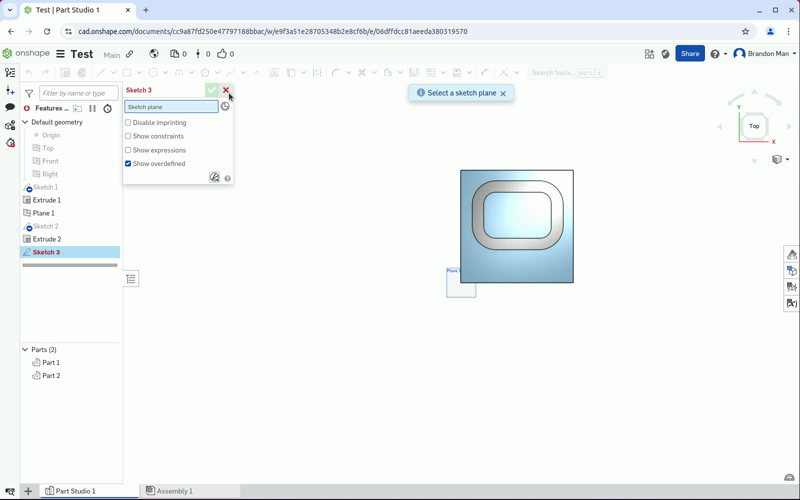
mouse_move(73, 215)
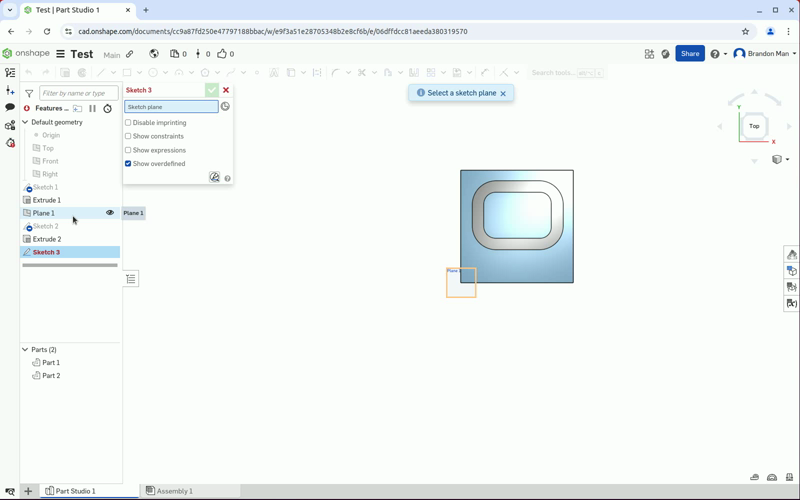
click(73, 215)
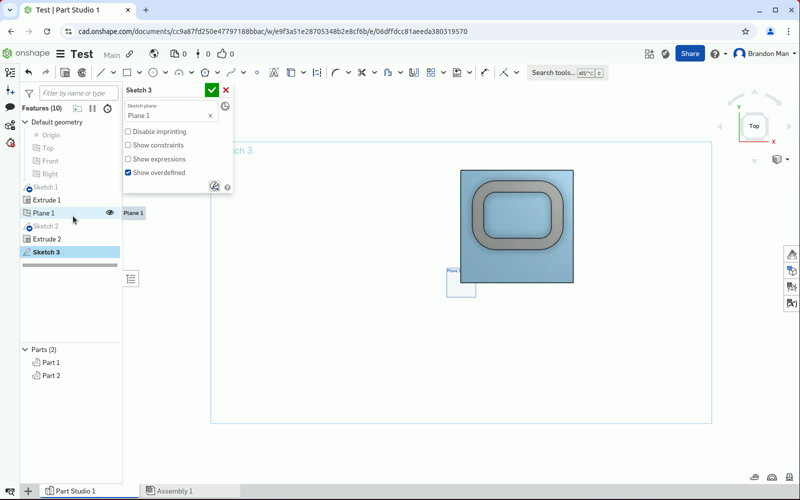
mouse_move(73, 352)
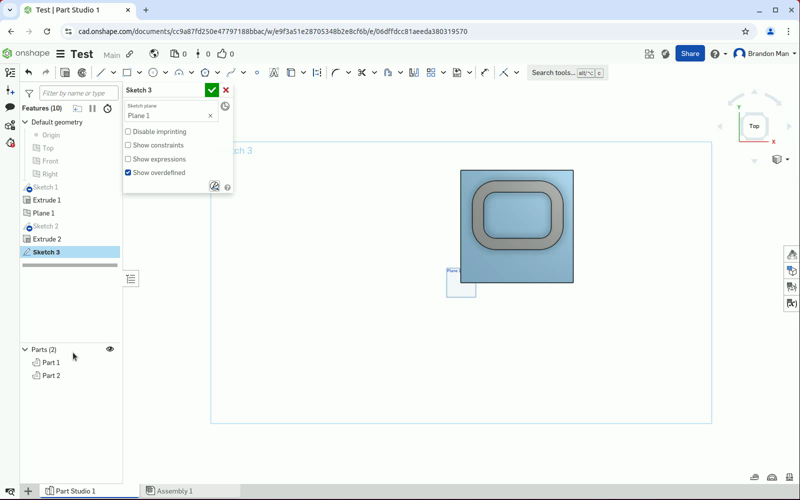
key(y)
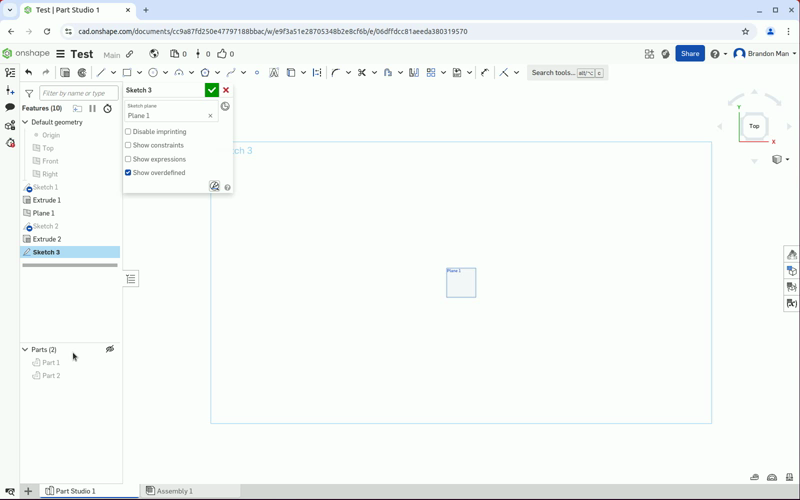
key(c)
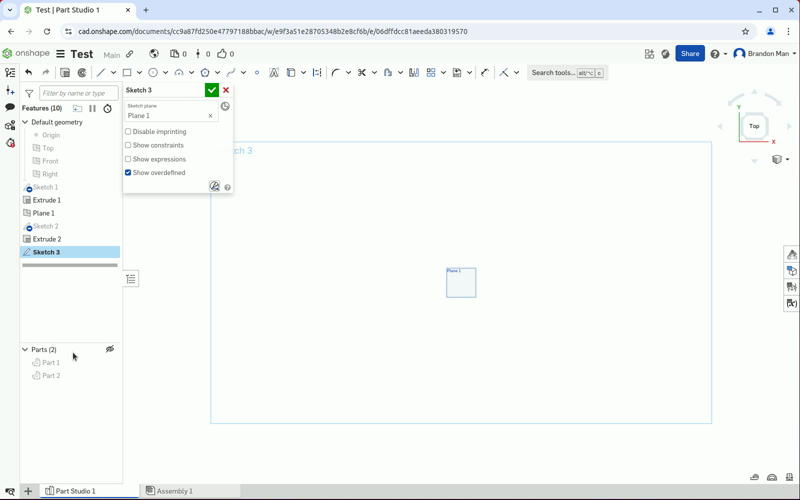
key_down(shift)
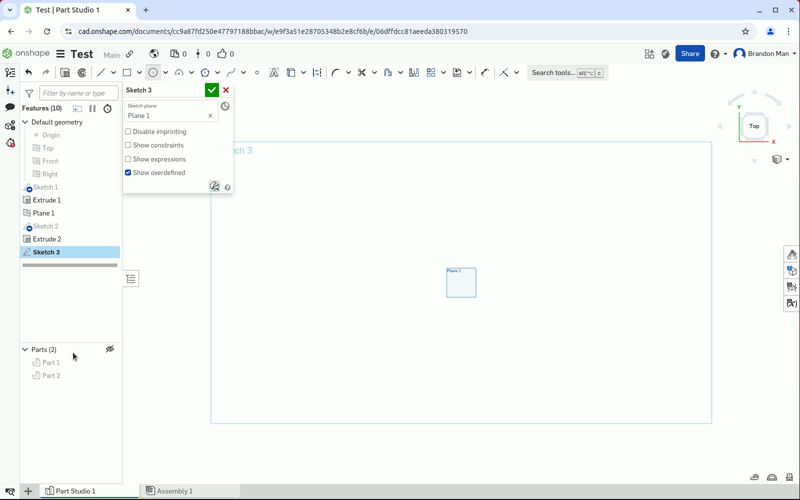
mouse_move(483, 260)
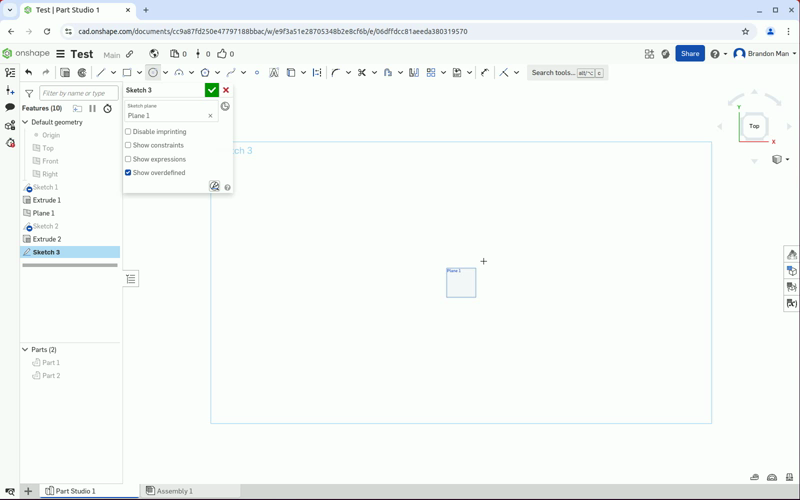
click(483, 260)
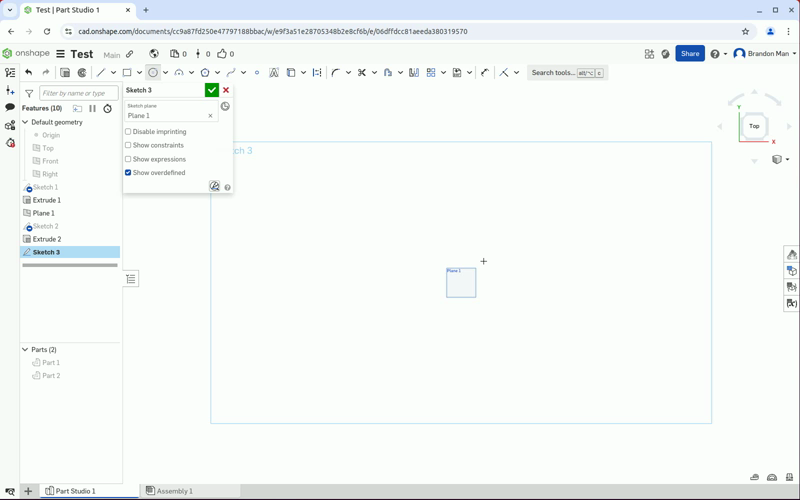
key_up(shift)
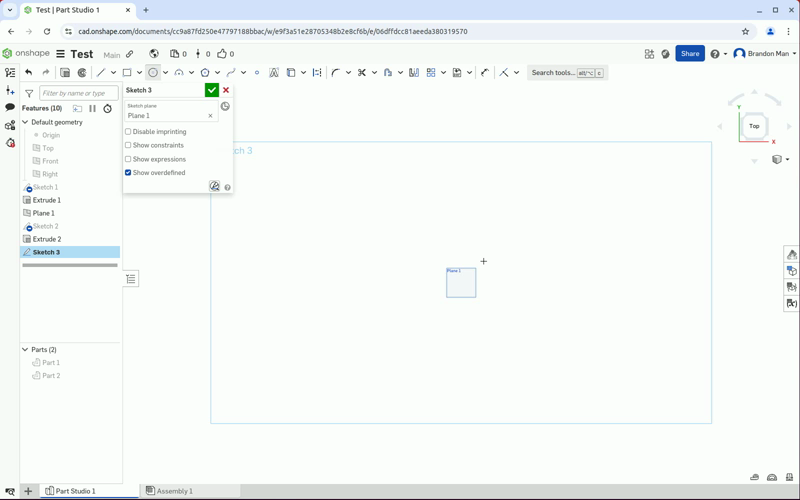
mouse_move(488, 260)
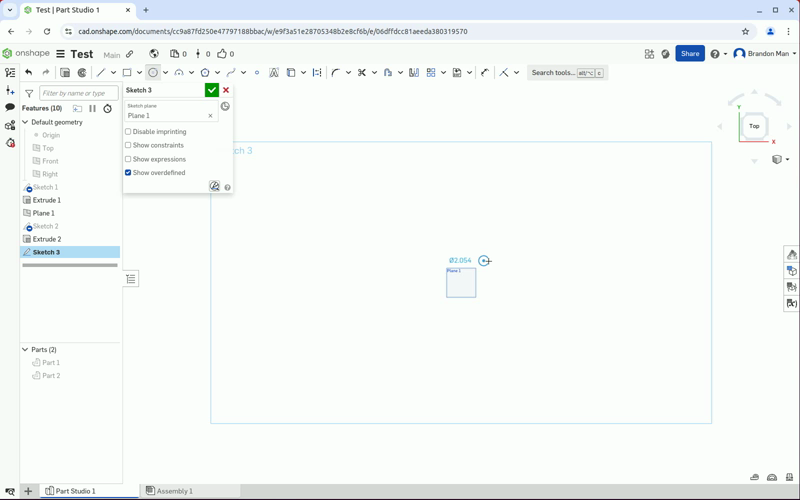
click(488, 260)
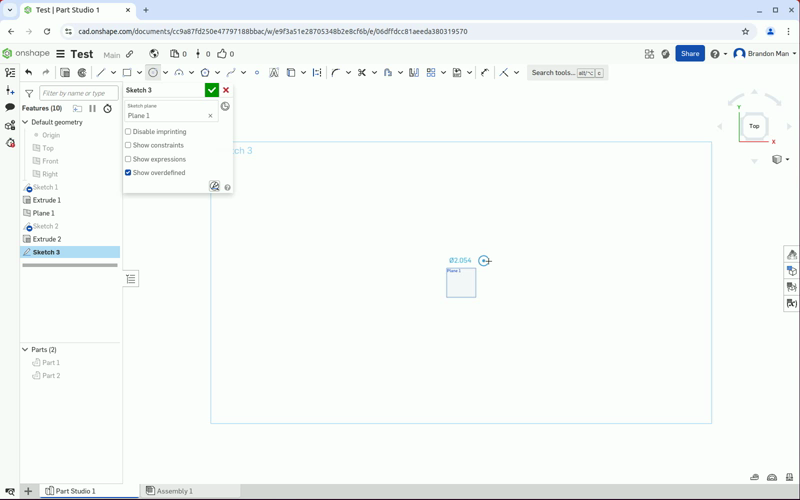
key(esc)
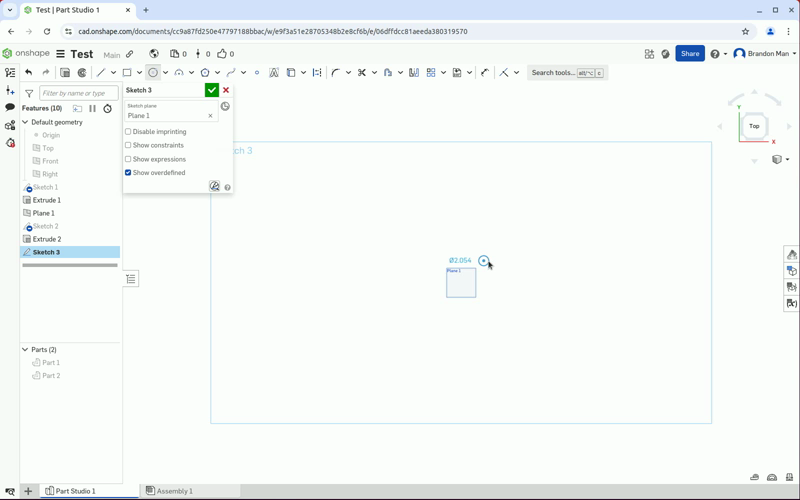
mouse_move(487, 264)
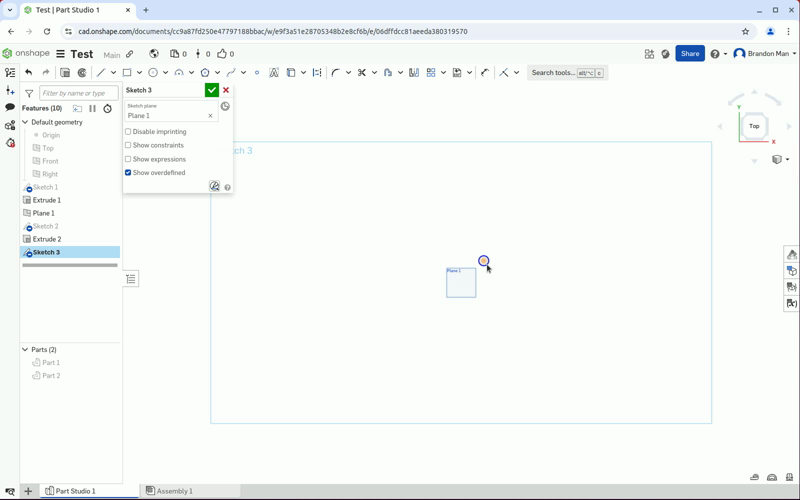
scroll(6)
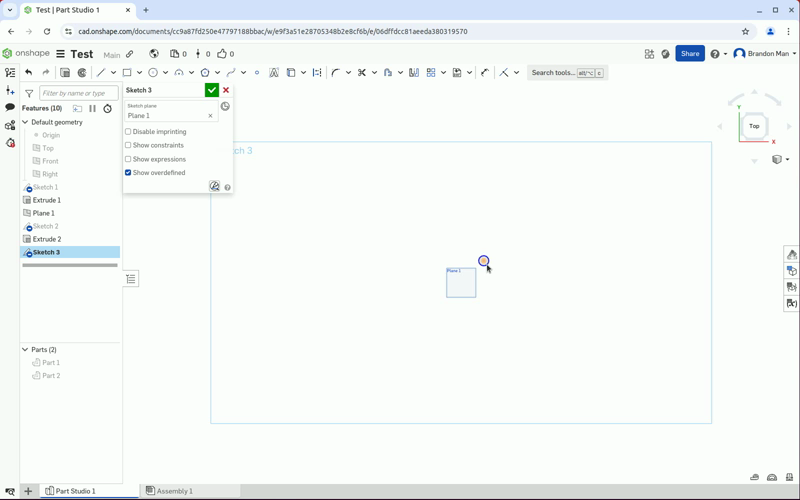
scroll(6)
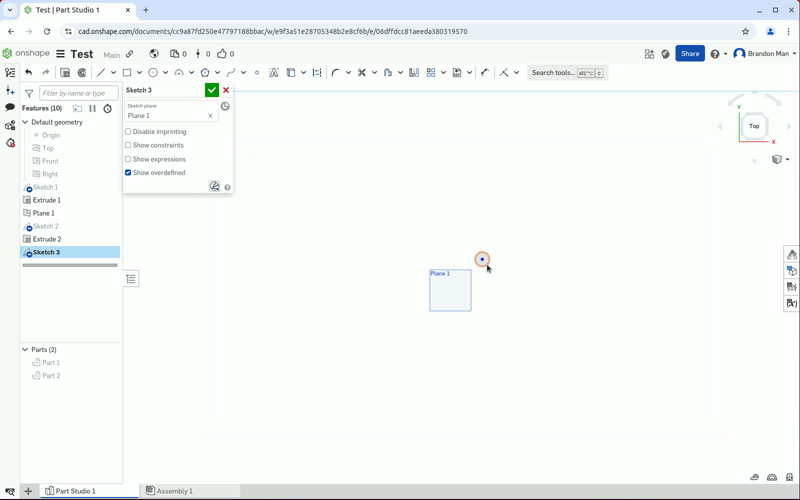
scroll(6)
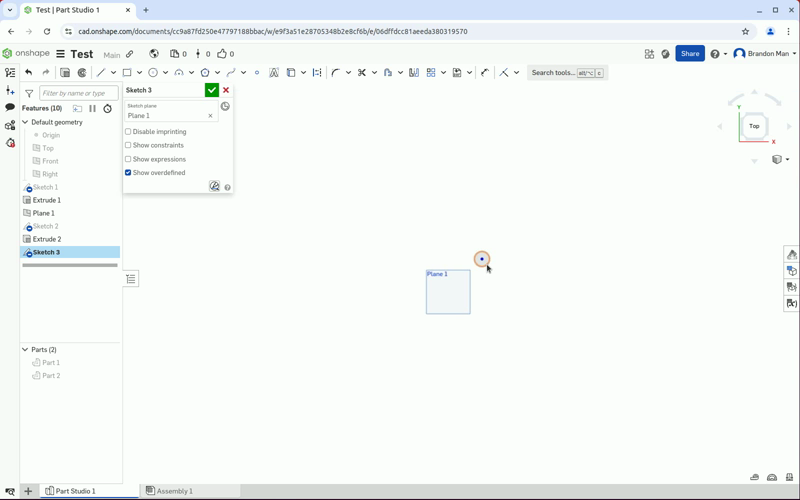
scroll(6)
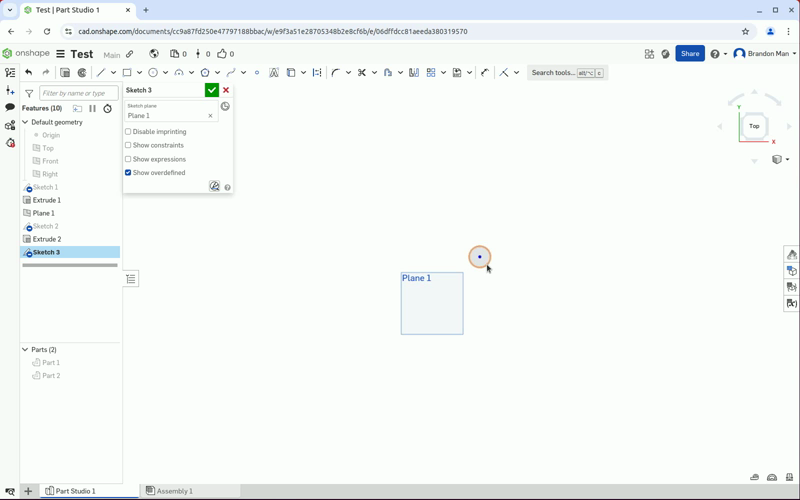
scroll(6)
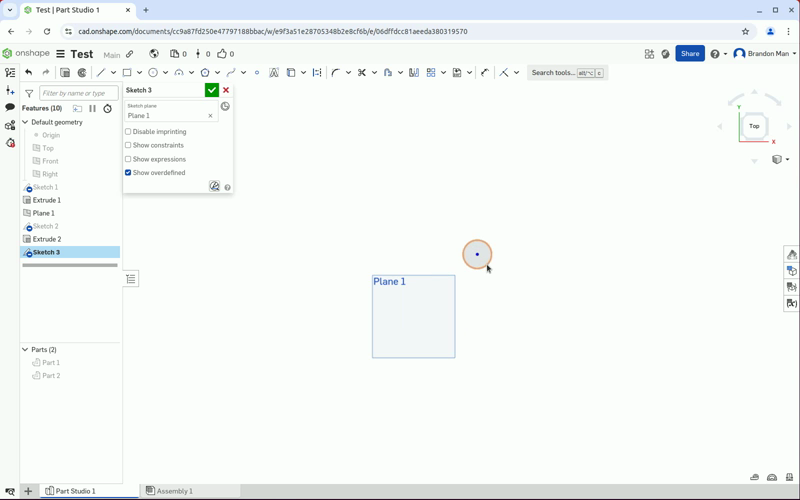
scroll(6)
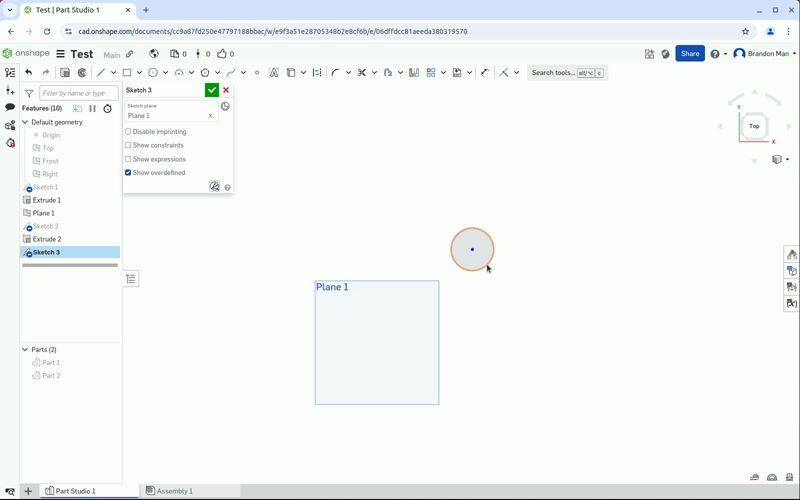
scroll(6)
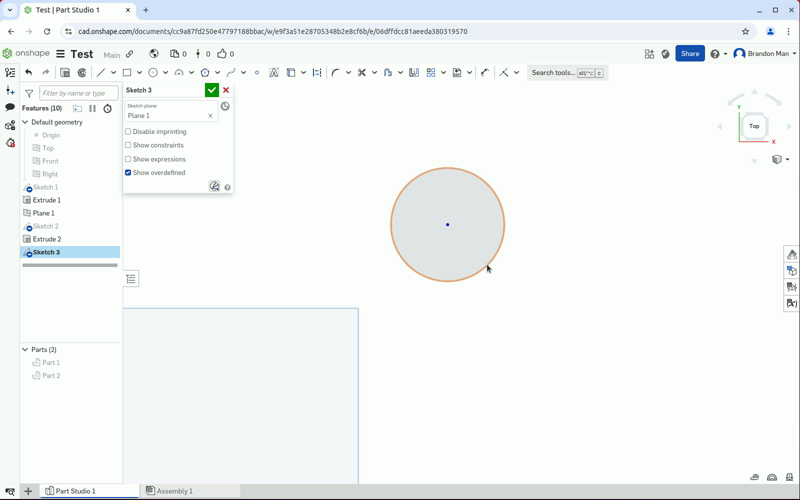
click(487, 264)
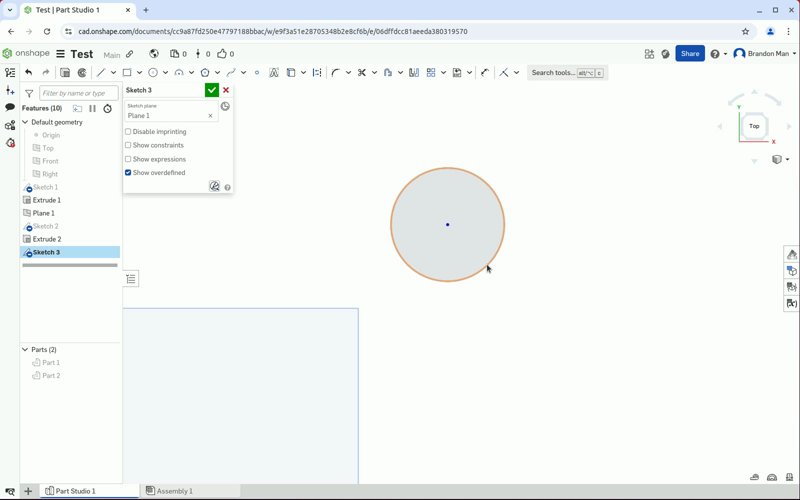
scroll(-6)
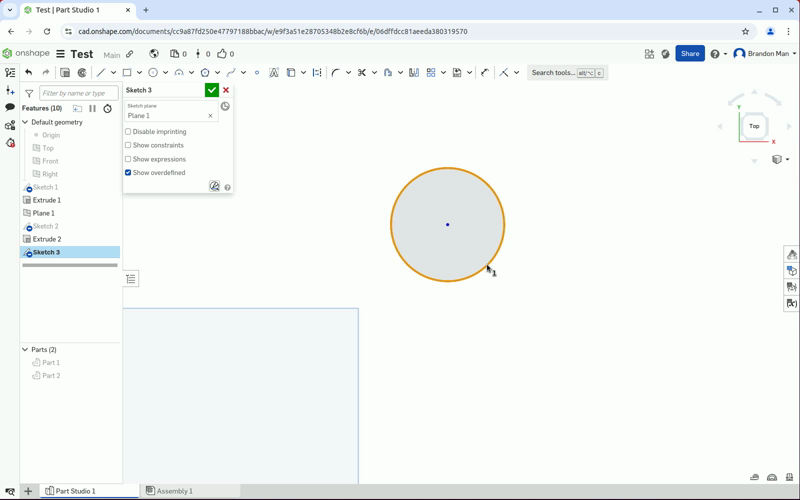
scroll(-6)
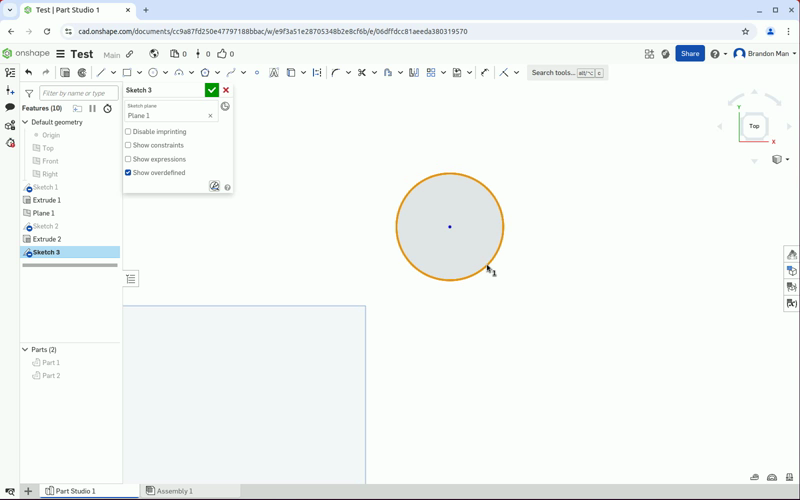
scroll(-6)
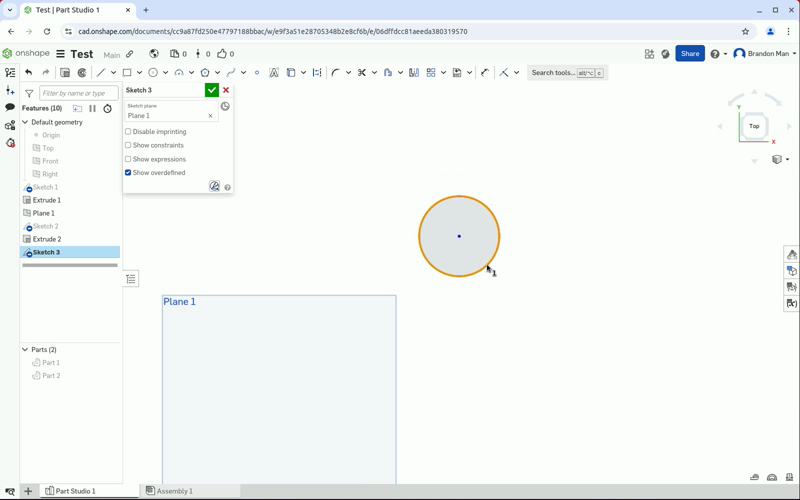
scroll(-6)
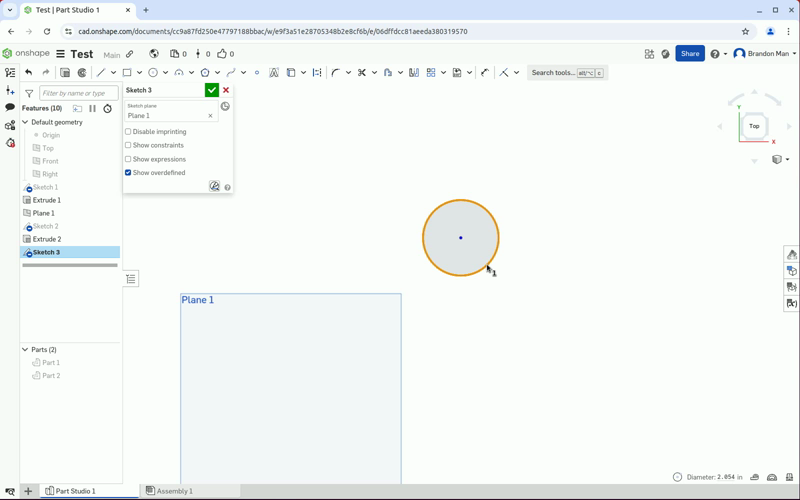
scroll(-6)
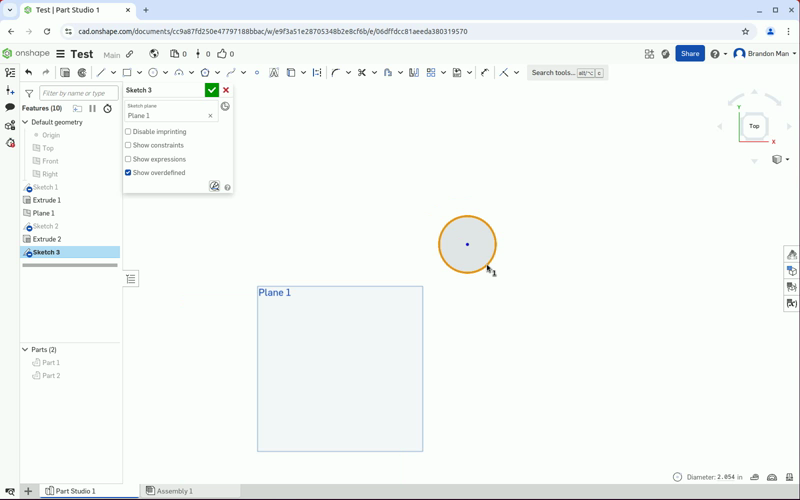
scroll(-6)
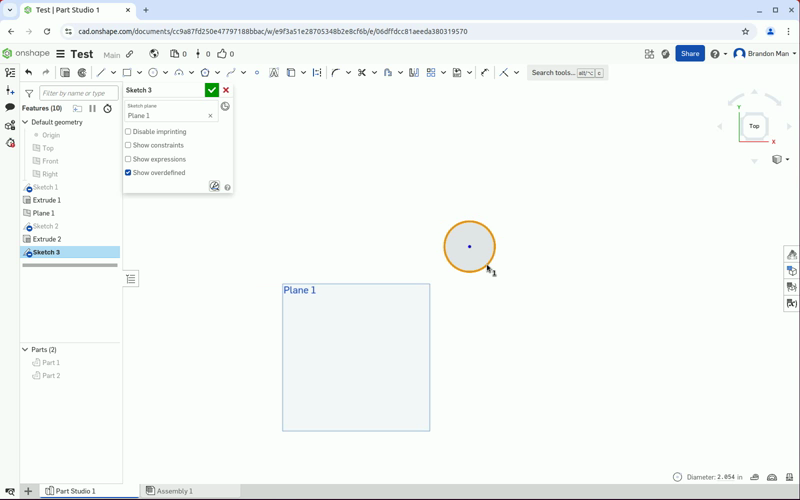
scroll(-6)
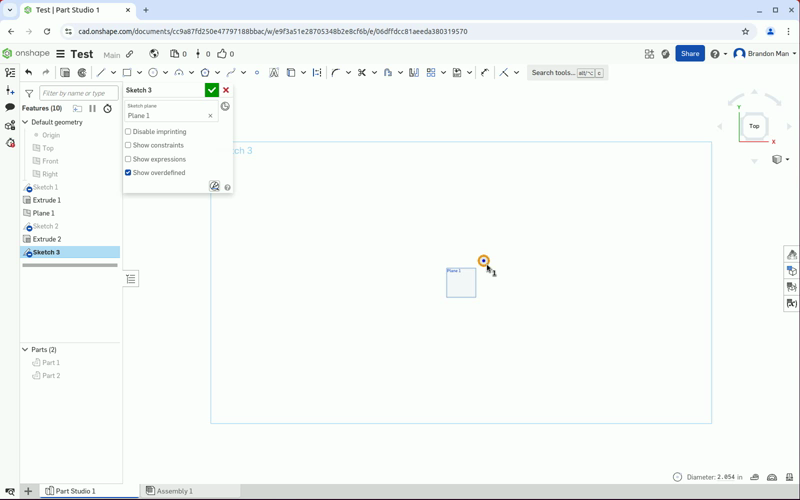
mouse_move(73, 352)
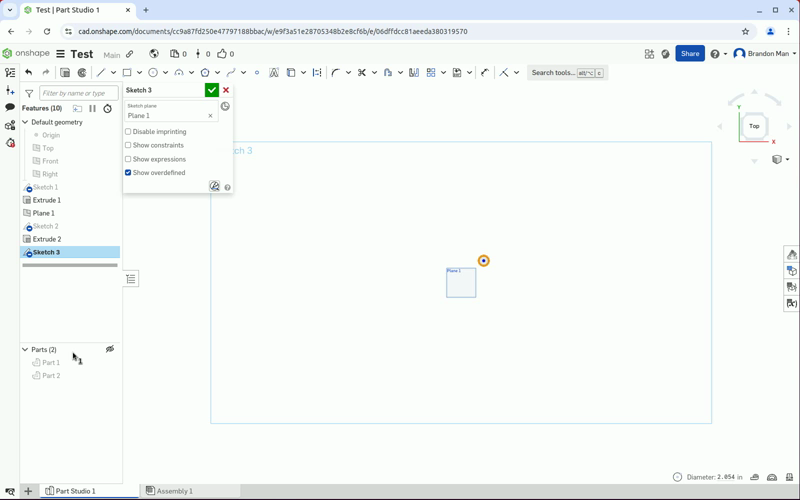
key(shift+y)
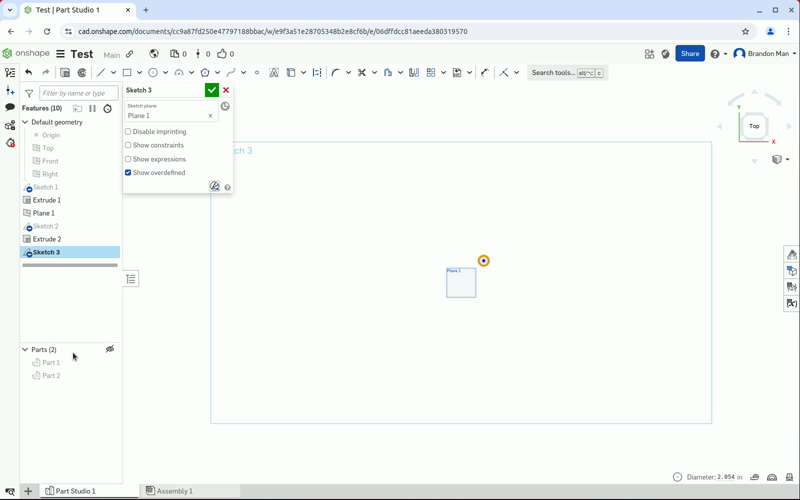
key(shift+e)
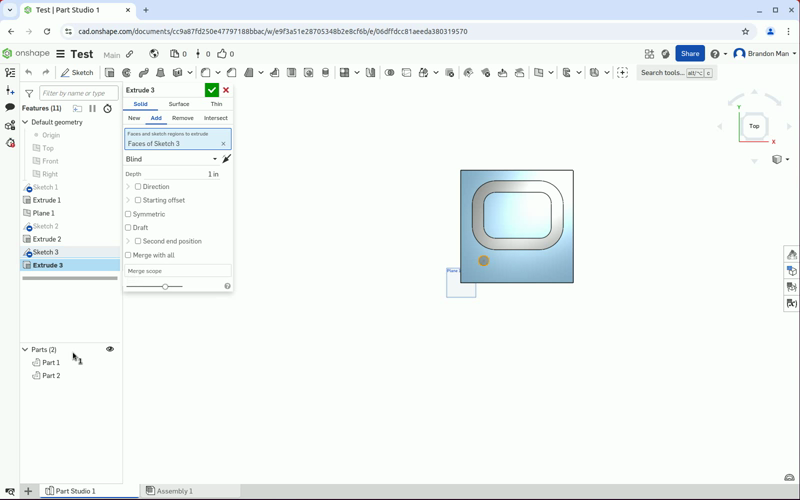
mouse_move(143, 106)
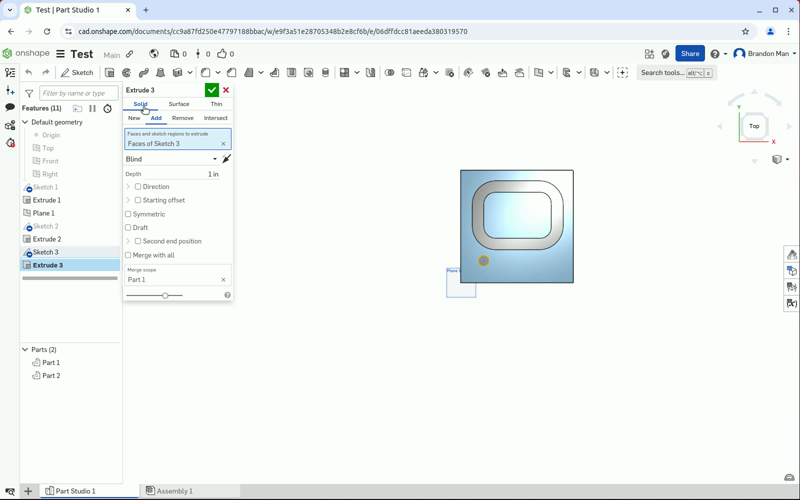
click(143, 106)
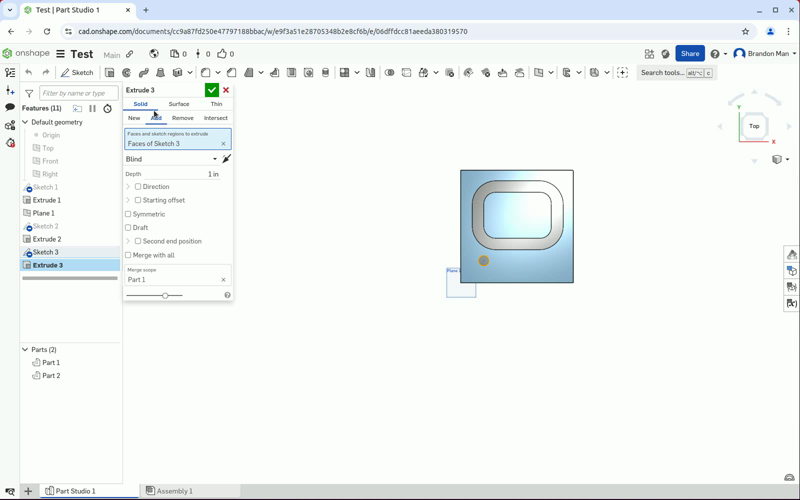
mouse_move(186, 120)
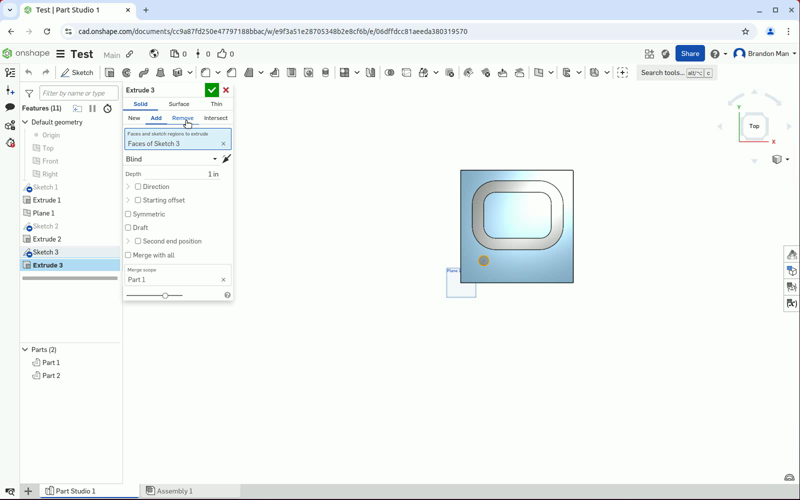
click(186, 120)
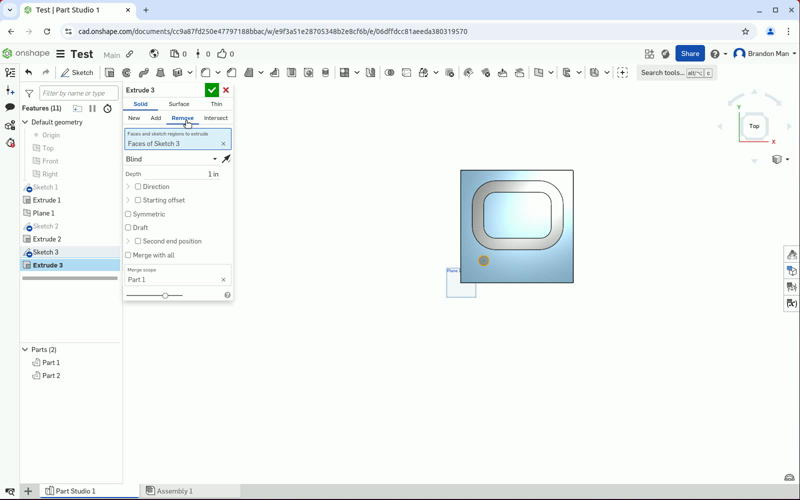
key(tab, 4)
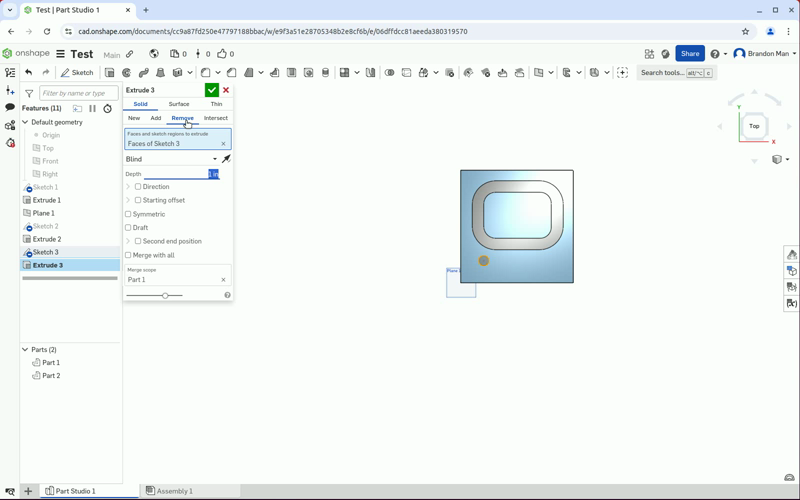
text(11.554)
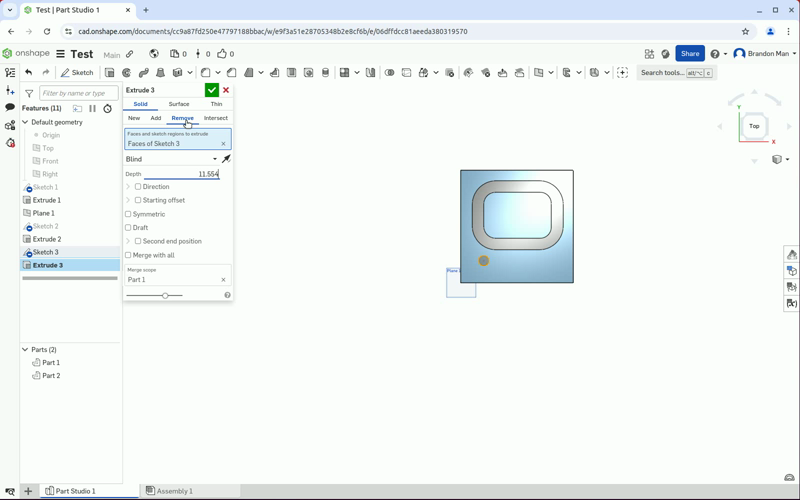
key(tab, 6)
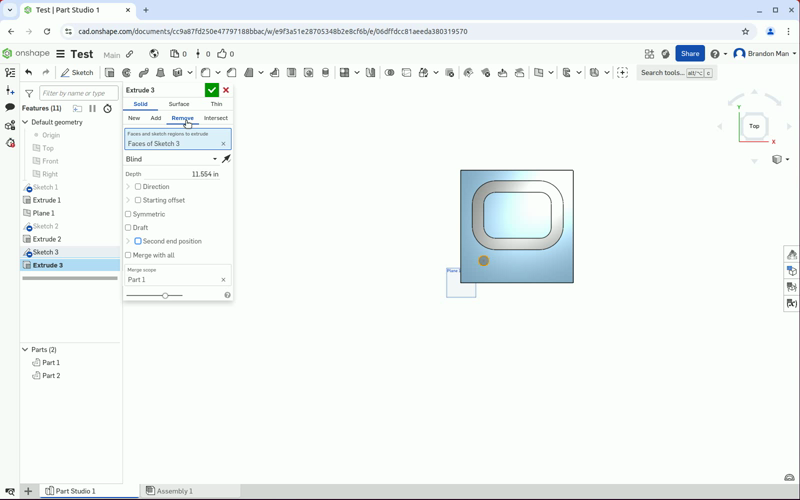
key(space)
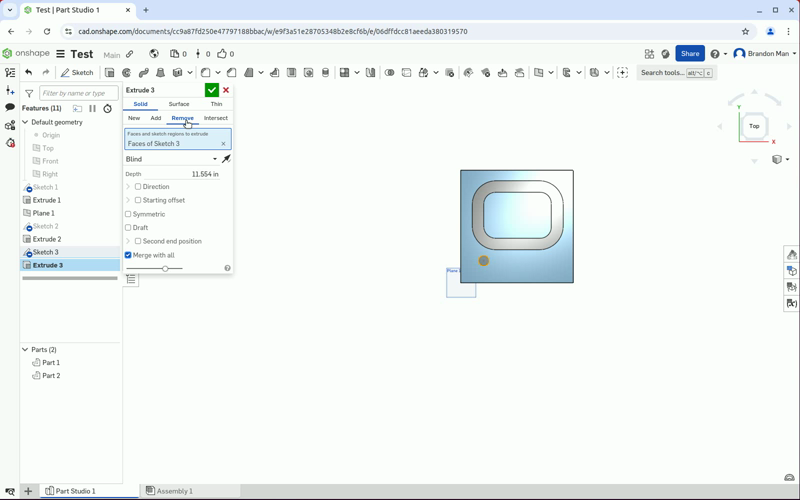
key(enter)
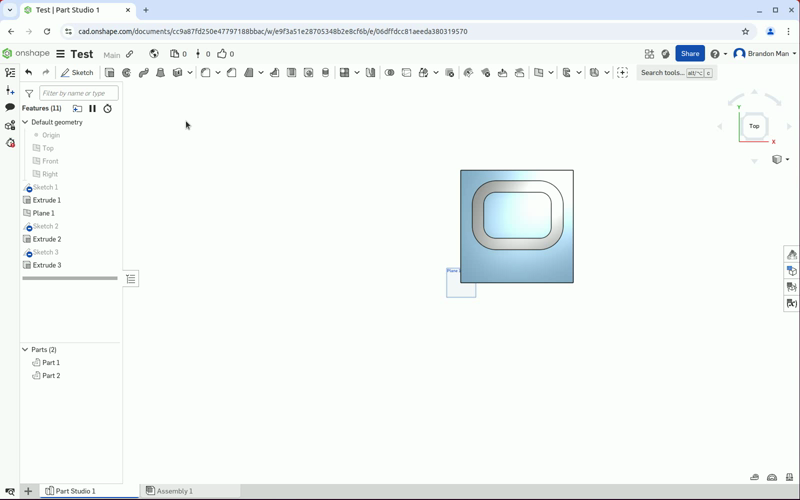
key(shift+h)
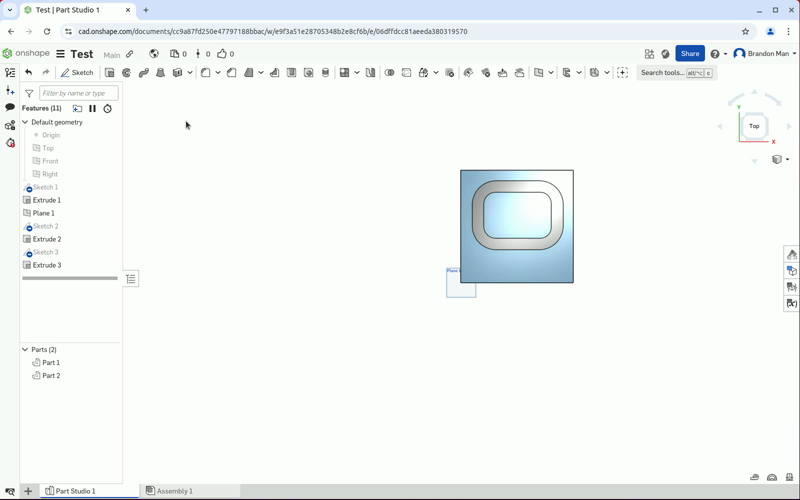
key(shift+h)
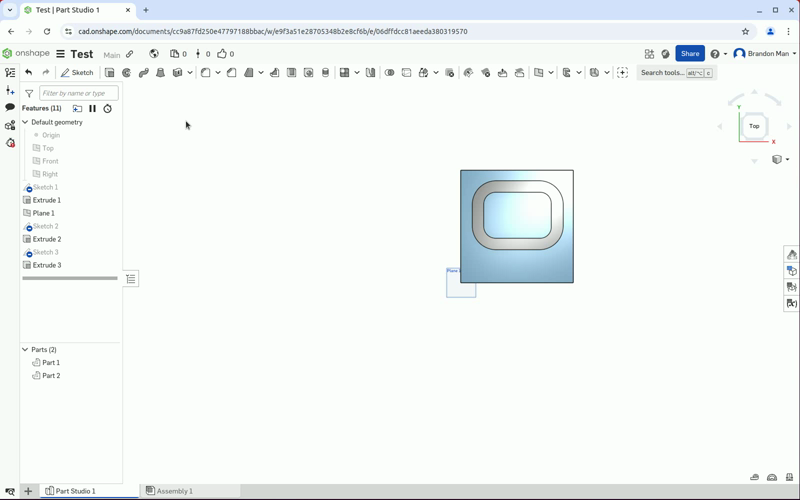
mouse_move(73, 189)
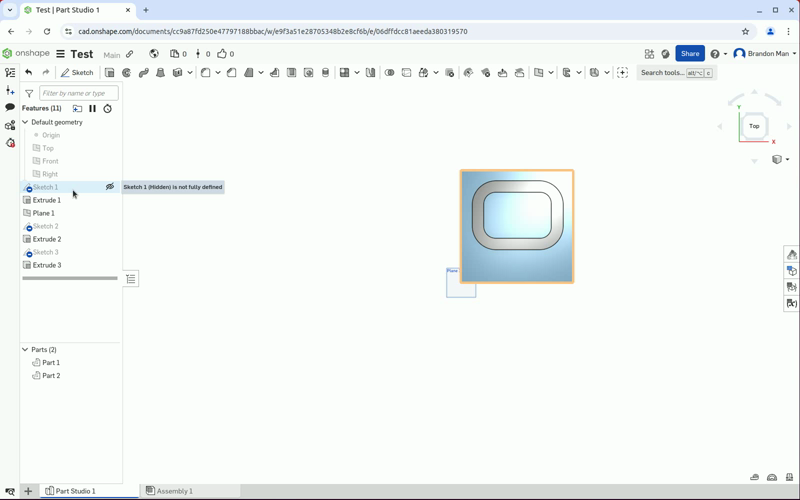
click(73, 189)
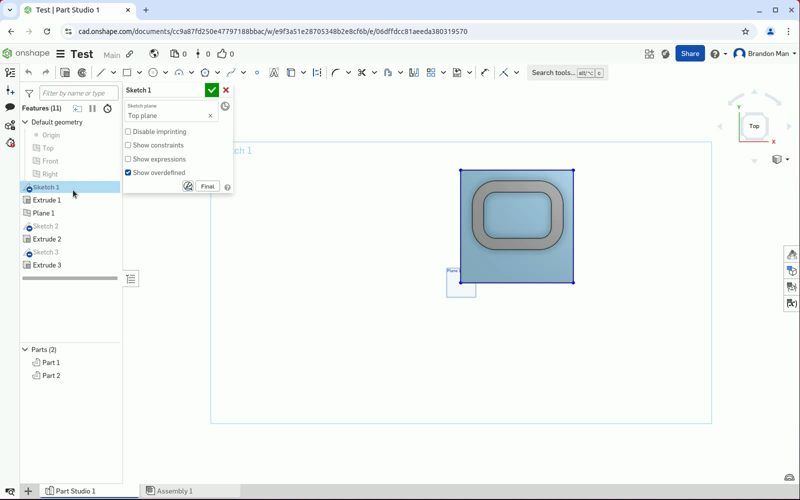
mouse_move(229, 92)
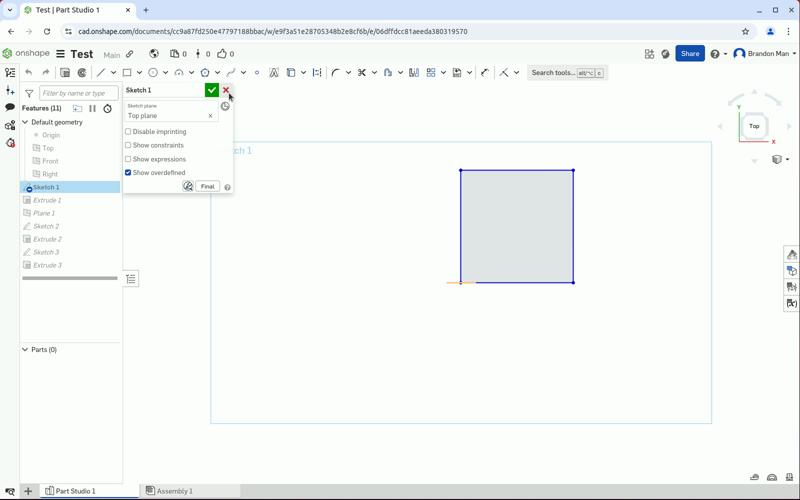
click(229, 92)
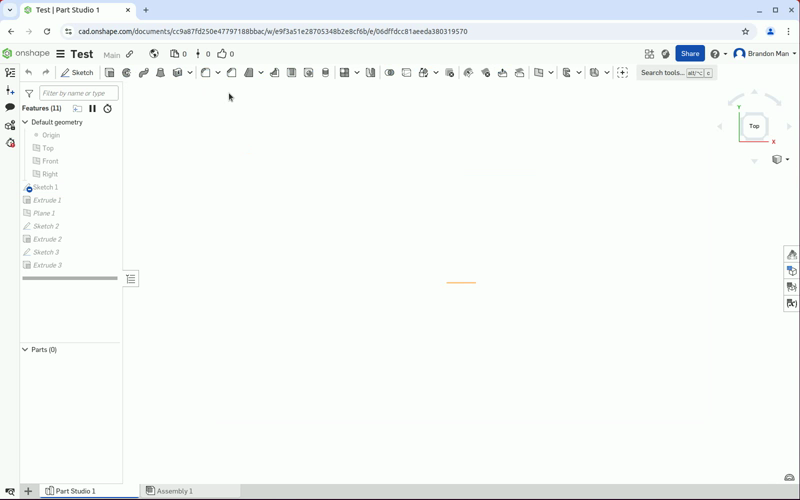
key(shift+s)
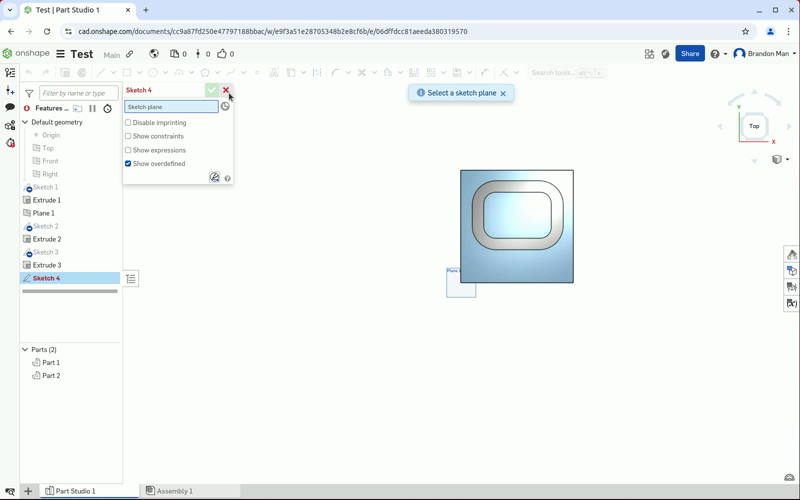
mouse_move(73, 215)
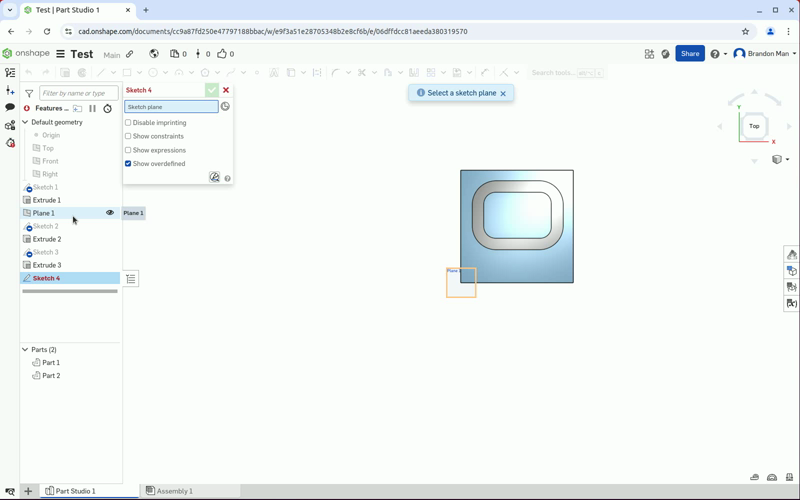
click(73, 215)
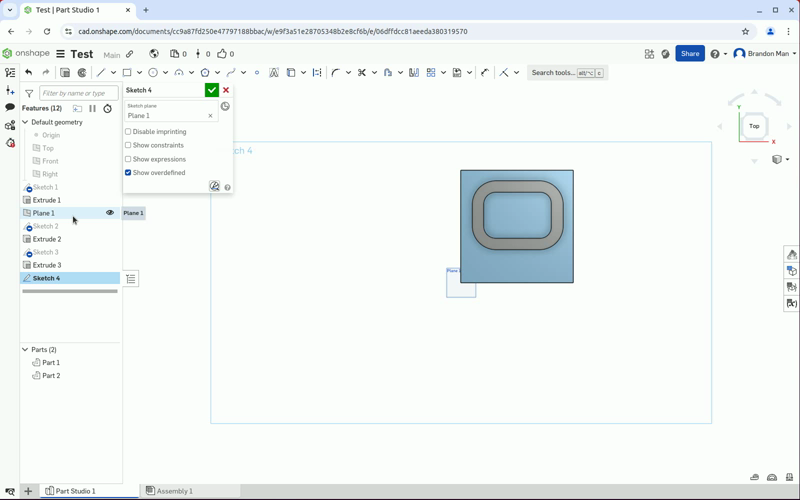
mouse_move(73, 352)
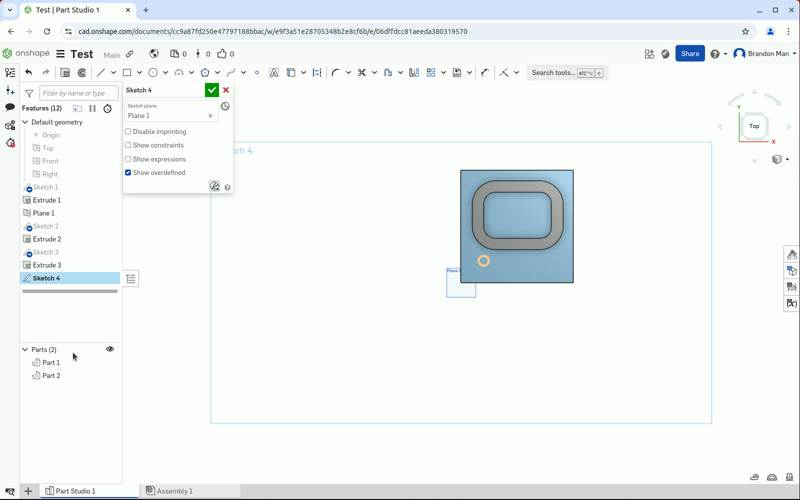
key(y)
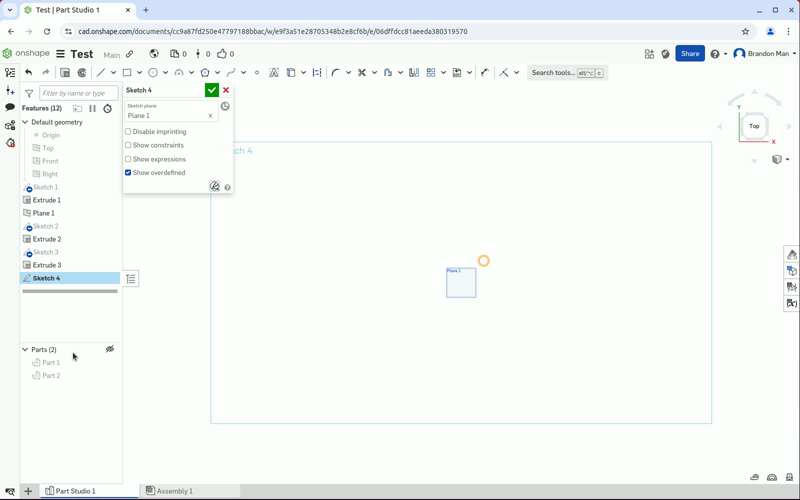
key(c)
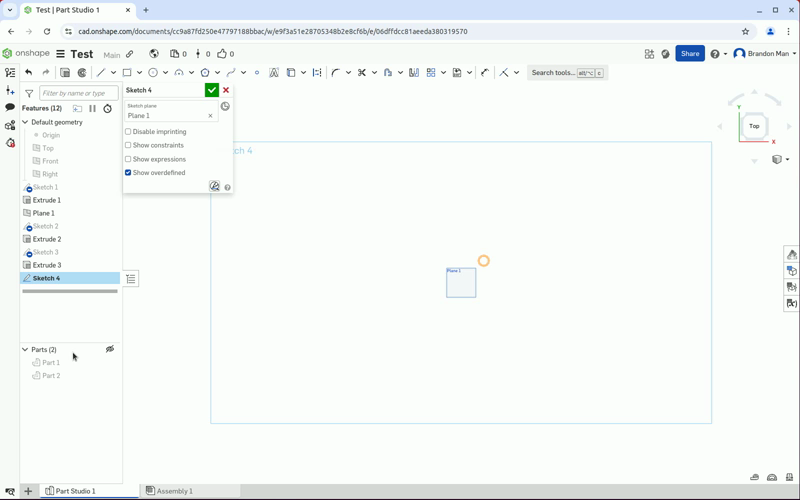
key_down(shift)
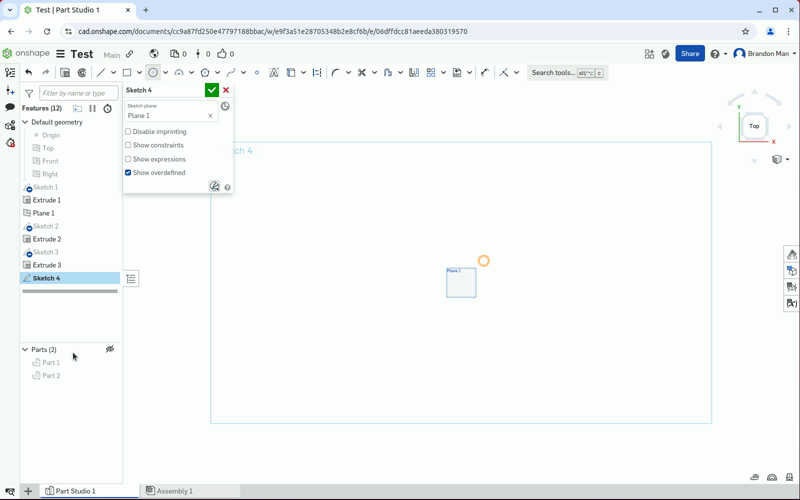
mouse_move(500, 262)
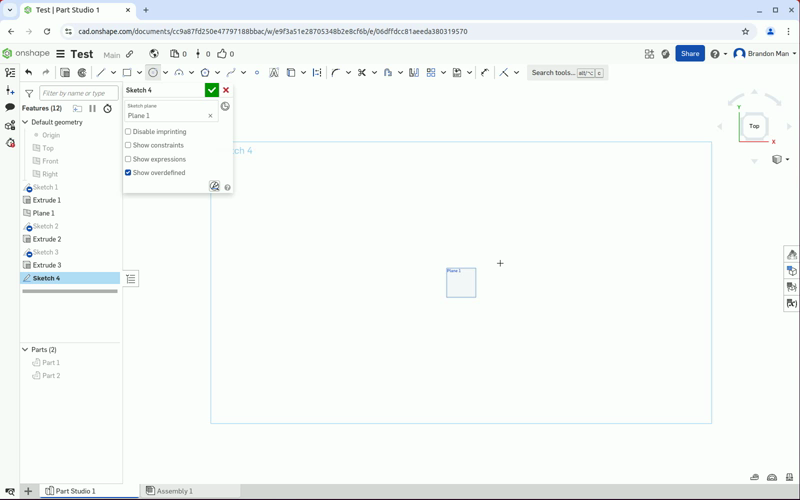
click(500, 262)
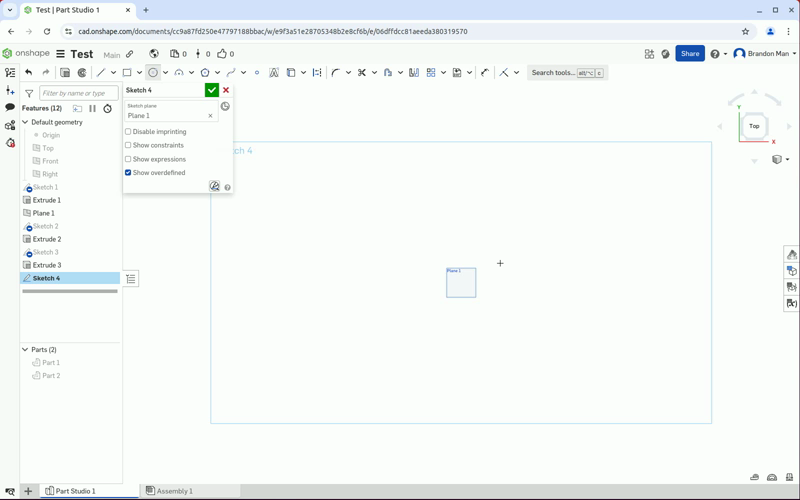
key_up(shift)
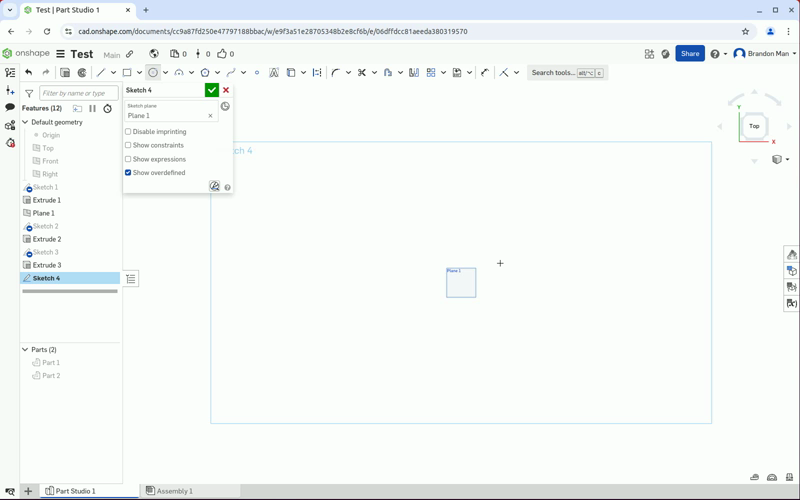
mouse_move(505, 262)
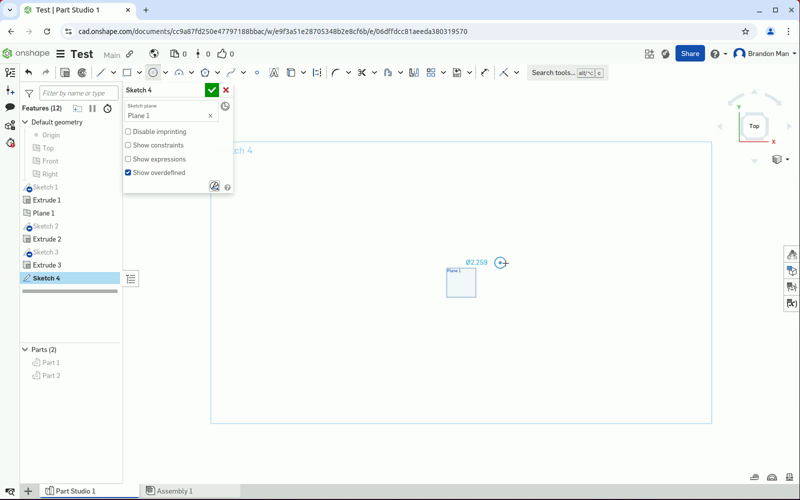
click(505, 262)
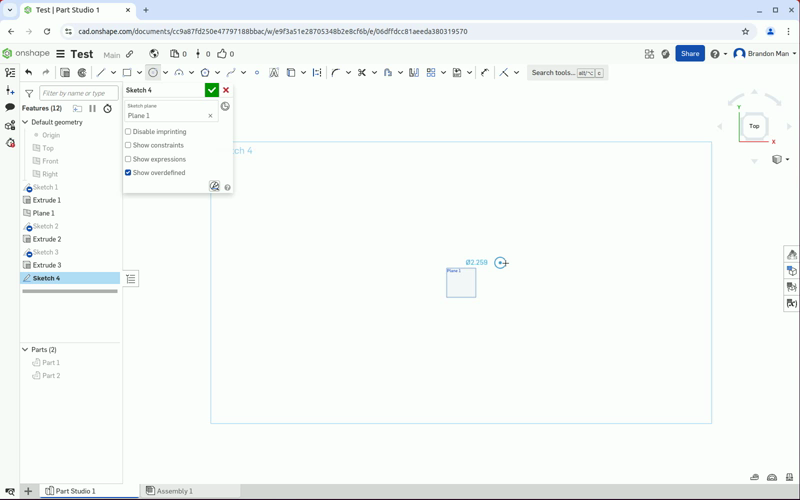
key(esc)
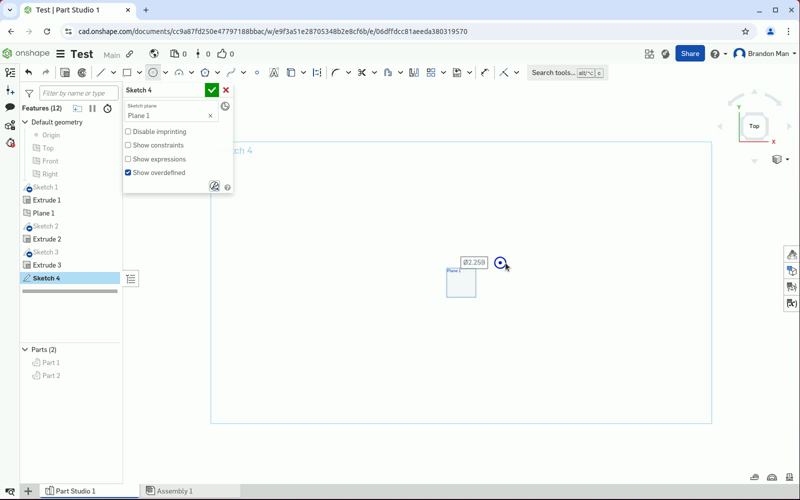
mouse_move(498, 266)
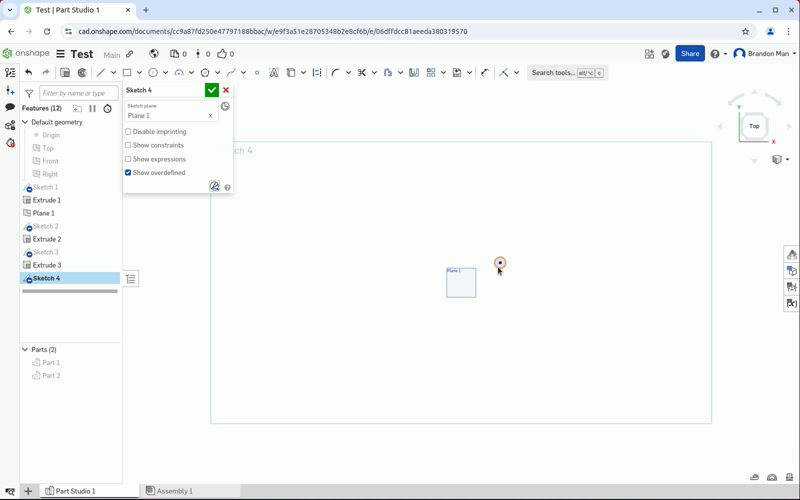
scroll(6)
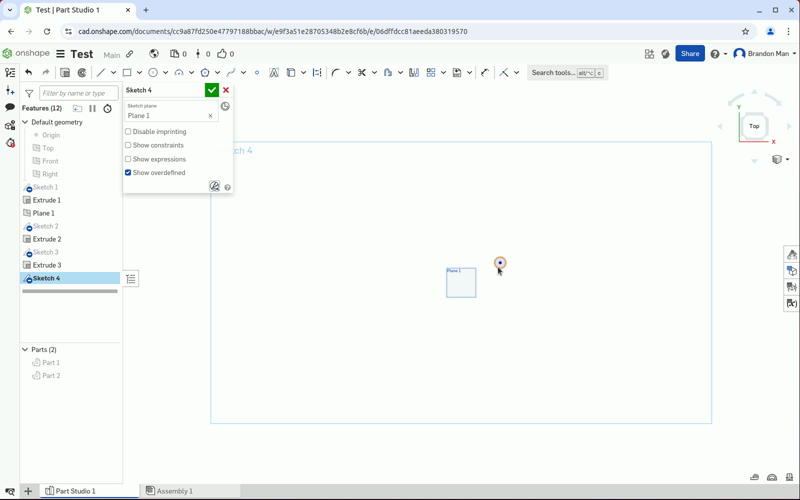
scroll(6)
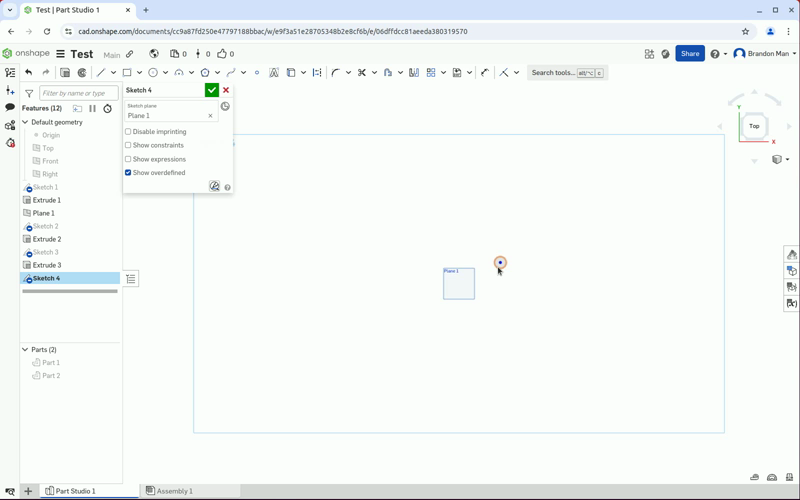
scroll(6)
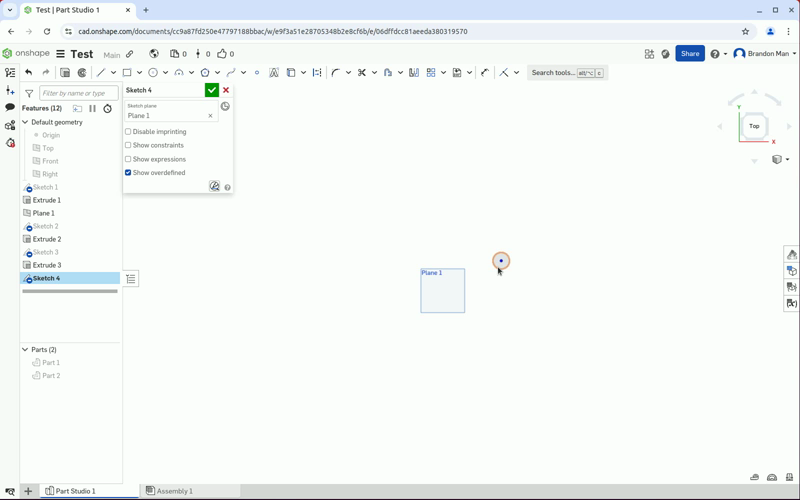
scroll(6)
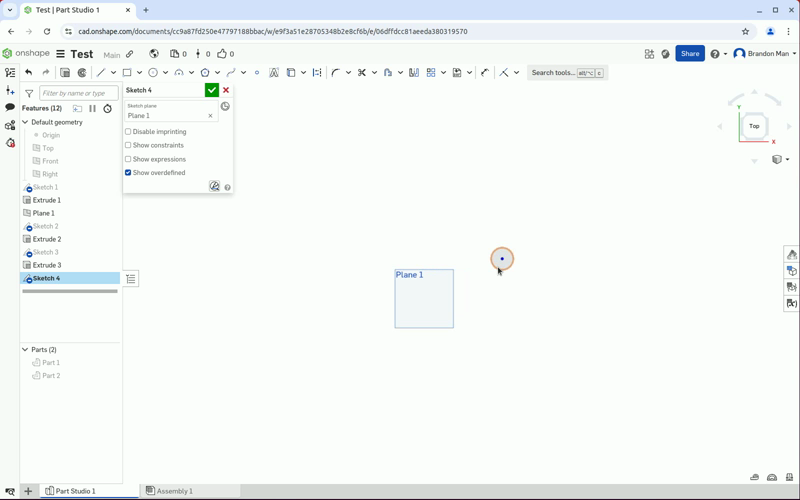
scroll(6)
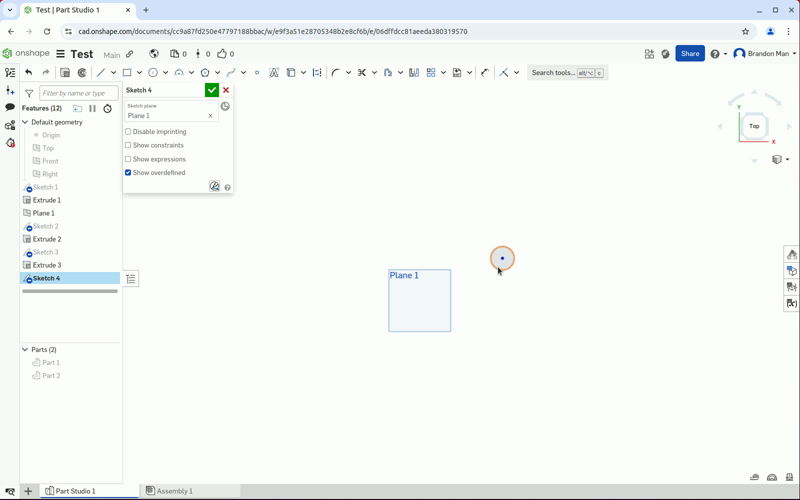
scroll(6)
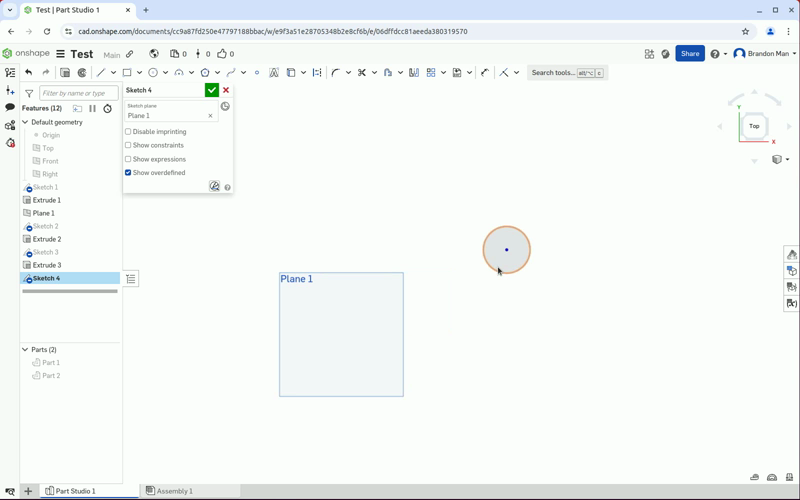
scroll(6)
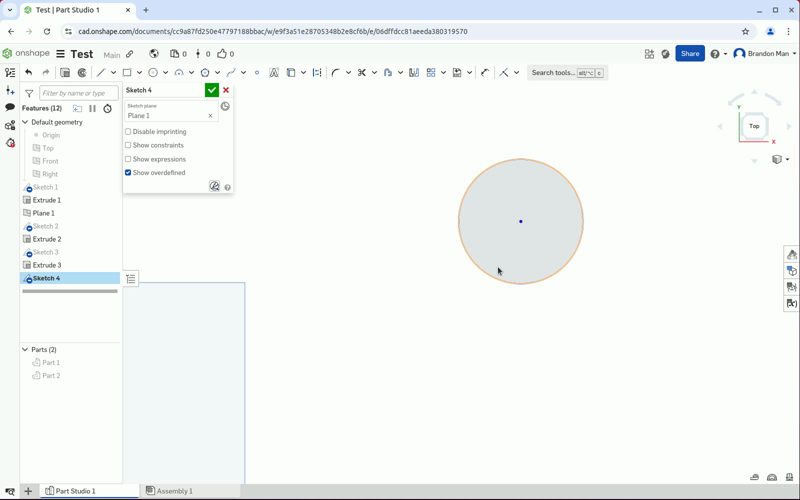
click(498, 266)
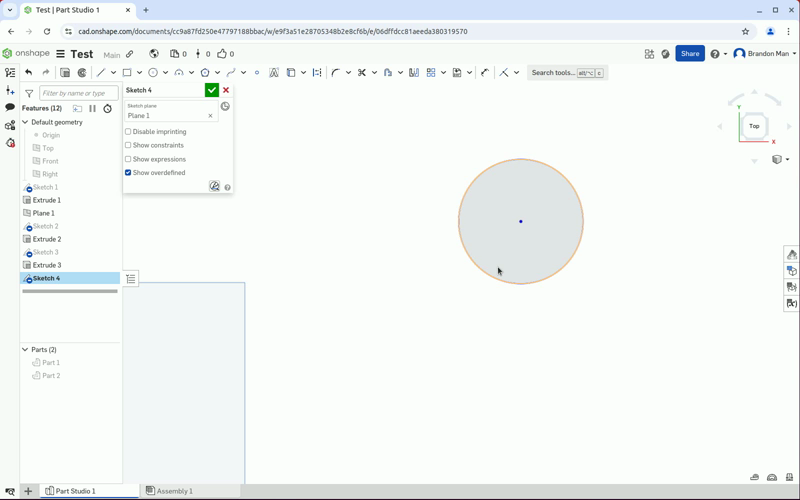
scroll(-6)
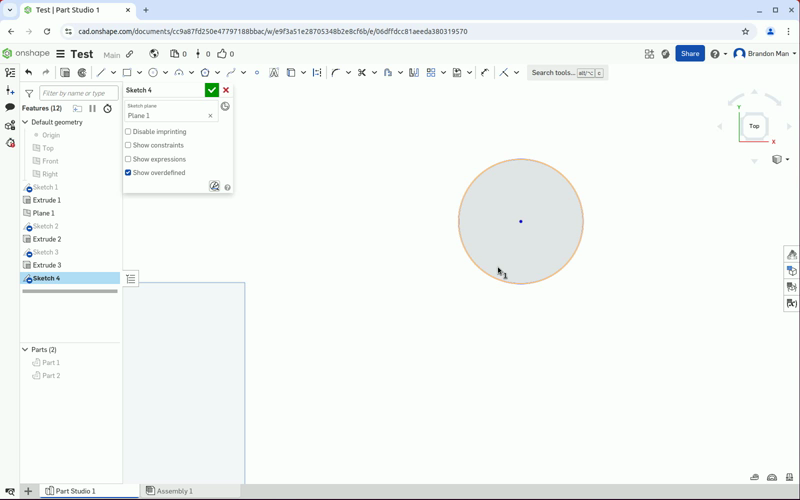
scroll(-6)
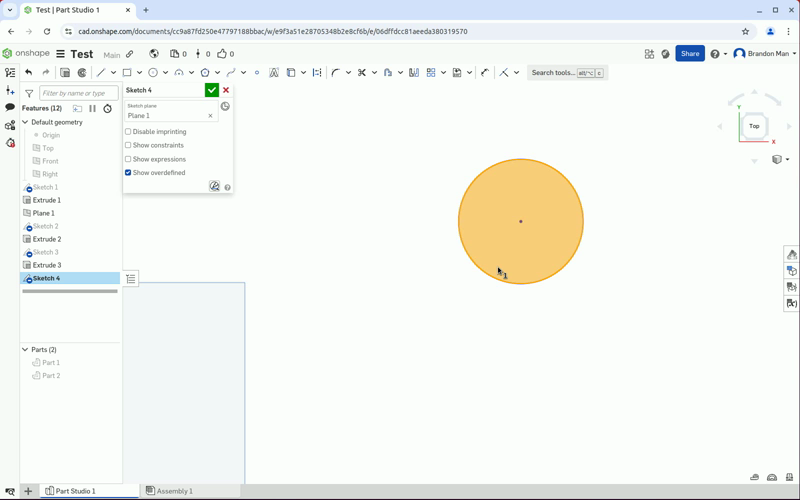
scroll(-6)
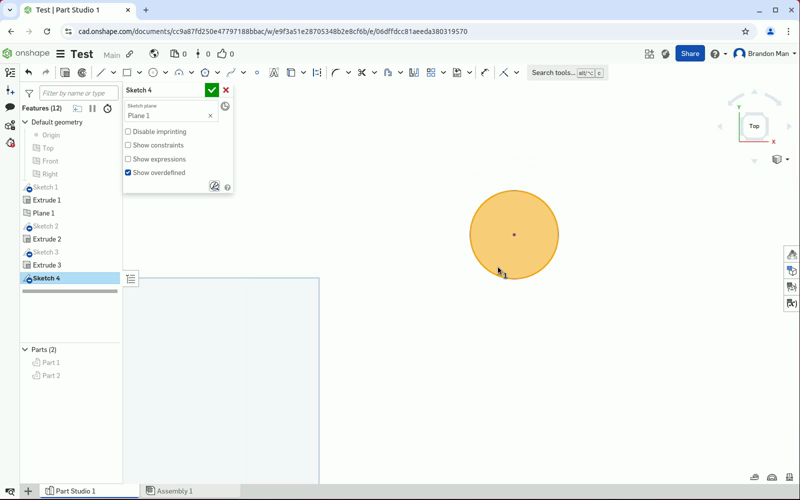
scroll(-6)
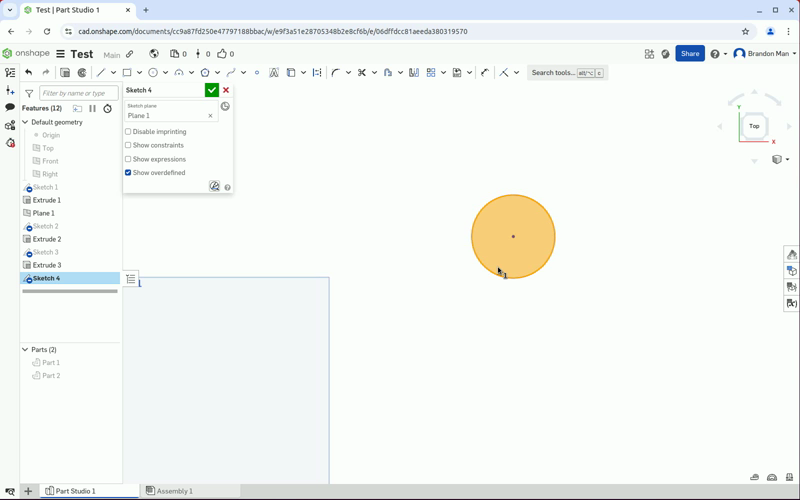
scroll(-6)
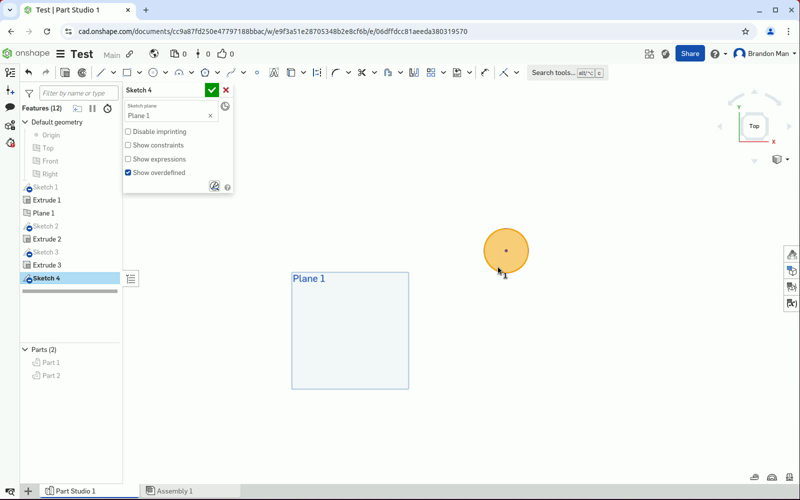
scroll(-6)
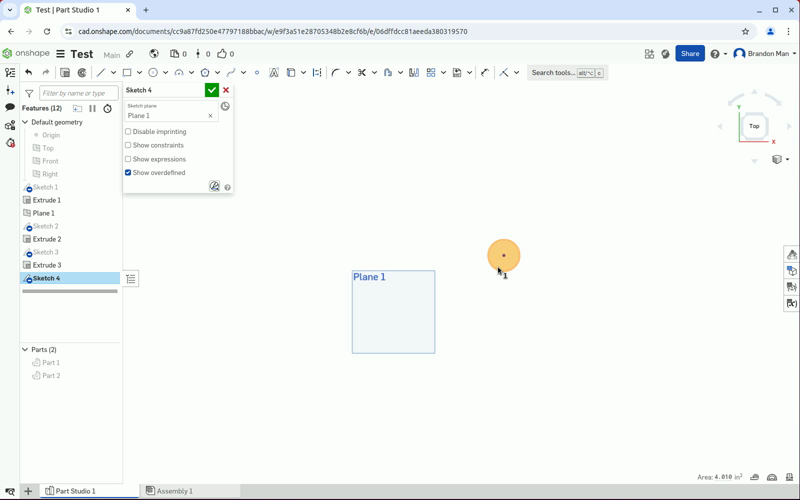
scroll(-6)
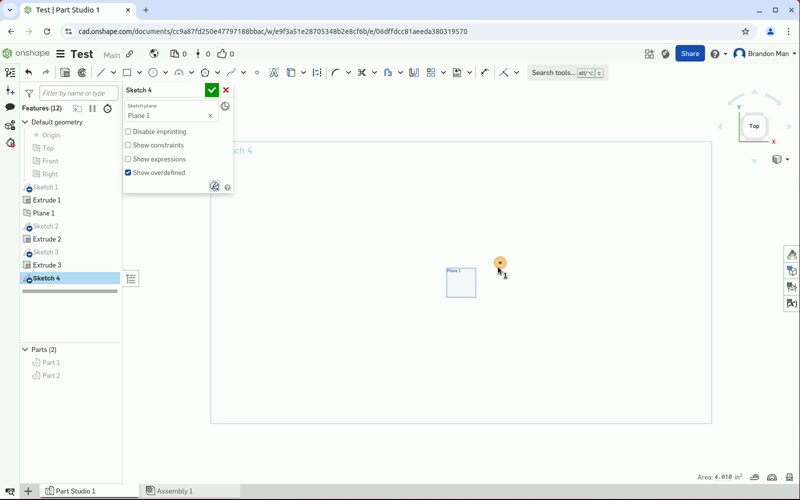
mouse_move(73, 352)
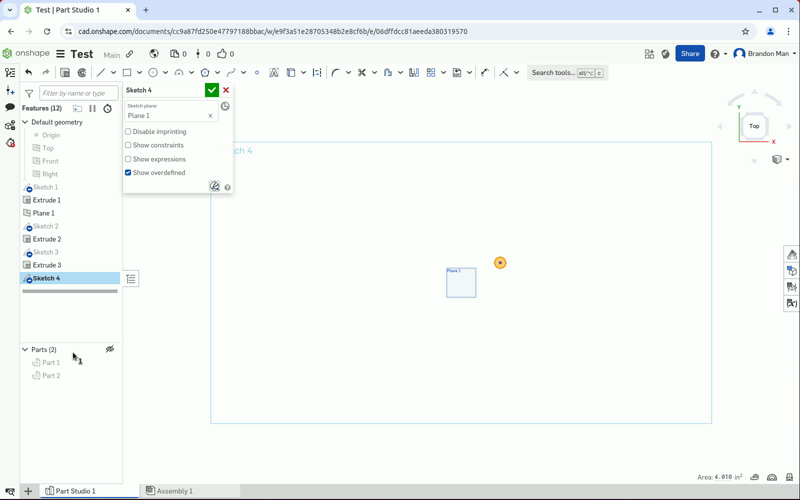
key(shift+y)
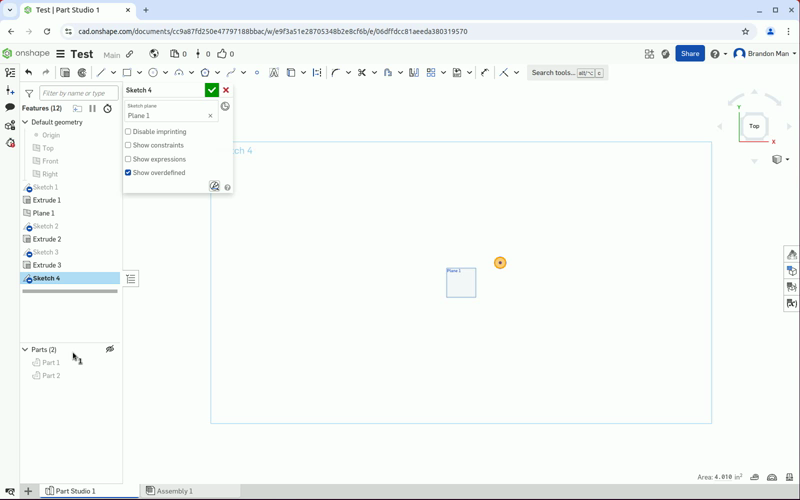
key(shift+e)
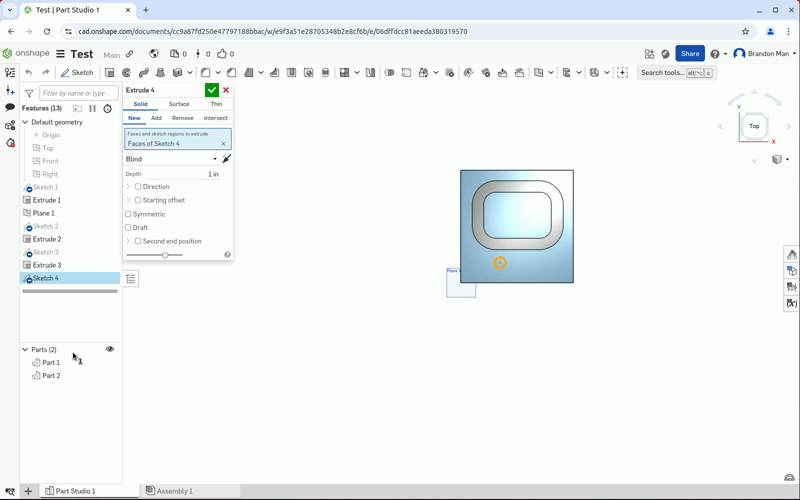
mouse_move(143, 106)
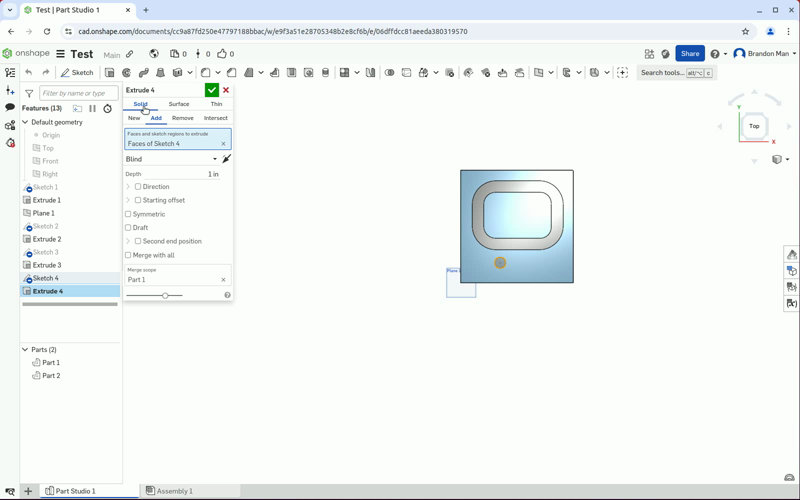
click(143, 106)
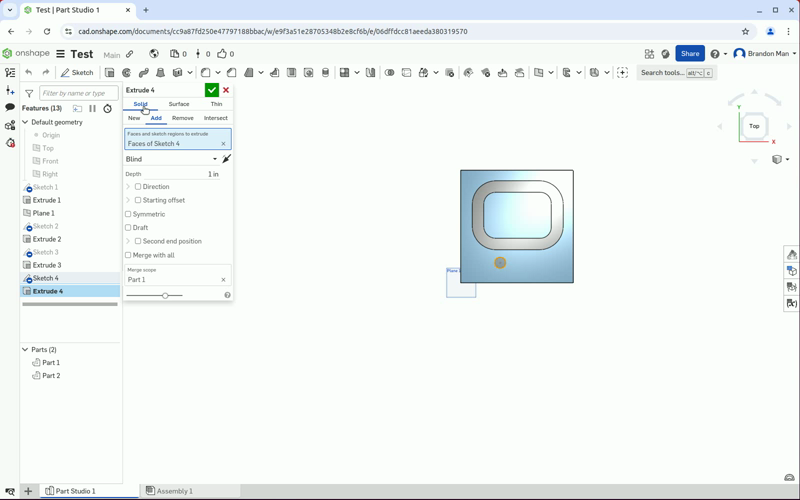
mouse_move(186, 120)
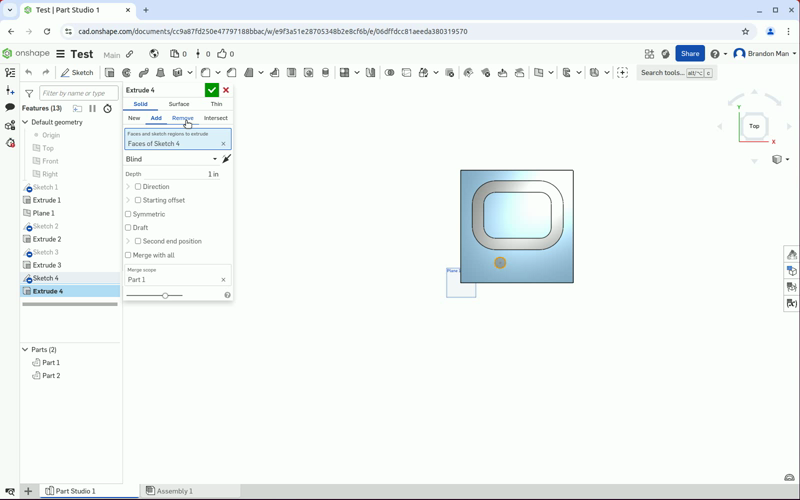
click(186, 120)
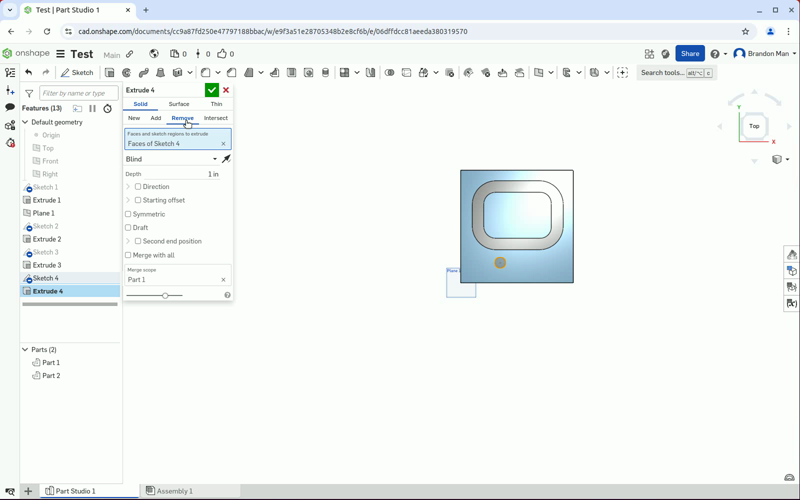
key(tab, 4)
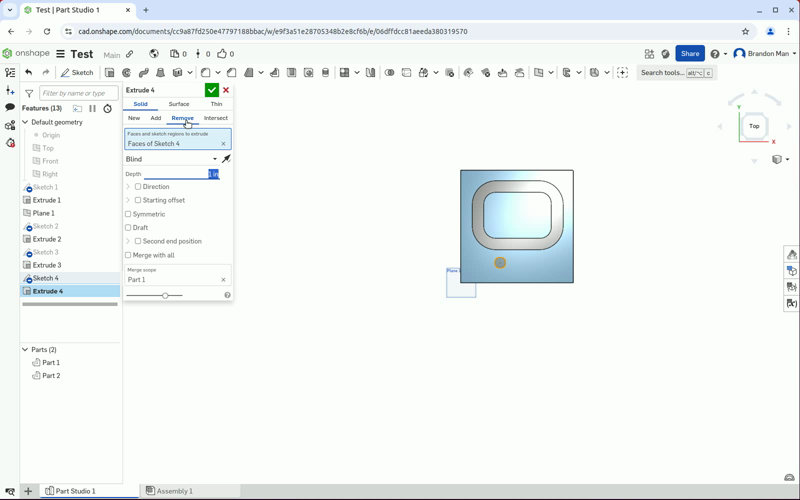
text(11.554)
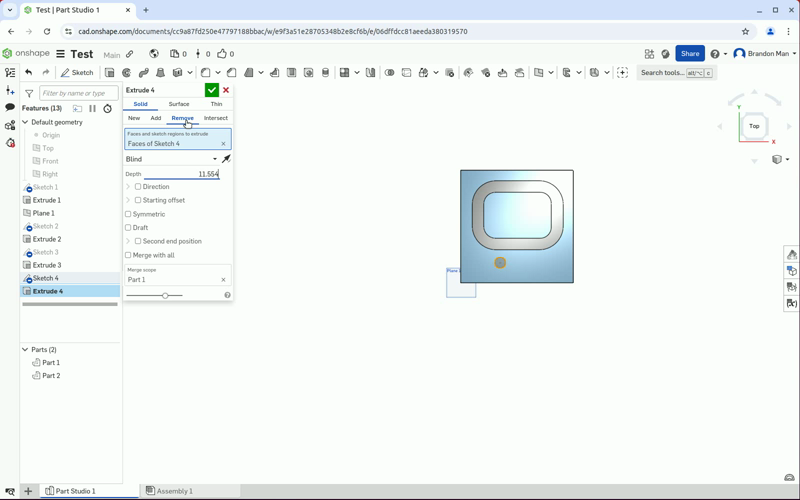
key(tab, 6)
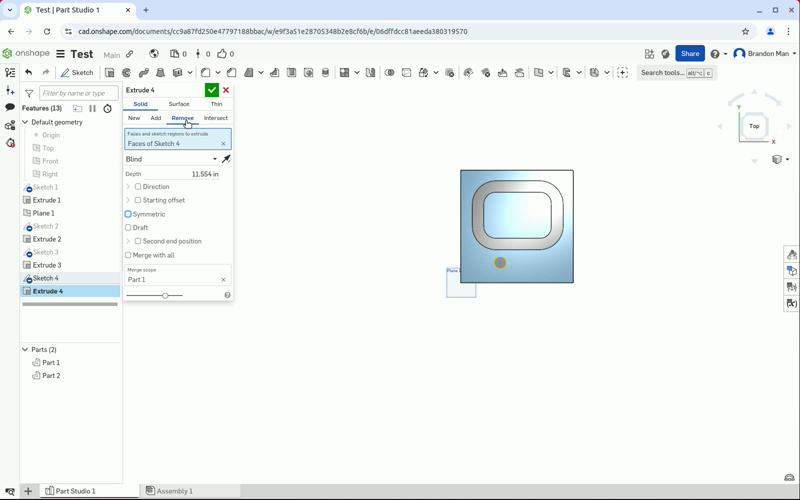
key(space)
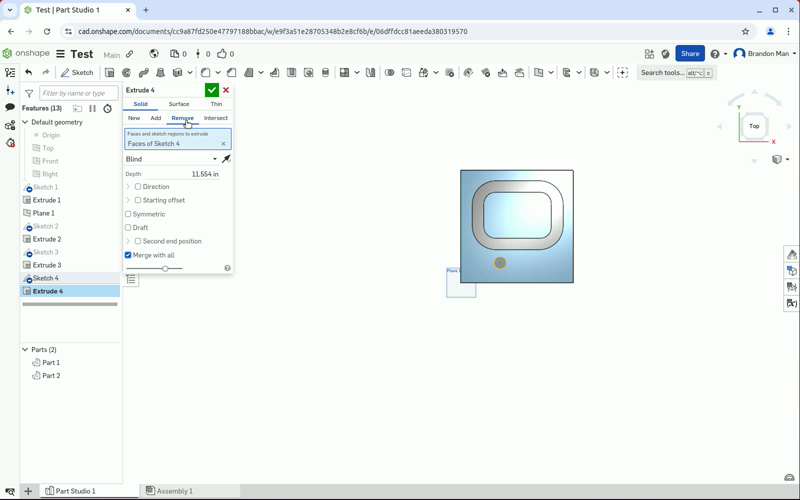
key(enter)
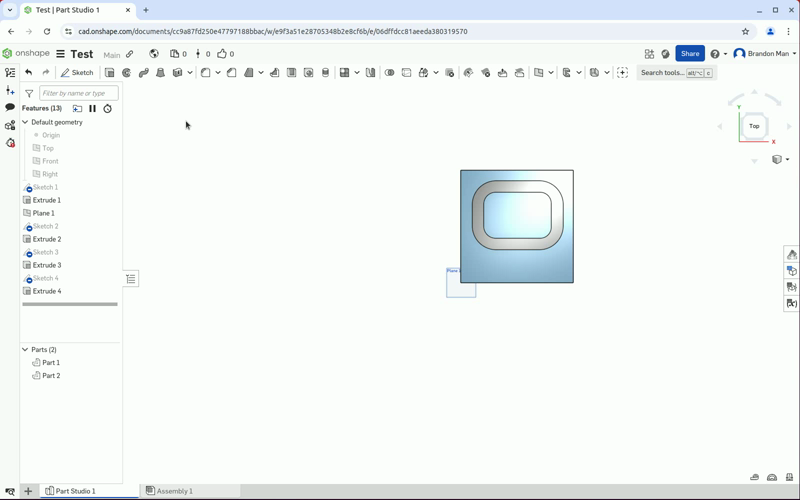
key(shift+h)
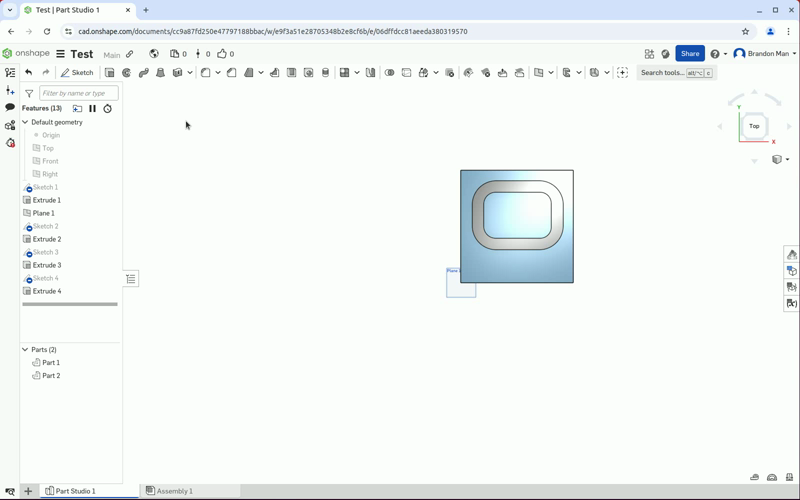
key(shift+h)
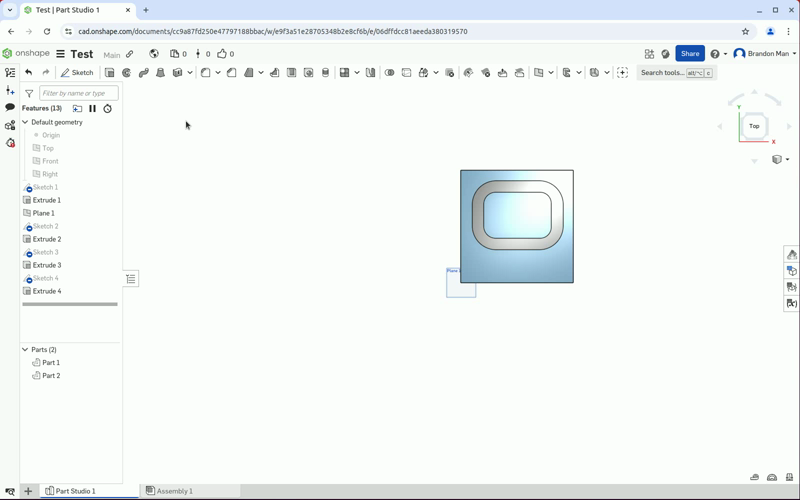
mouse_move(73, 189)
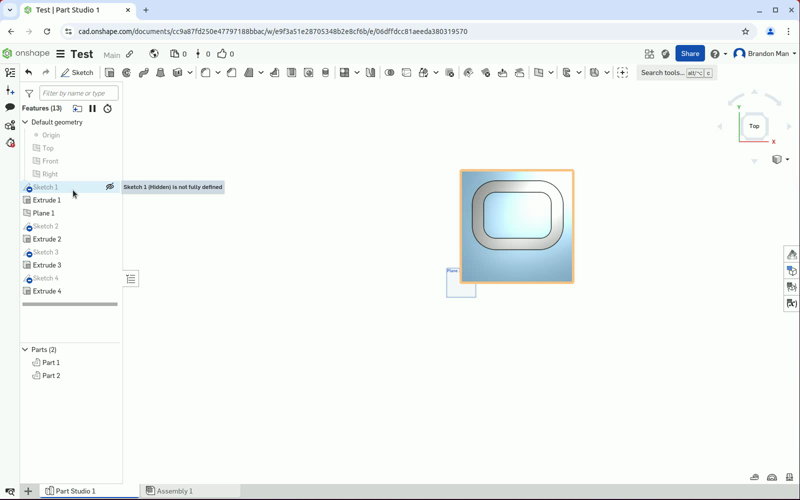
click(73, 189)
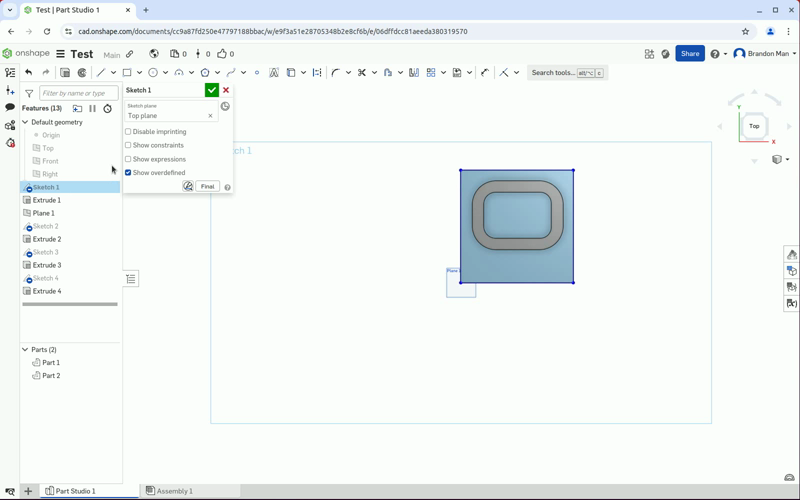
mouse_move(229, 92)
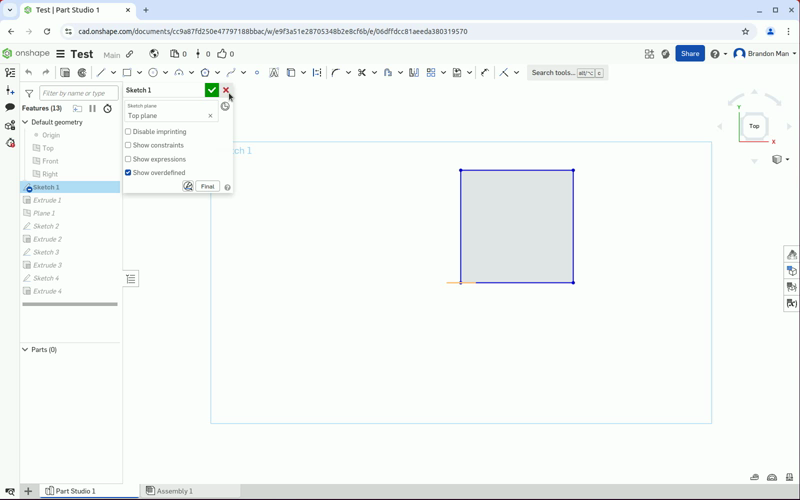
click(229, 92)
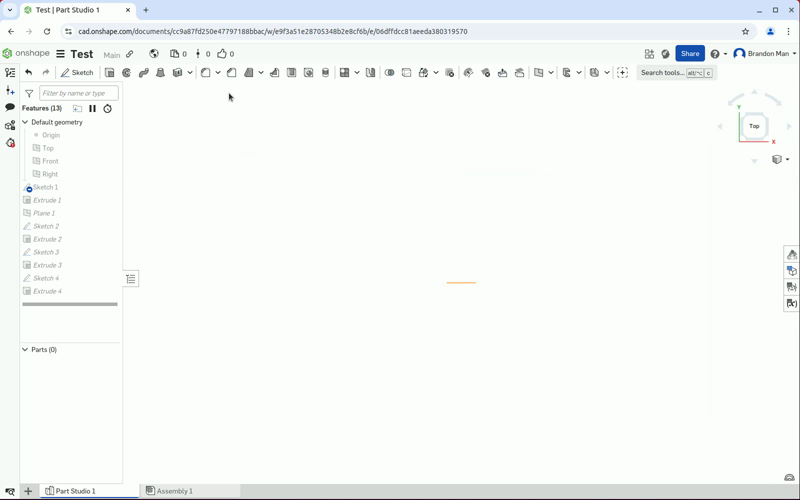
key(shift+s)
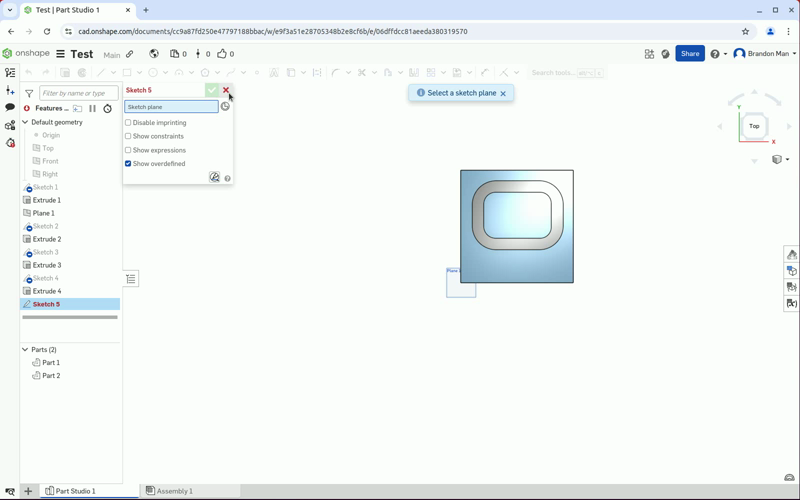
mouse_move(73, 215)
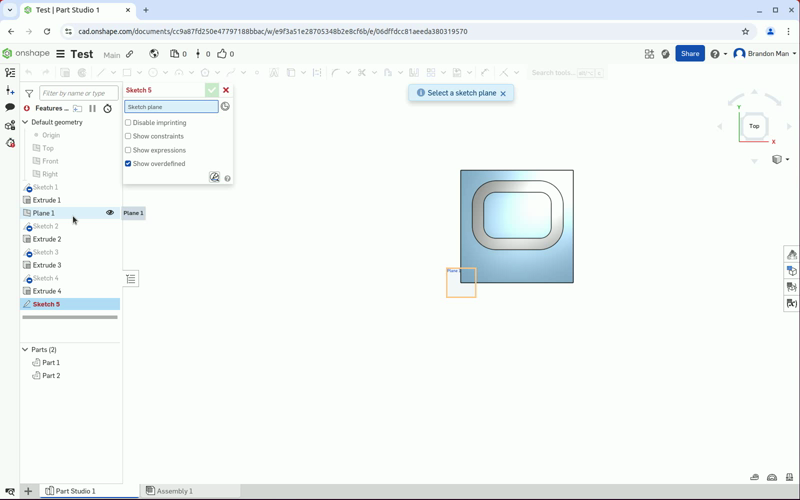
click(73, 215)
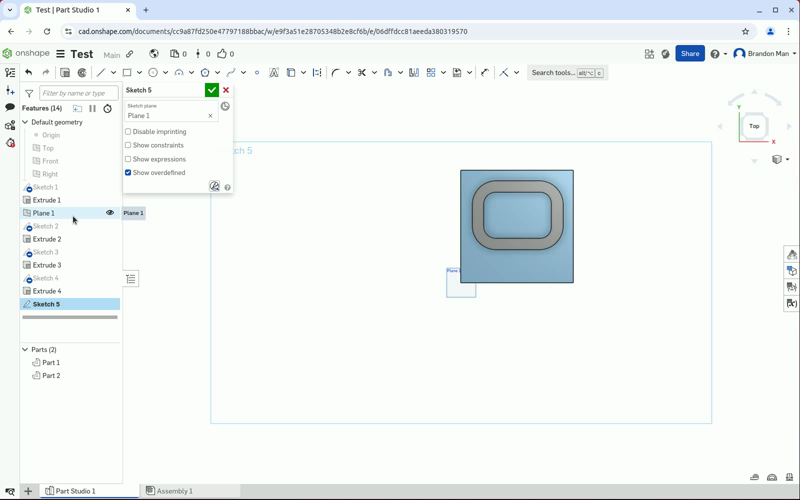
mouse_move(73, 352)
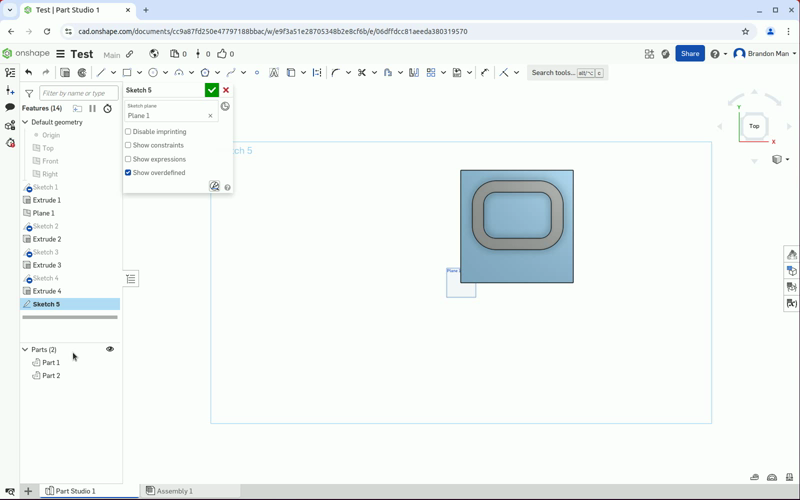
key(y)
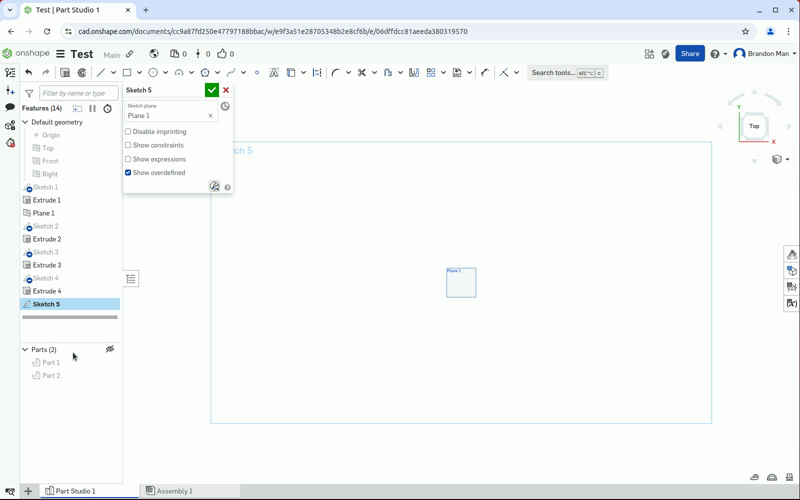
key(c)
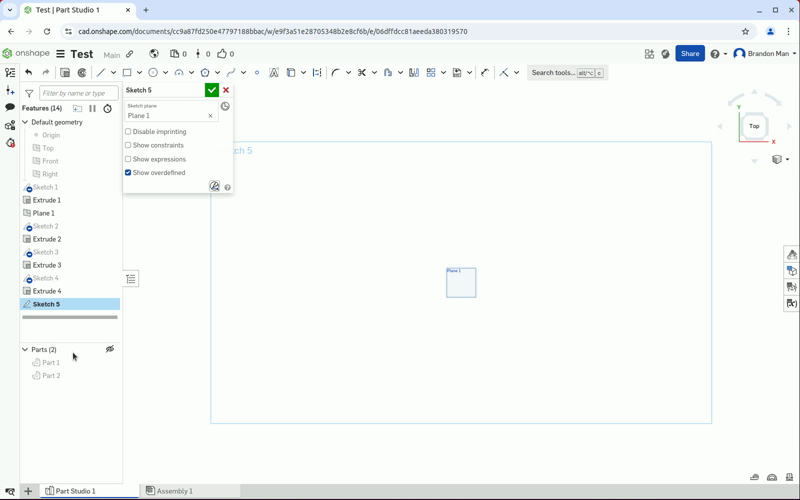
key_down(shift)
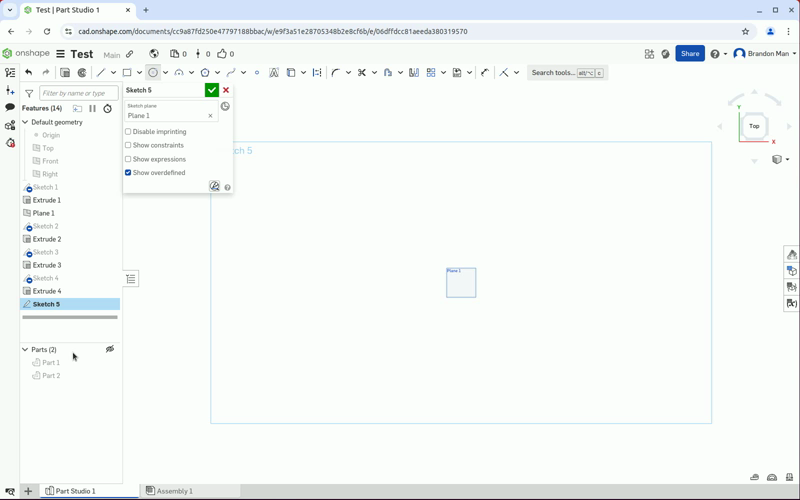
mouse_move(515, 265)
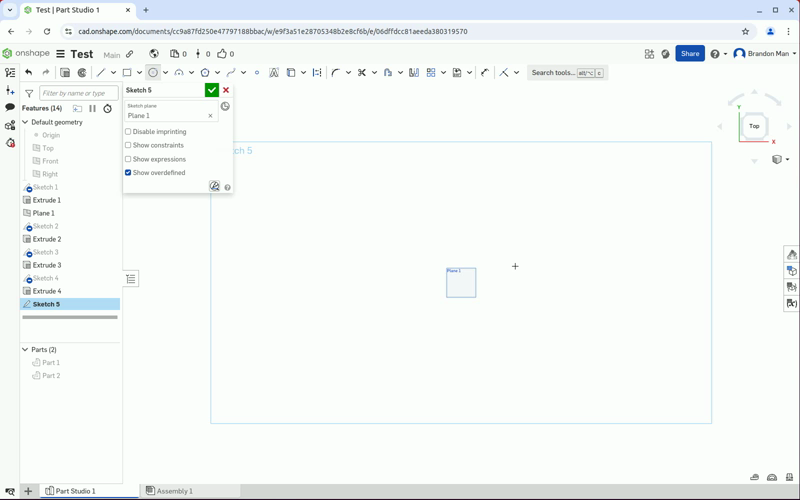
click(515, 265)
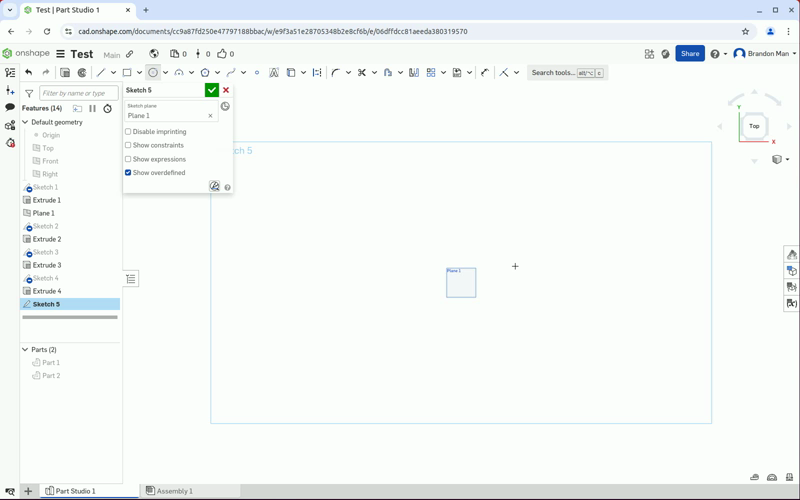
key_up(shift)
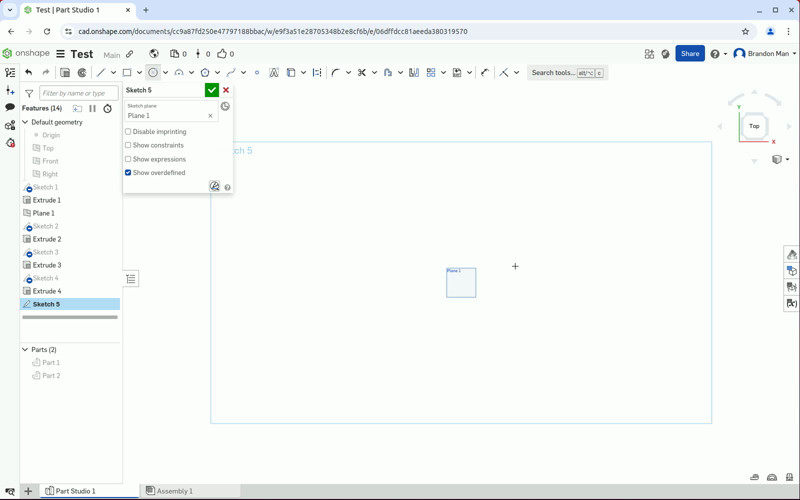
mouse_move(520, 265)
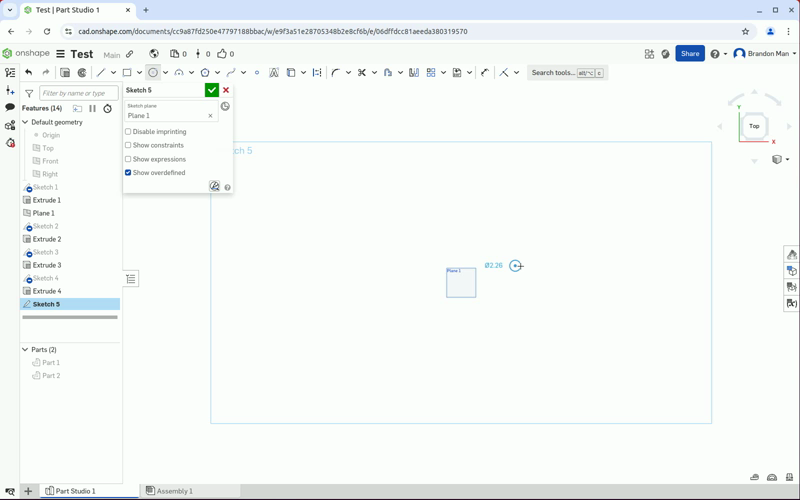
click(520, 265)
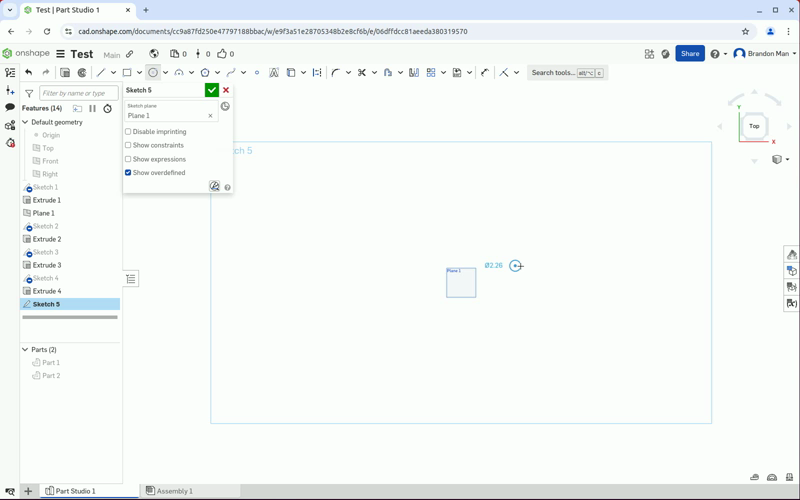
key(esc)
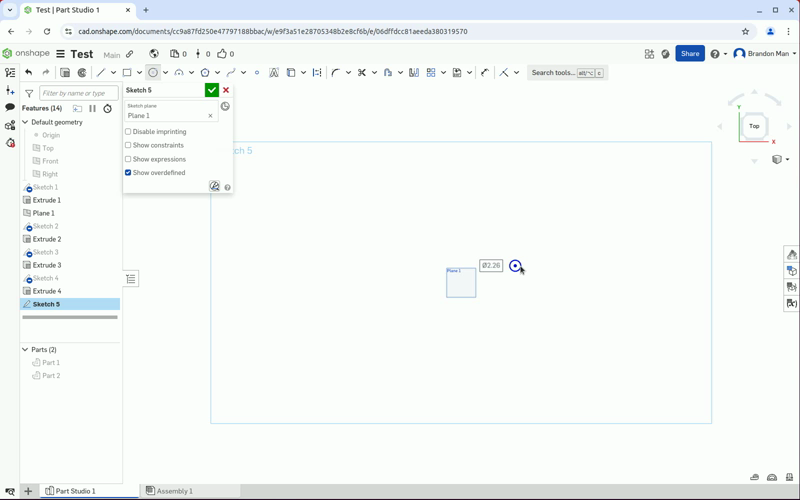
mouse_move(512, 269)
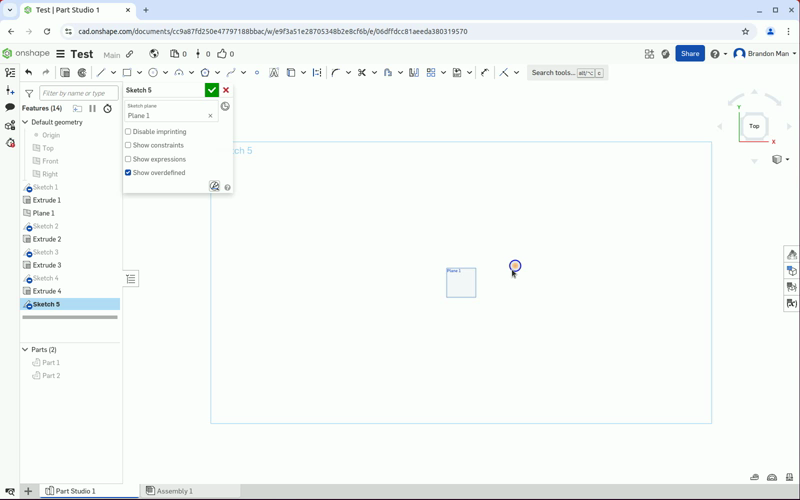
scroll(6)
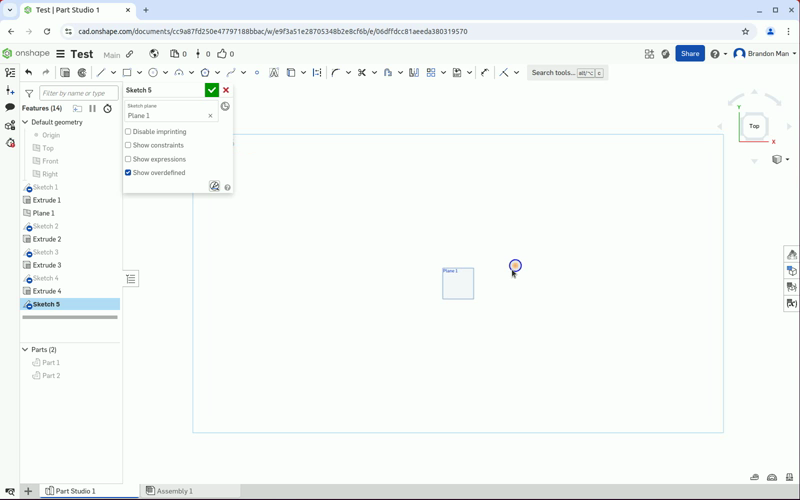
scroll(6)
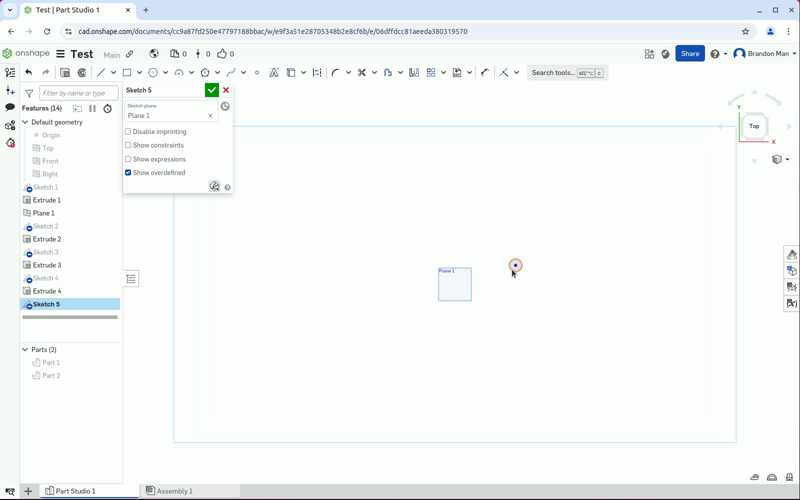
scroll(6)
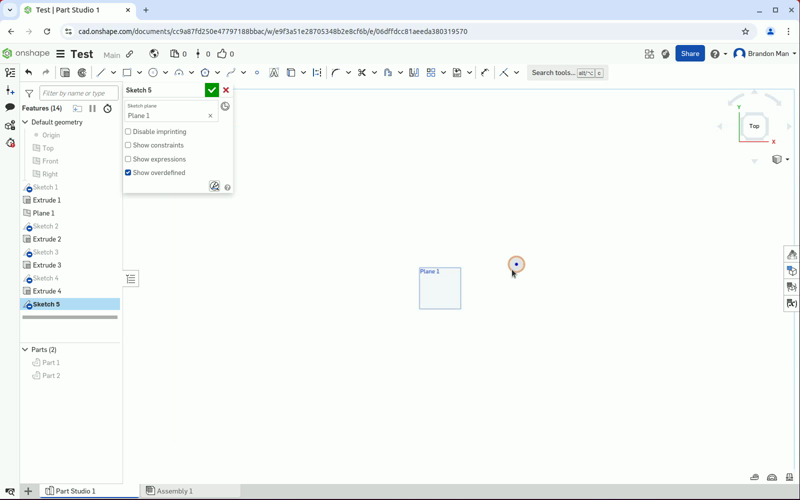
scroll(6)
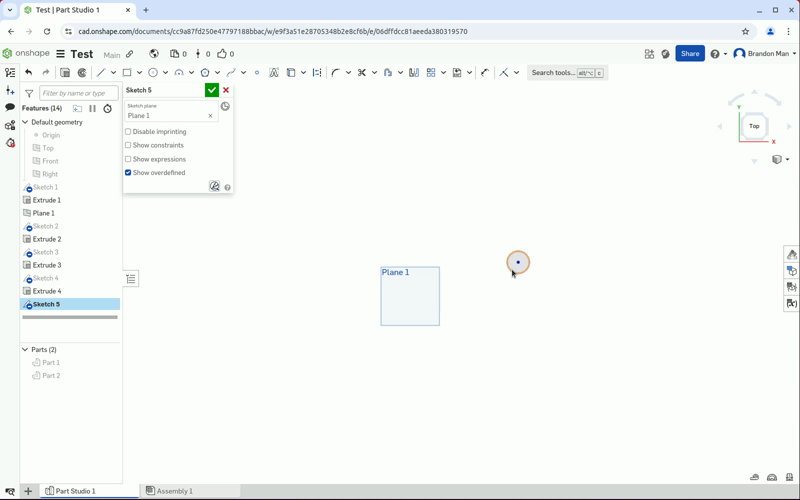
scroll(6)
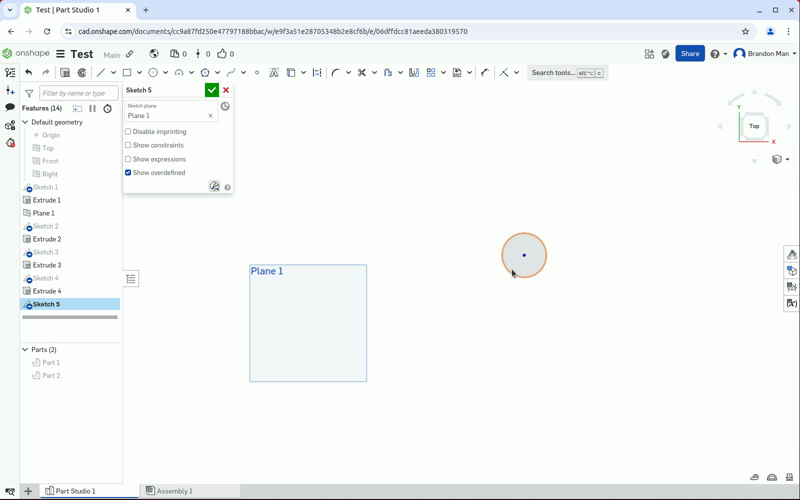
scroll(6)
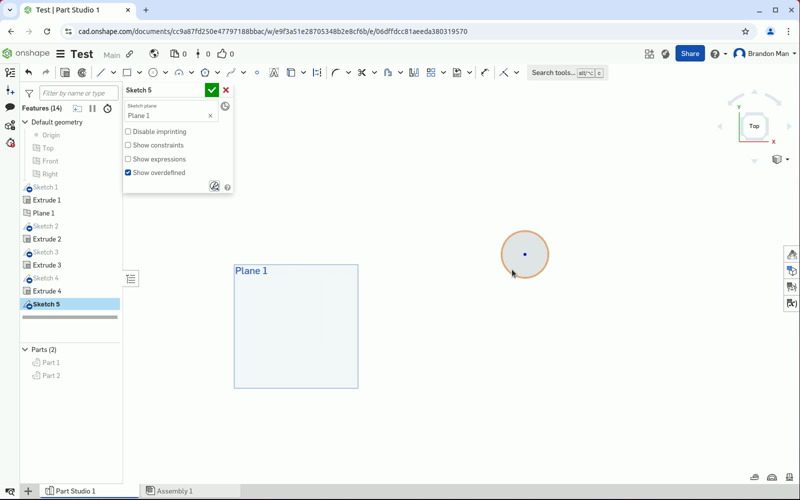
scroll(6)
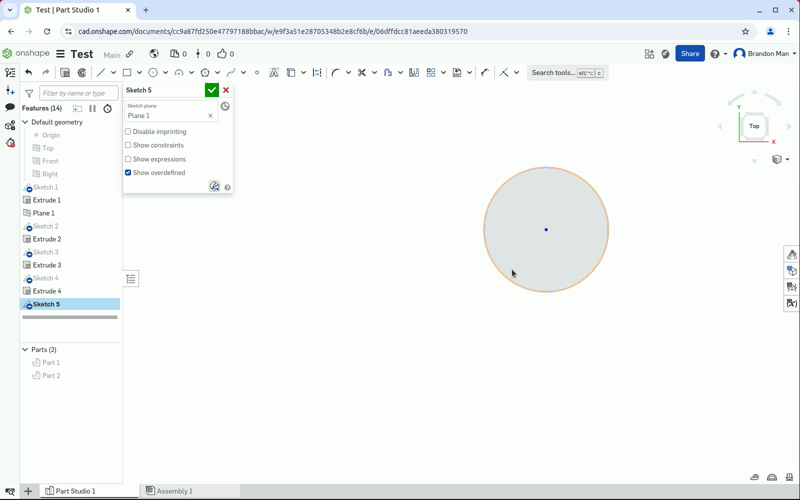
click(512, 269)
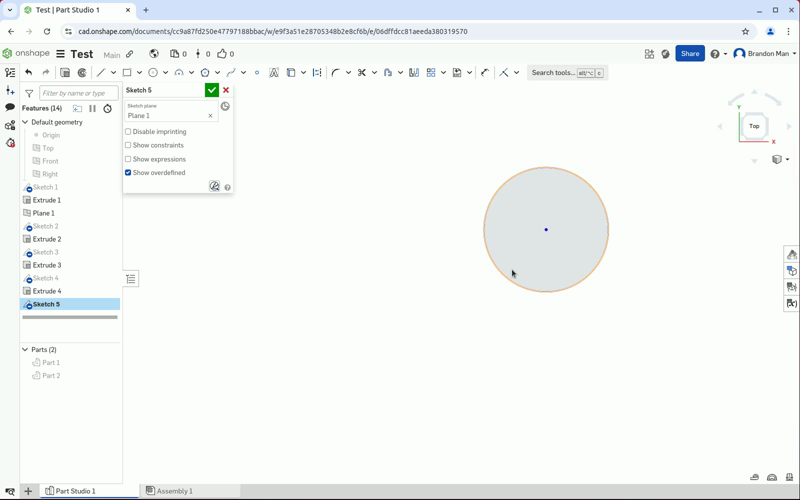
scroll(-6)
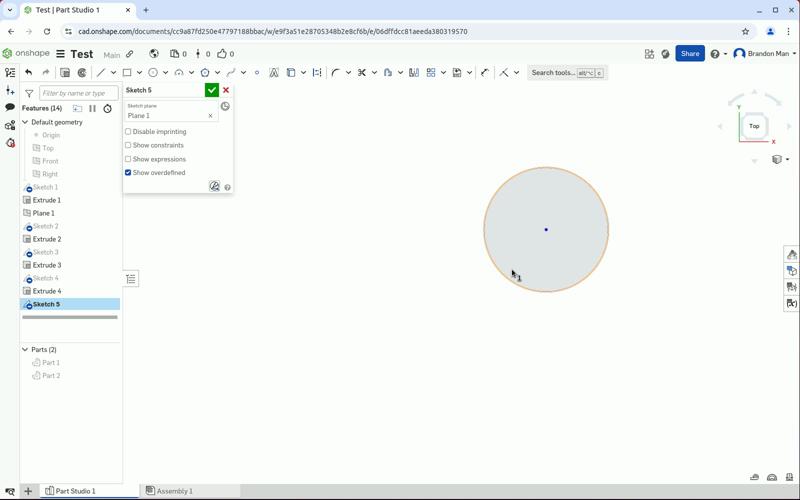
scroll(-6)
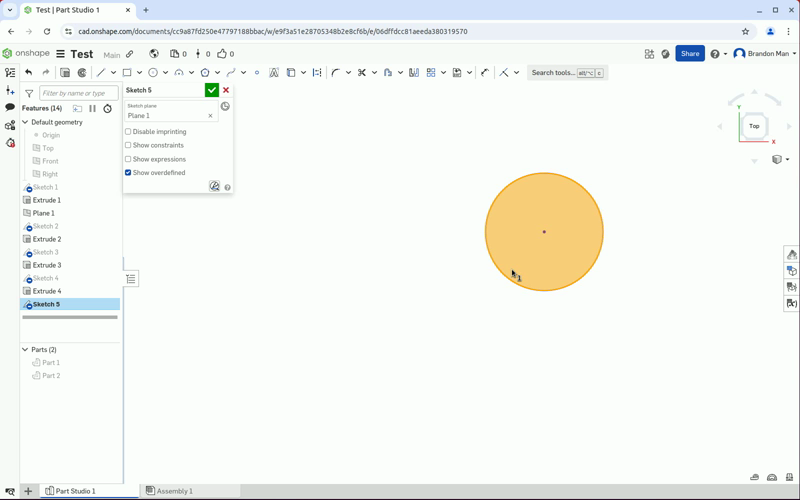
scroll(-6)
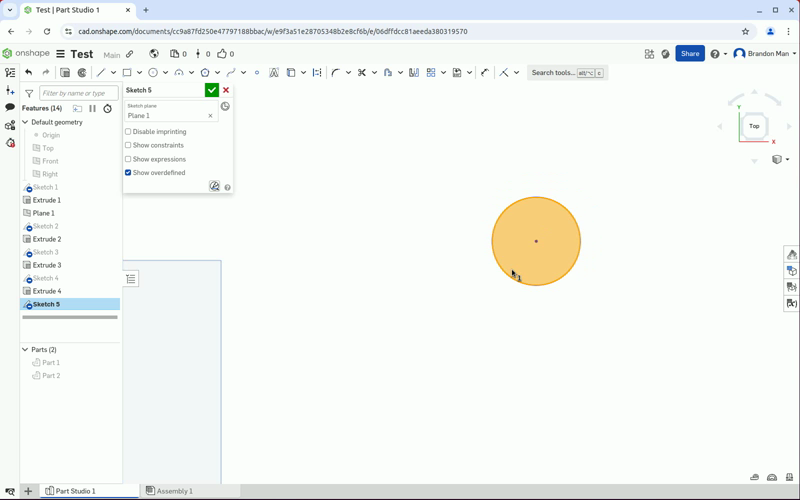
scroll(-6)
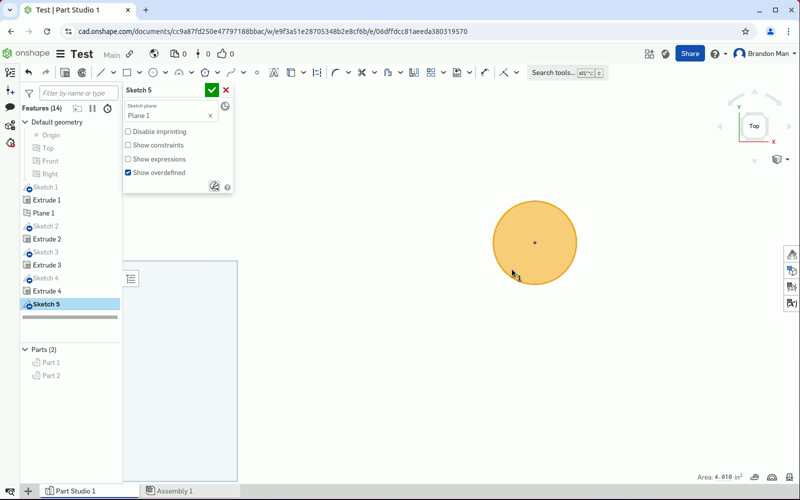
scroll(-6)
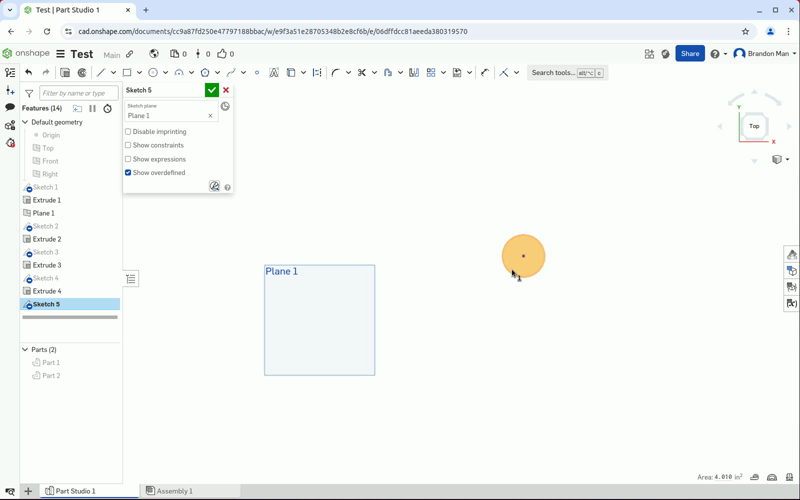
scroll(-6)
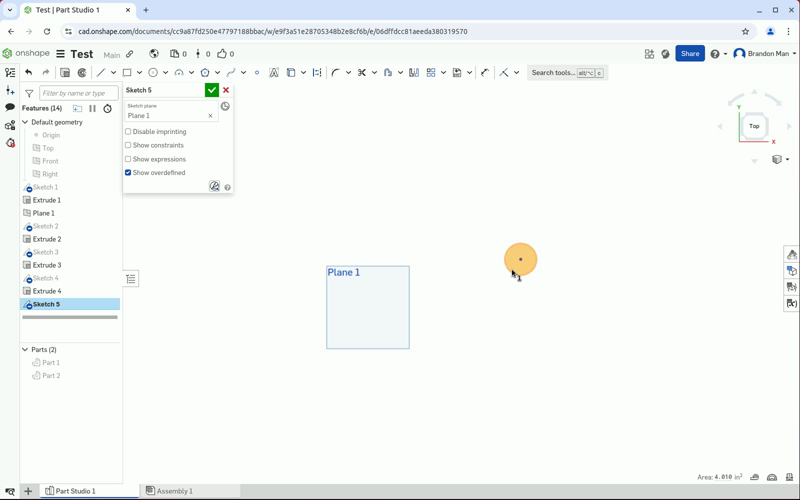
scroll(-6)
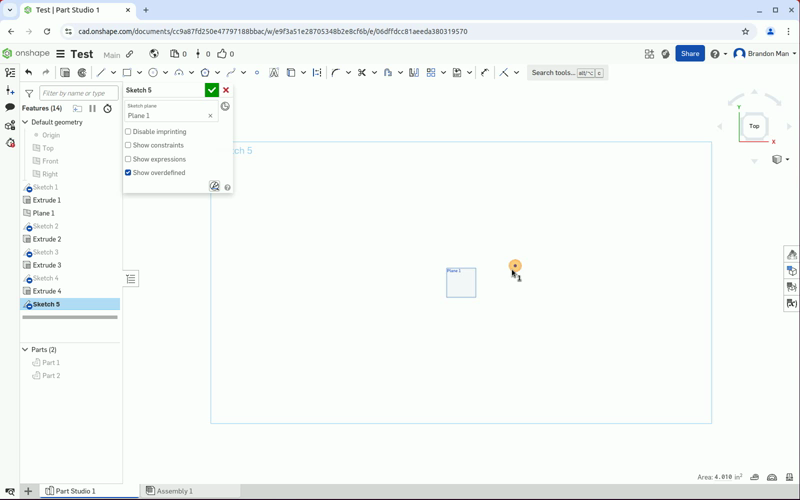
mouse_move(73, 352)
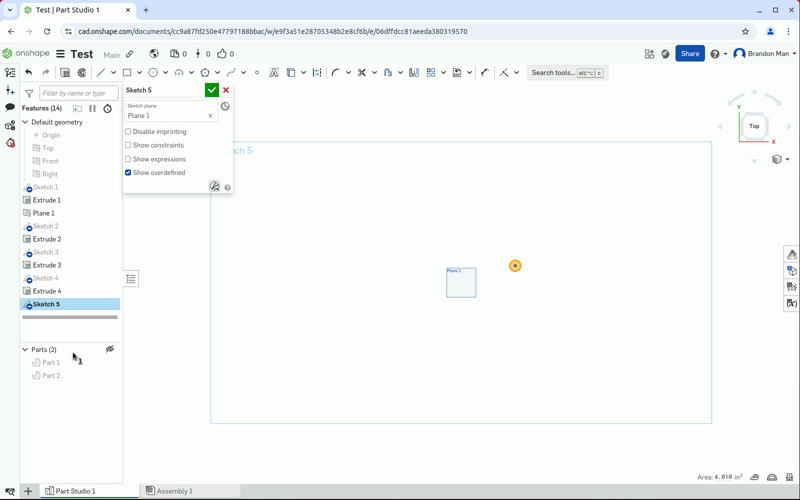
key(shift+y)
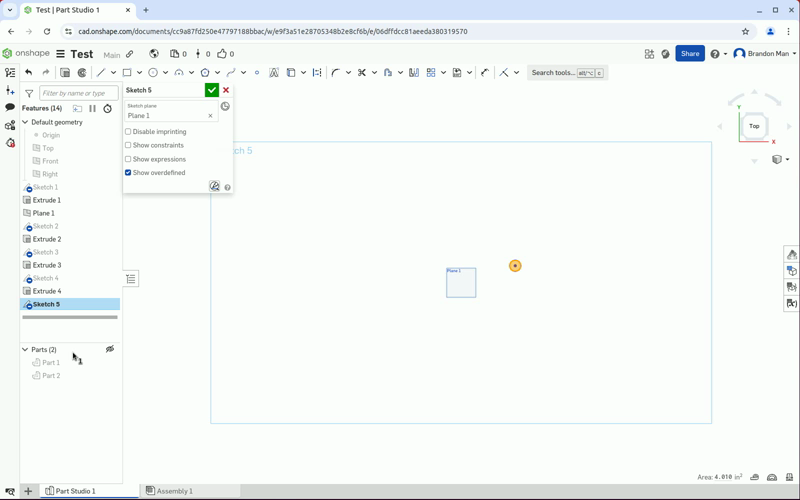
key(shift+e)
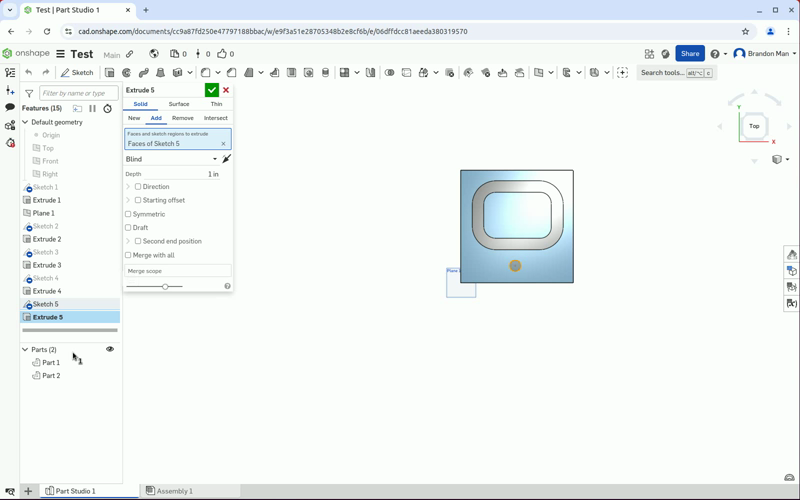
mouse_move(143, 106)
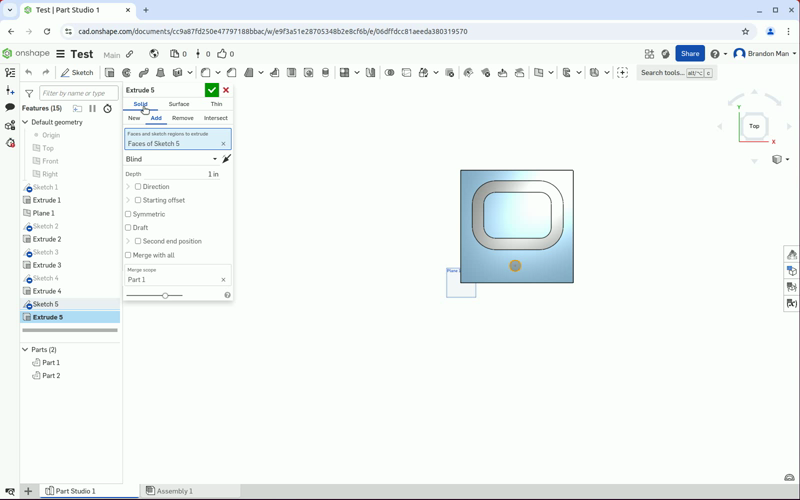
click(143, 106)
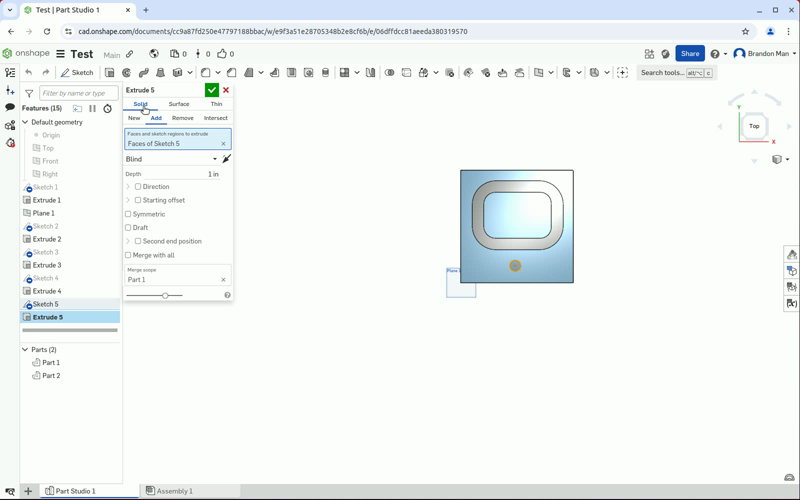
mouse_move(186, 120)
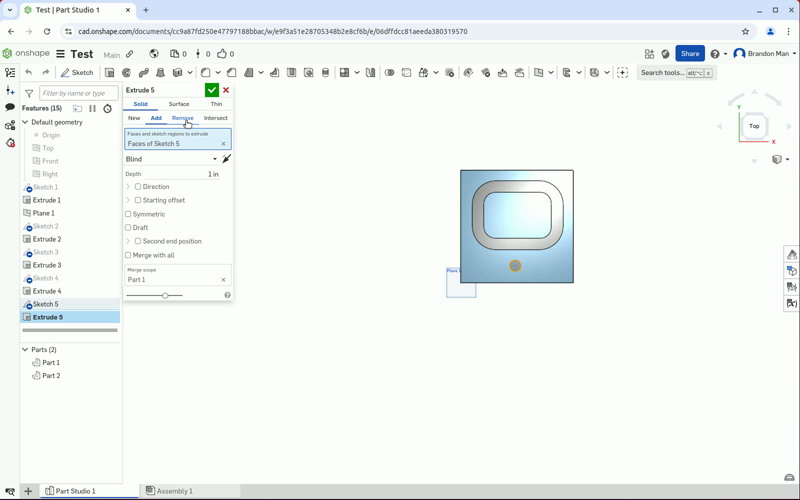
click(186, 120)
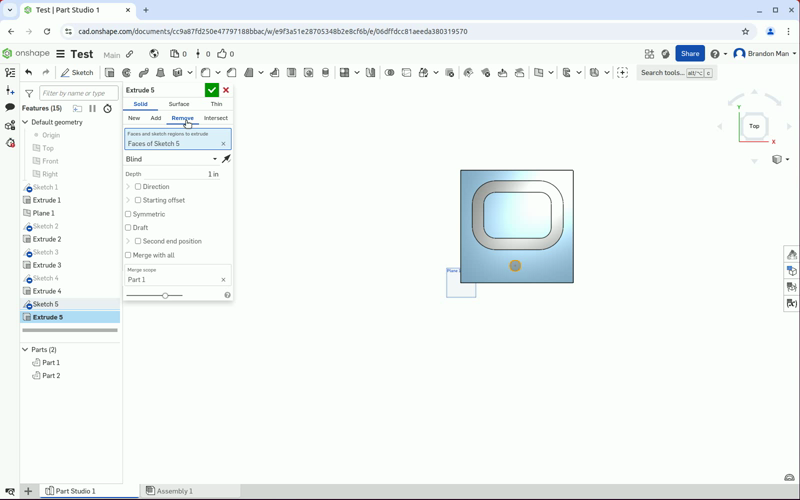
key(tab, 4)
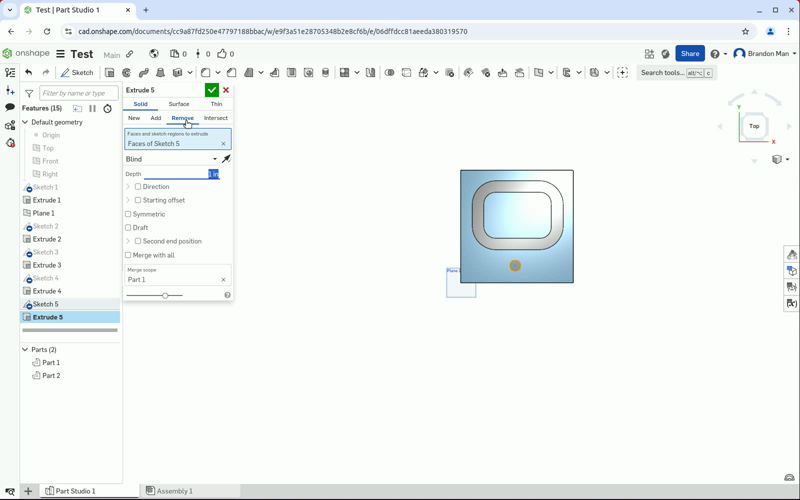
text(11.554)
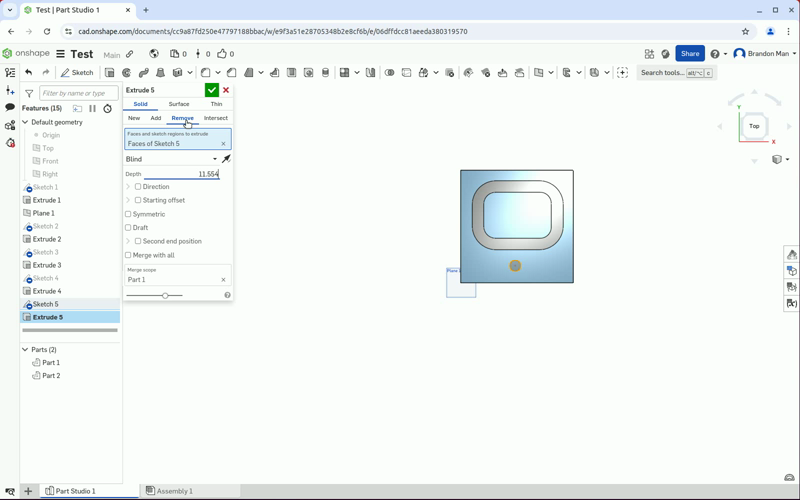
key(tab, 6)
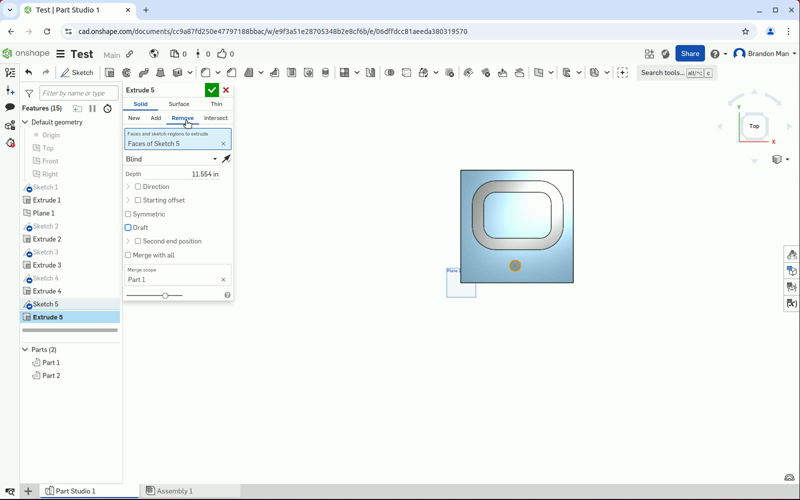
key(space)
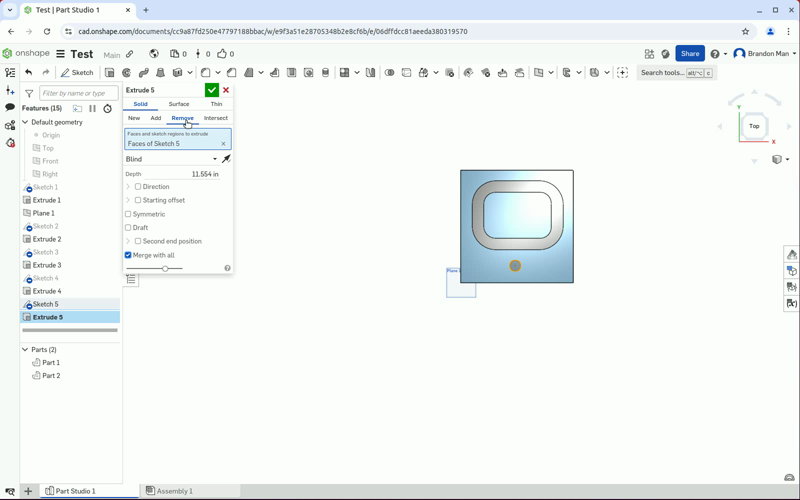
key(enter)
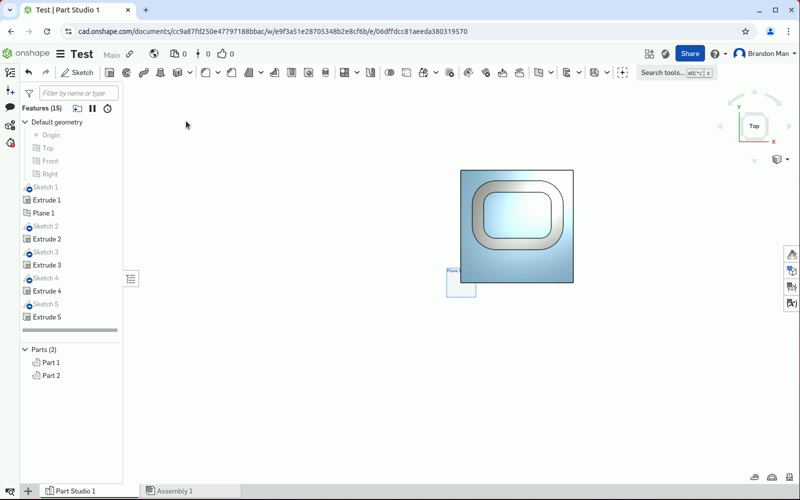
key(shift+h)
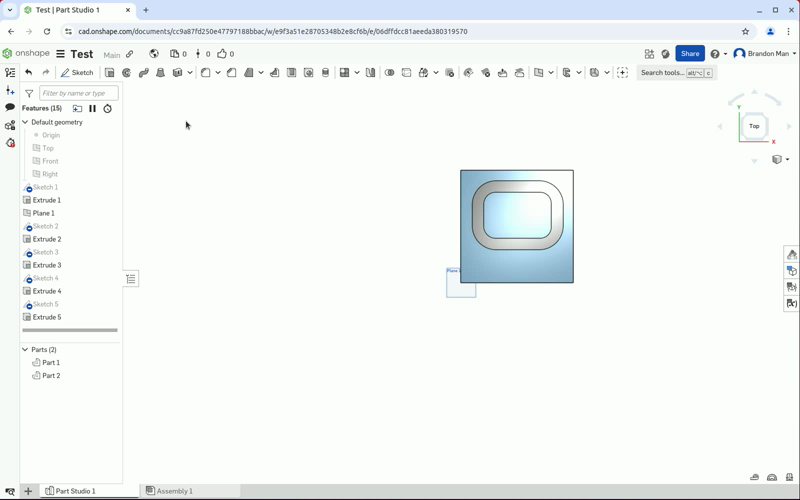
key(shift+h)
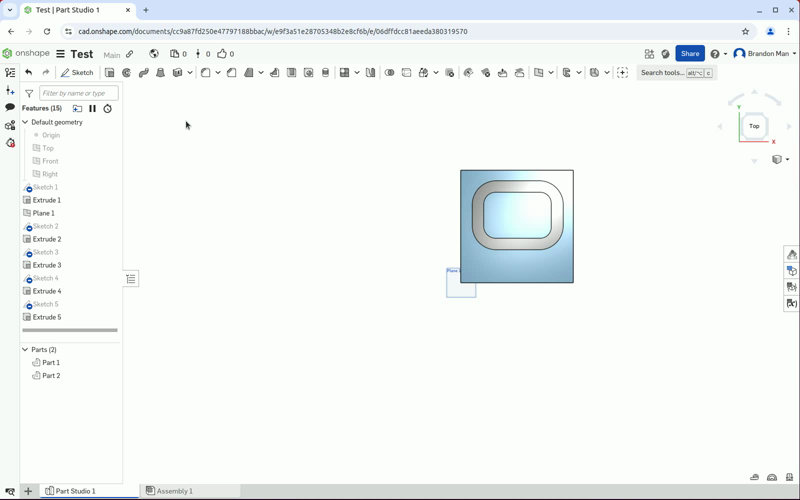
mouse_move(73, 189)
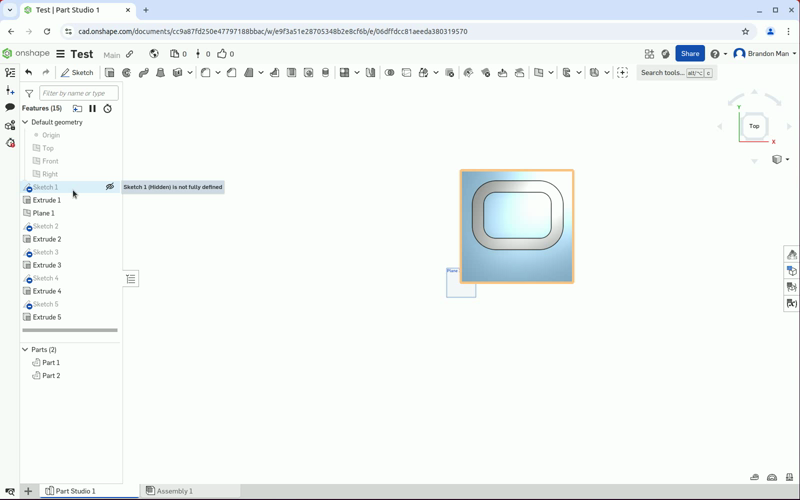
click(73, 189)
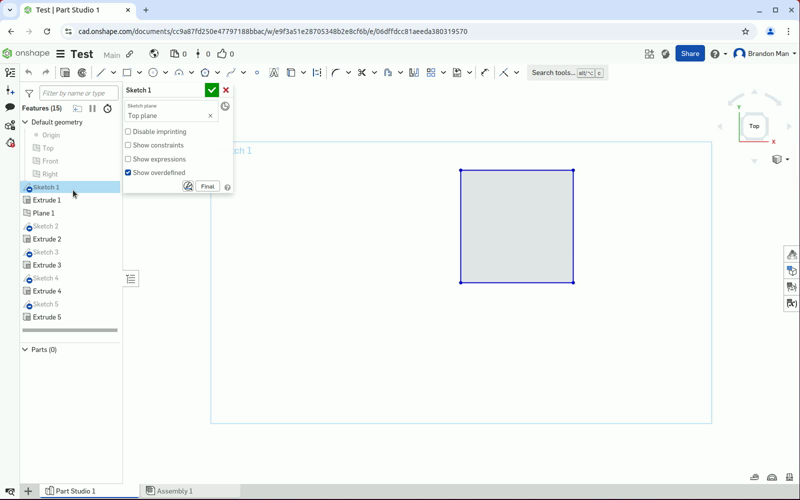
mouse_move(229, 92)
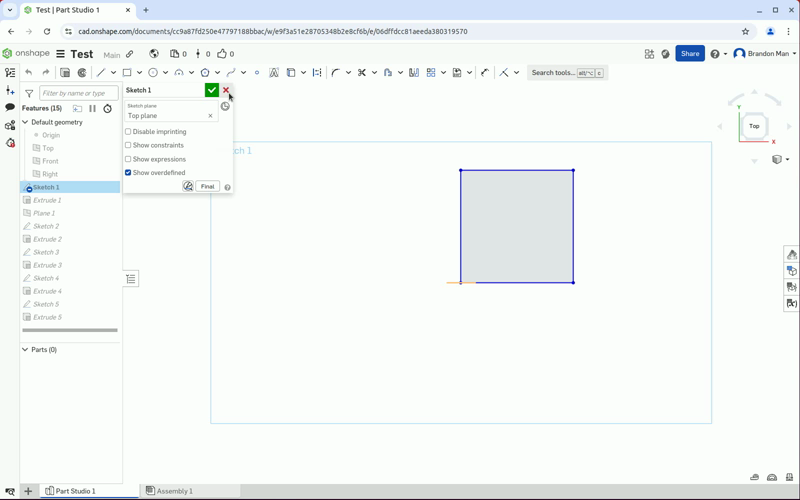
click(229, 92)
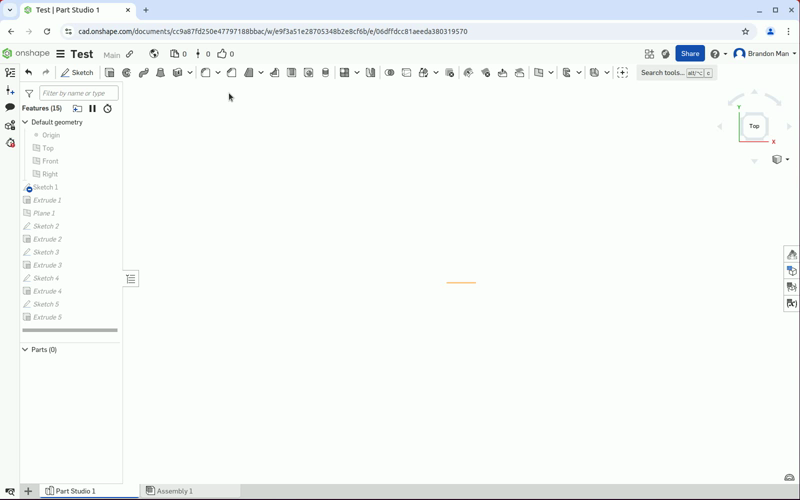
key(shift+s)
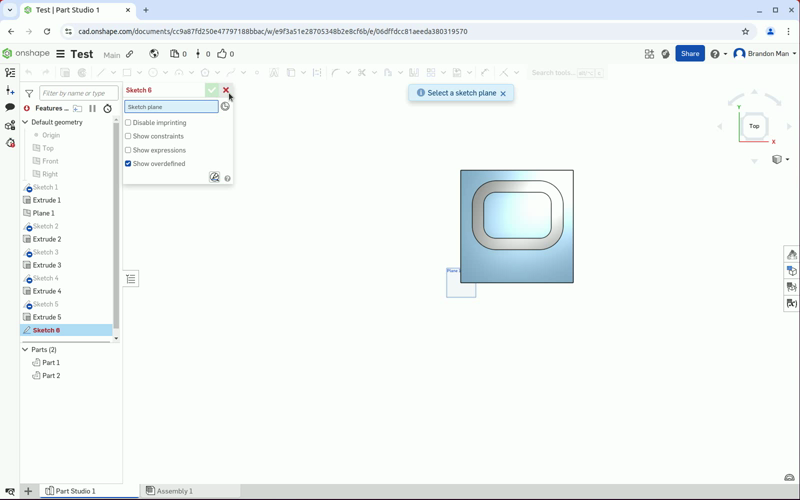
mouse_move(69, 215)
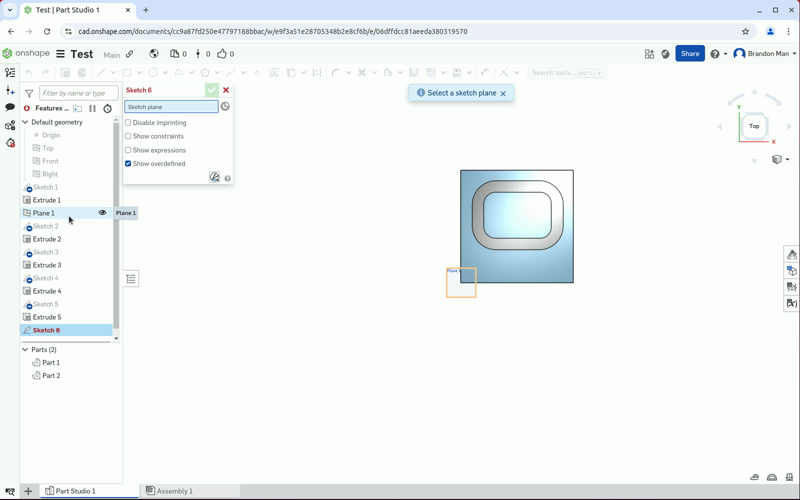
click(69, 215)
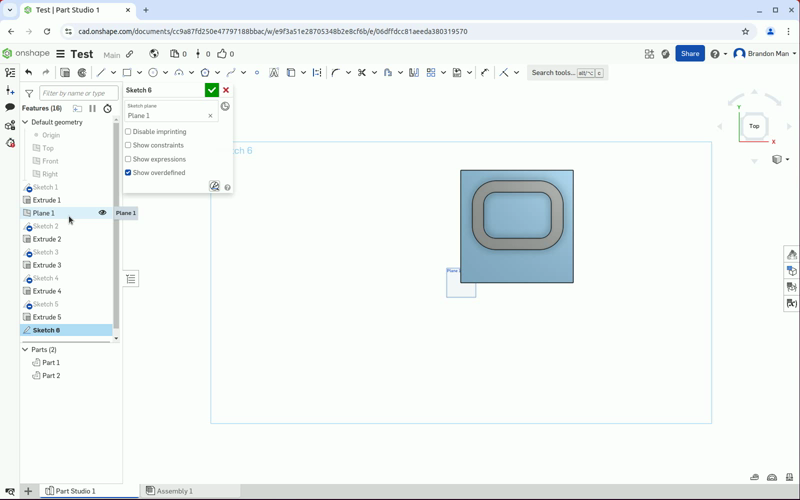
mouse_move(73, 352)
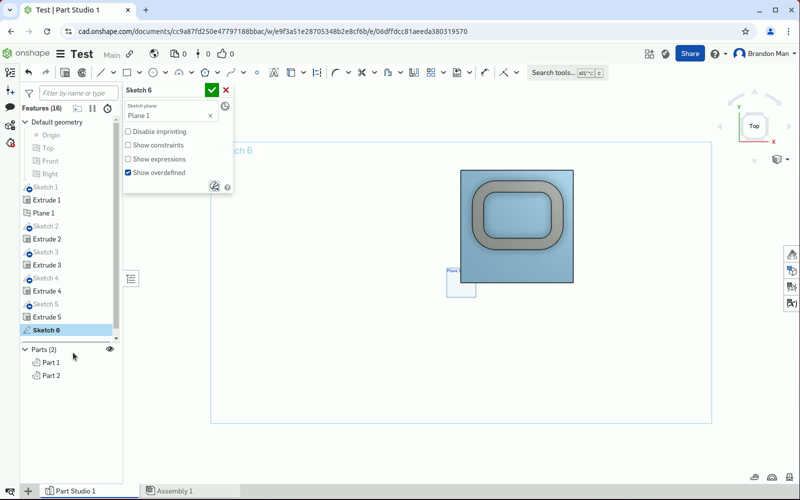
key(y)
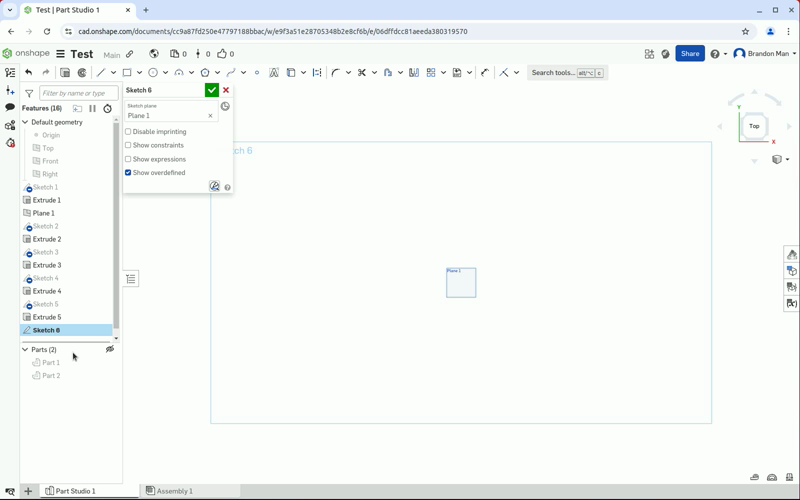
key(c)
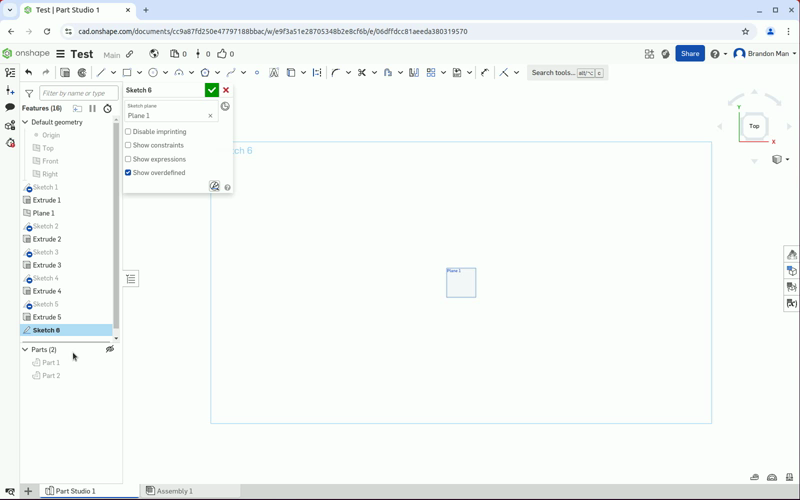
key_down(shift)
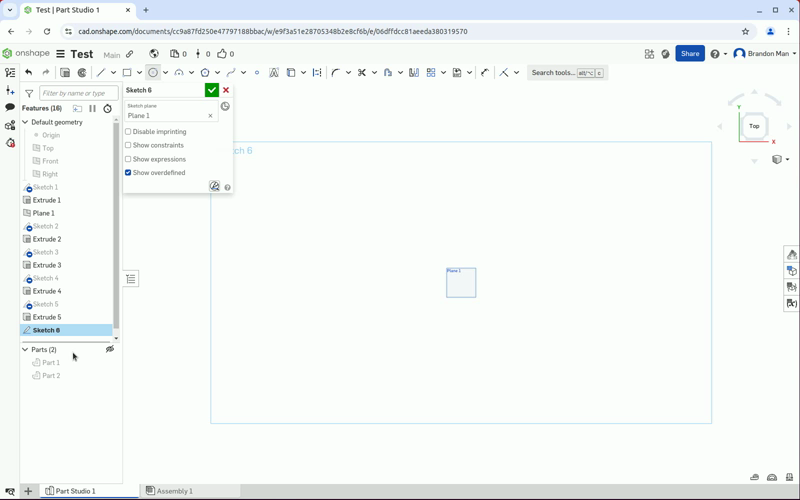
mouse_move(531, 267)
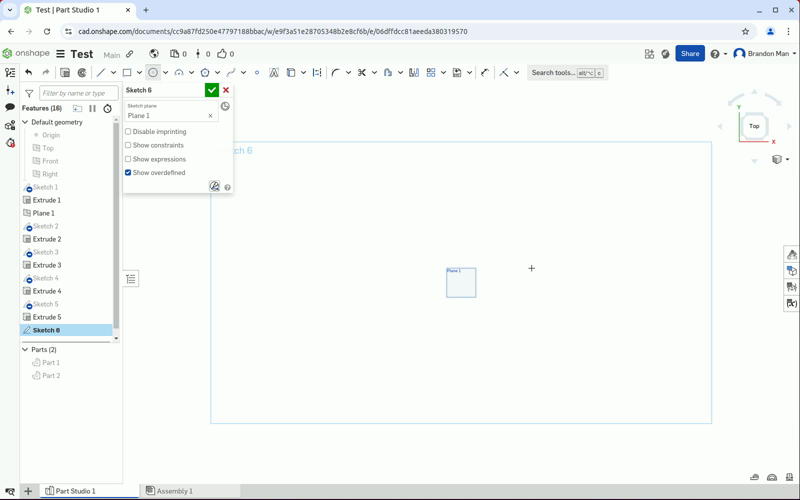
click(531, 267)
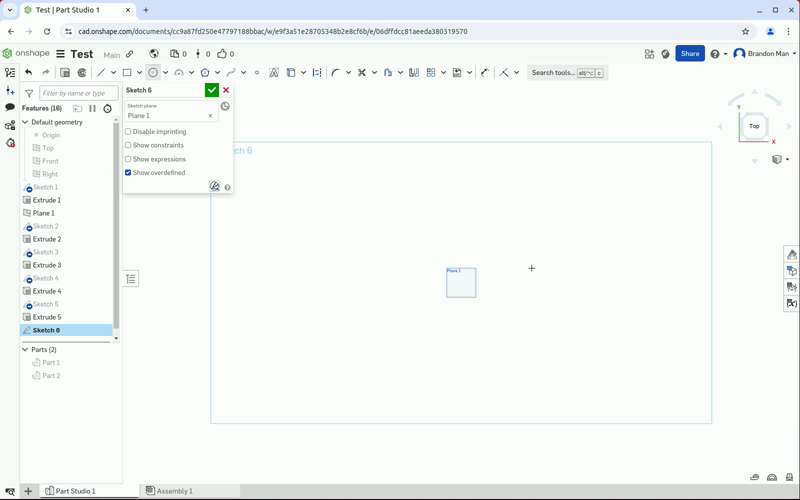
key_up(shift)
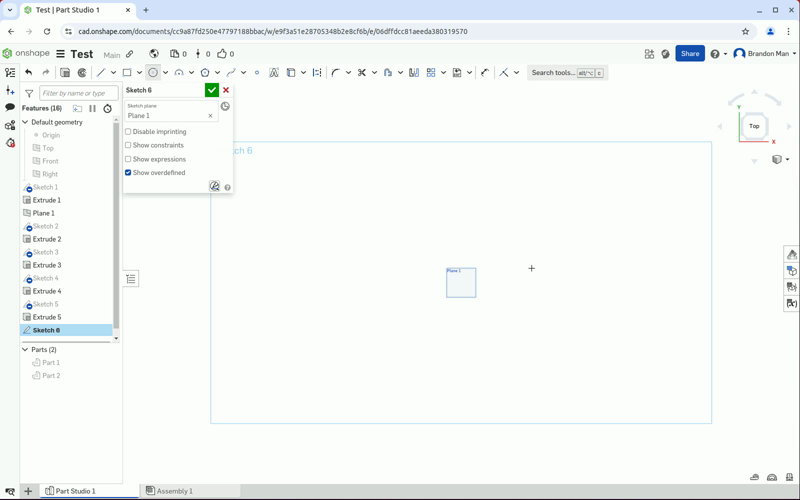
mouse_move(537, 267)
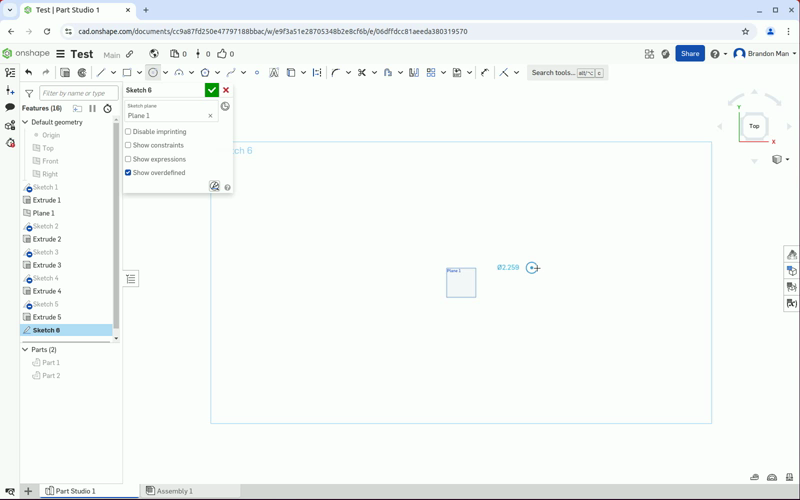
click(537, 267)
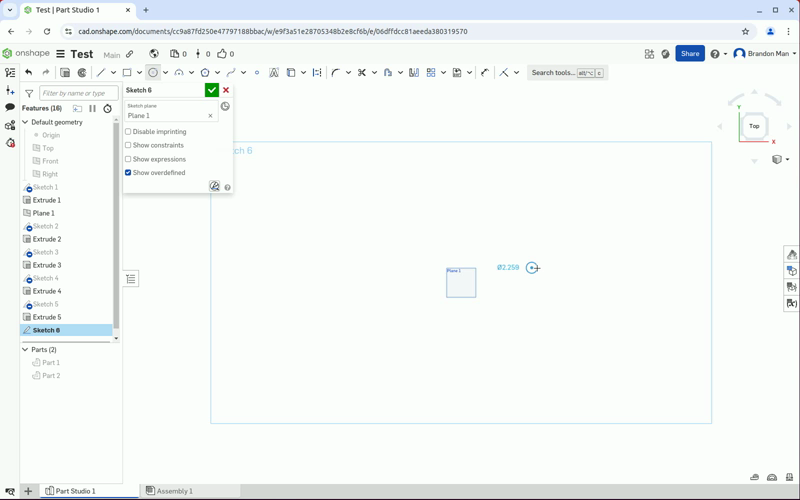
key(esc)
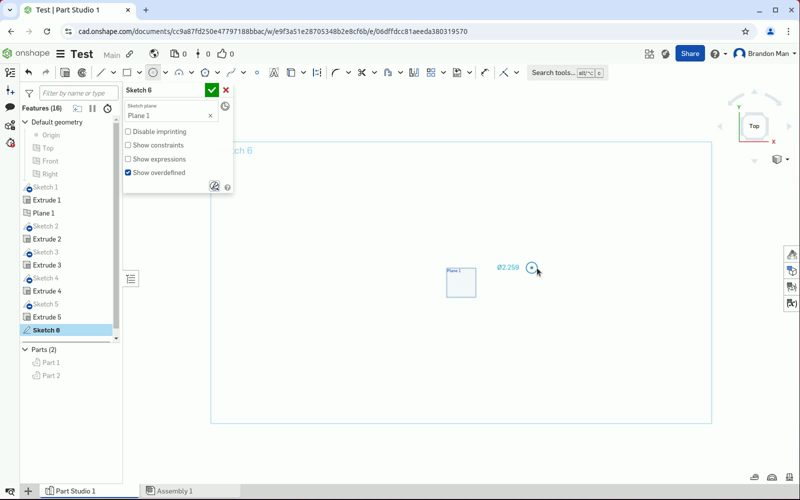
mouse_move(532, 268)
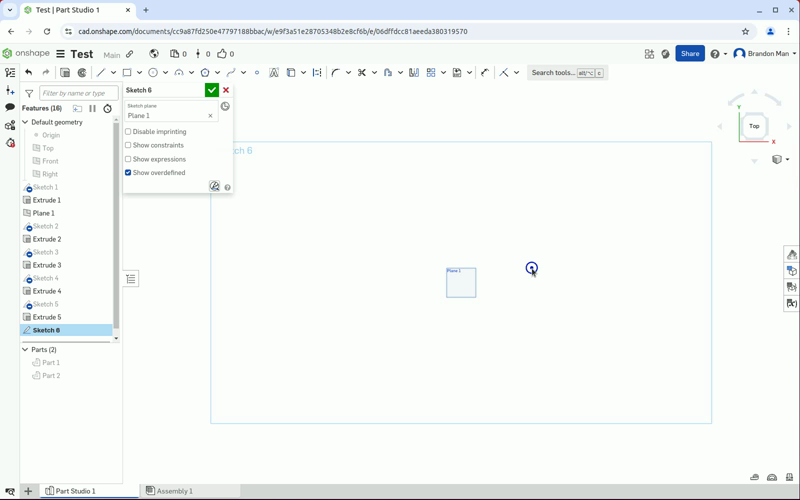
scroll(6)
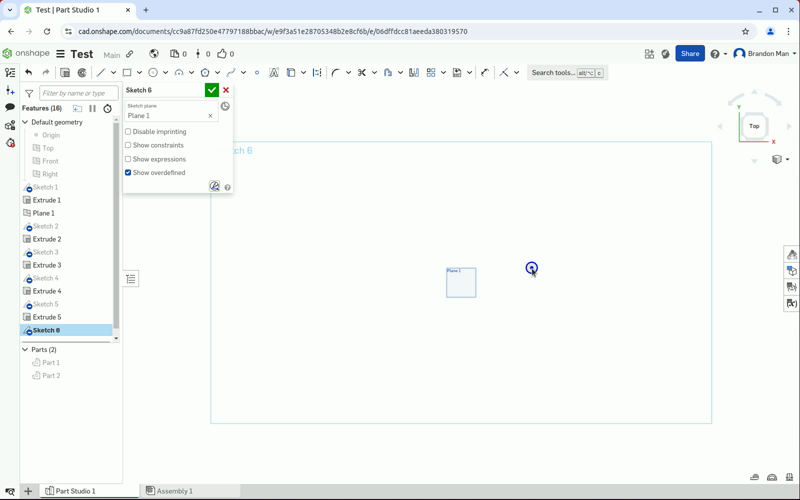
scroll(6)
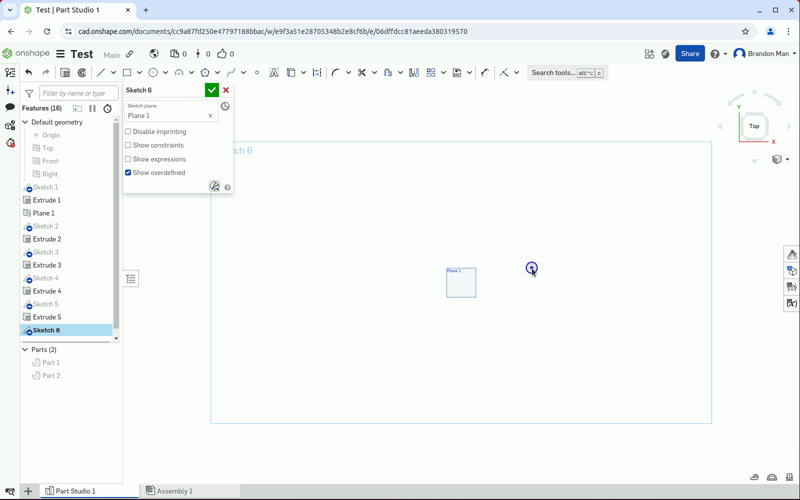
scroll(6)
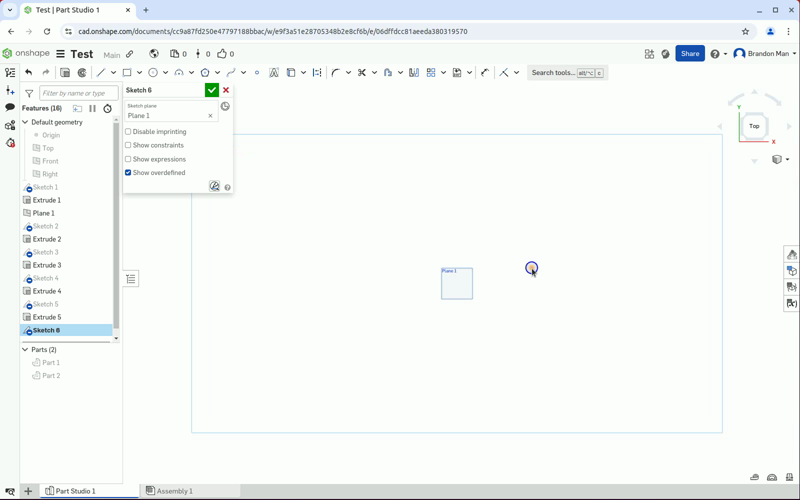
scroll(6)
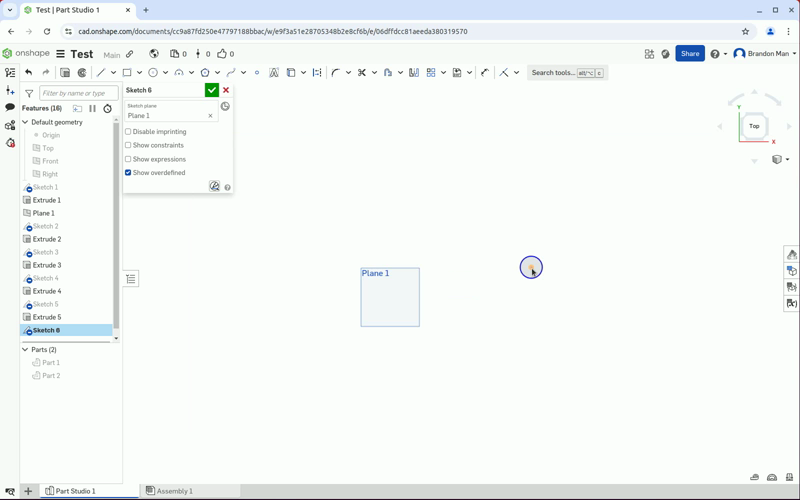
scroll(6)
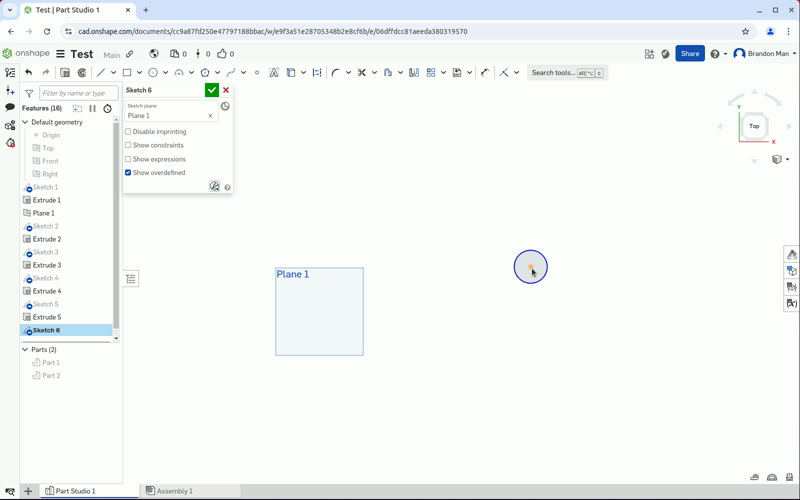
scroll(6)
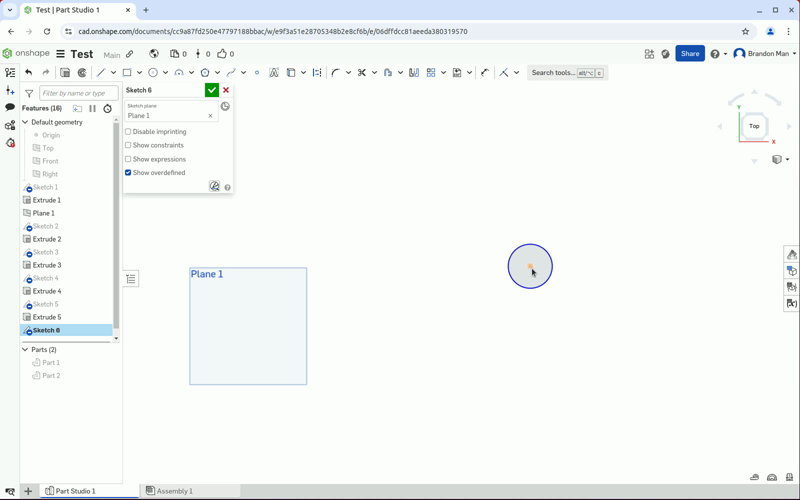
scroll(6)
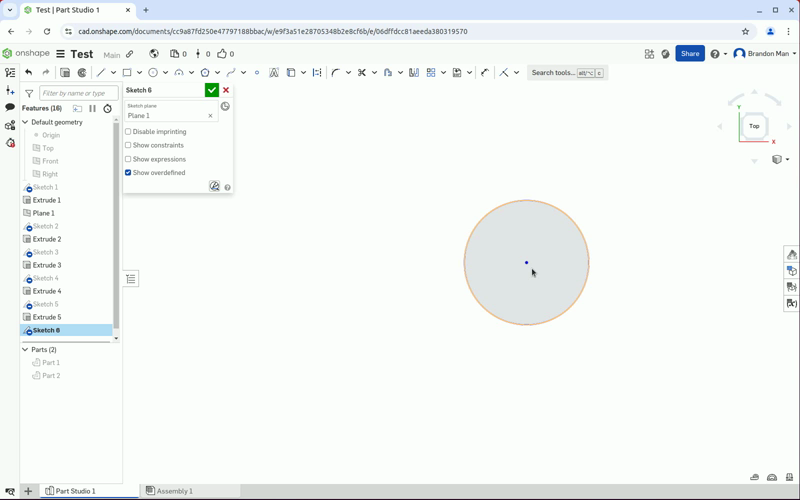
click(532, 268)
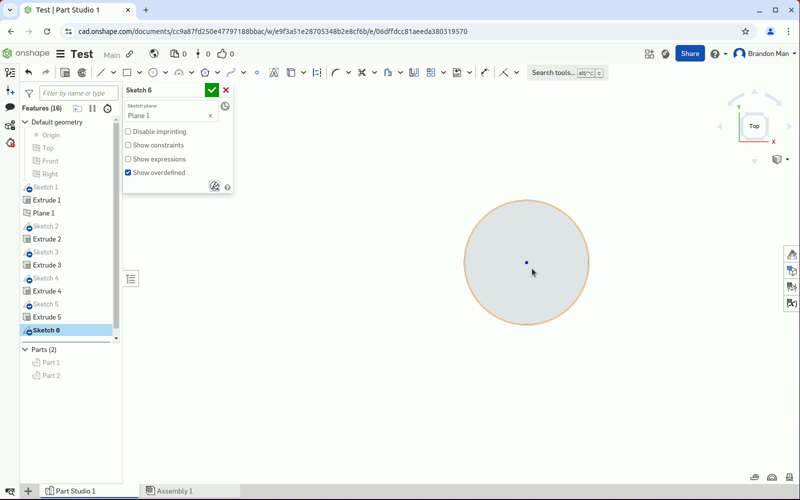
scroll(-6)
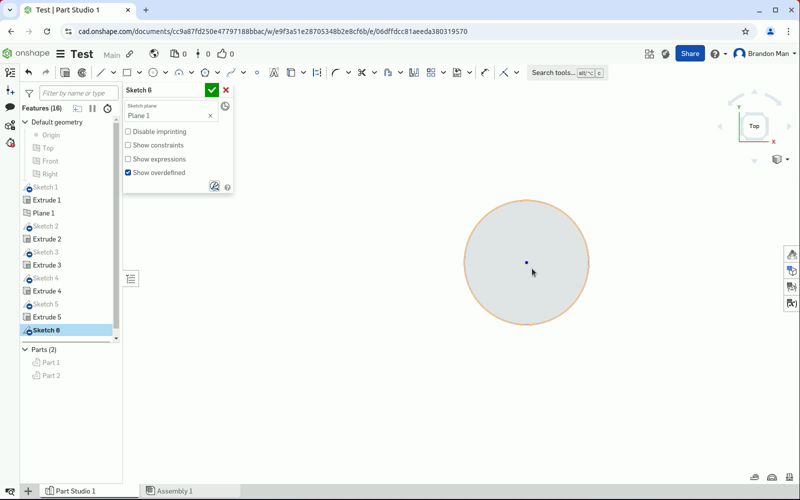
scroll(-6)
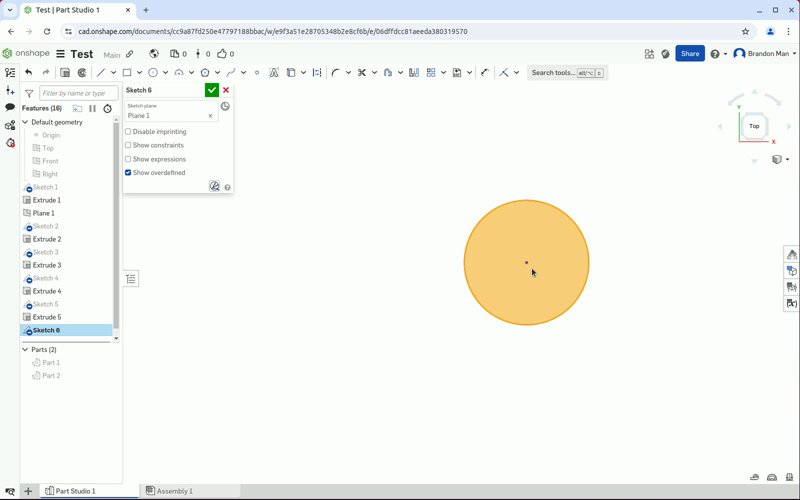
scroll(-6)
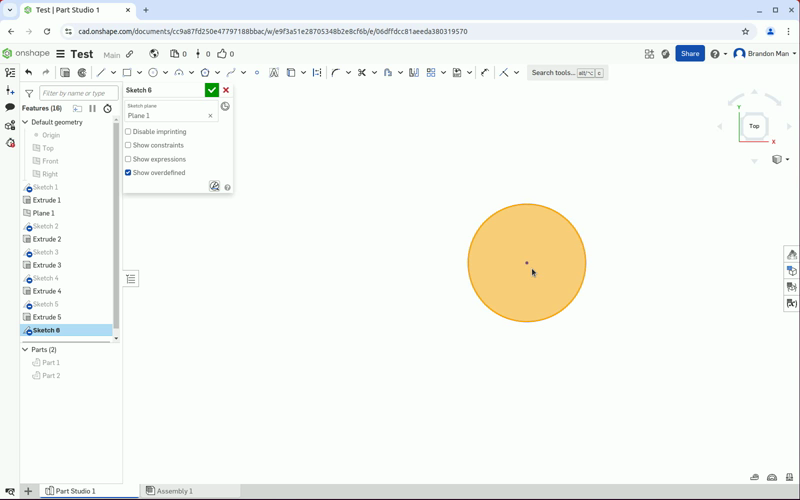
scroll(-6)
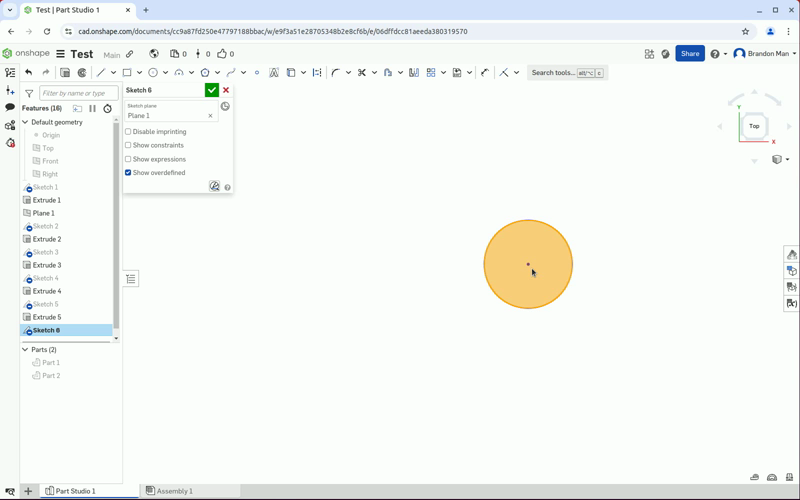
scroll(-6)
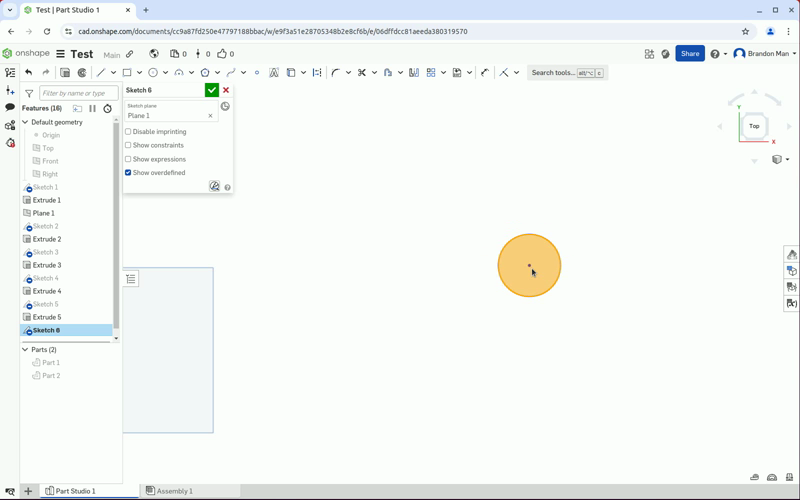
scroll(-6)
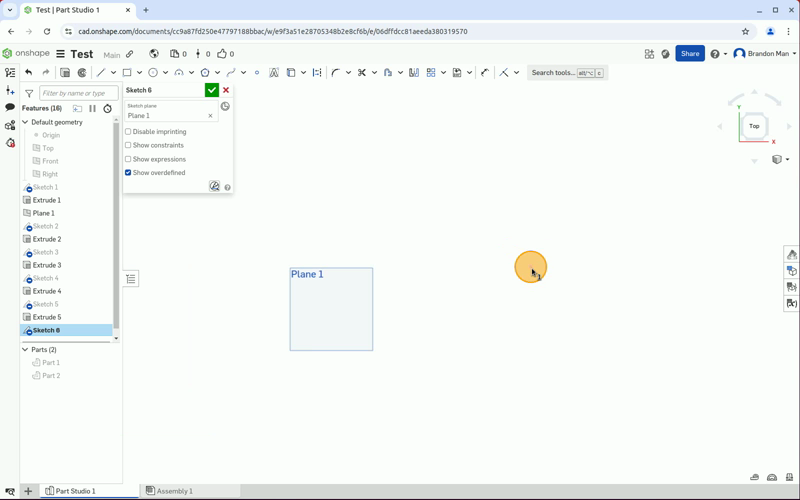
scroll(-6)
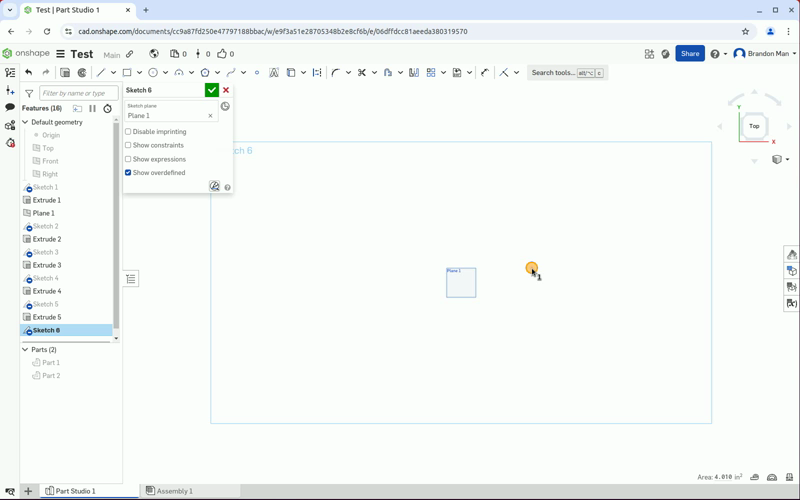
mouse_move(73, 352)
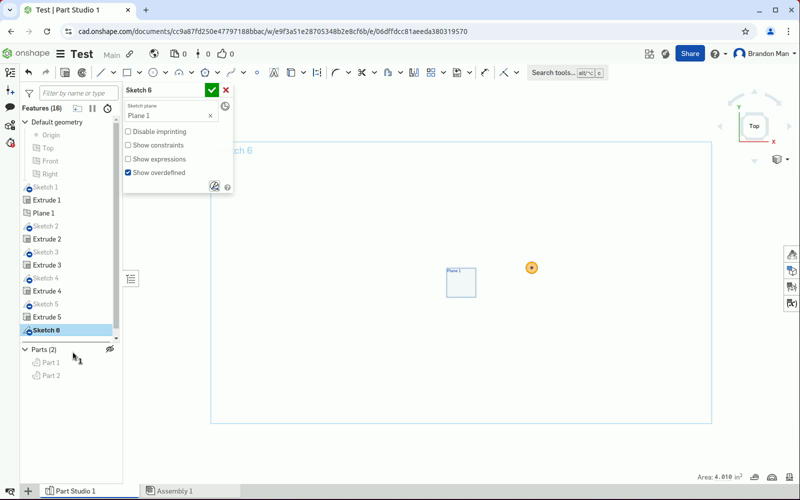
key(shift+y)
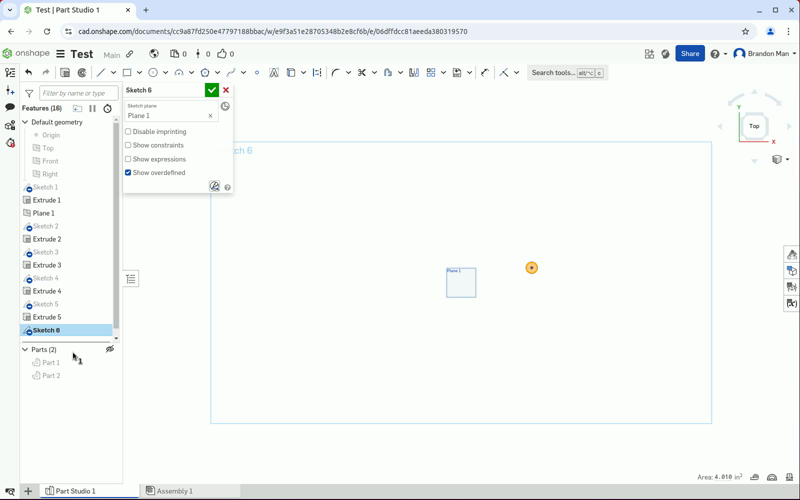
key(shift+e)
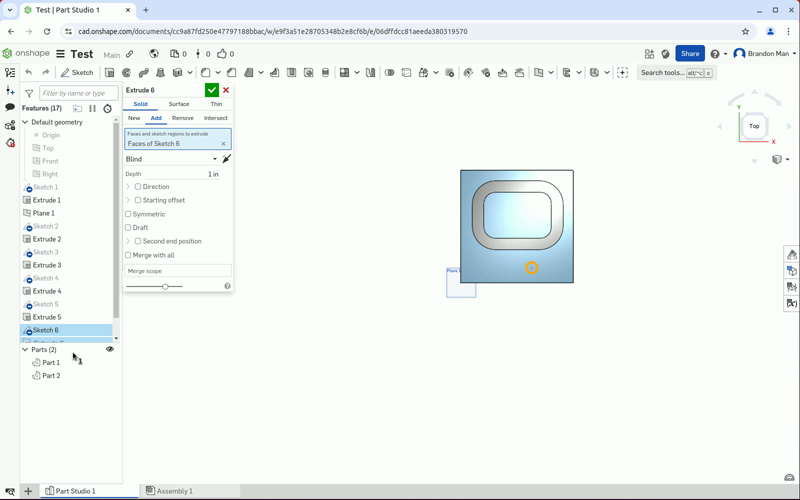
mouse_move(143, 106)
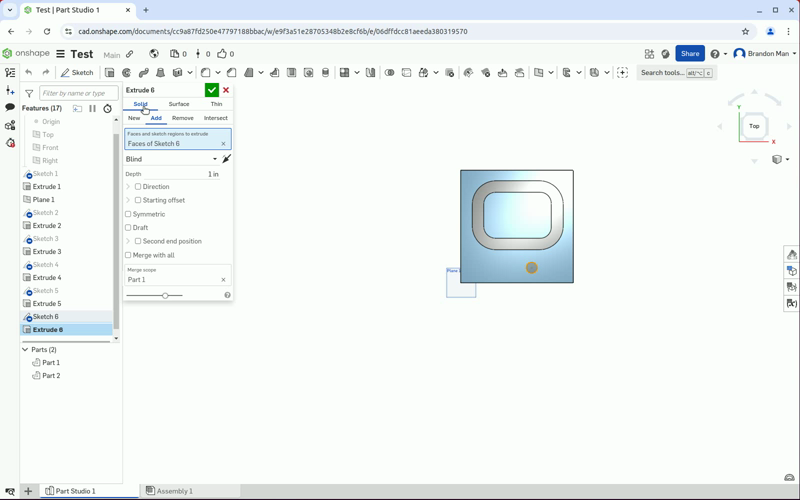
click(143, 106)
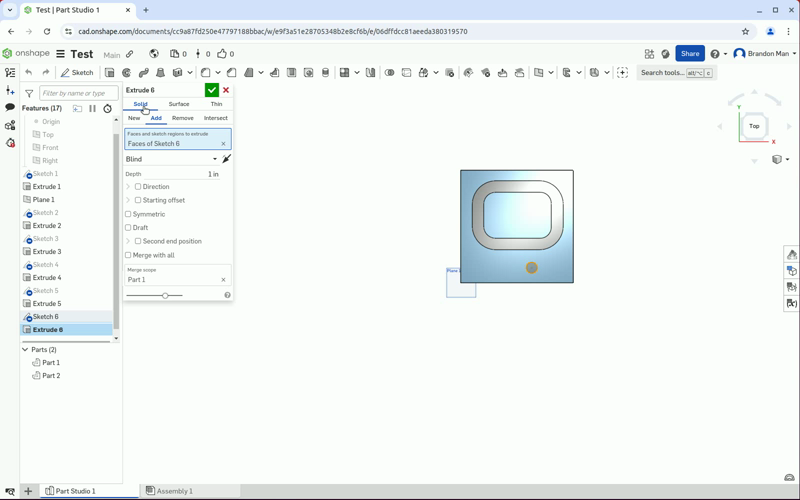
mouse_move(186, 120)
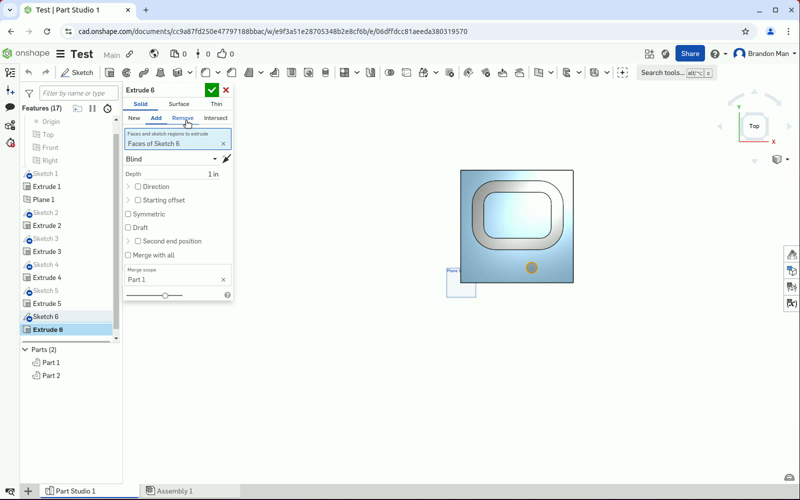
click(186, 120)
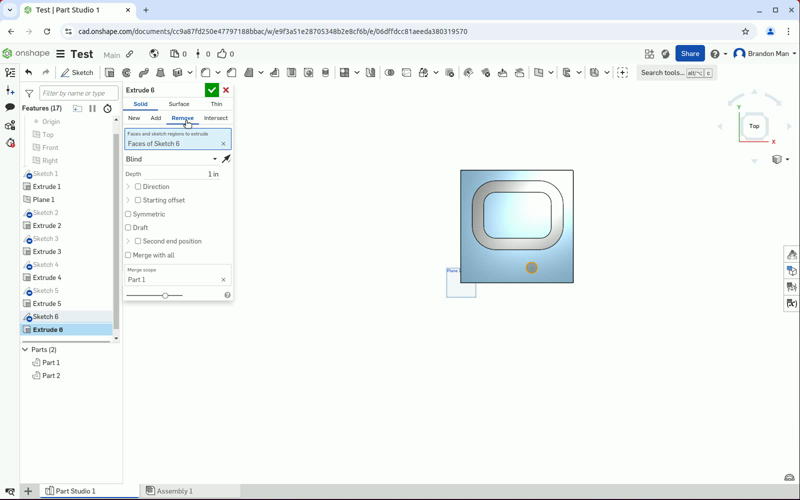
key(tab, 4)
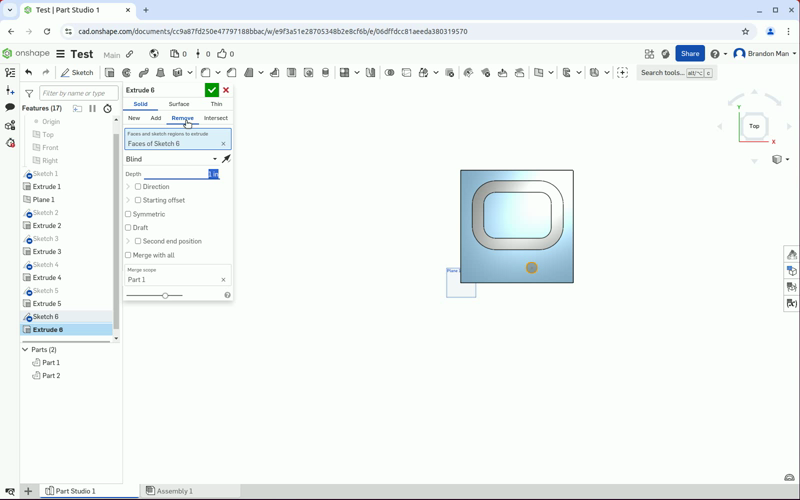
text(11.554)
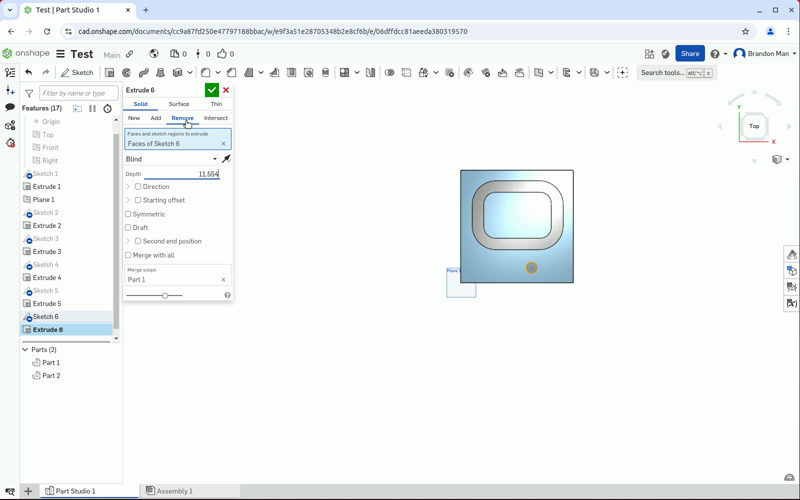
key(tab, 6)
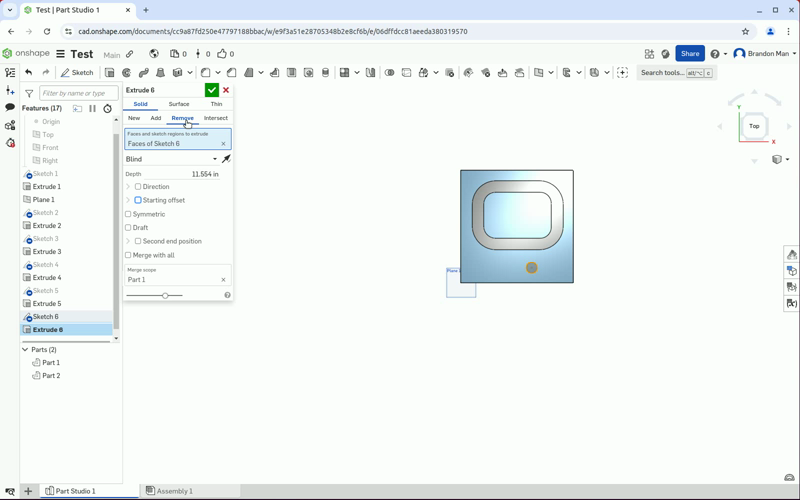
key(space)
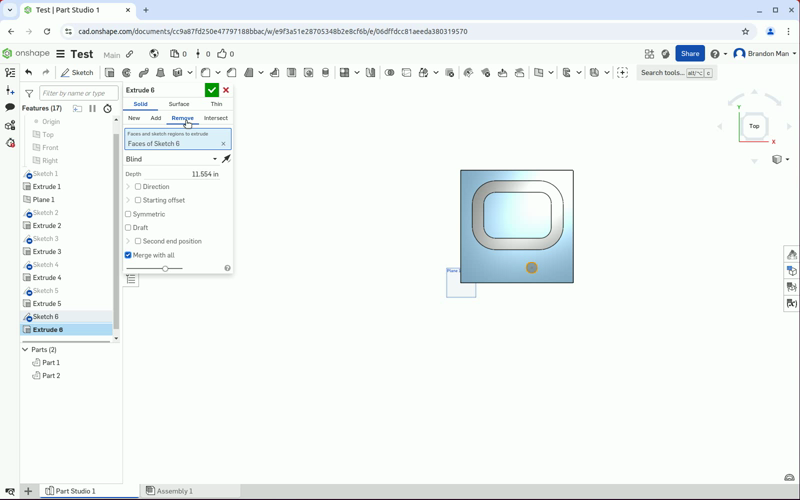
key(enter)
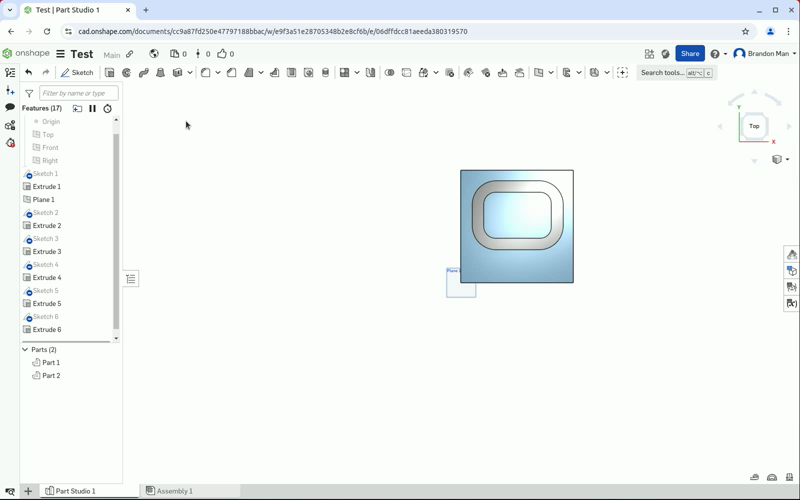
key(shift+h)
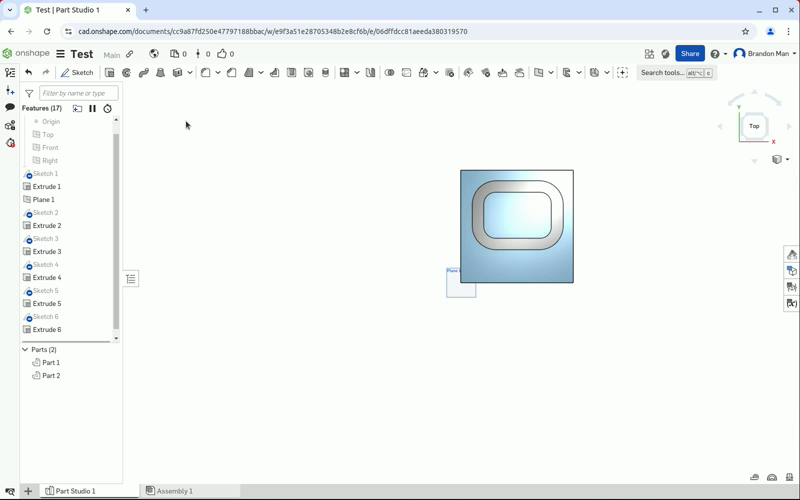
key(shift+h)
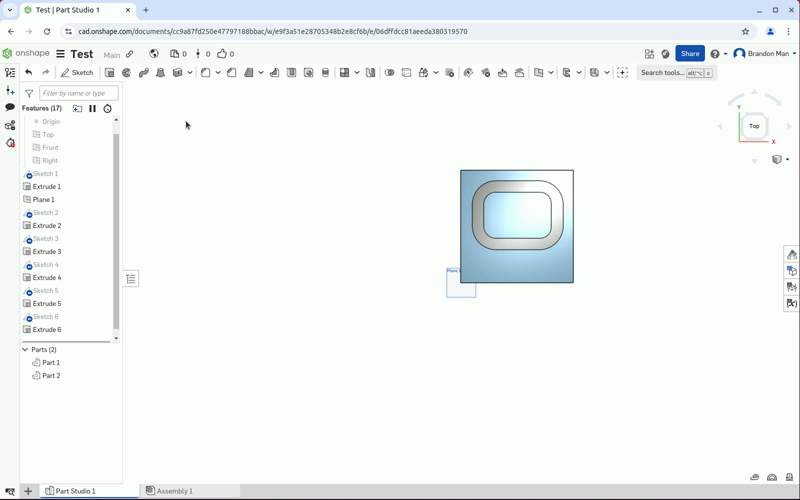
mouse_move(69, 176)
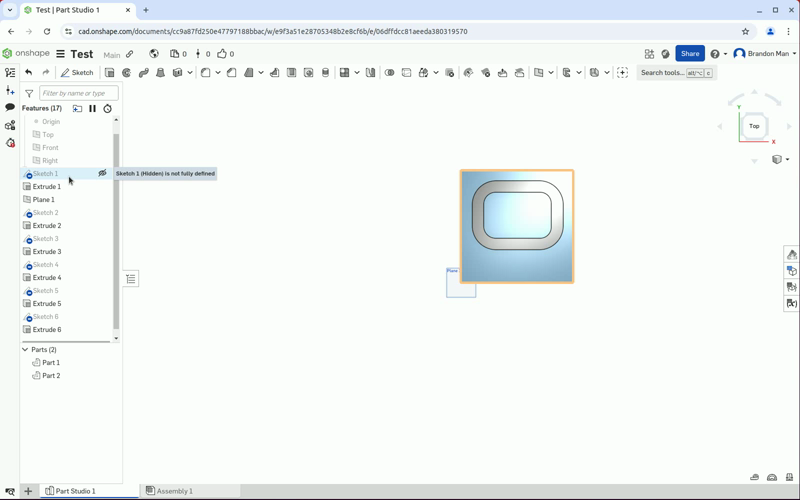
click(69, 176)
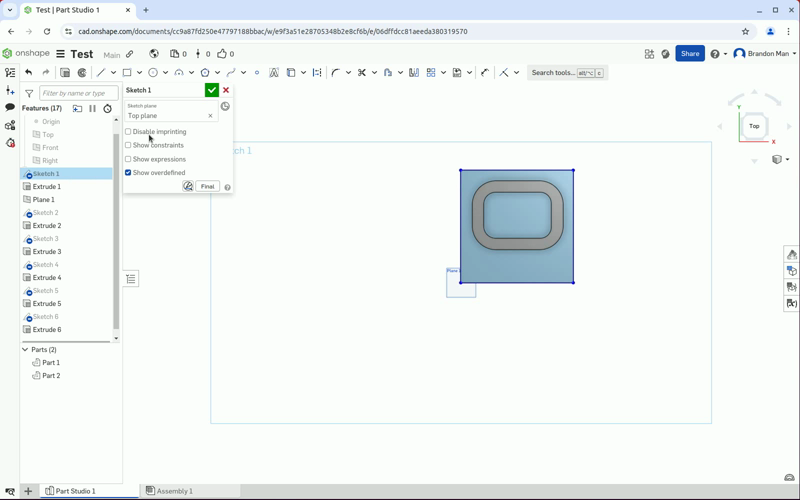
mouse_move(229, 92)
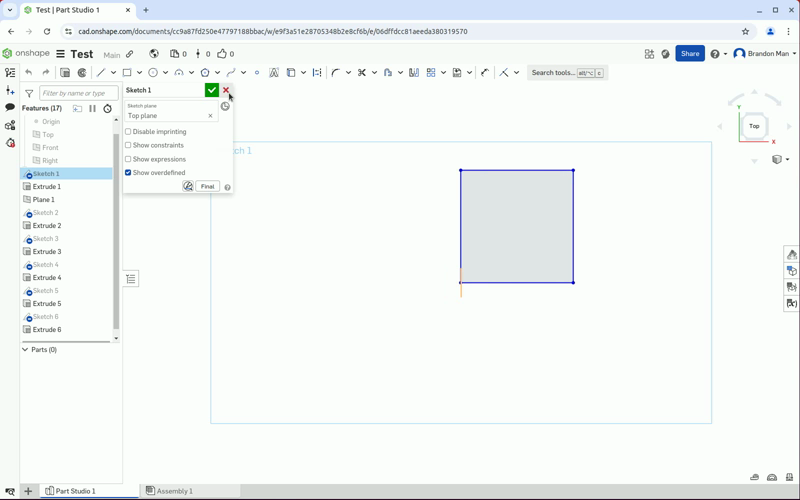
click(229, 92)
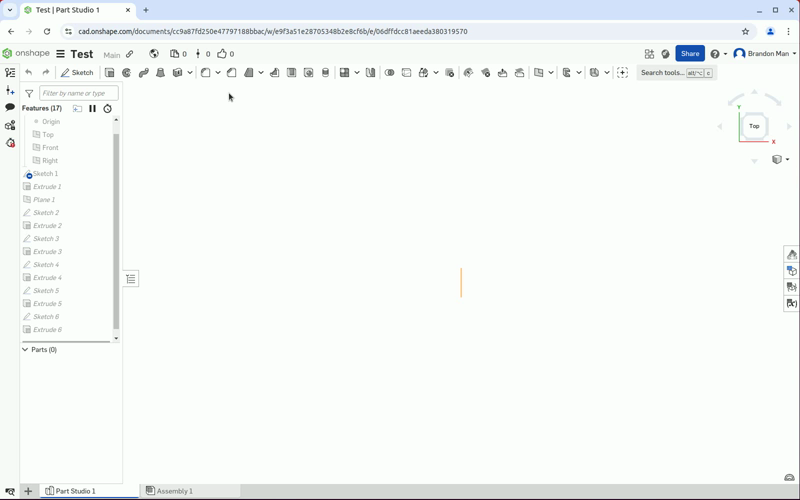
key(shift+s)
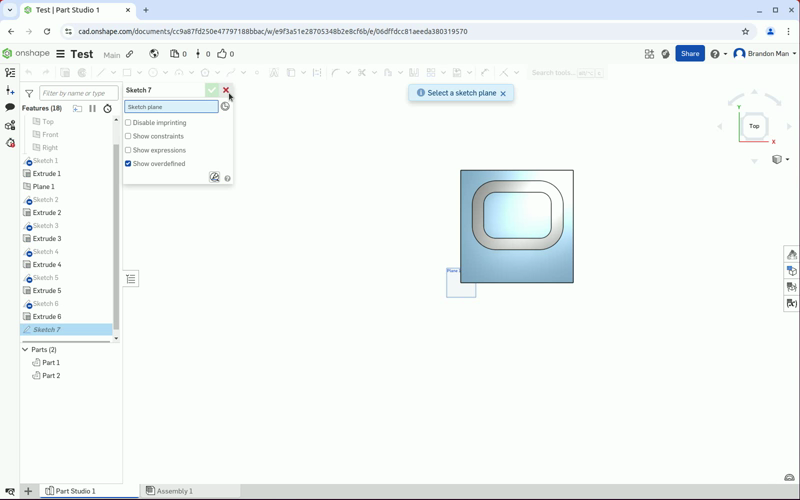
mouse_move(69, 189)
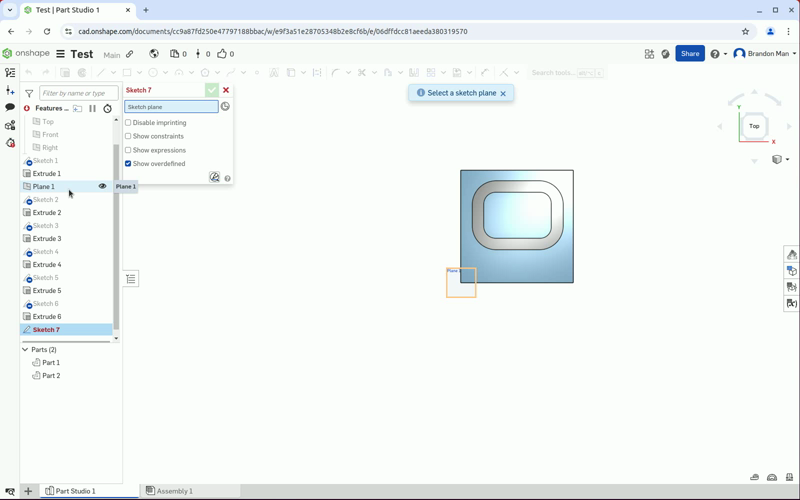
click(69, 189)
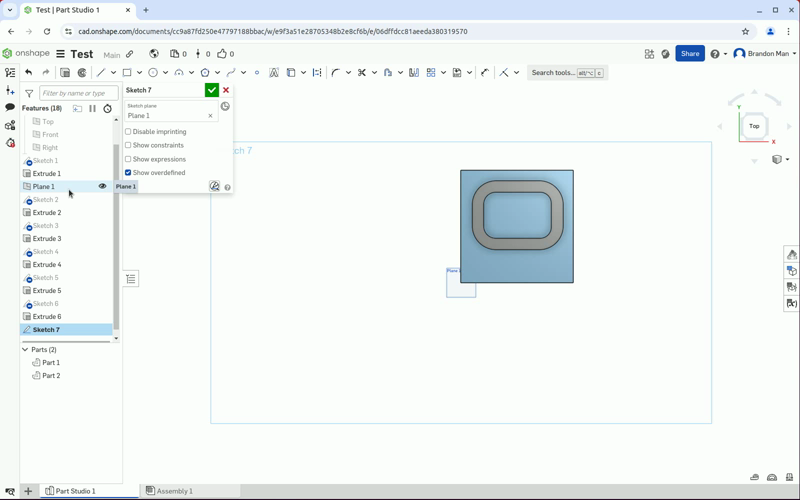
mouse_move(73, 352)
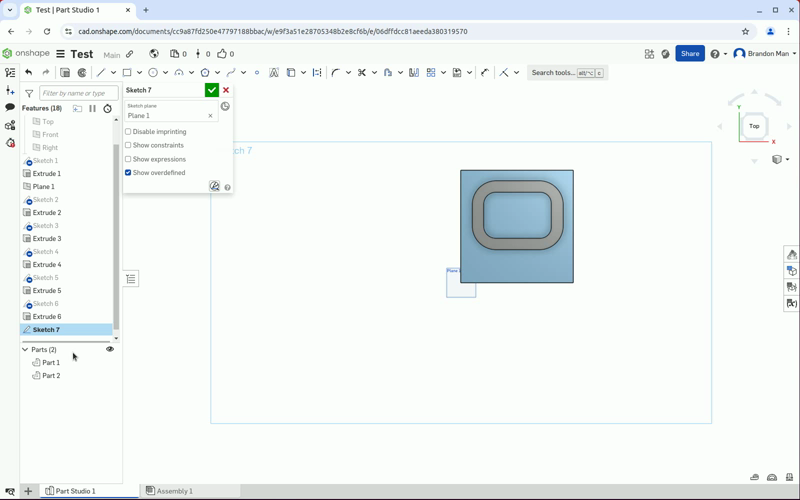
key(y)
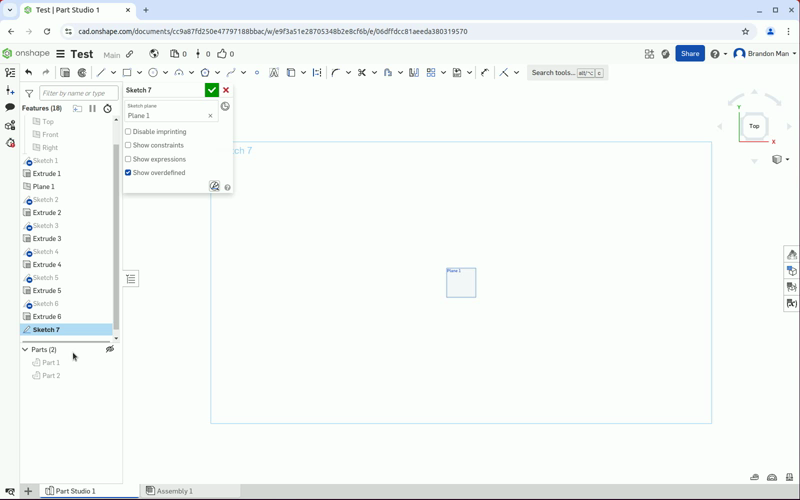
key(c)
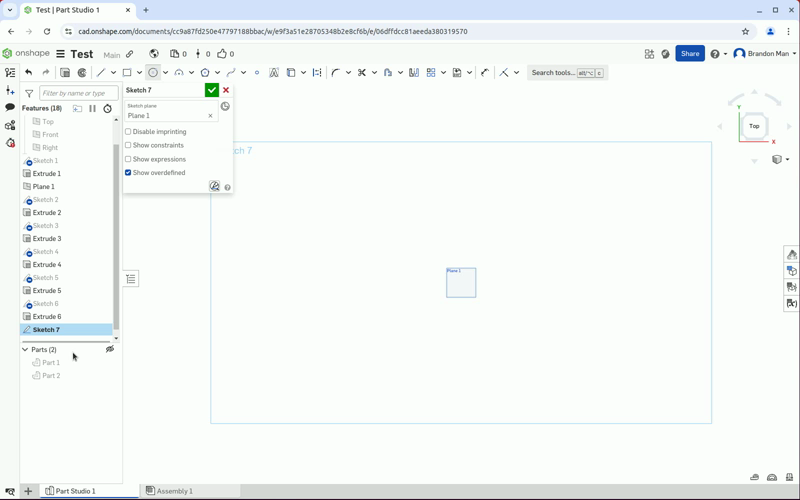
key_down(shift)
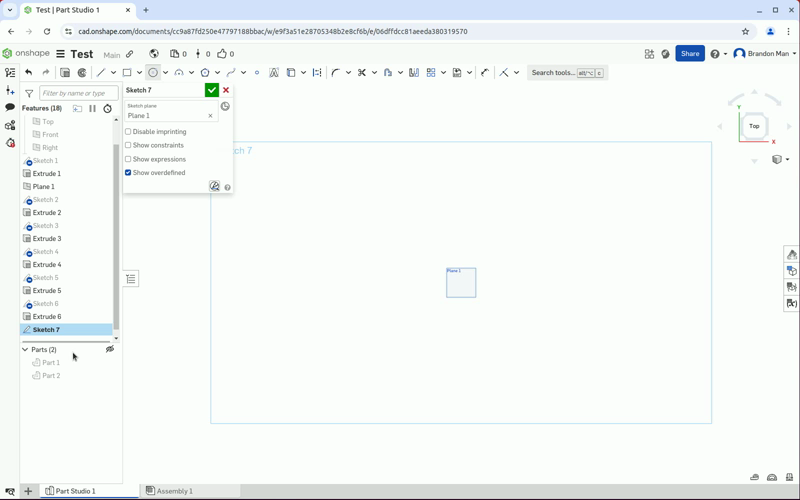
mouse_move(546, 268)
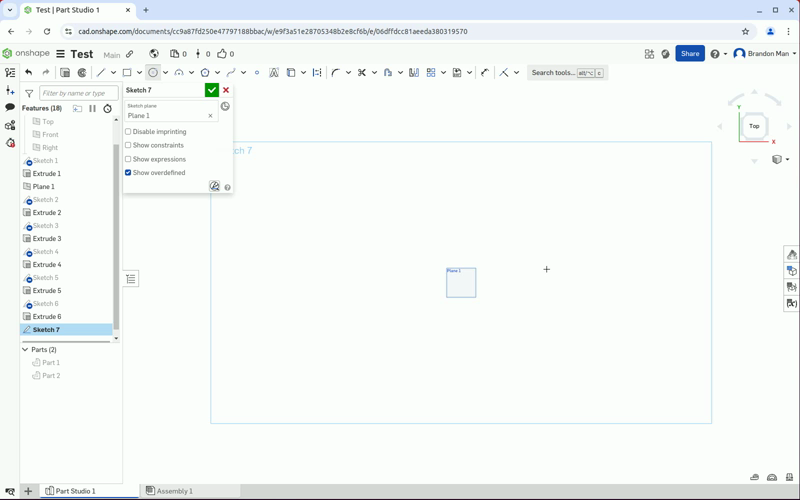
click(546, 268)
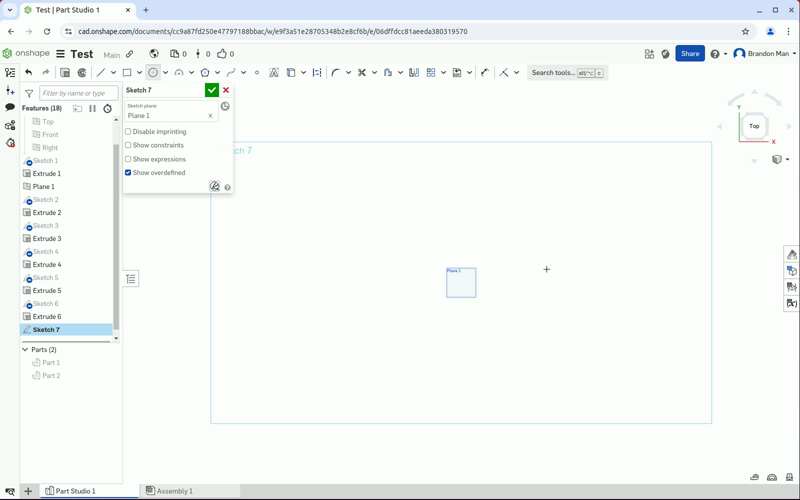
key_up(shift)
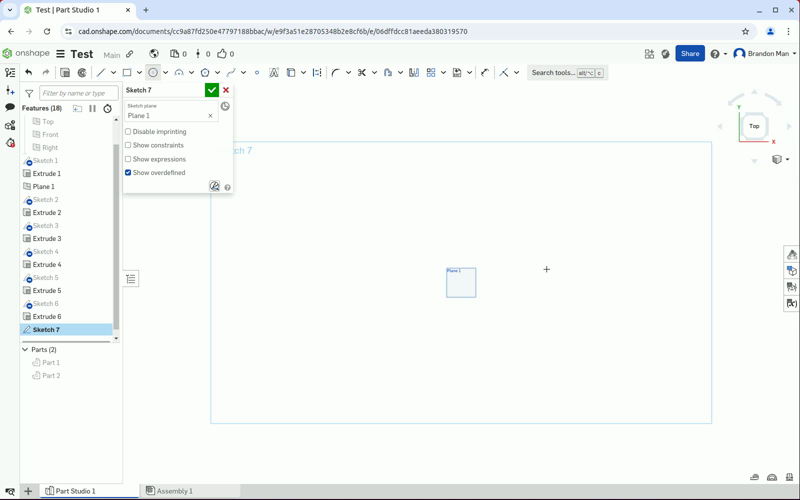
mouse_move(552, 268)
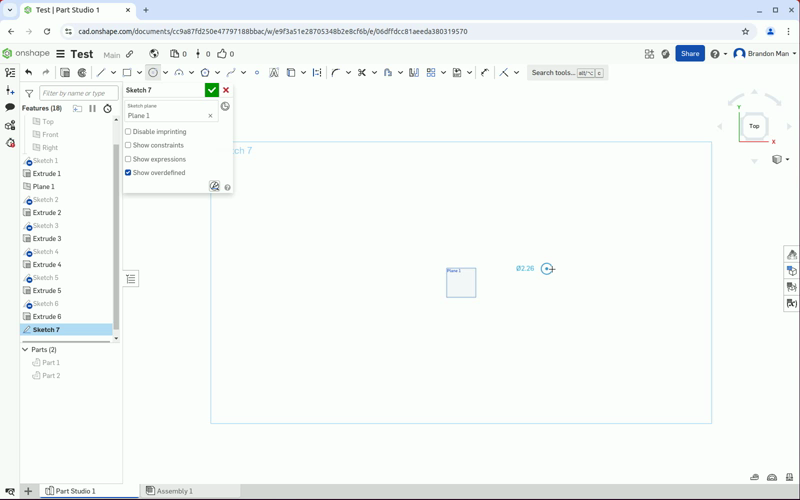
click(552, 268)
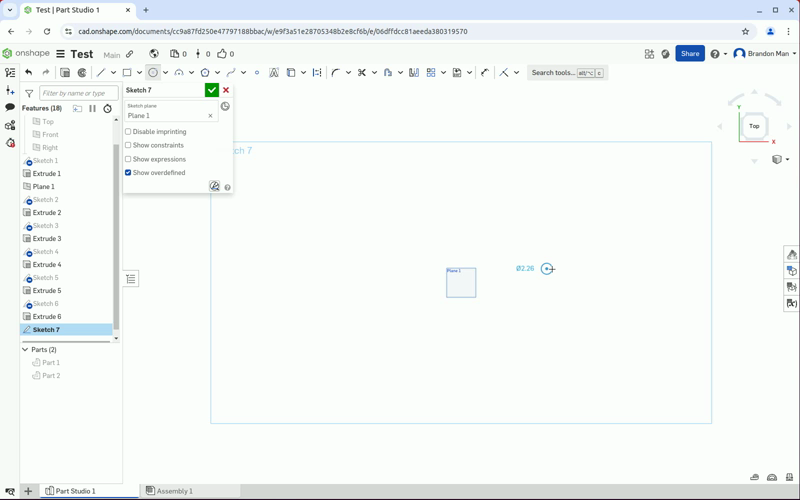
key(esc)
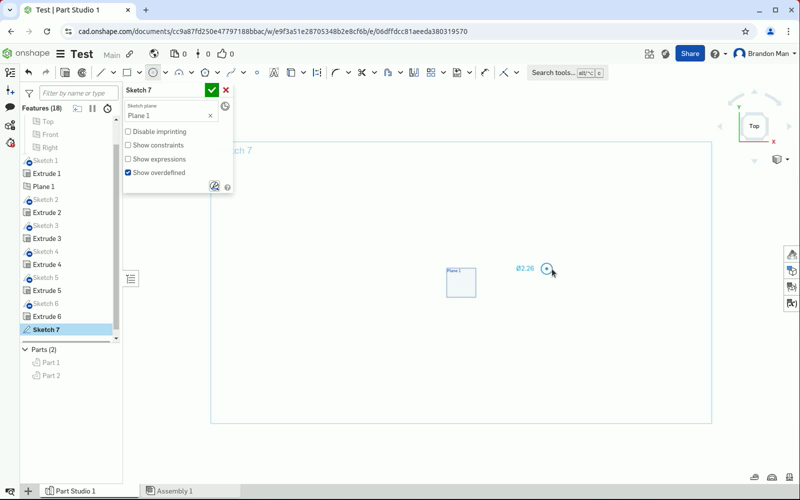
mouse_move(543, 270)
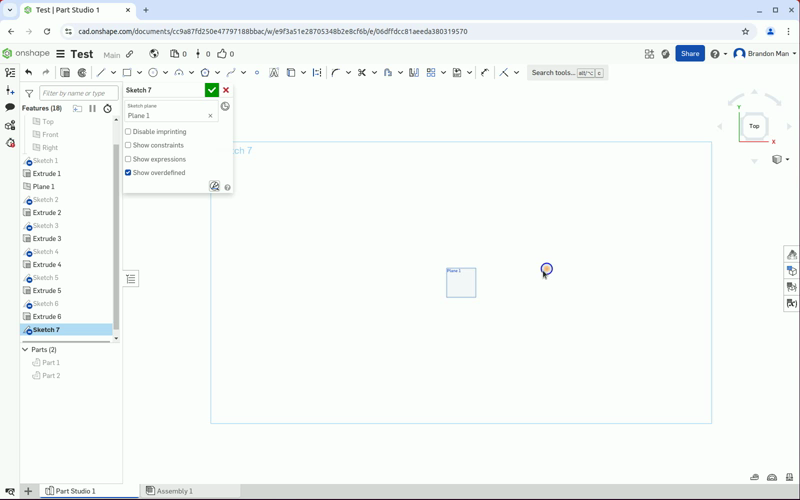
scroll(6)
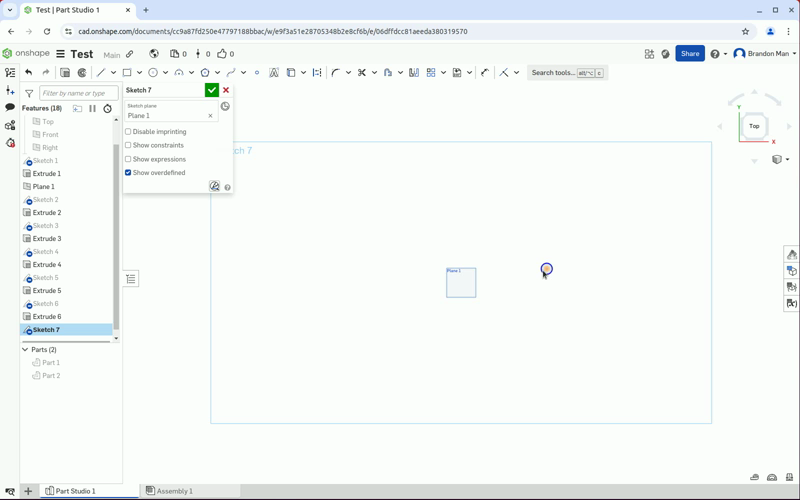
scroll(6)
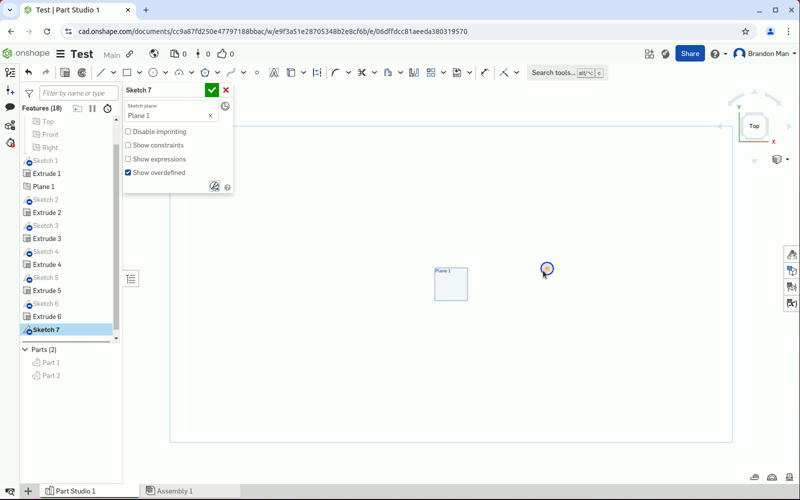
scroll(6)
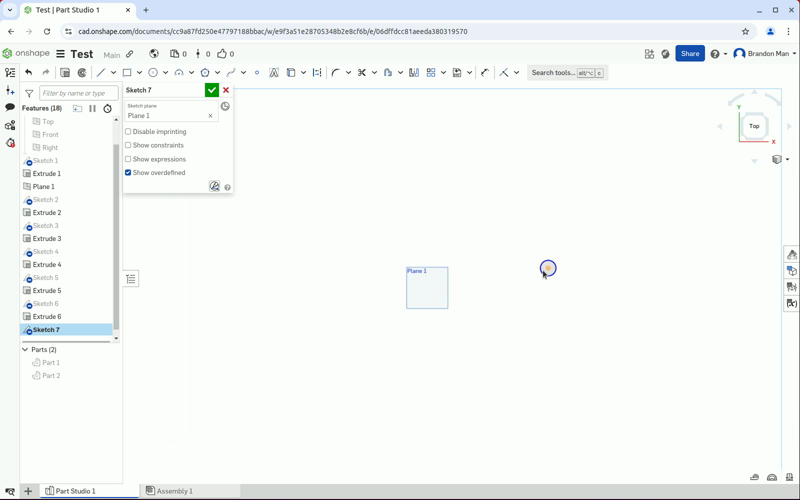
scroll(6)
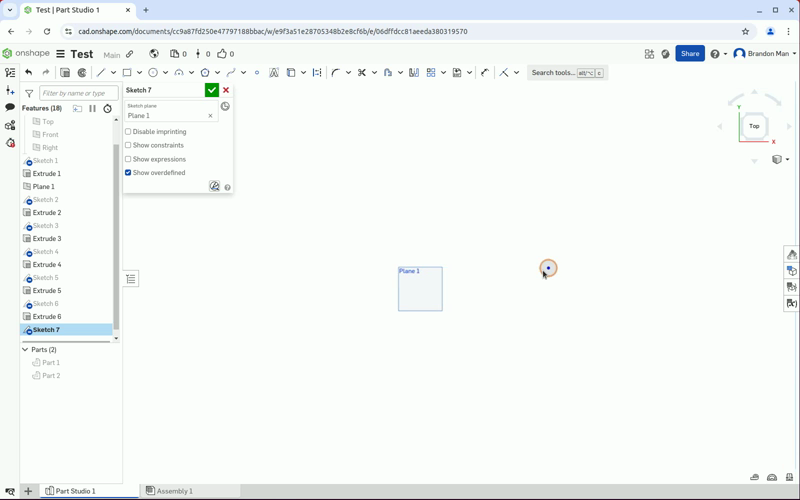
scroll(6)
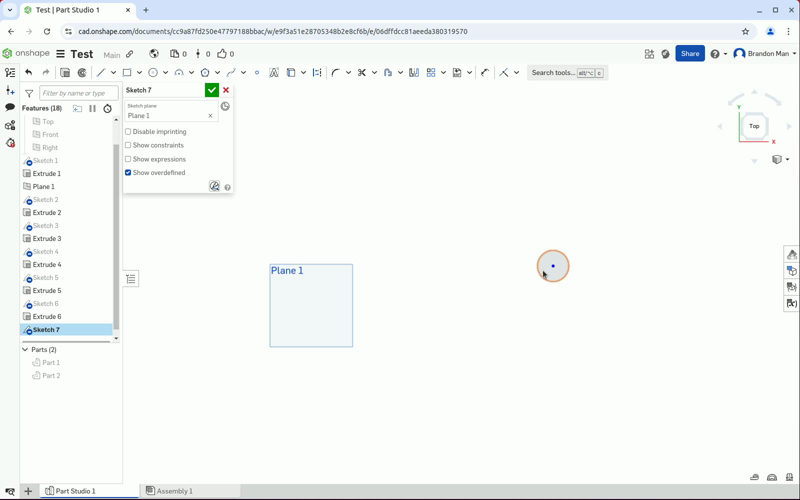
scroll(6)
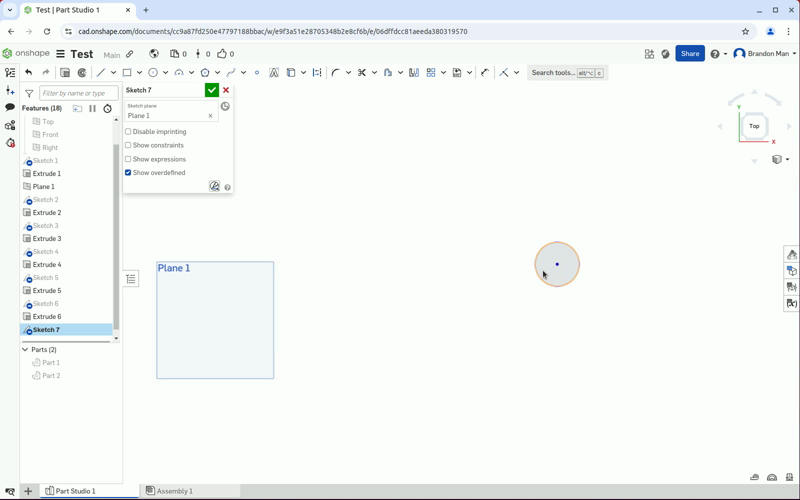
scroll(6)
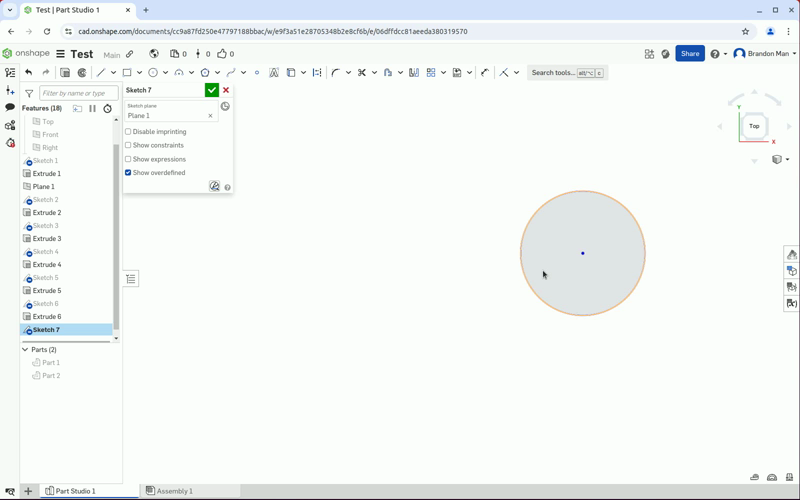
click(543, 270)
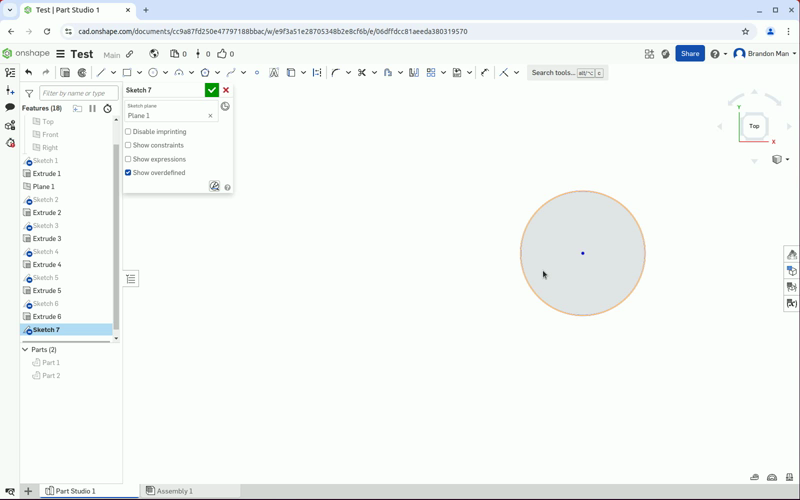
scroll(-6)
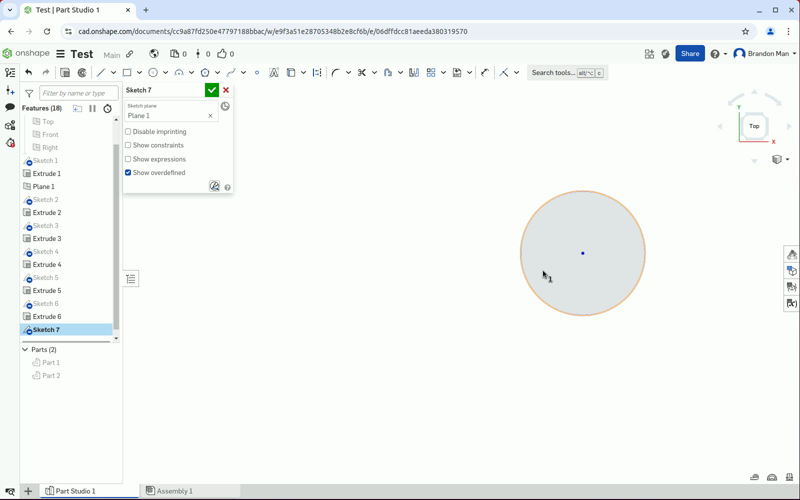
scroll(-6)
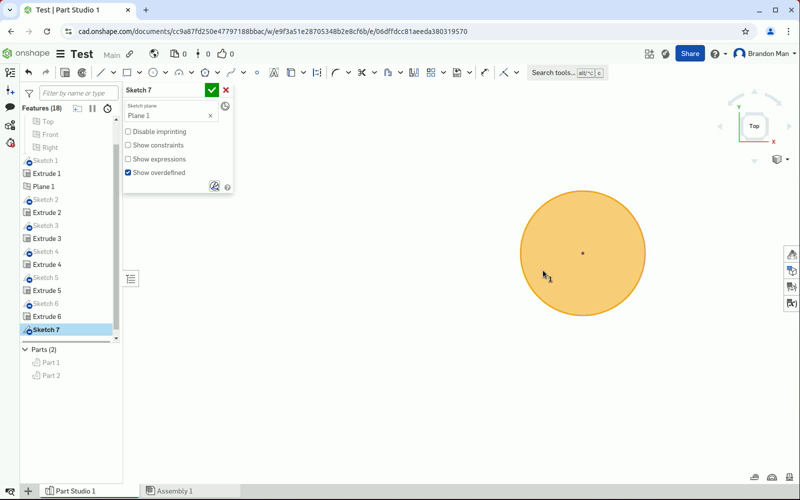
scroll(-6)
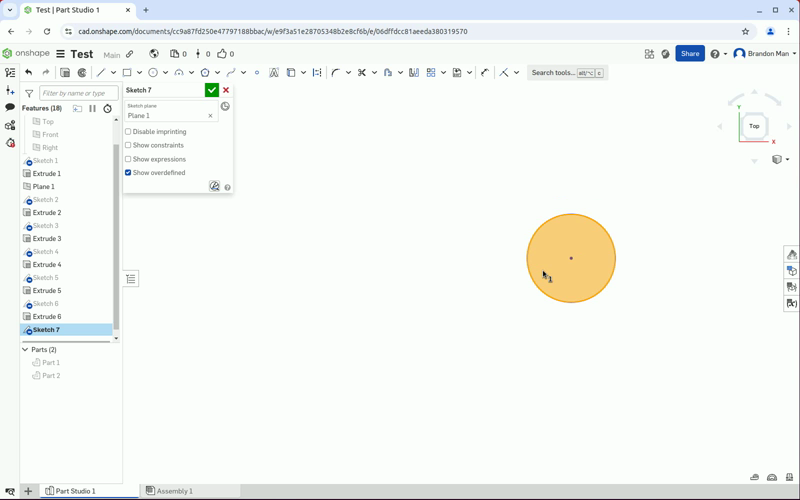
scroll(-6)
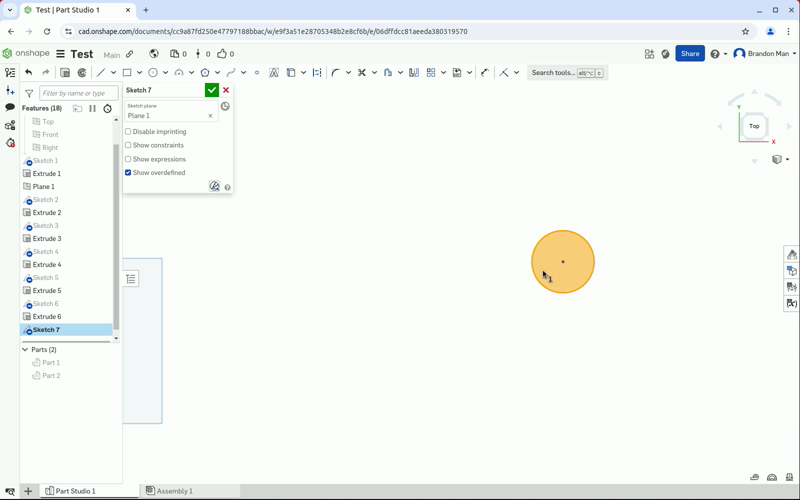
scroll(-6)
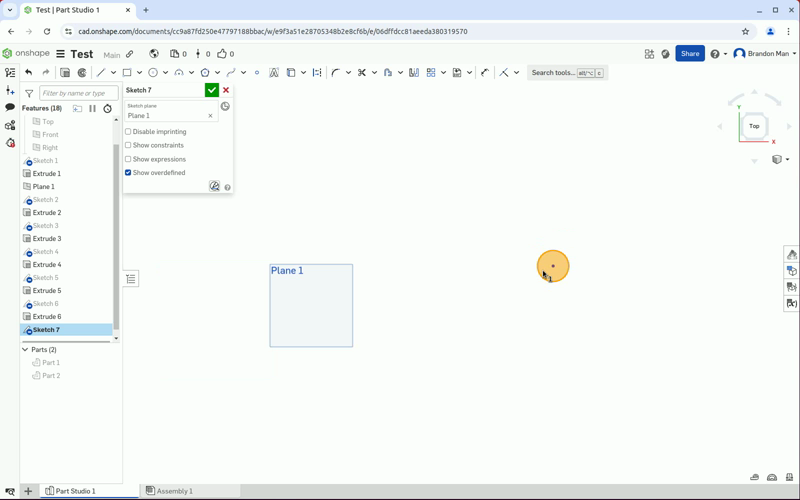
scroll(-6)
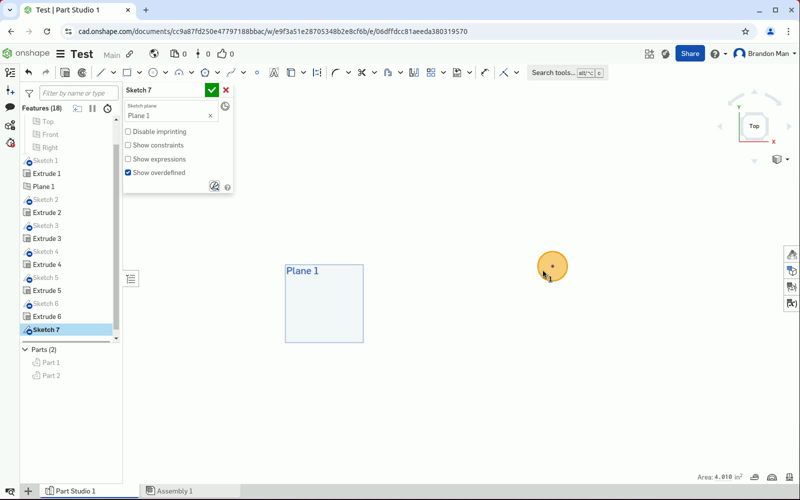
scroll(-6)
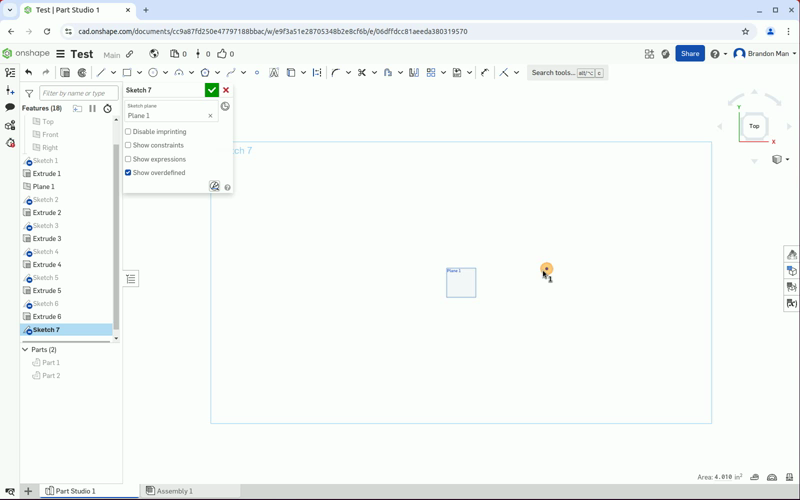
mouse_move(73, 352)
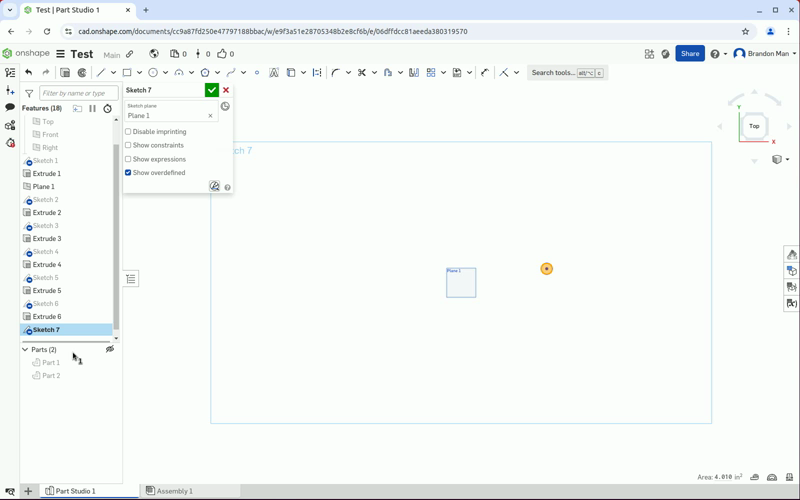
key(shift+y)
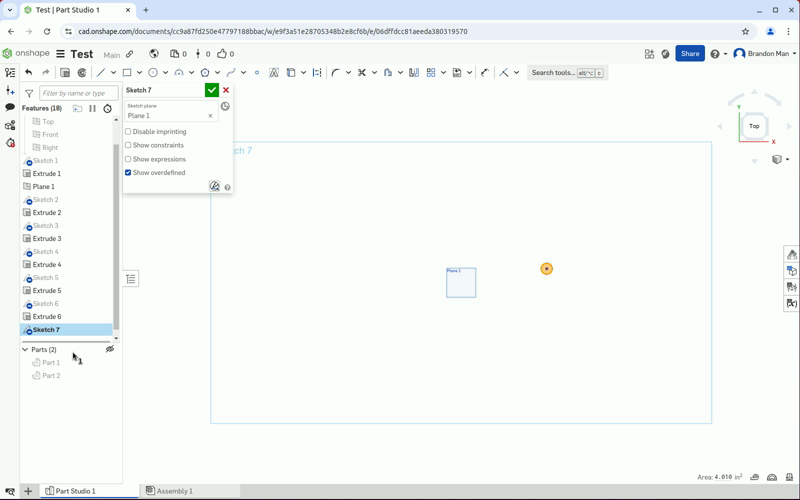
key(shift+e)
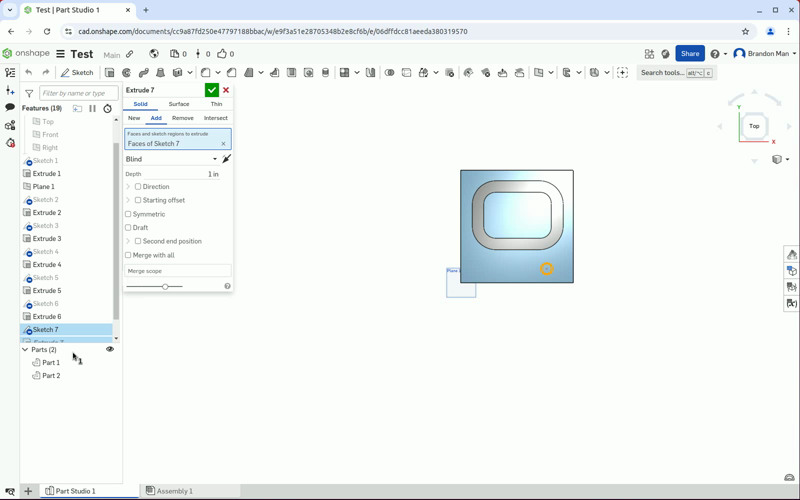
mouse_move(143, 106)
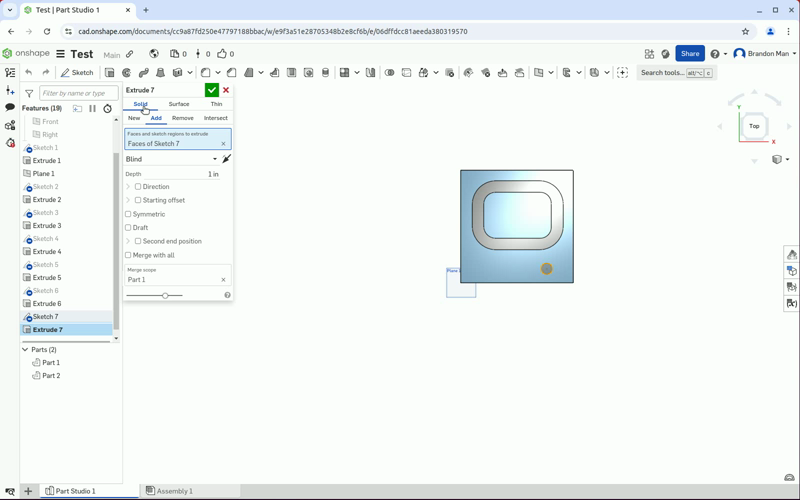
click(143, 106)
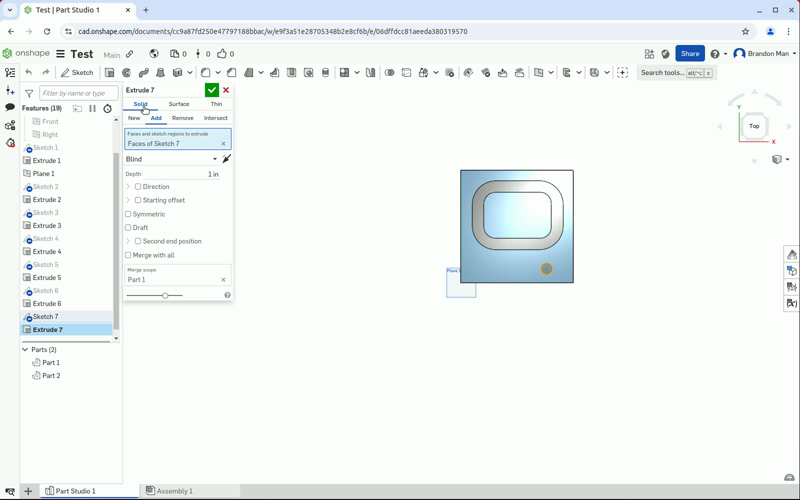
mouse_move(186, 120)
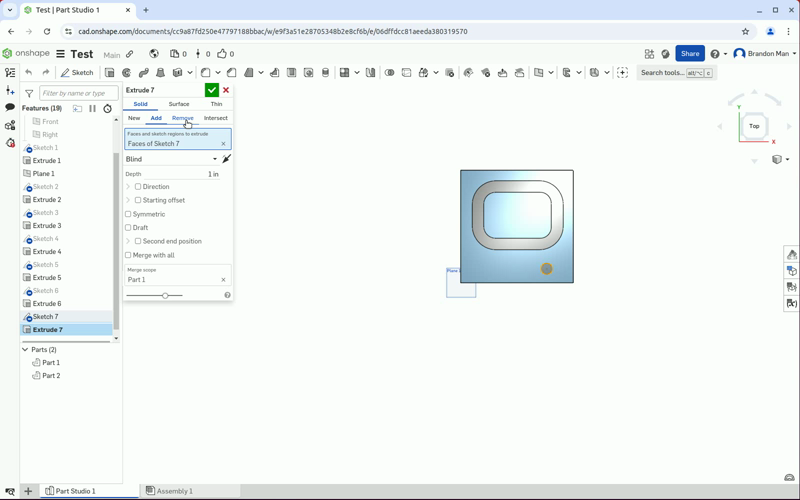
click(186, 120)
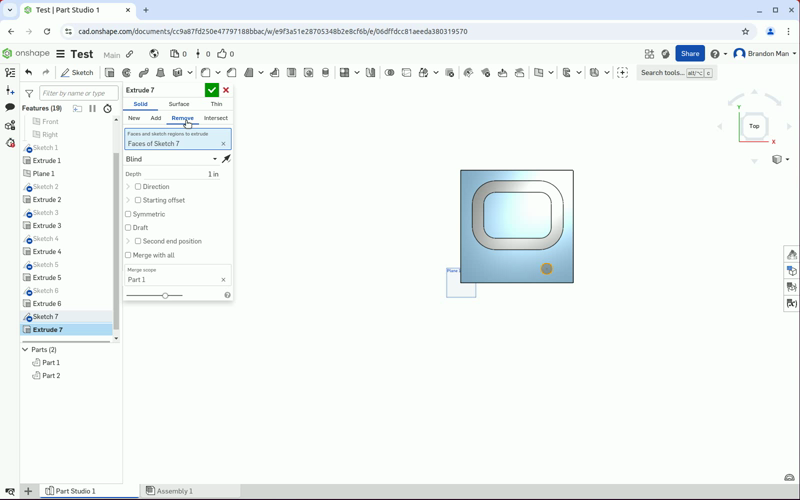
key(tab, 4)
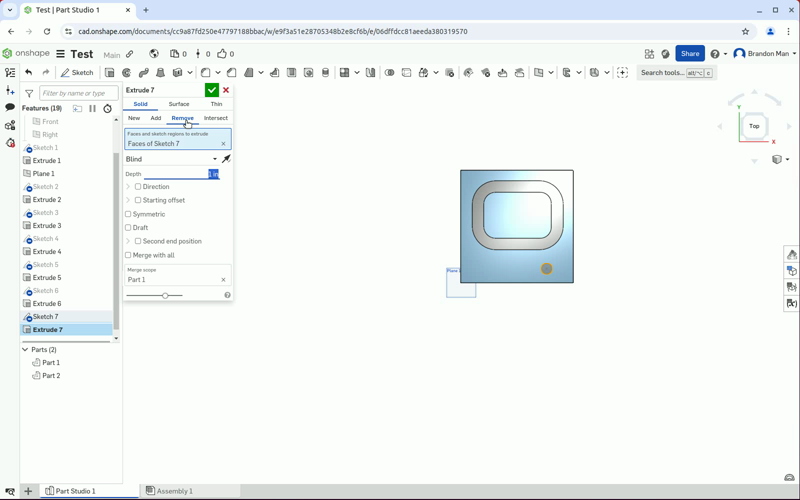
text(11.554)
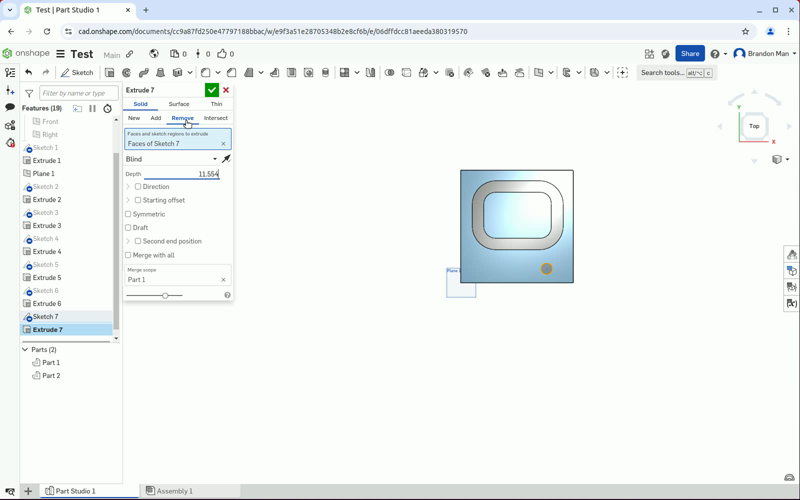
key(tab, 6)
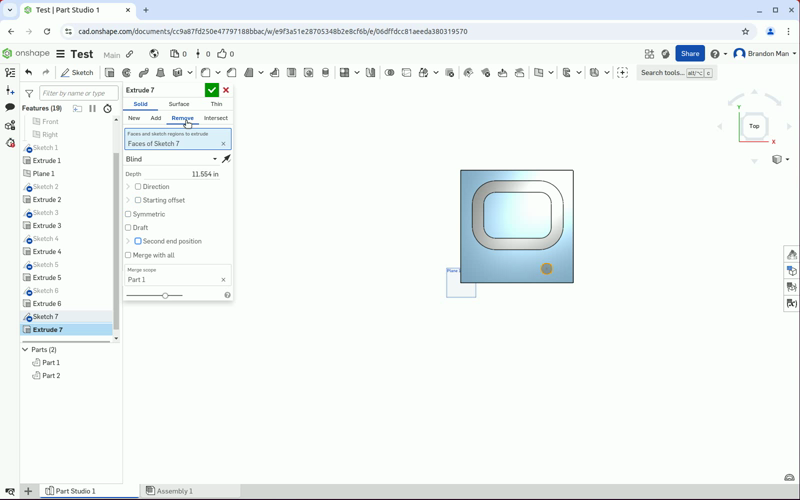
key(space)
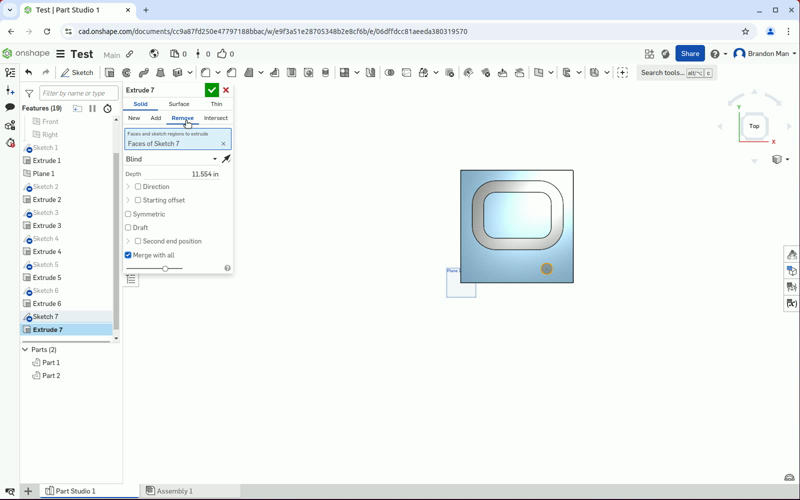
key(enter)
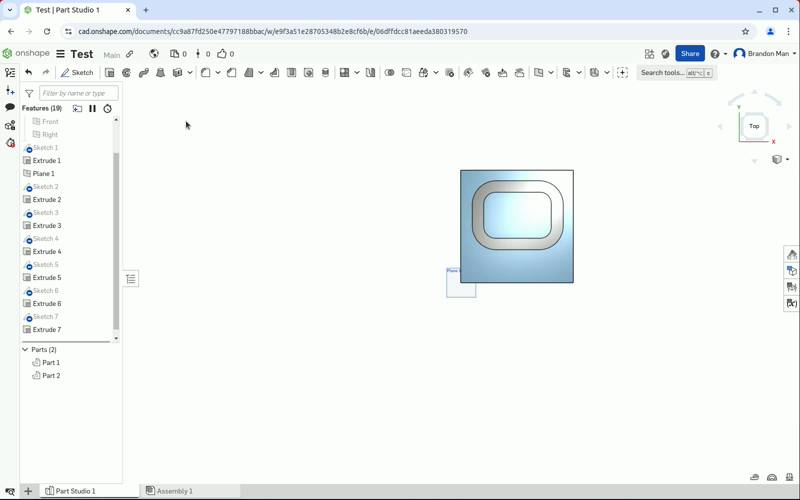
key(shift+h)
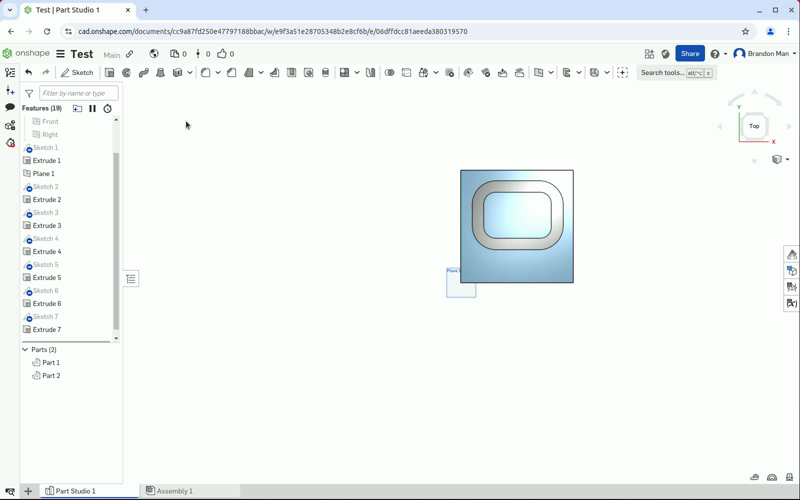
key(shift+h)
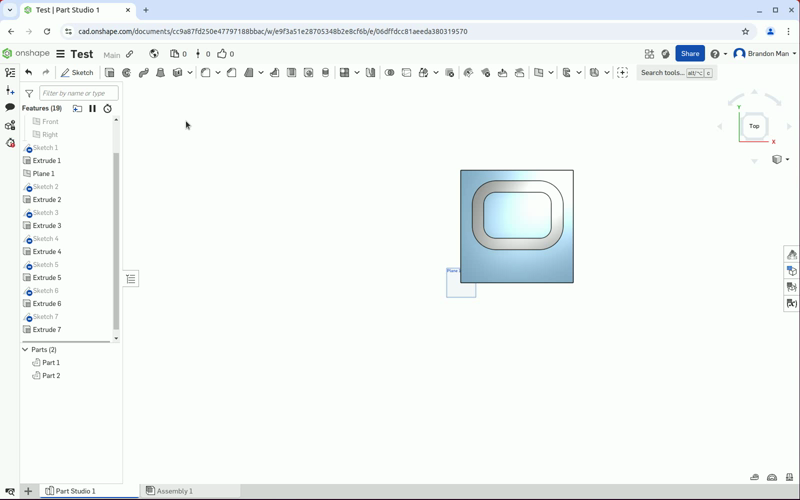
mouse_move(69, 150)
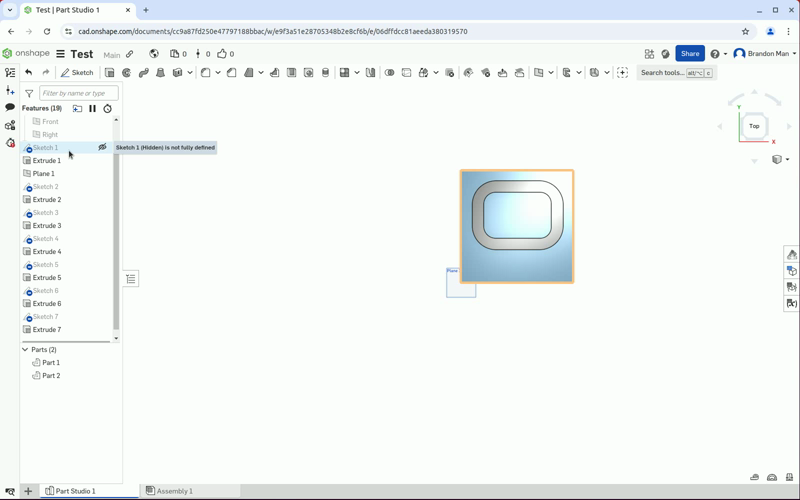
click(69, 150)
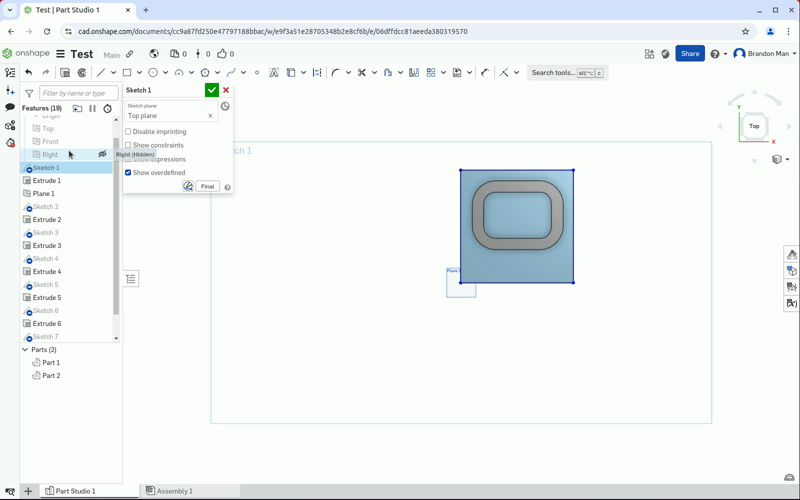
mouse_move(229, 92)
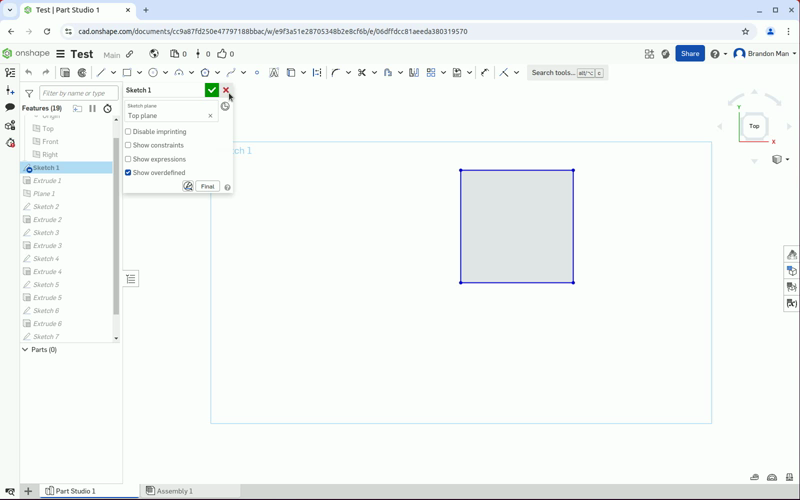
click(229, 92)
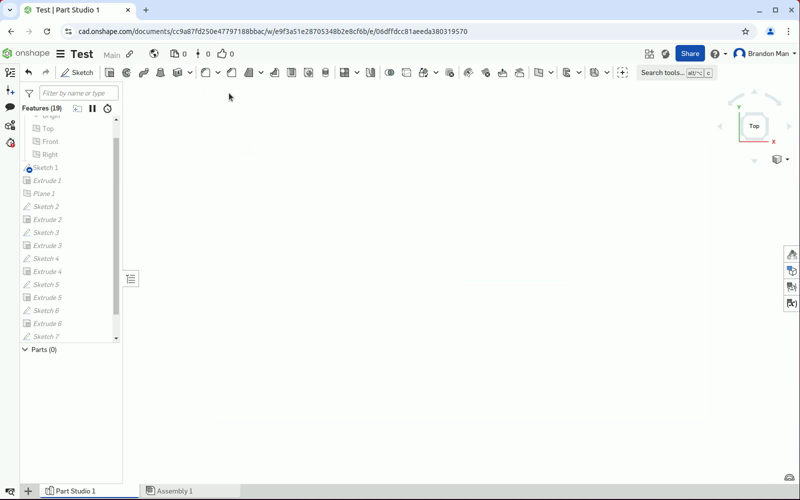
key(shift+s)
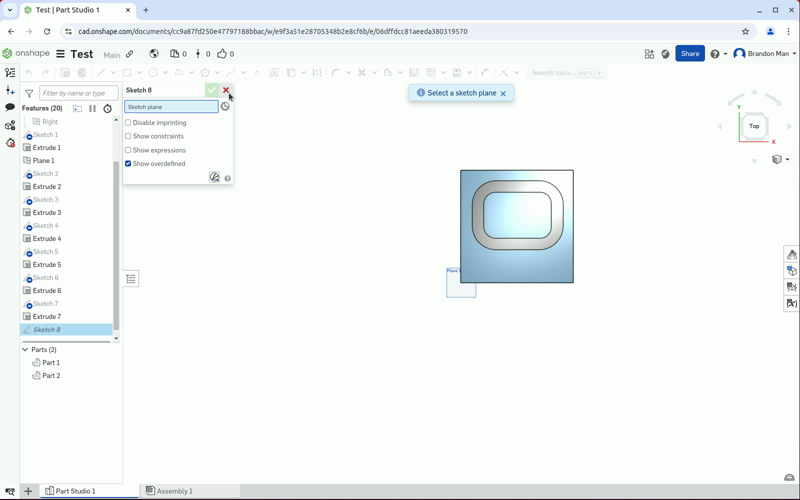
mouse_move(69, 163)
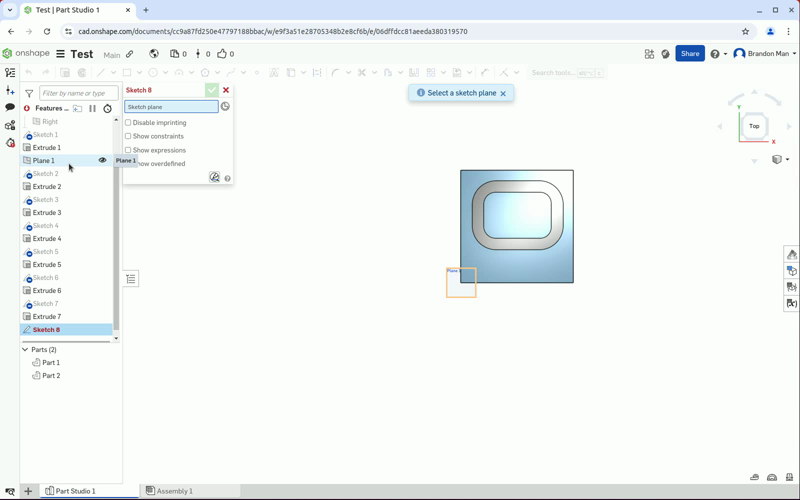
click(69, 163)
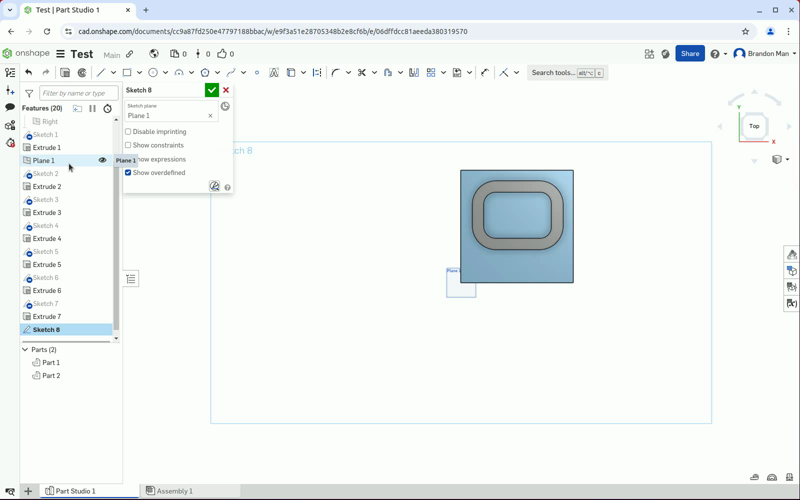
mouse_move(73, 352)
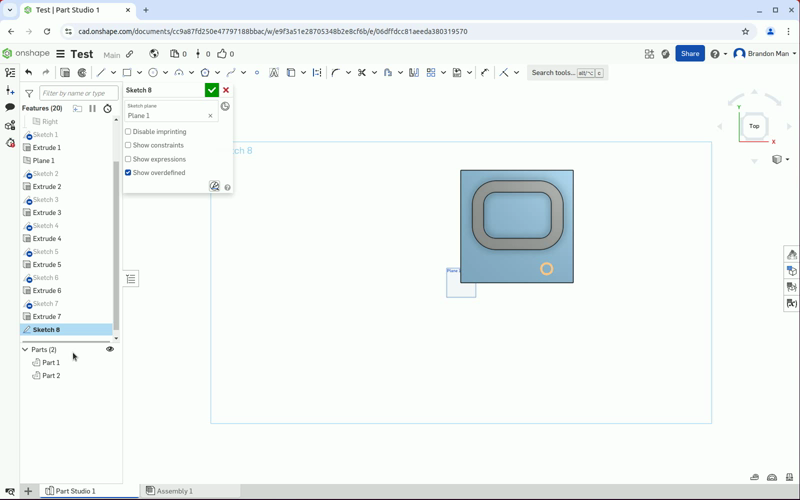
key(y)
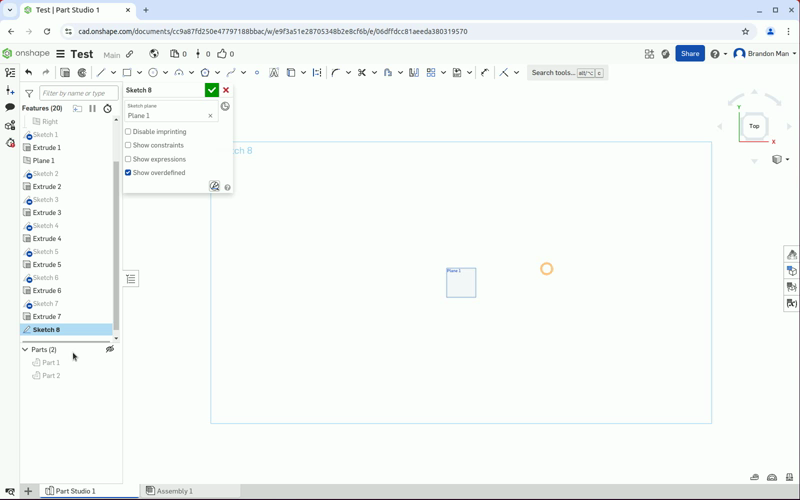
key(c)
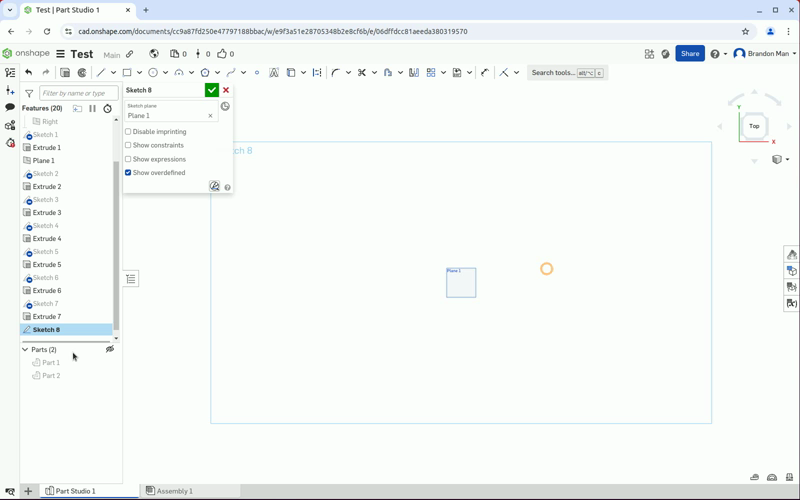
key_down(shift)
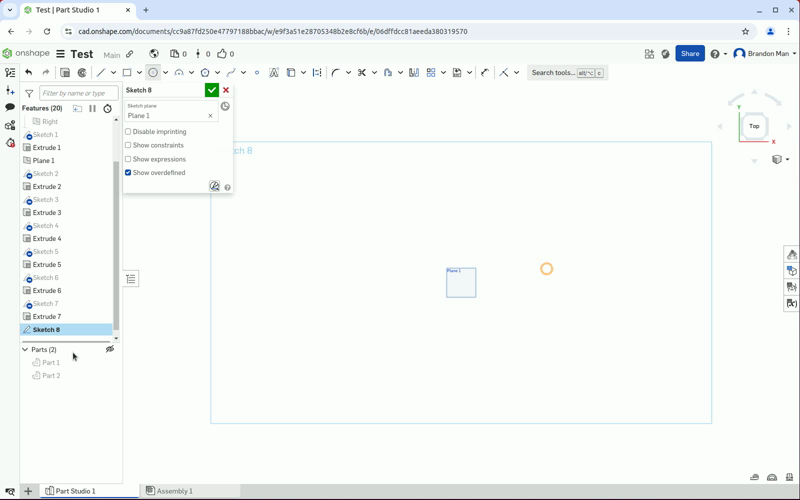
mouse_move(563, 271)
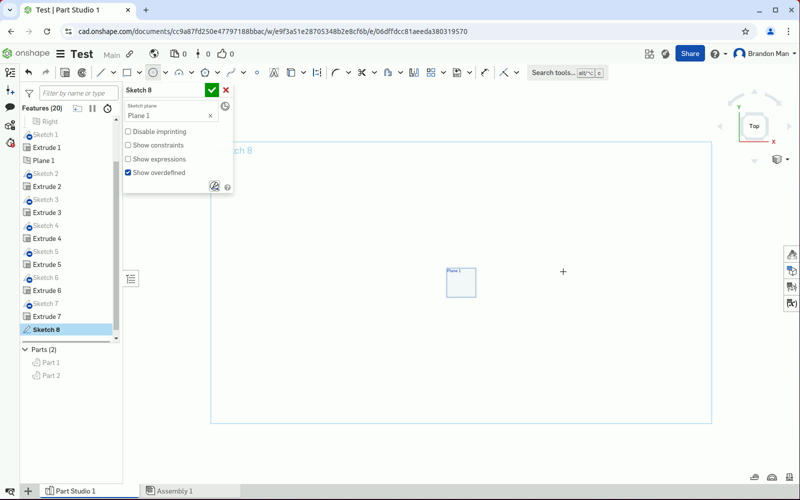
click(563, 271)
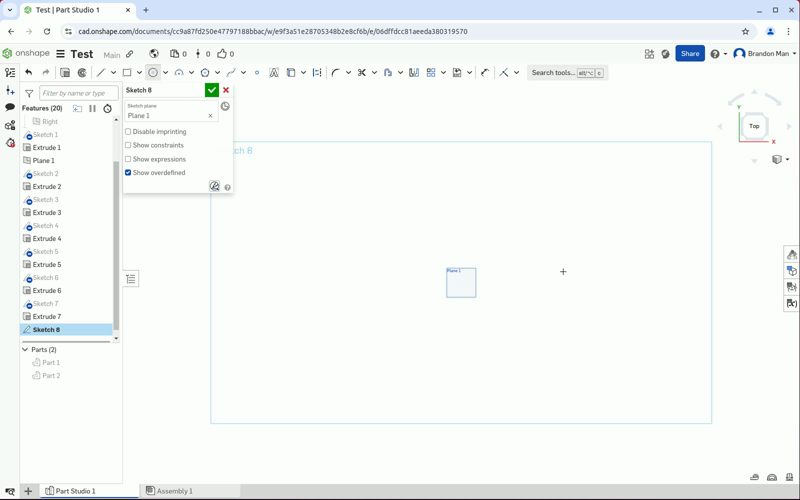
key_up(shift)
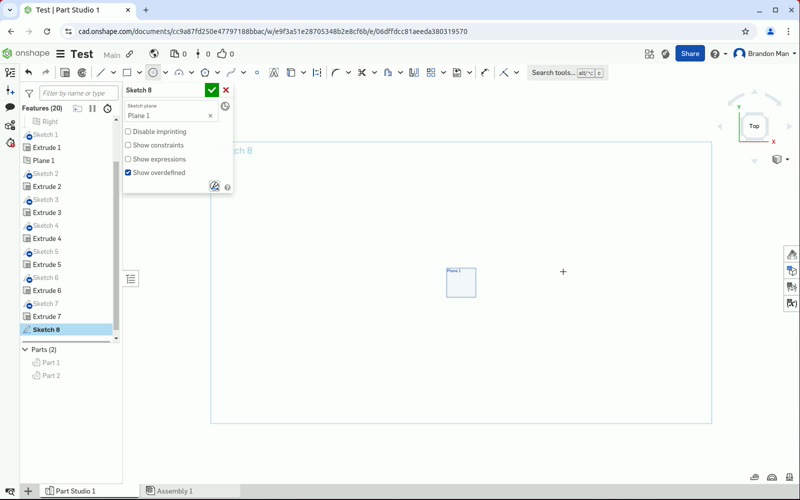
mouse_move(568, 271)
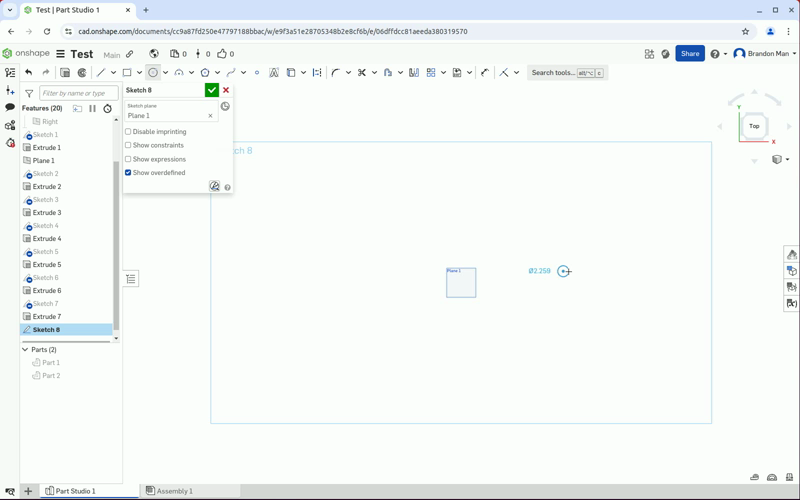
click(568, 271)
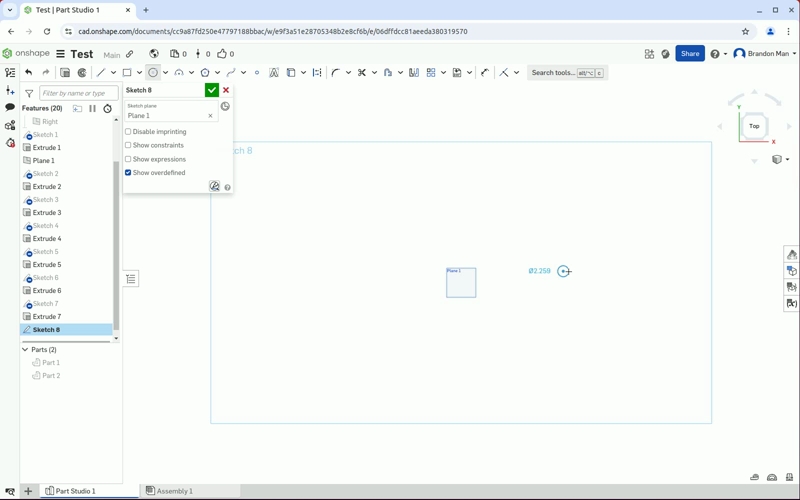
key(esc)
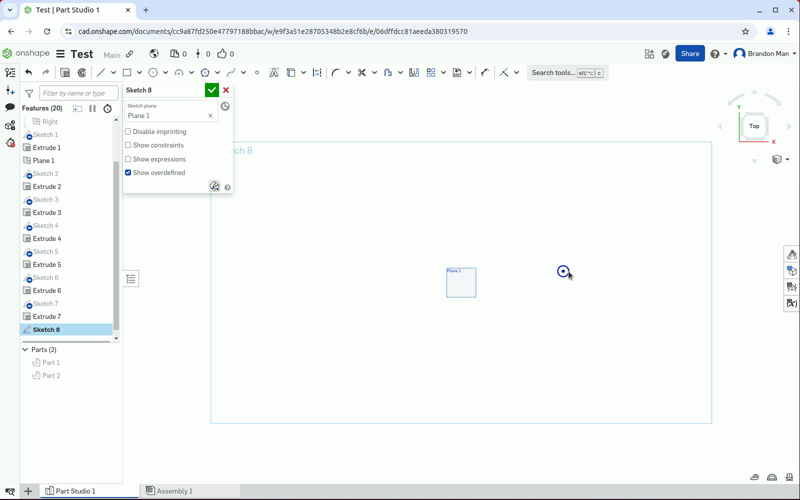
mouse_move(564, 272)
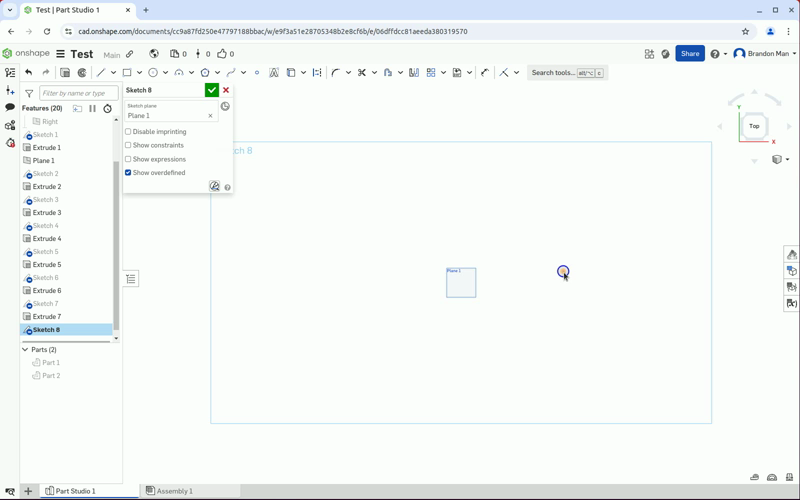
scroll(6)
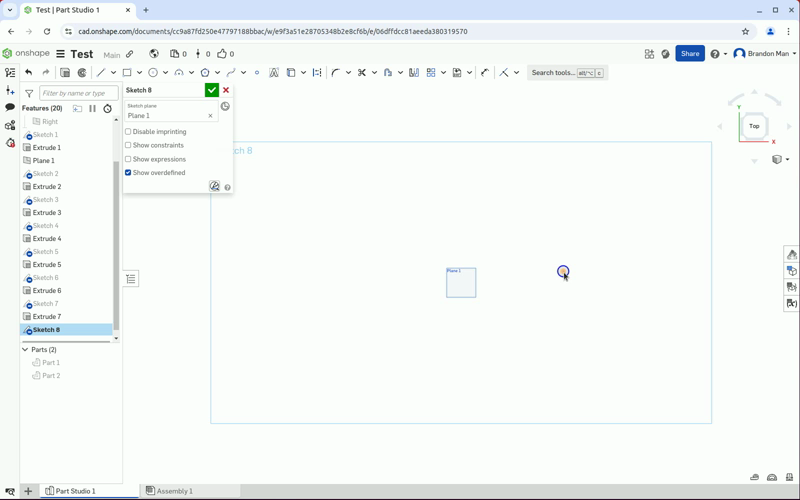
scroll(6)
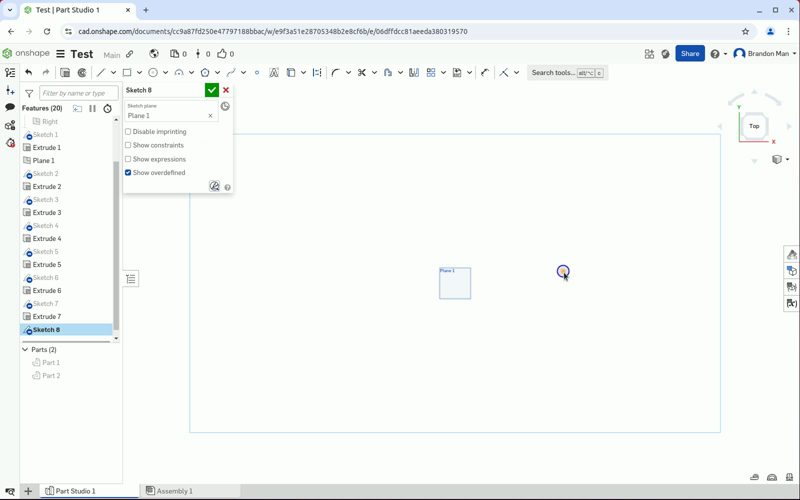
scroll(6)
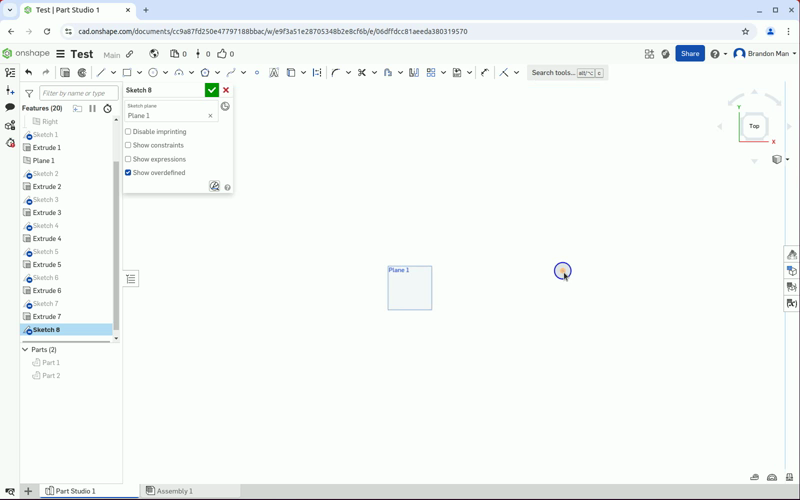
scroll(6)
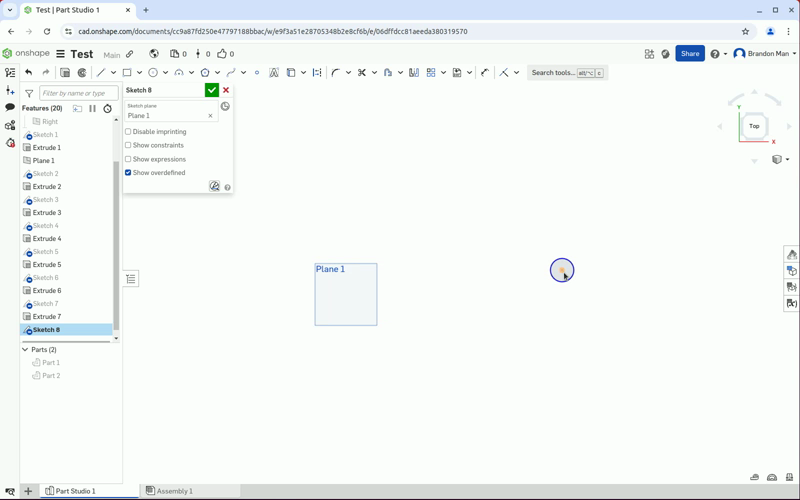
scroll(6)
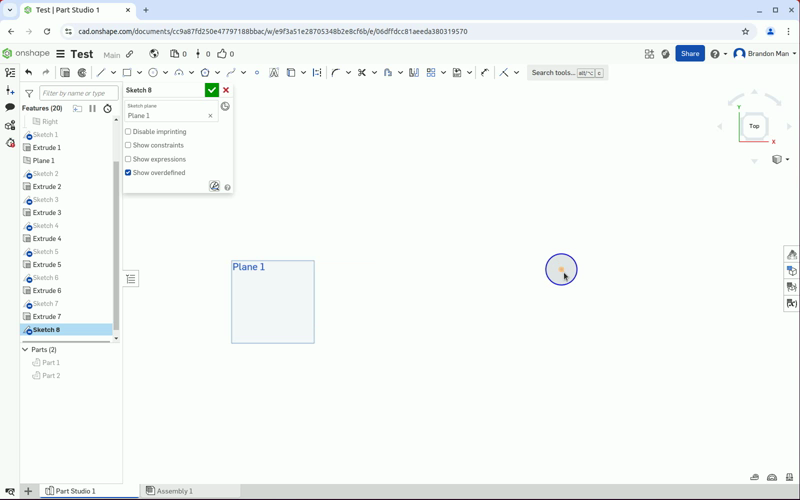
scroll(6)
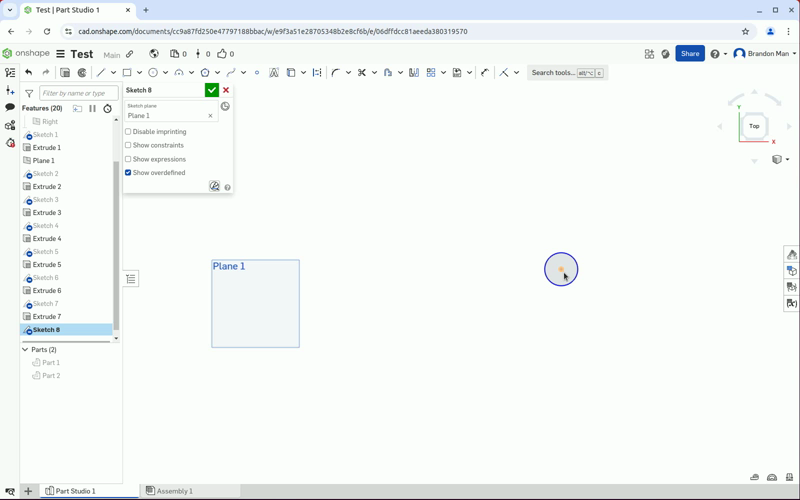
scroll(6)
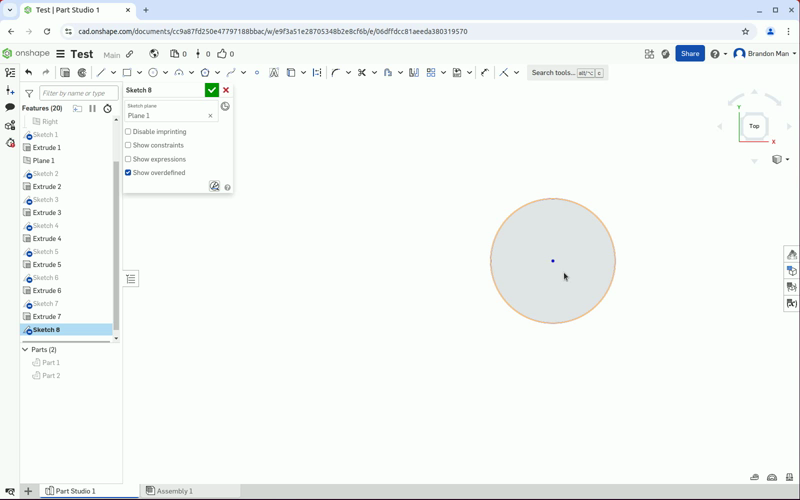
click(564, 272)
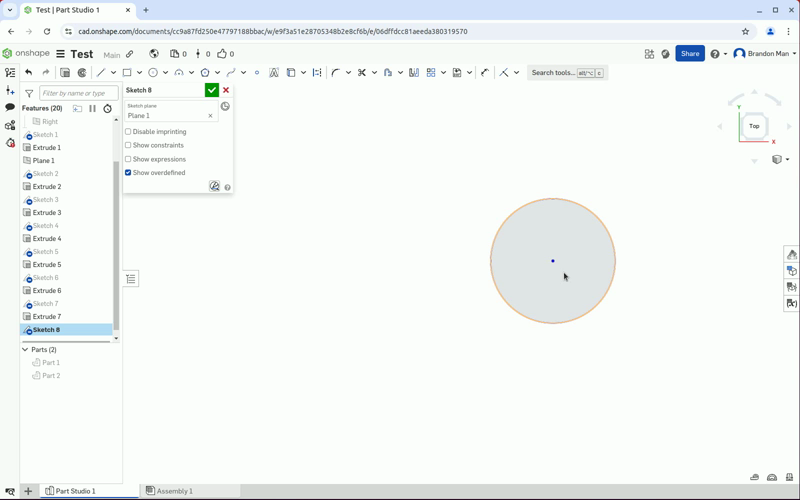
scroll(-6)
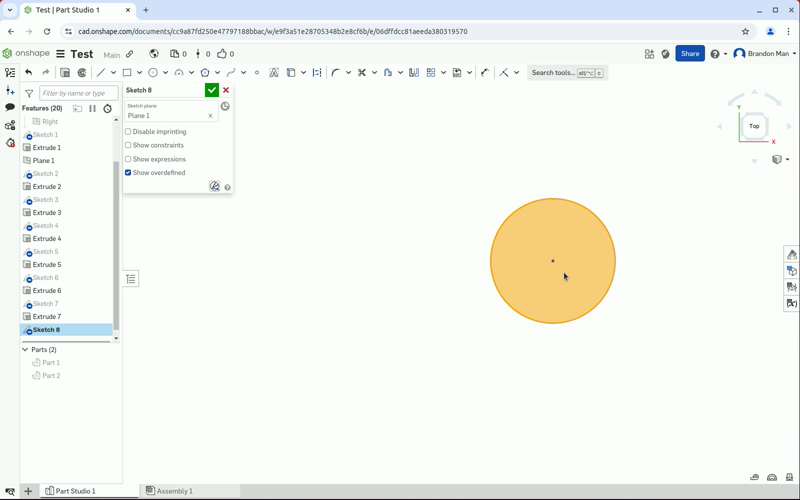
scroll(-6)
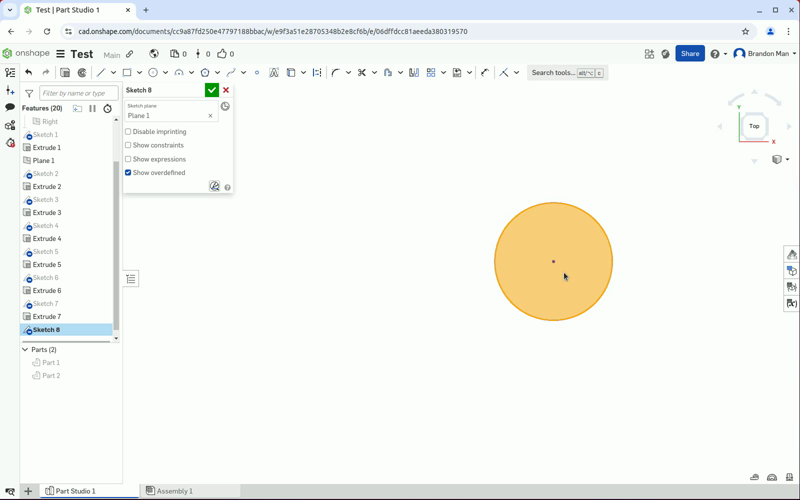
scroll(-6)
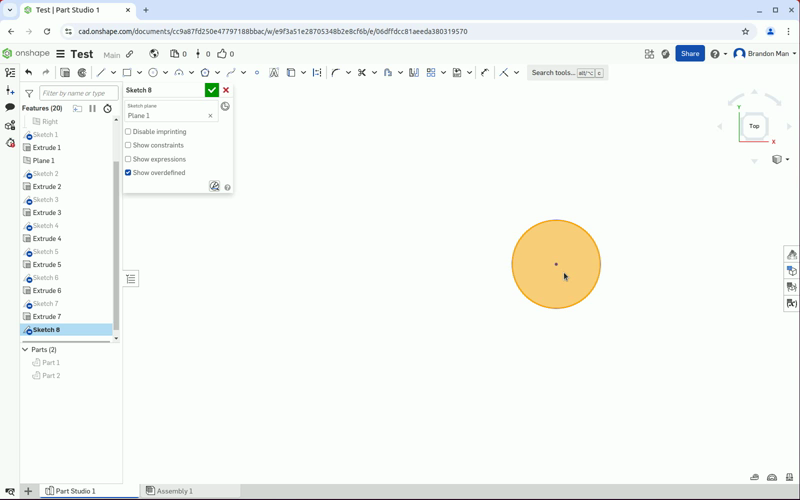
scroll(-6)
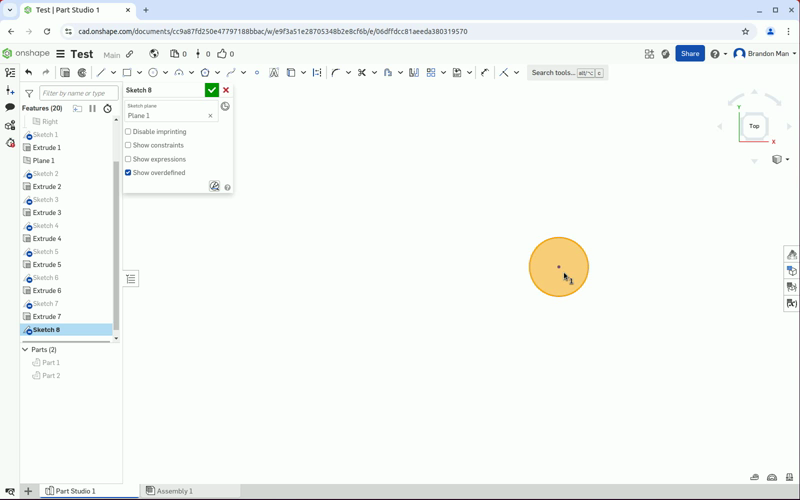
scroll(-6)
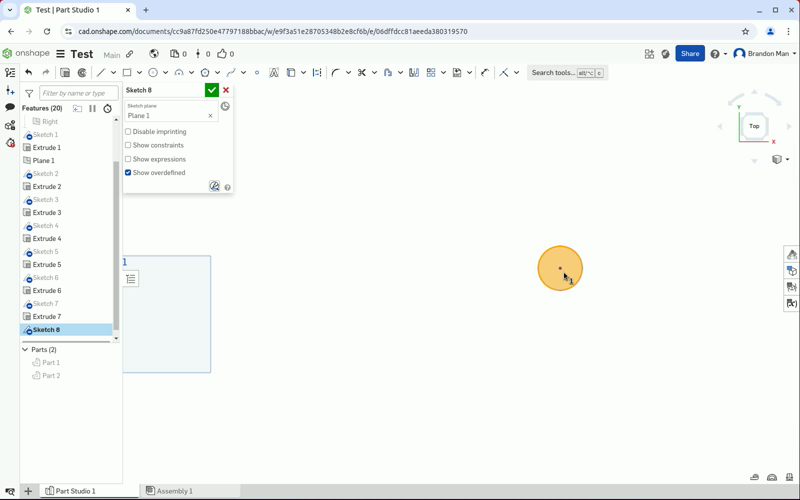
scroll(-6)
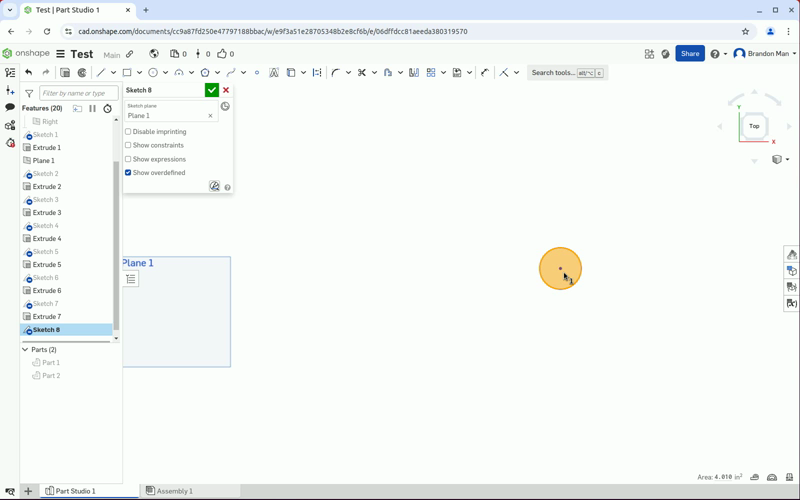
scroll(-6)
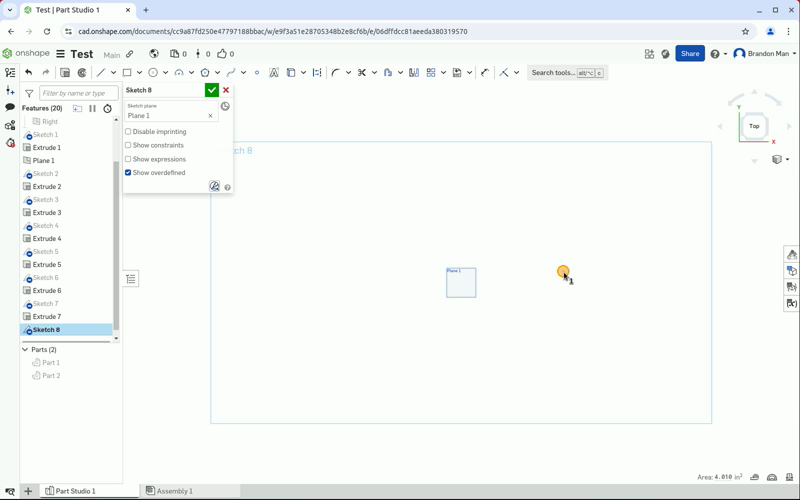
mouse_move(73, 352)
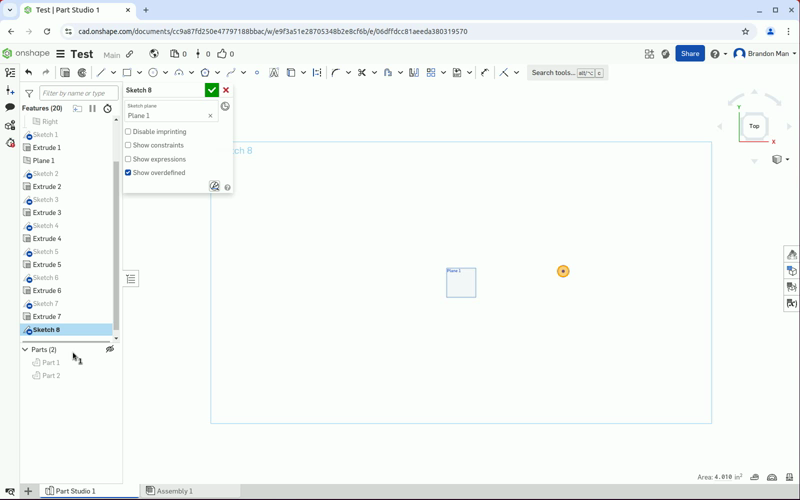
key(shift+y)
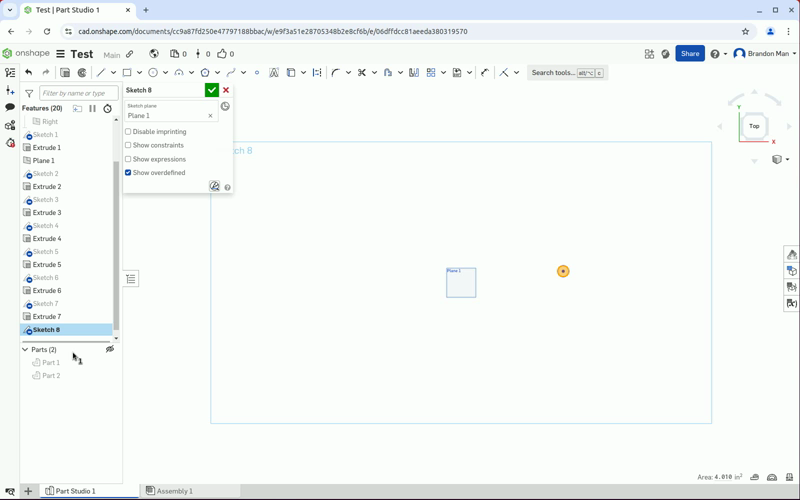
key(shift+e)
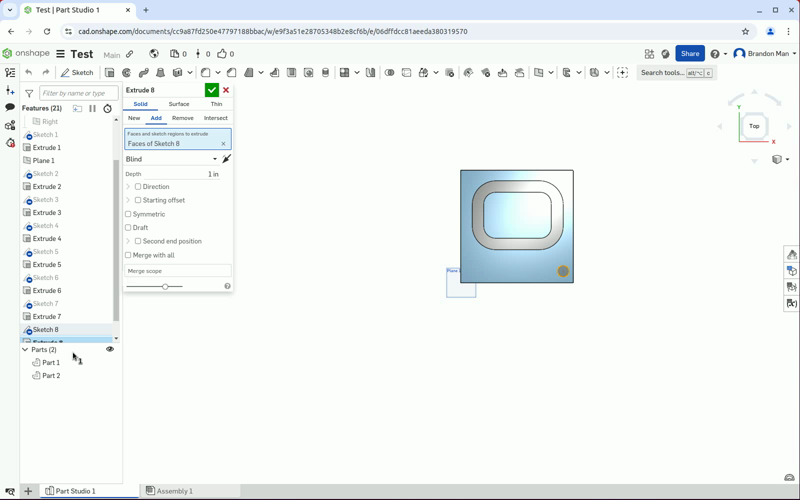
mouse_move(143, 106)
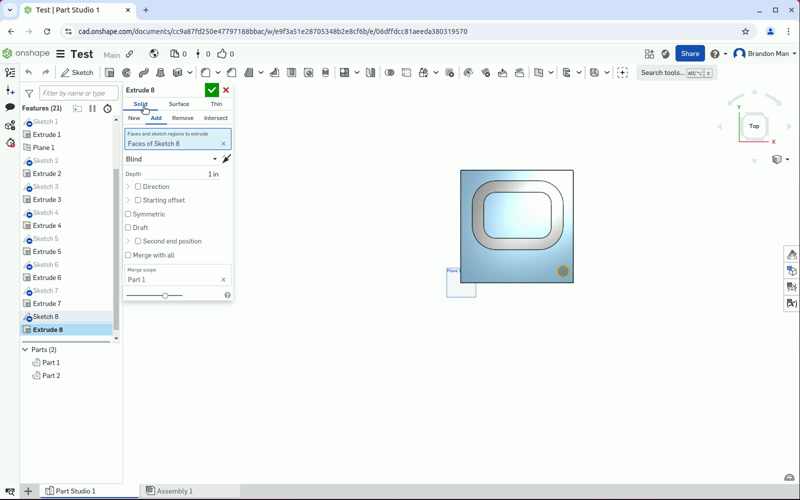
click(143, 106)
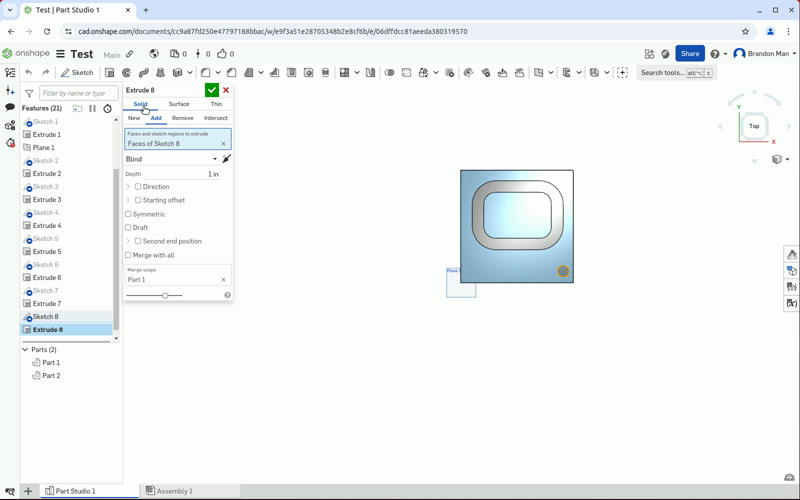
mouse_move(186, 120)
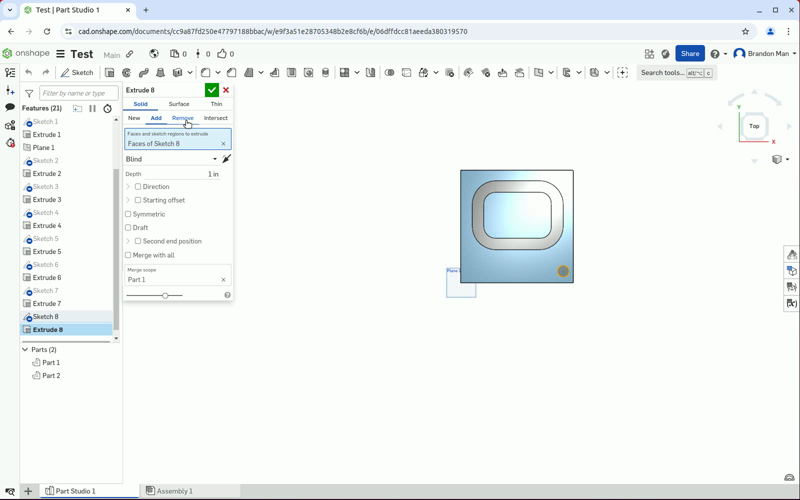
click(186, 120)
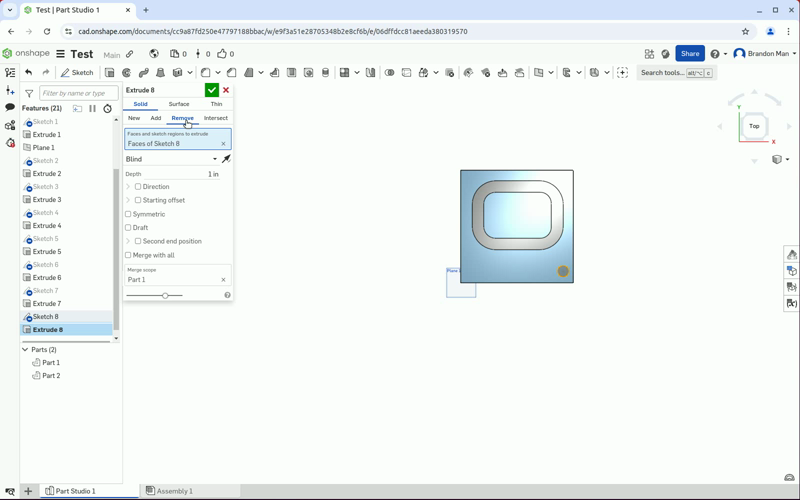
key(tab, 4)
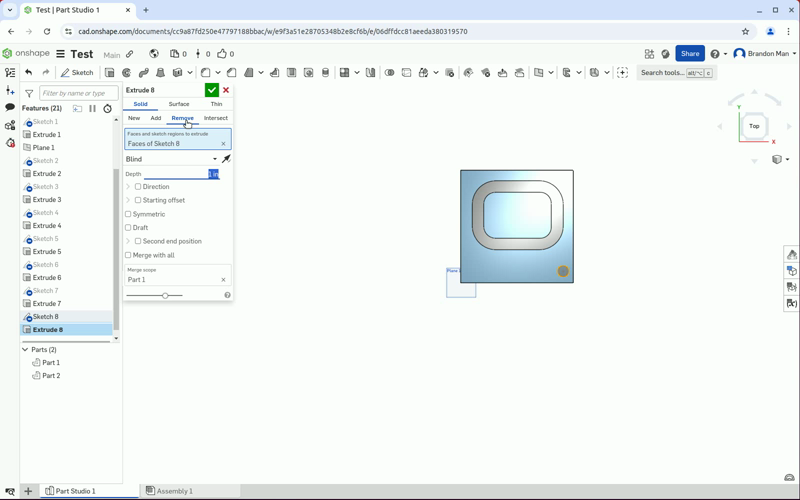
text(11.554)
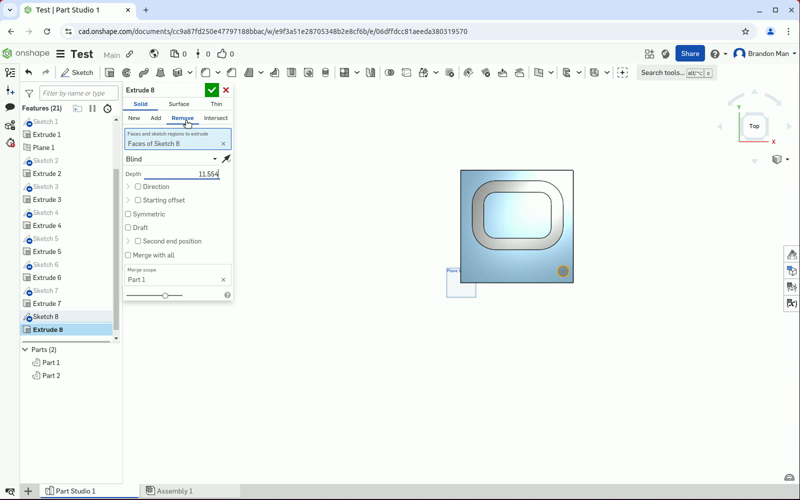
key(tab, 6)
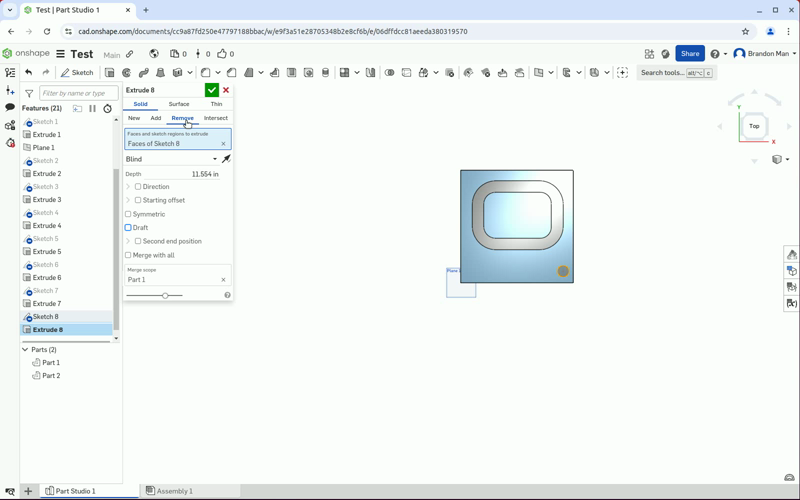
key(space)
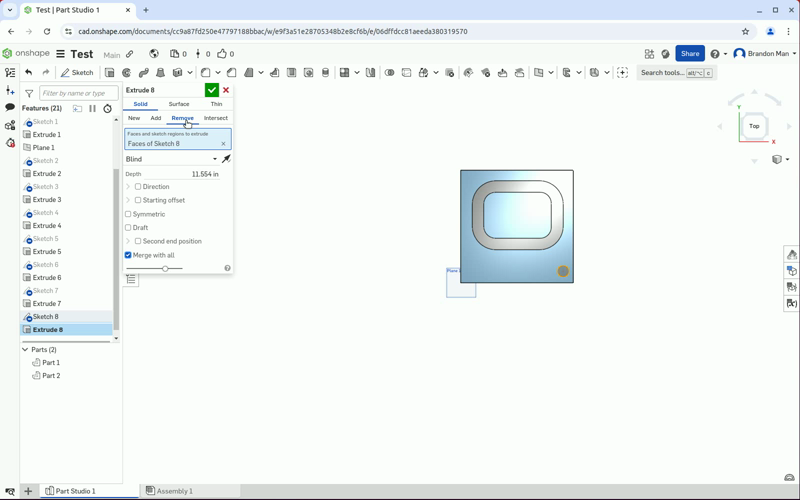
key(enter)
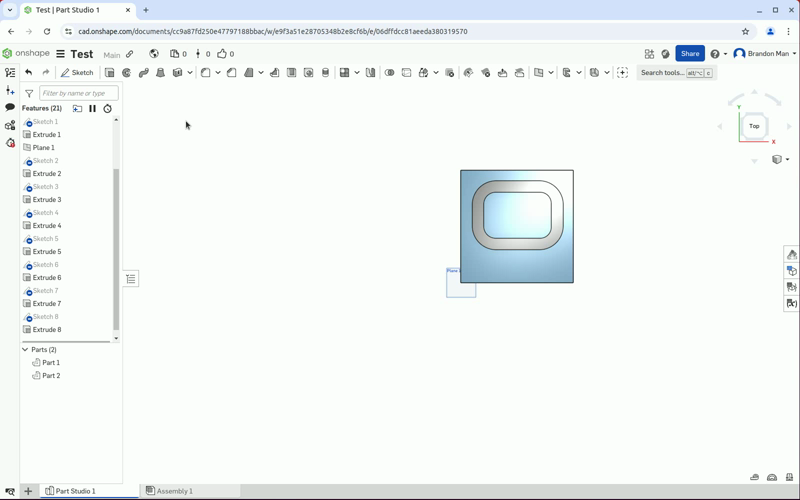
key(shift+h)
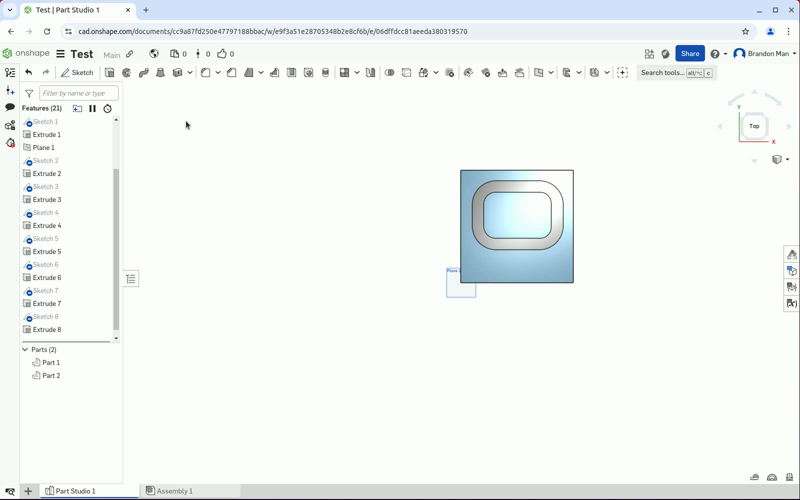
key(shift+h)
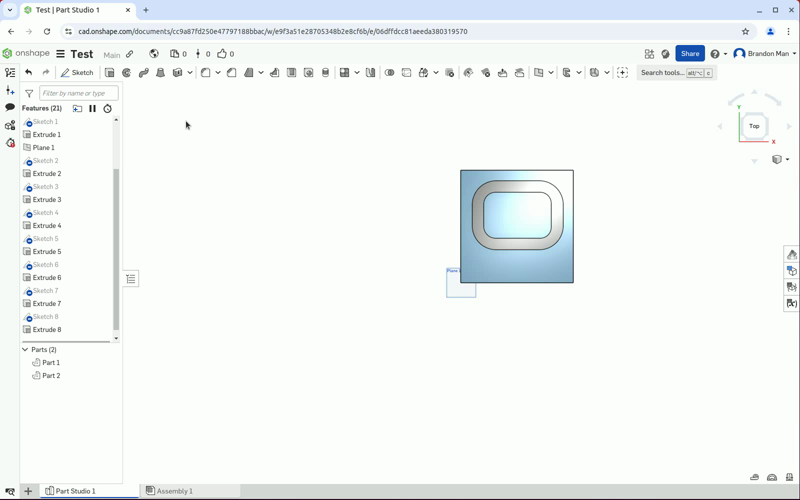
key(shift+7)
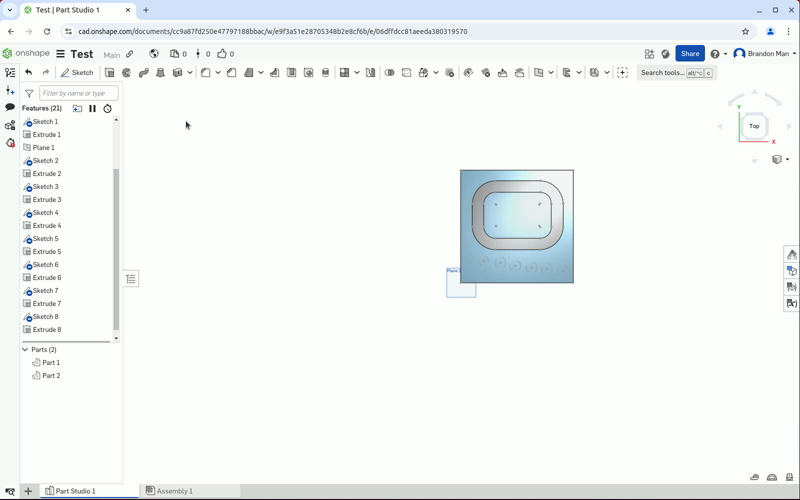
key(up, 3)
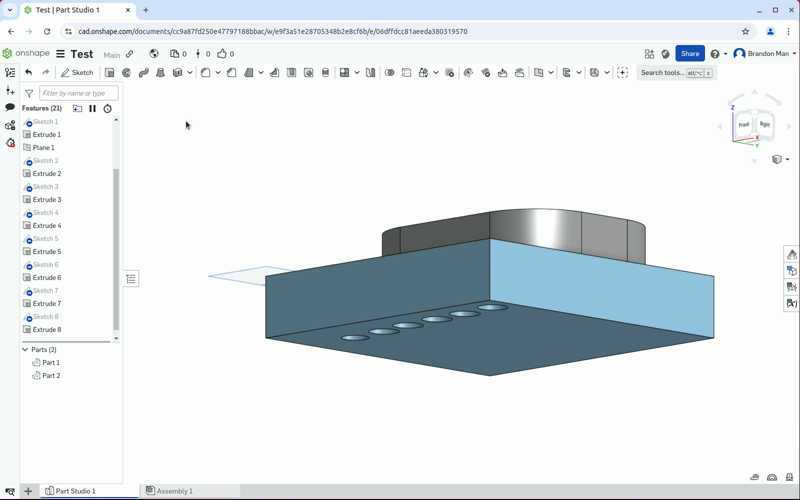
key(left, 3)
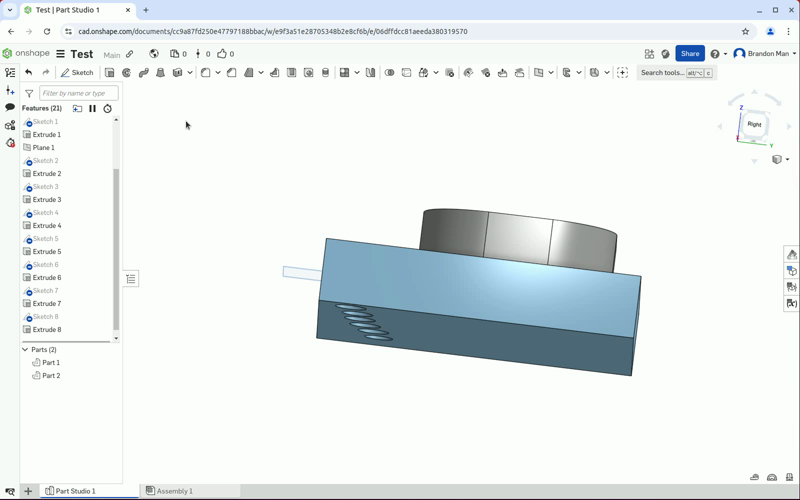
key(right, 3)
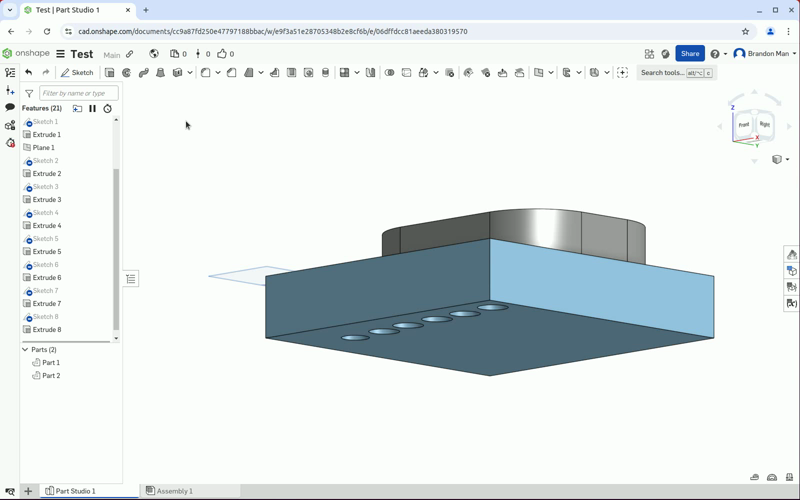
key(down, 3)
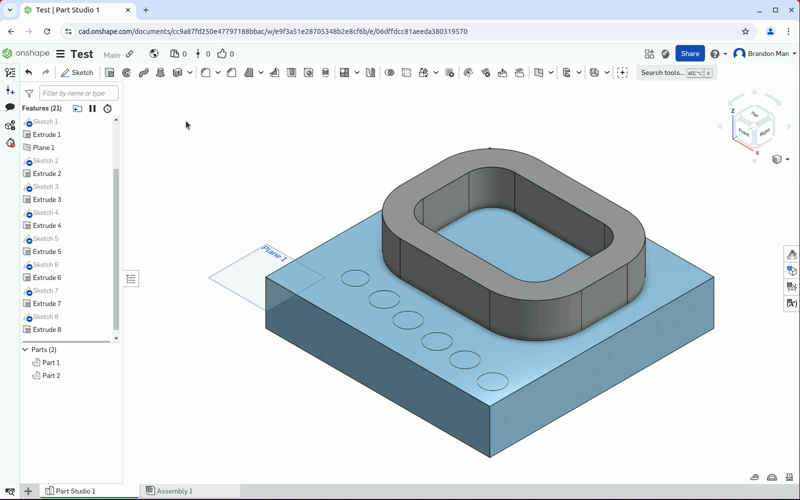
mouse_move(69, 124)
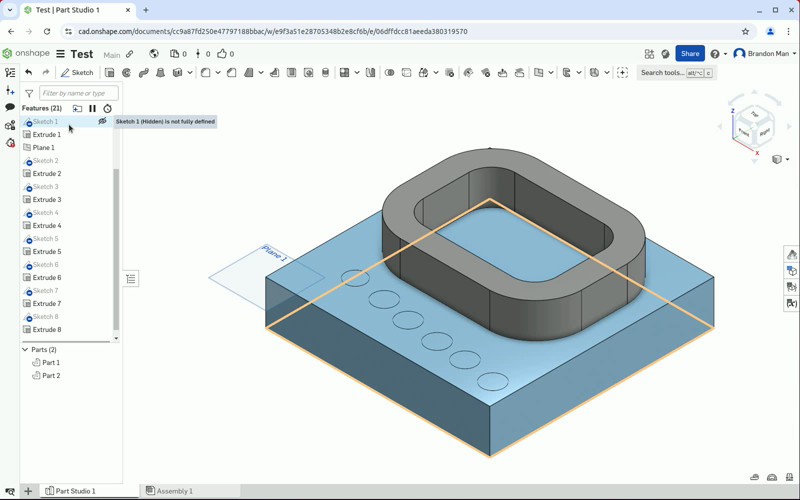
click(69, 124)